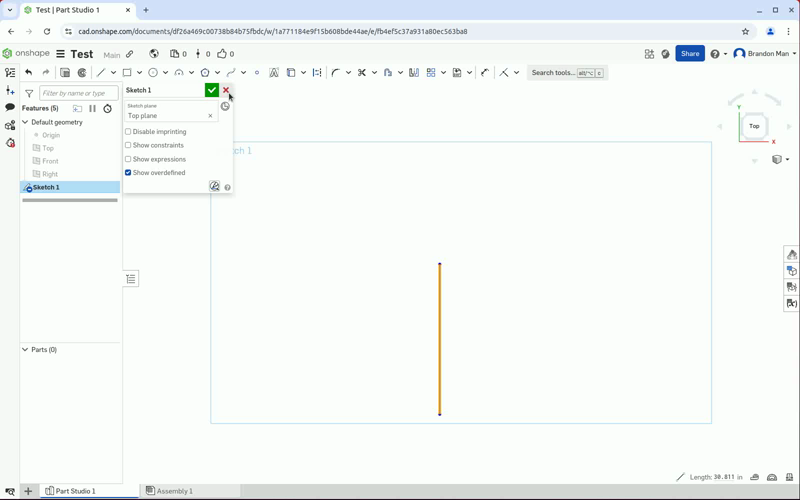
key(shift+h)
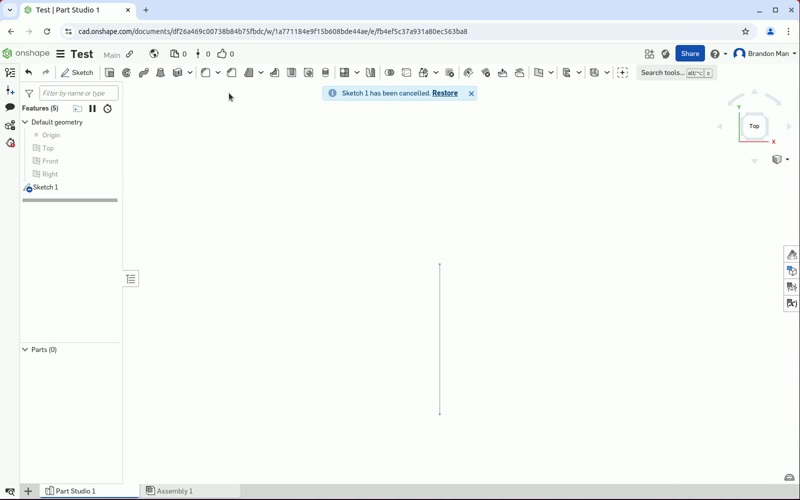
key(shift+s)
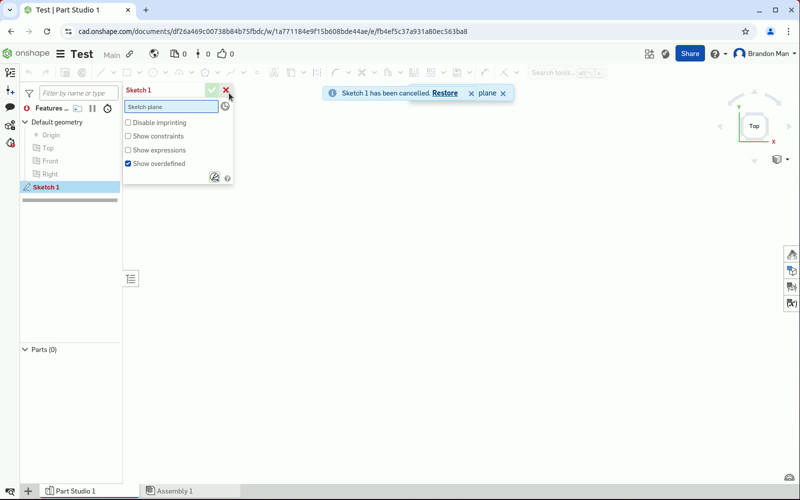
mouse_move(73, 150)
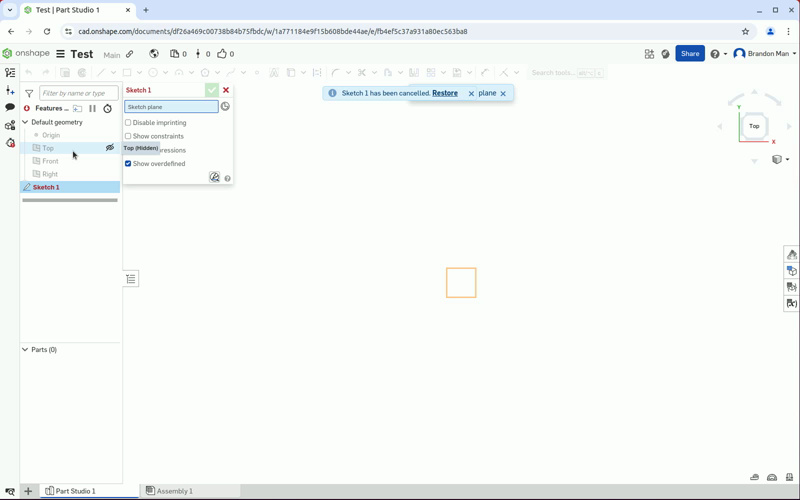
click(73, 150)
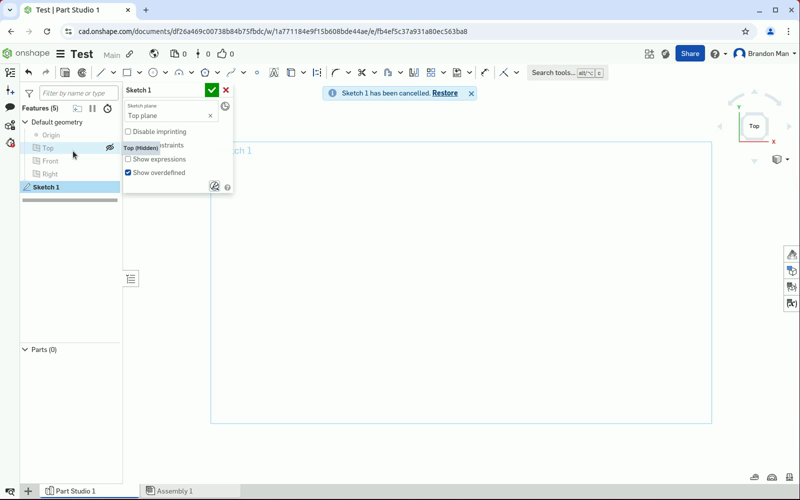
mouse_move(73, 352)
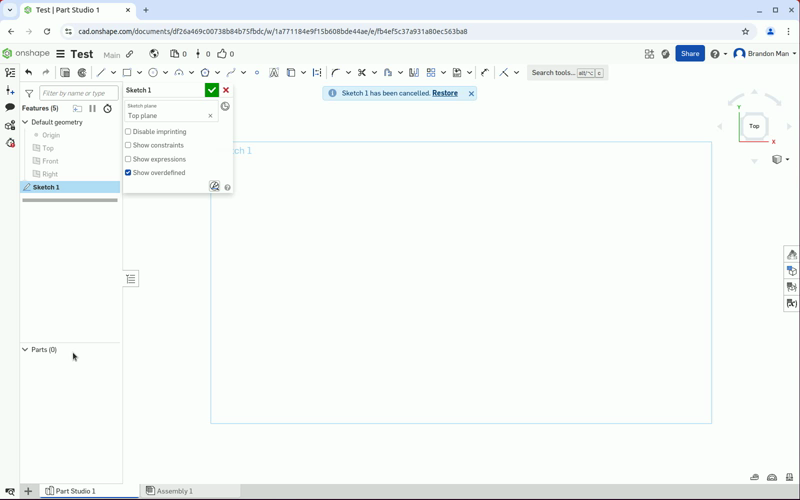
key(y)
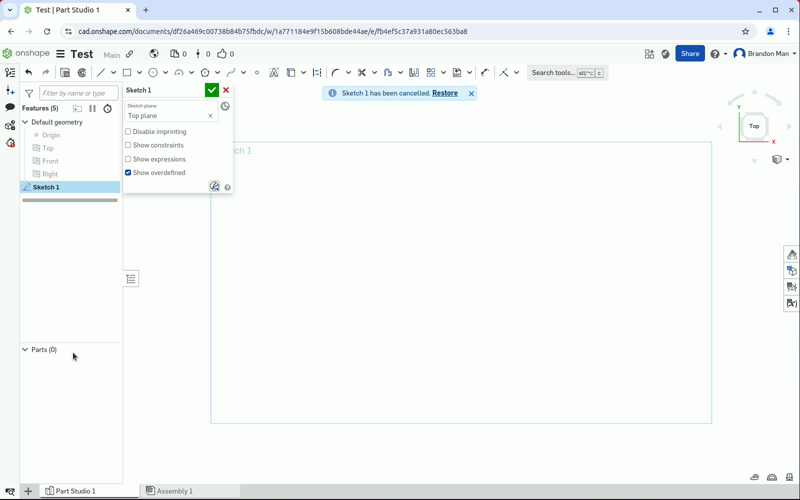
key(l)
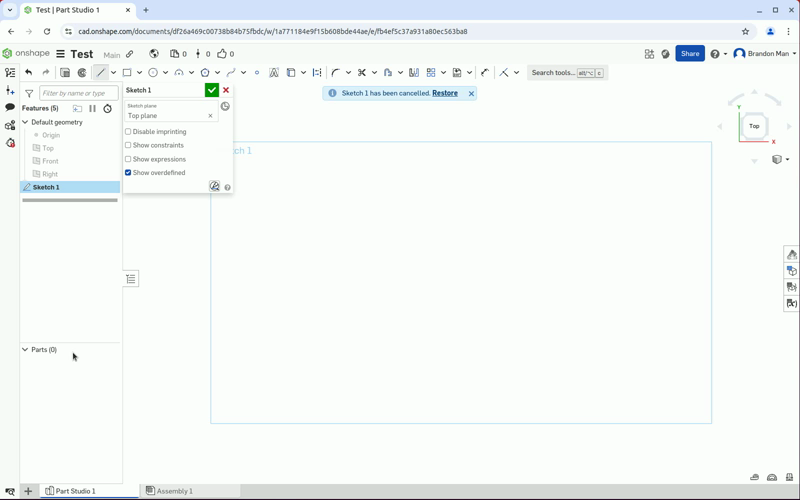
key_down(shift)
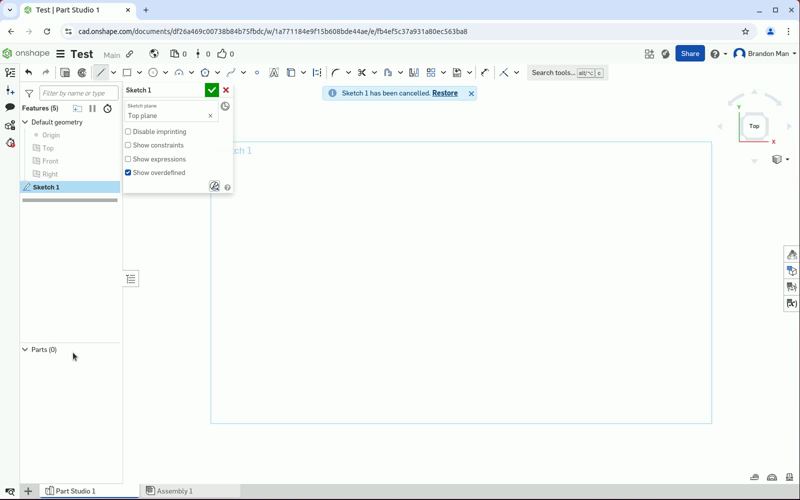
mouse_move(460, 282)
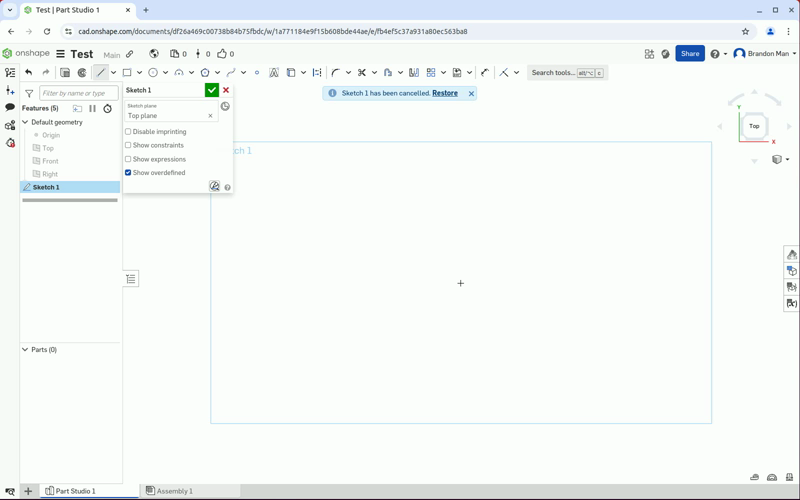
click(460, 282)
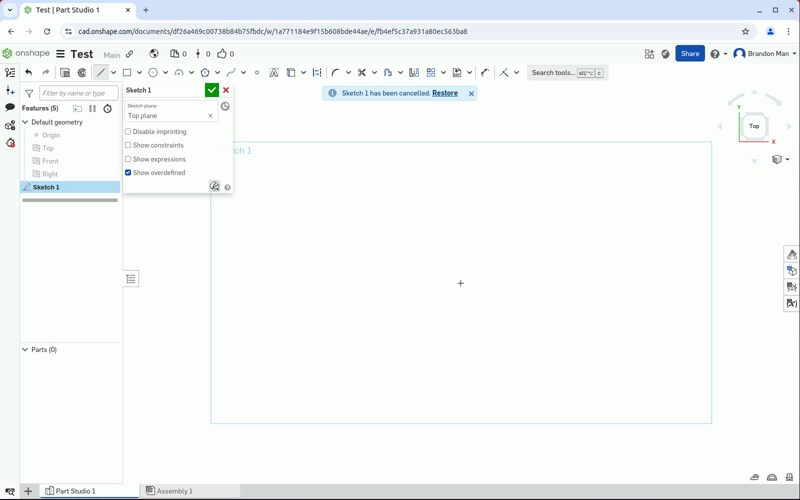
key_up(shift)
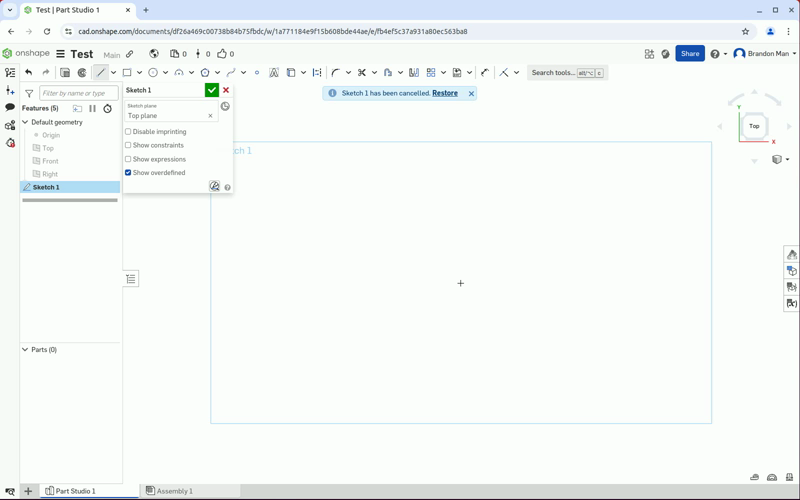
key_down(shift)
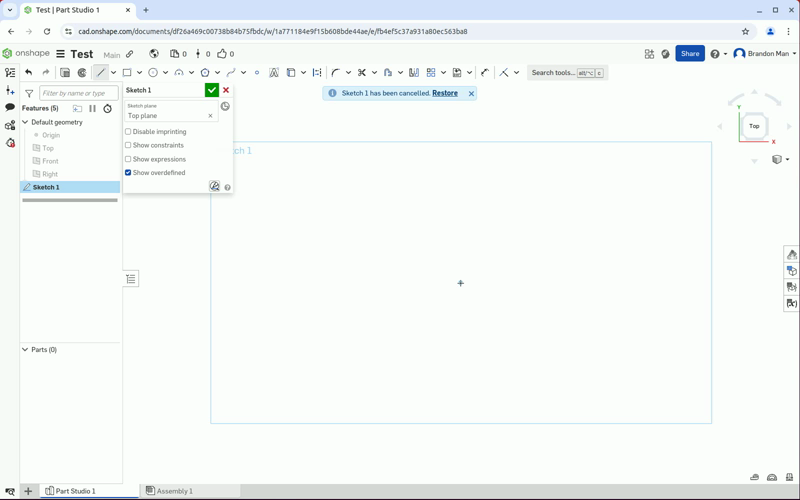
mouse_move(490, 282)
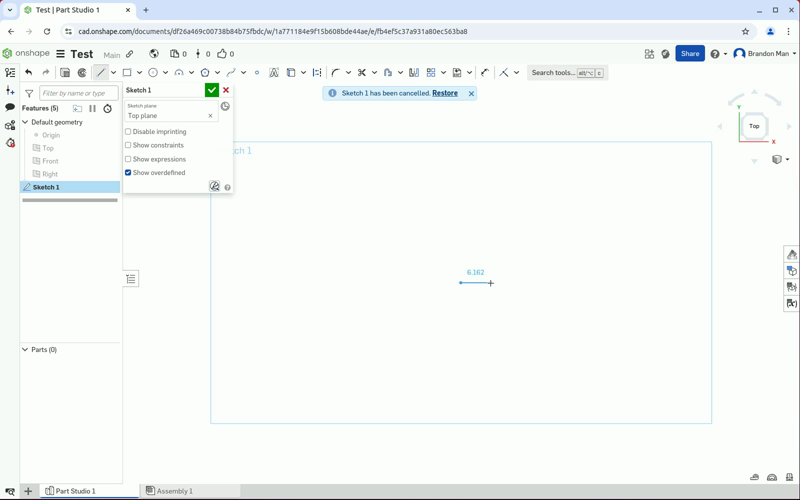
mouse_move(471, 282)
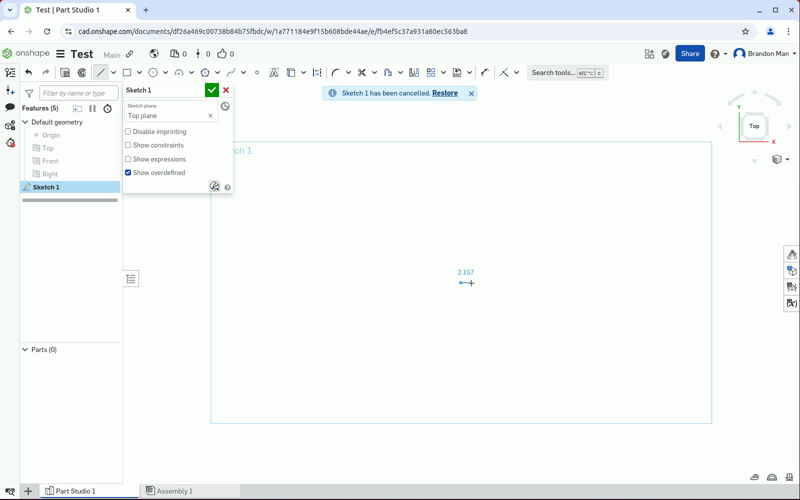
click(471, 282)
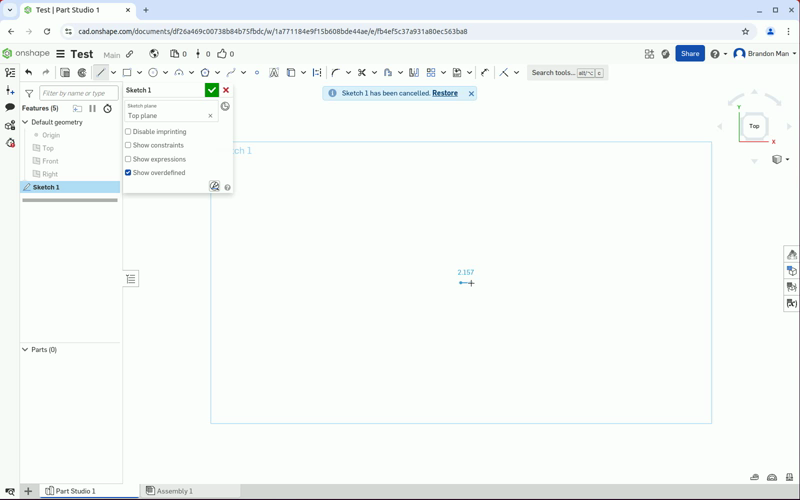
key_up(shift)
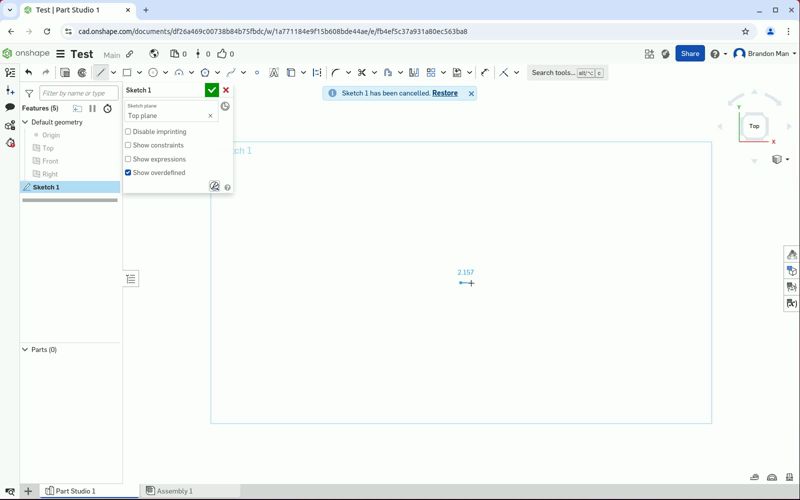
key_down(shift)
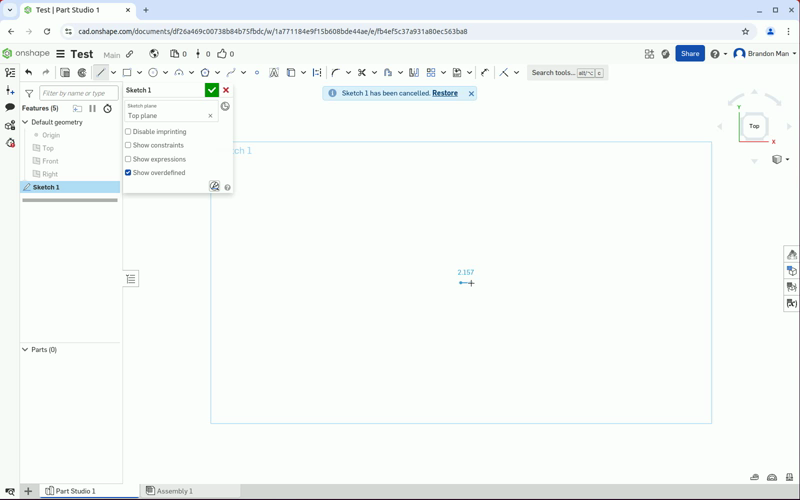
mouse_move(471, 172)
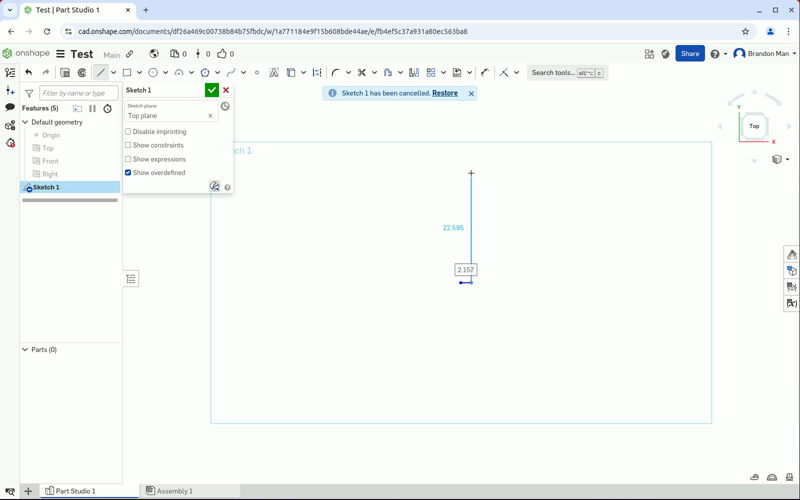
click(471, 172)
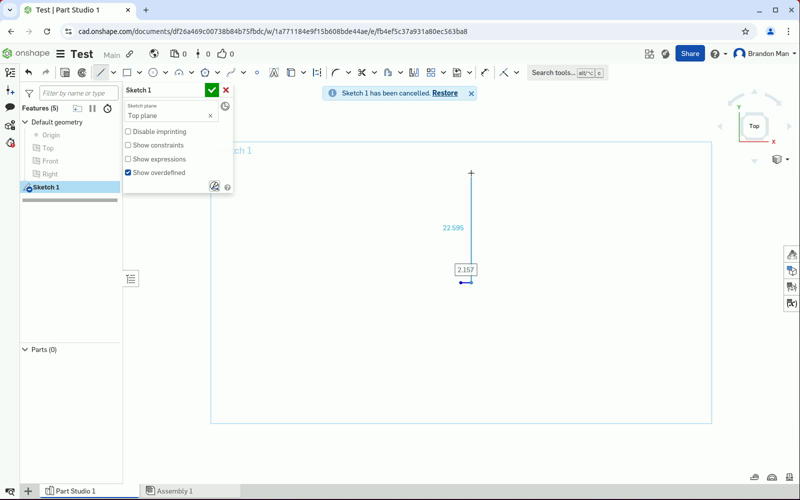
key_up(shift)
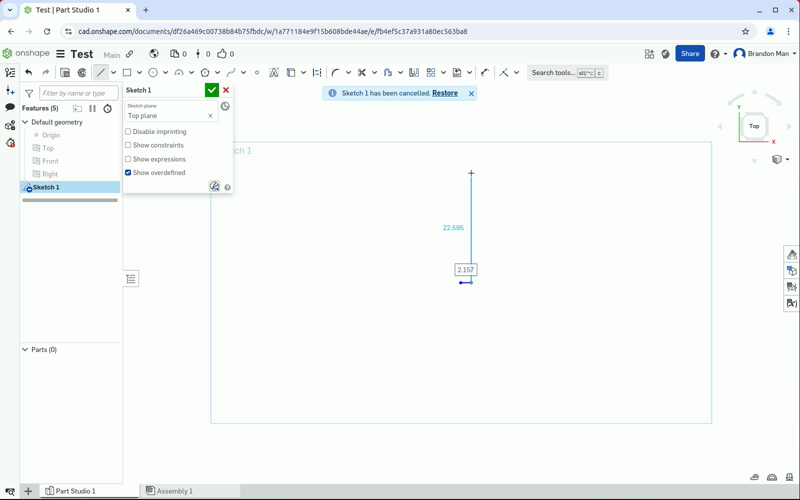
key_down(shift)
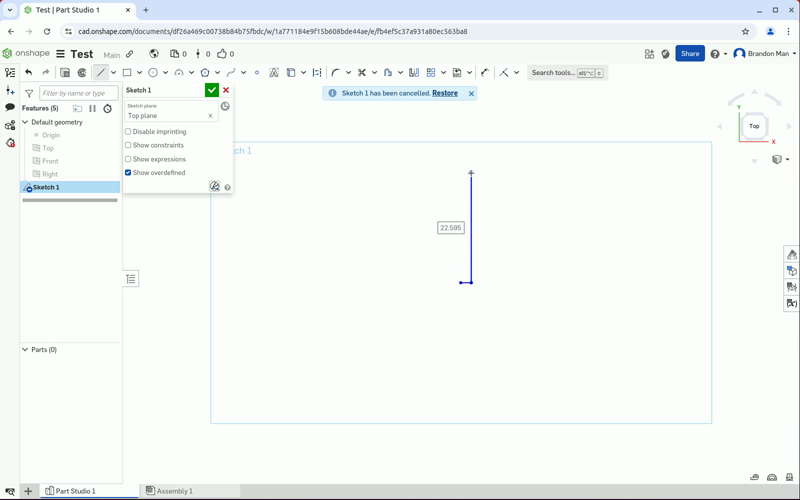
mouse_move(501, 172)
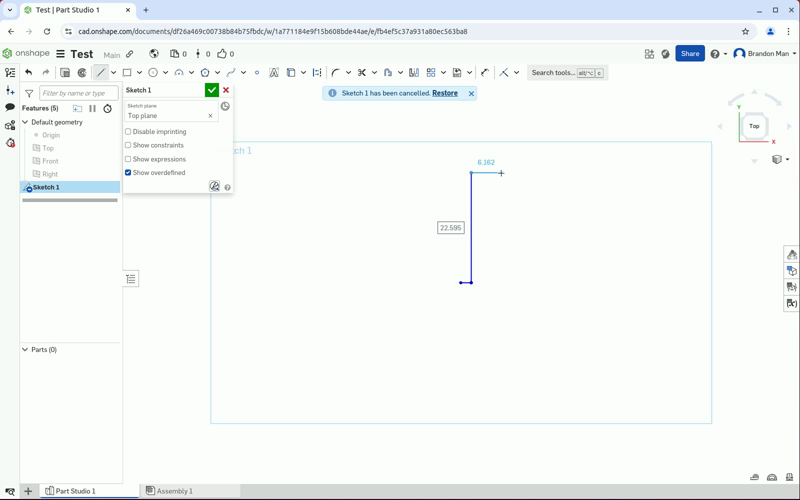
mouse_move(460, 172)
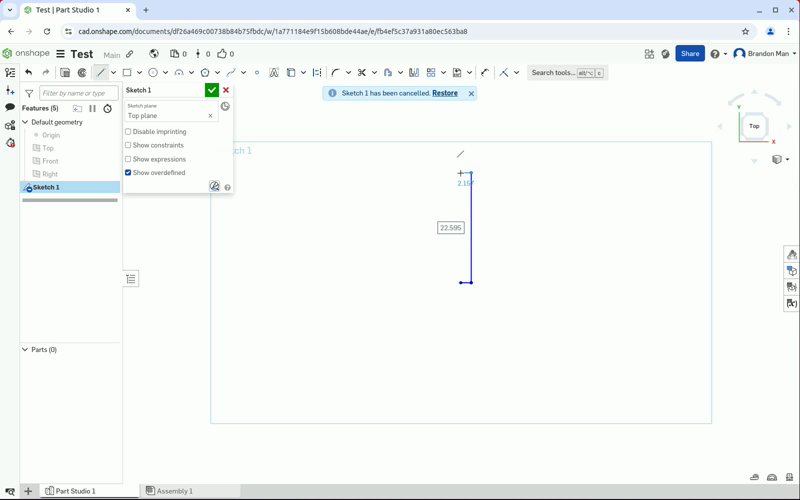
click(460, 172)
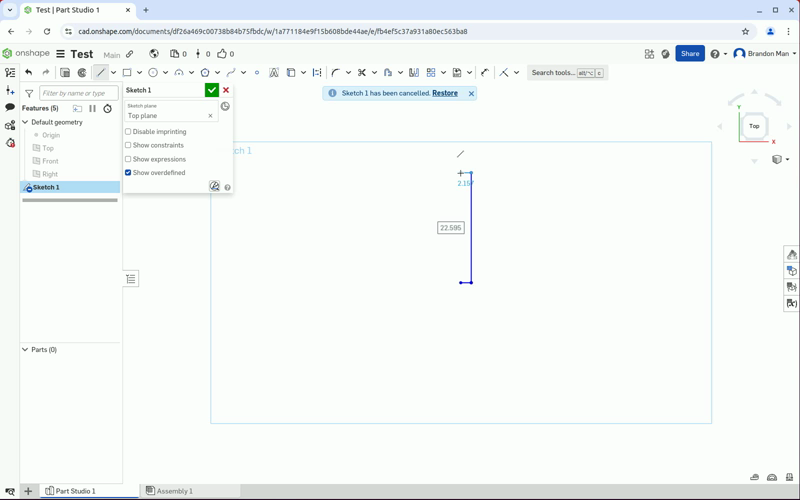
key_up(shift)
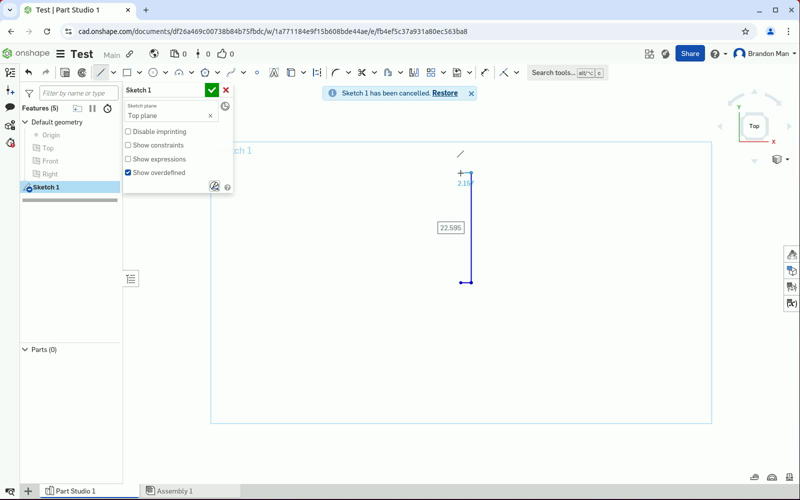
key_down(shift)
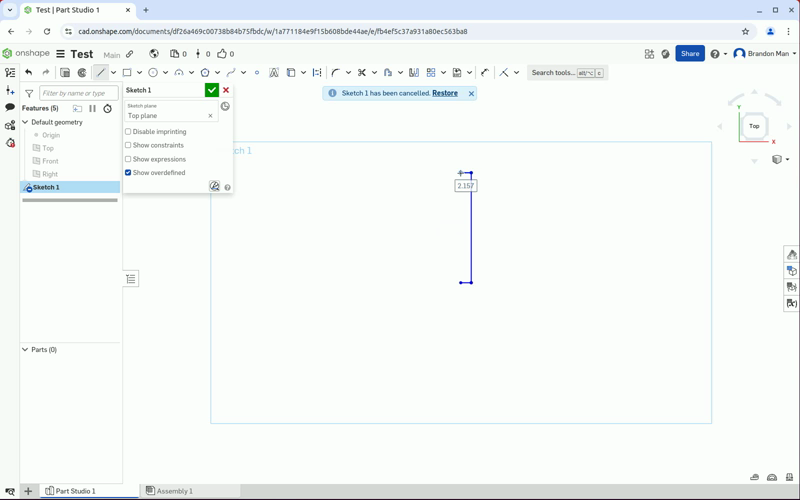
mouse_move(460, 282)
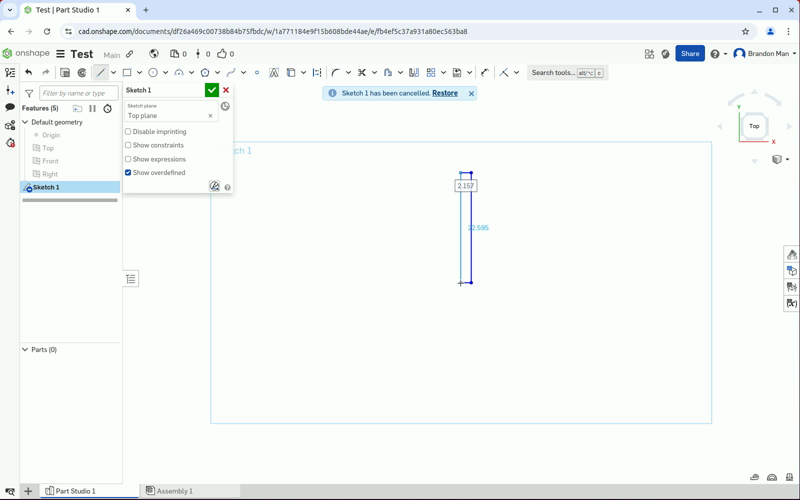
key_up(shift)
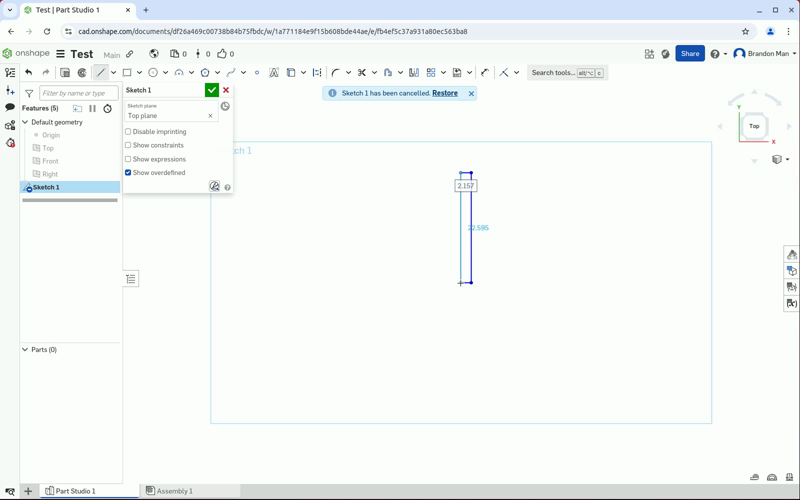
click(460, 282)
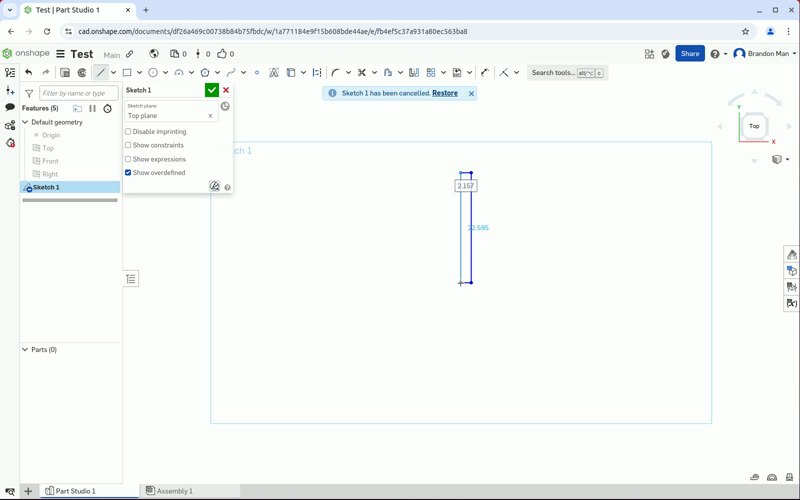
key(esc)
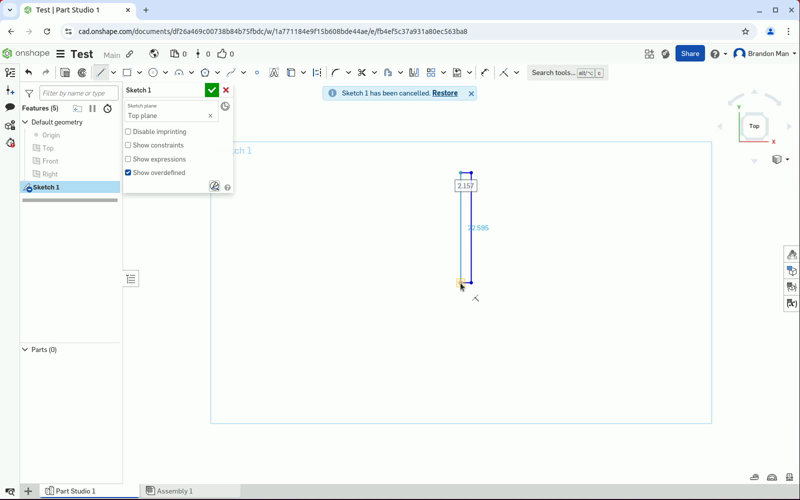
mouse_move(465, 186)
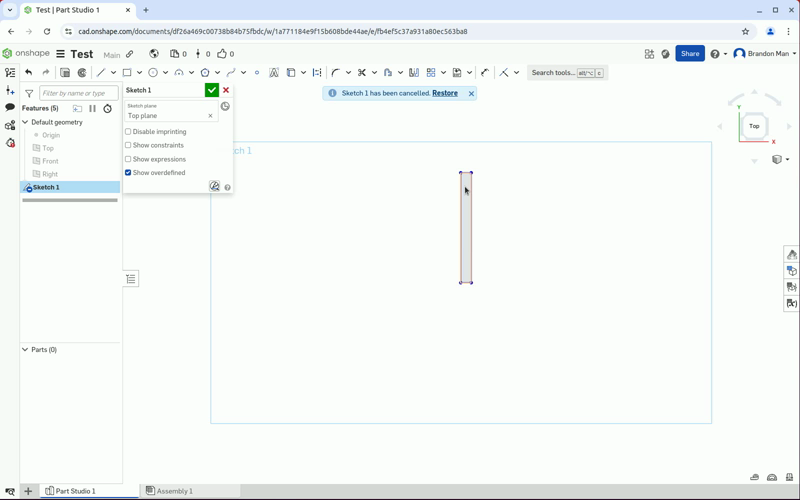
scroll(6)
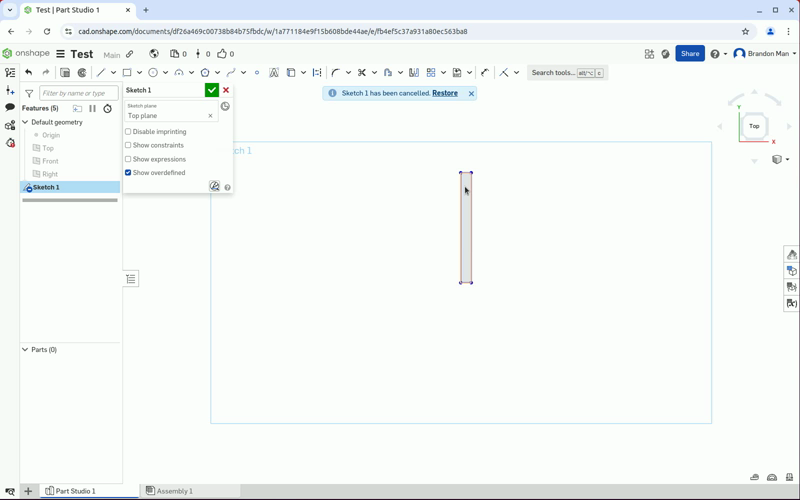
scroll(6)
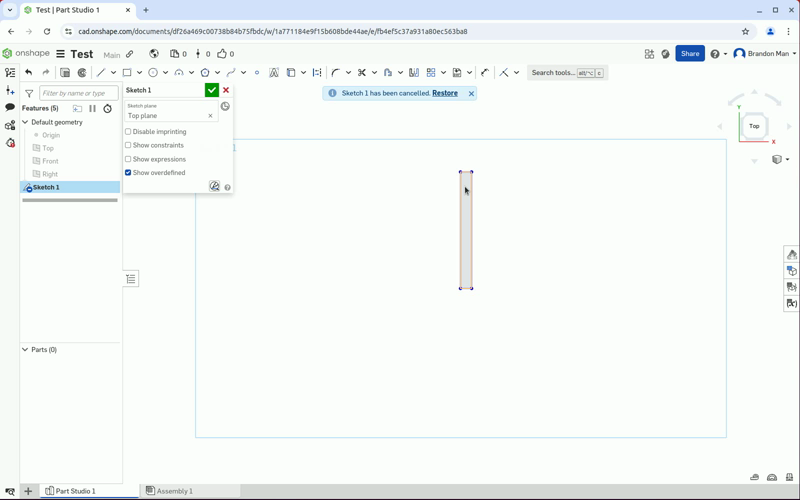
scroll(6)
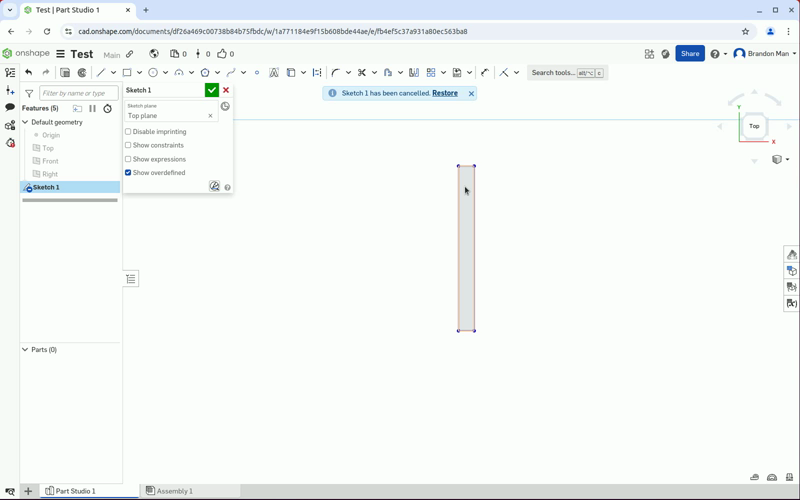
scroll(6)
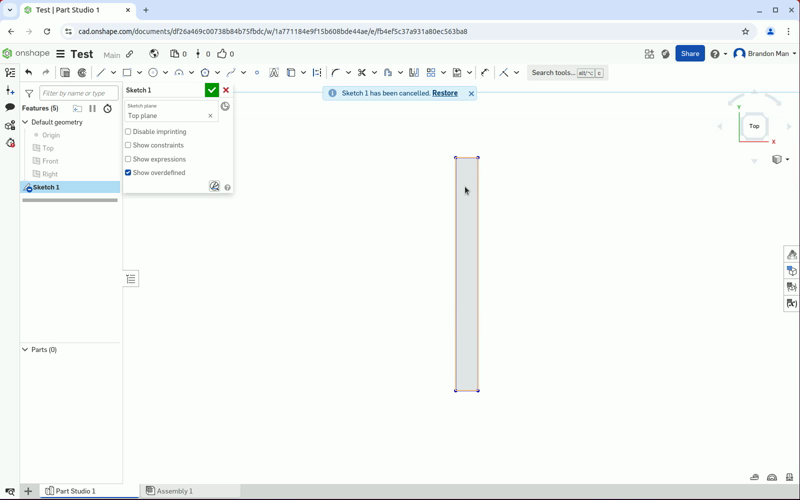
scroll(6)
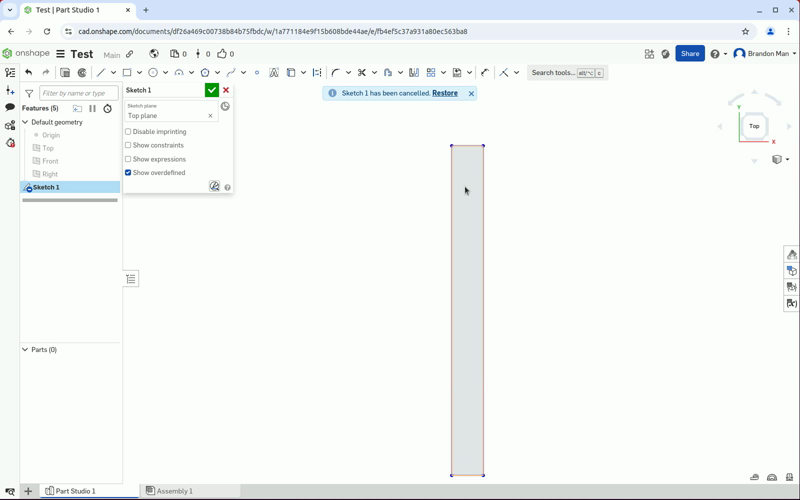
scroll(6)
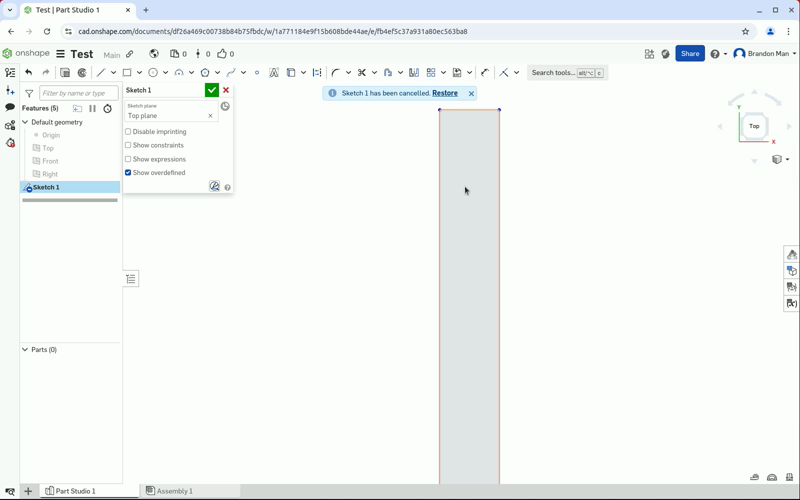
scroll(6)
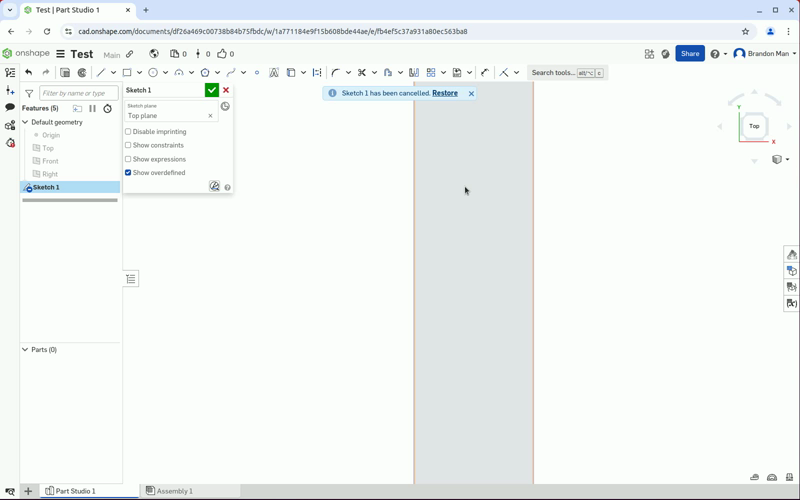
click(465, 186)
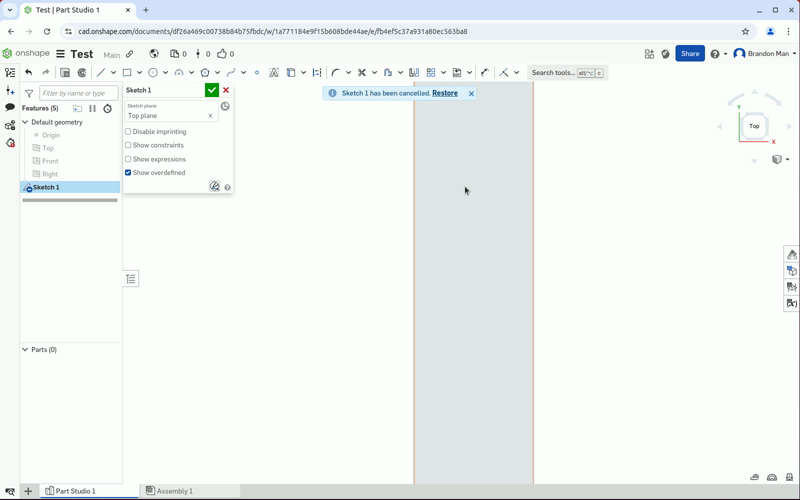
scroll(-6)
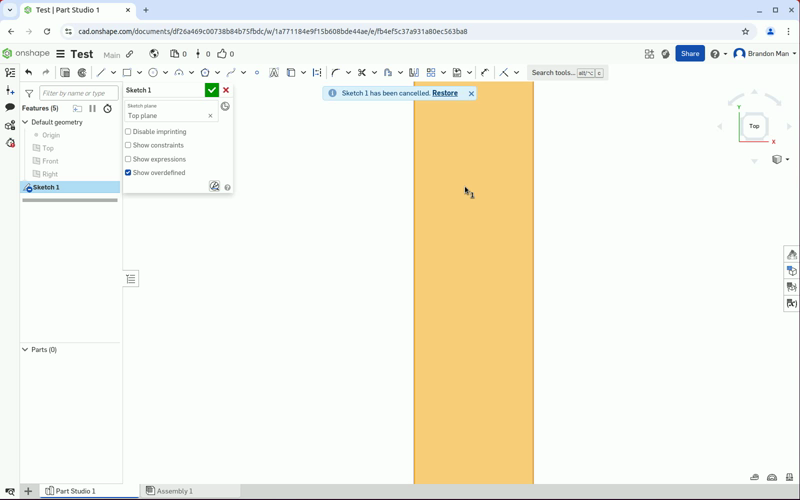
scroll(-6)
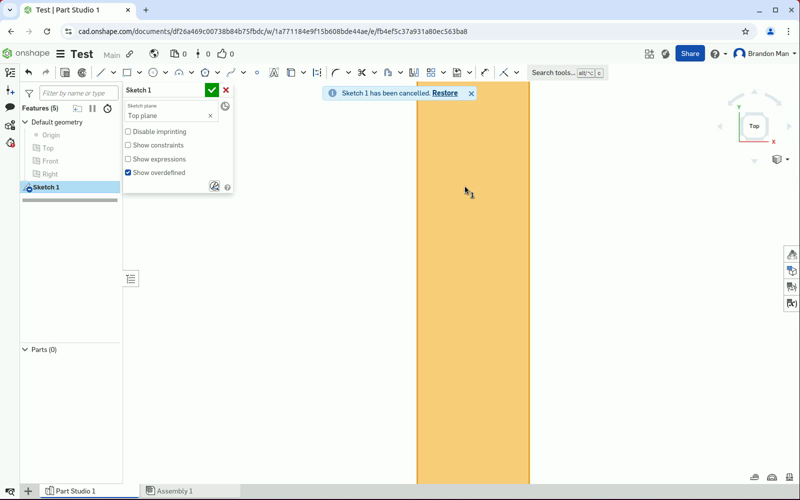
scroll(-6)
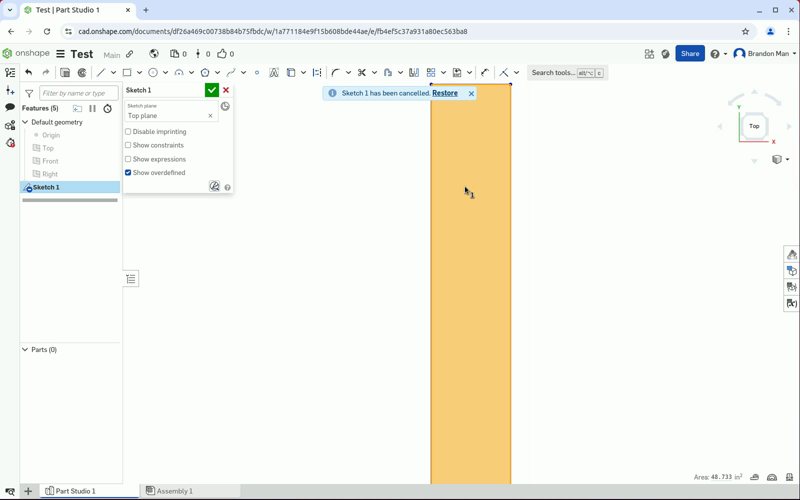
scroll(-6)
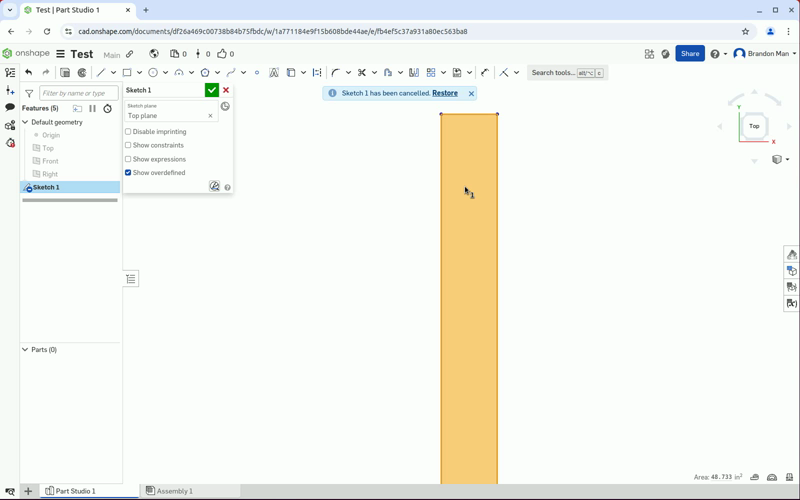
scroll(-6)
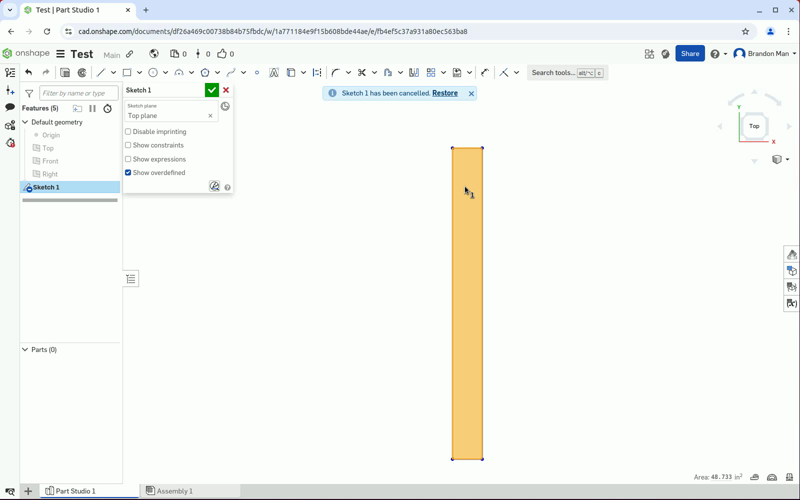
scroll(-6)
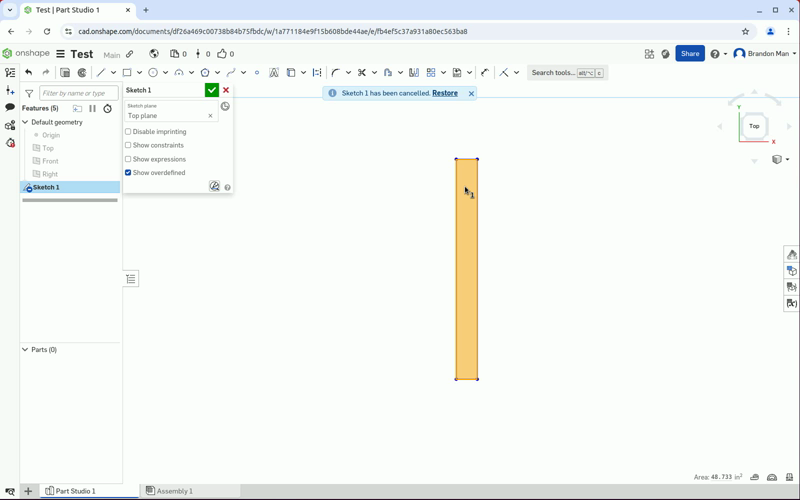
scroll(-6)
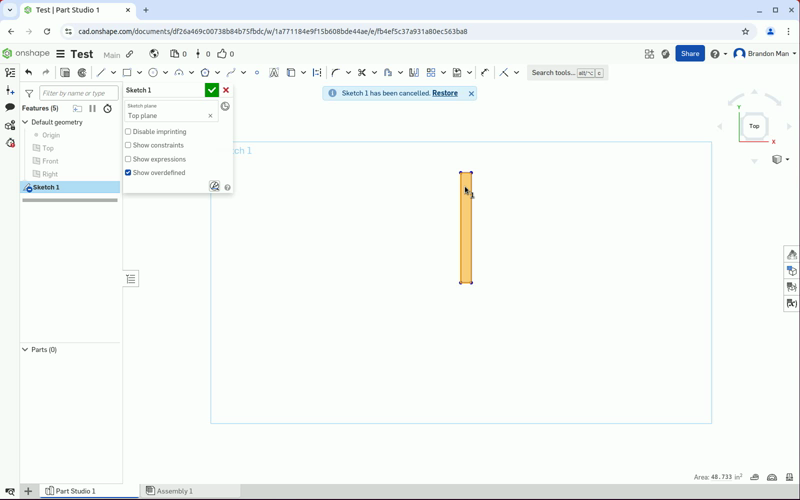
mouse_move(73, 352)
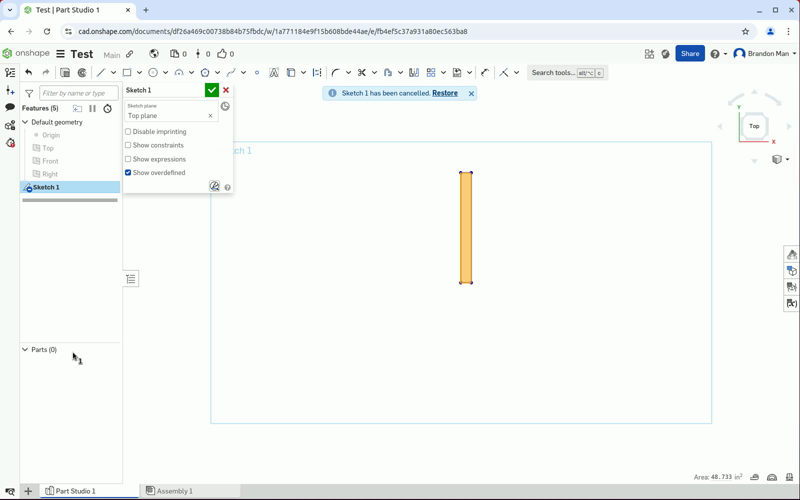
key(shift+y)
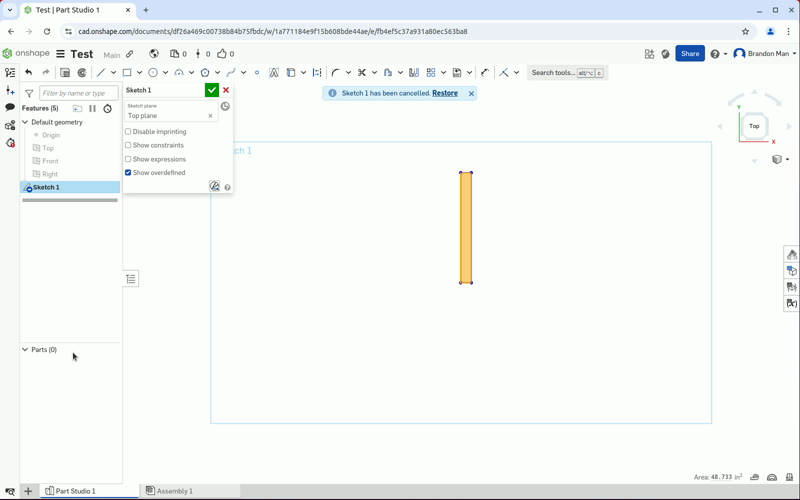
key(shift+e)
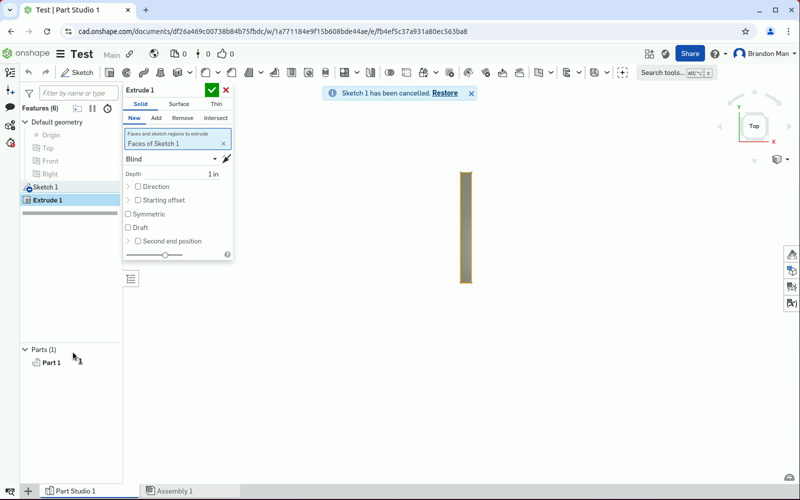
mouse_move(143, 106)
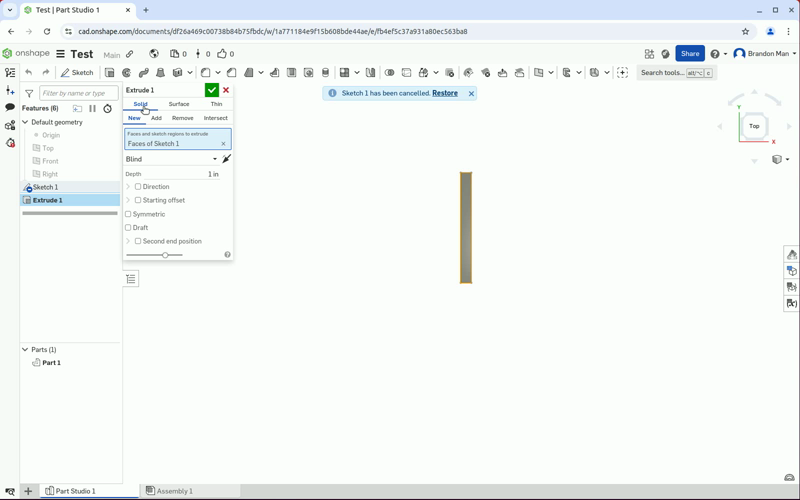
click(143, 106)
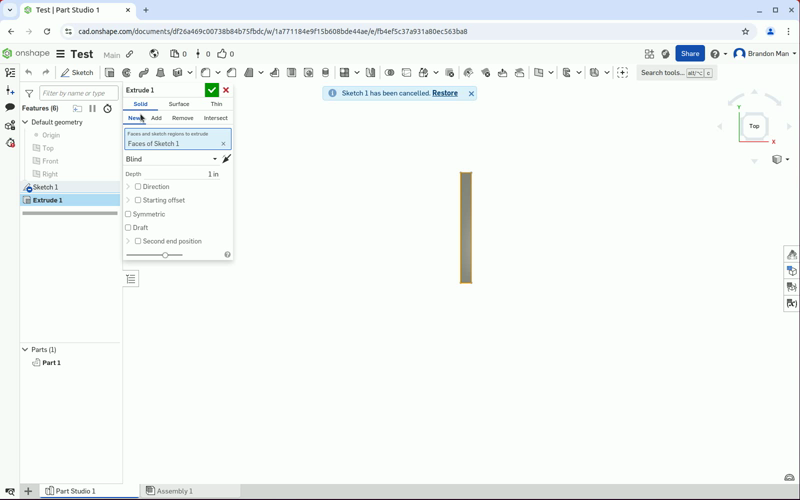
mouse_move(137, 120)
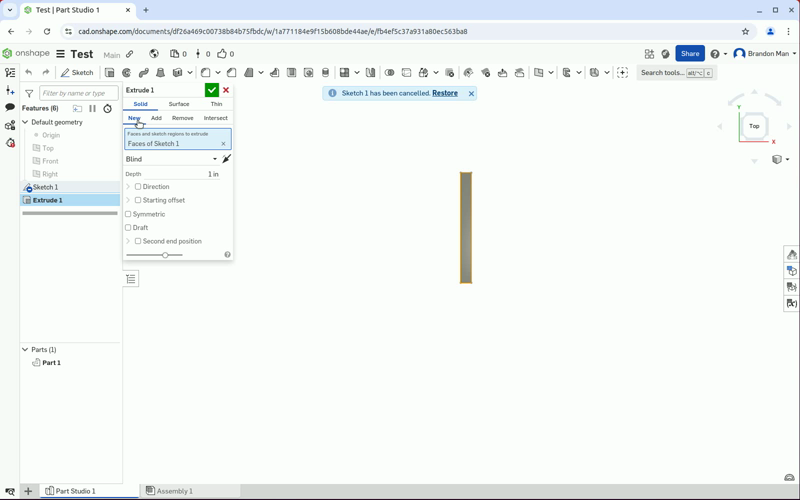
click(137, 120)
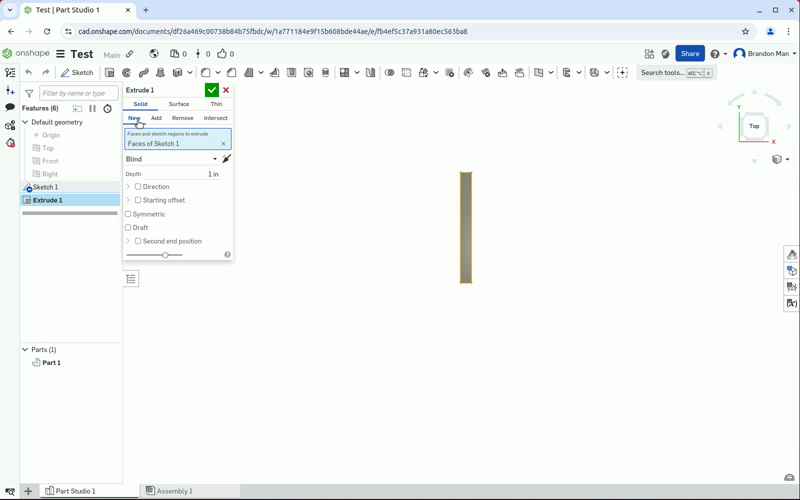
key(tab, 4)
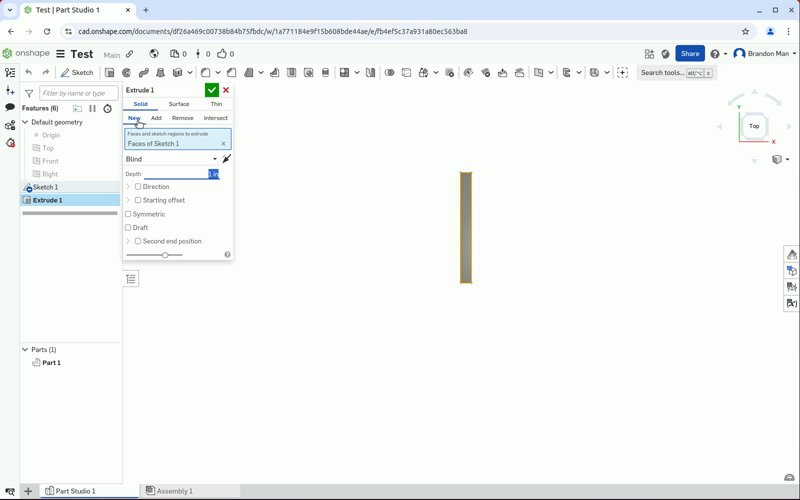
text(0.241)
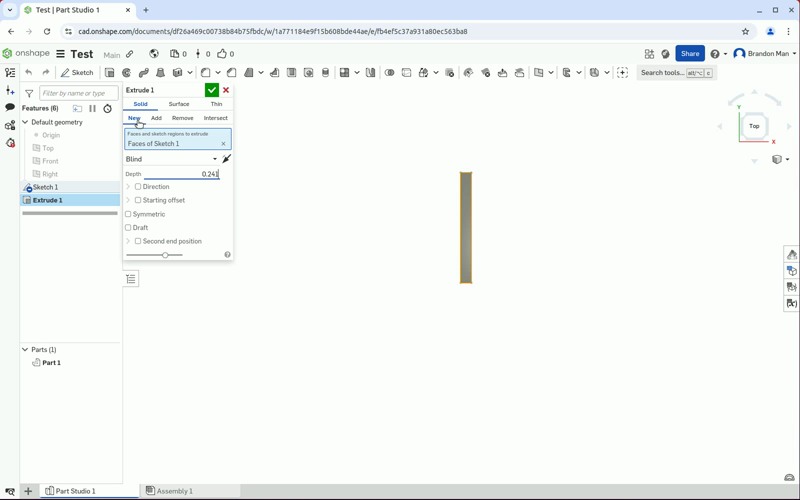
key(enter)
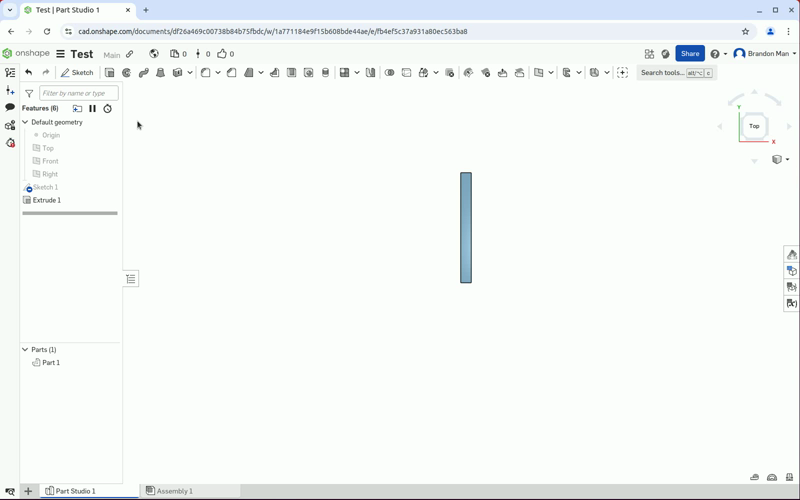
key(shift+h)
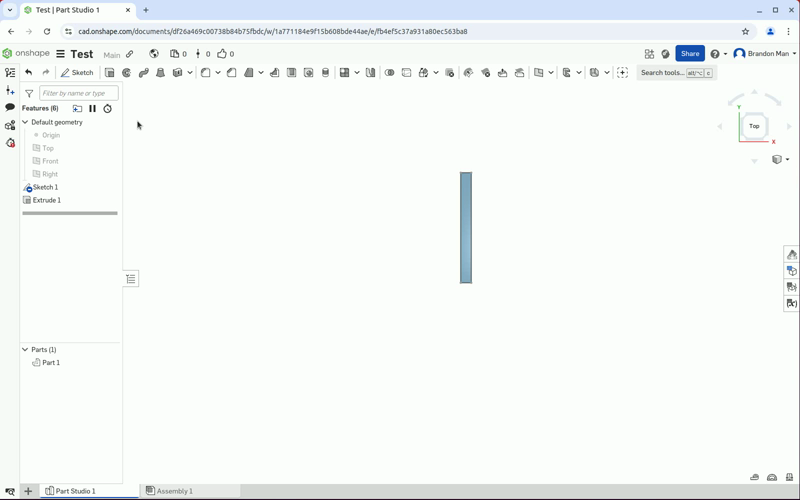
key(shift+h)
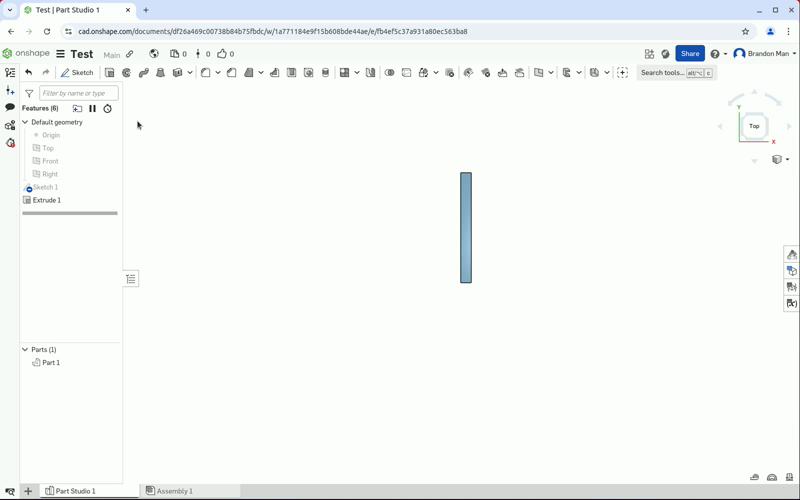
mouse_move(73, 189)
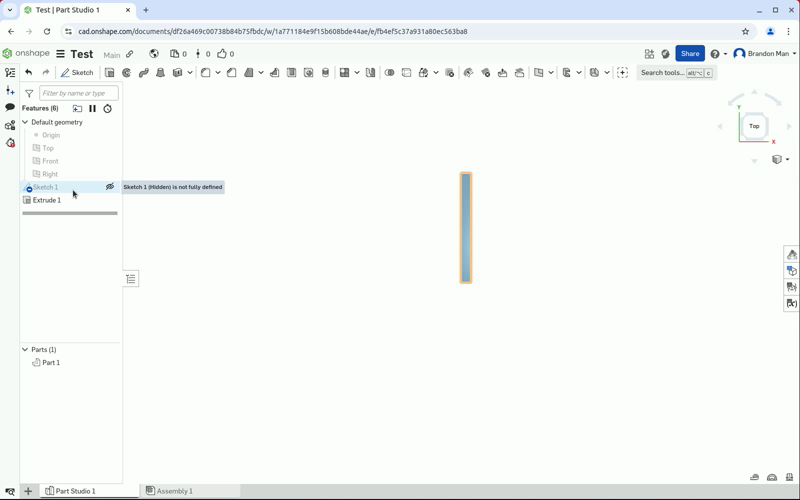
click(73, 189)
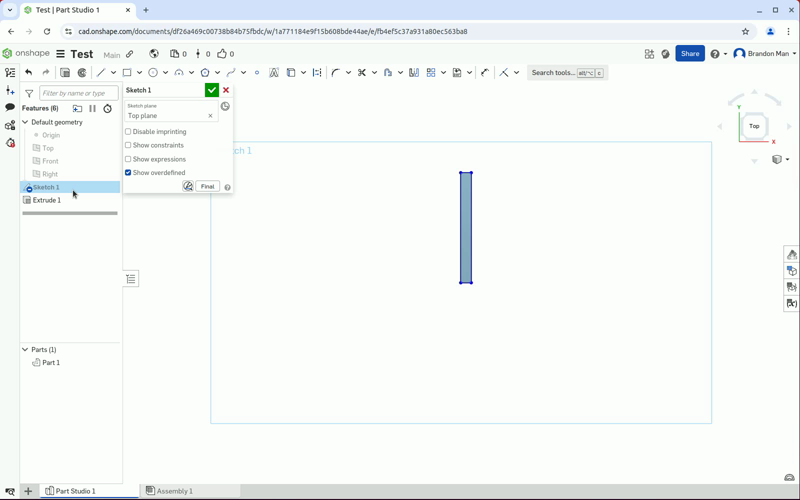
mouse_move(229, 92)
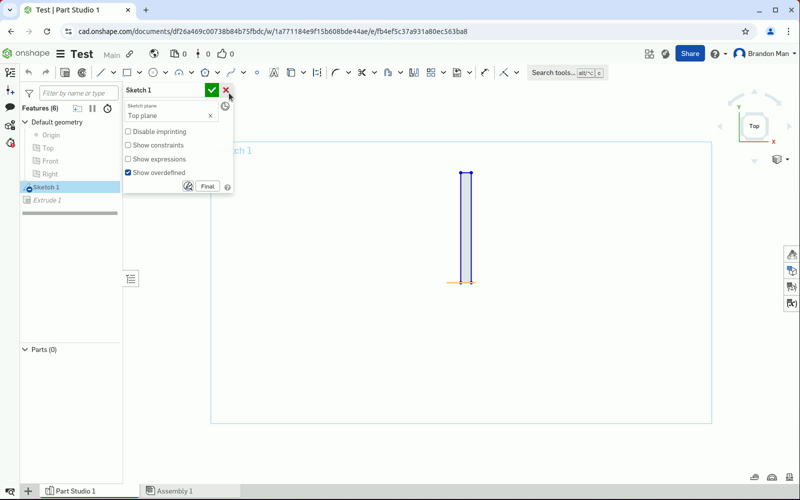
click(229, 92)
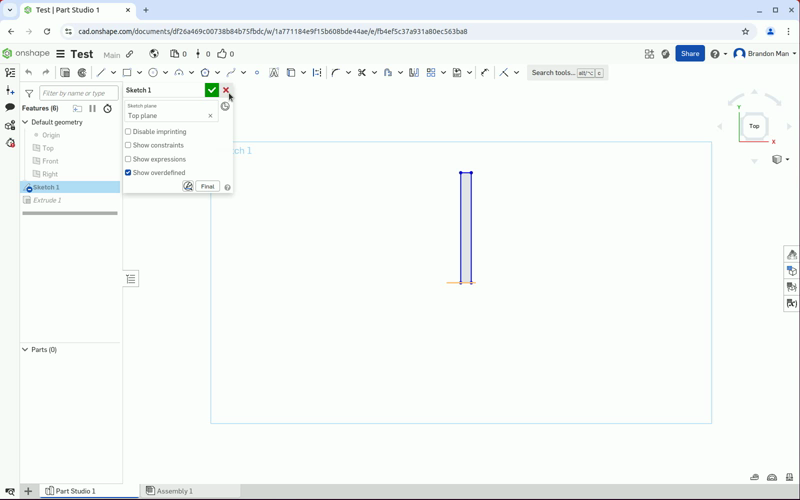
key(shift+s)
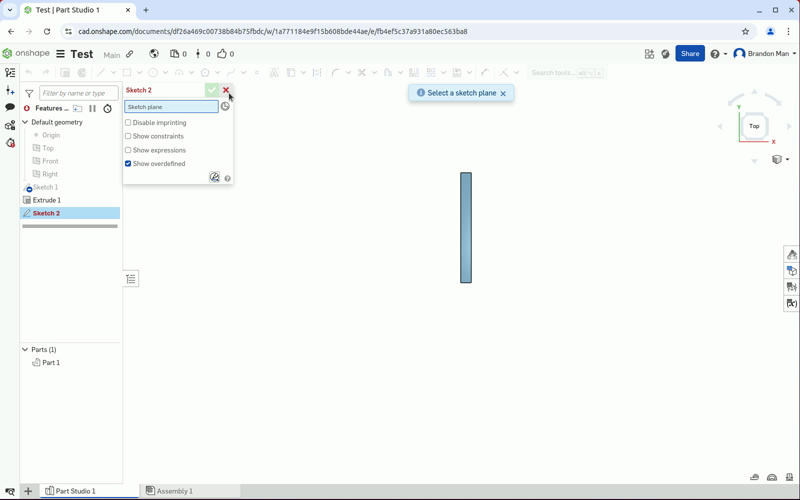
mouse_move(73, 150)
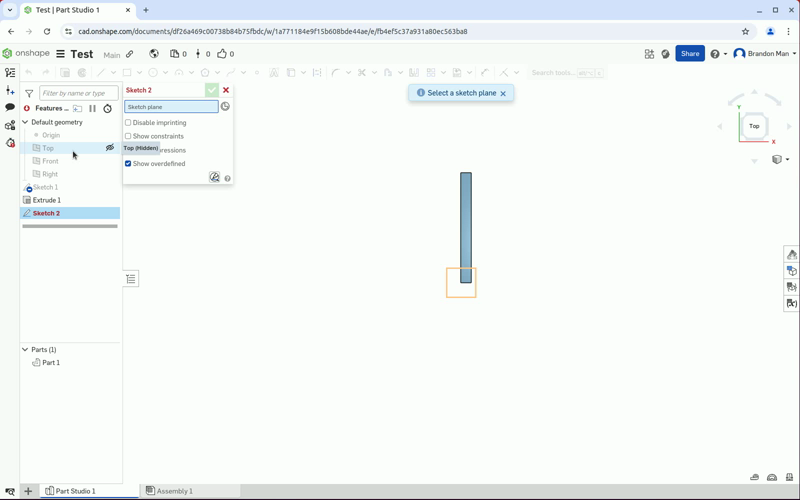
click(73, 150)
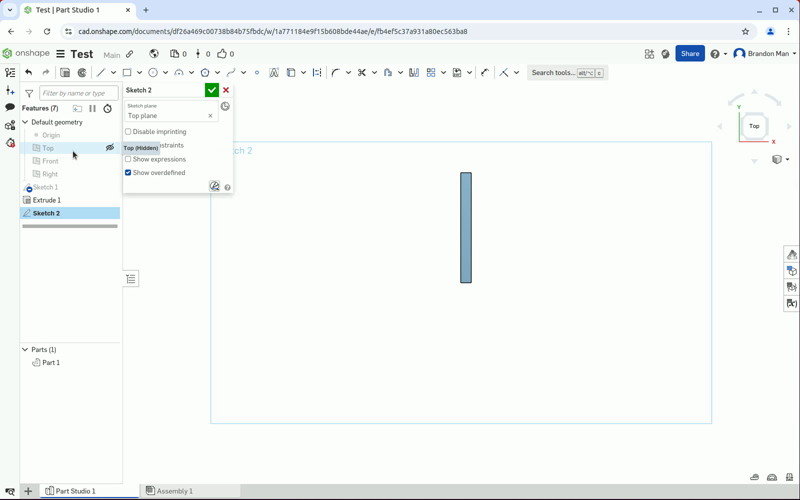
mouse_move(73, 352)
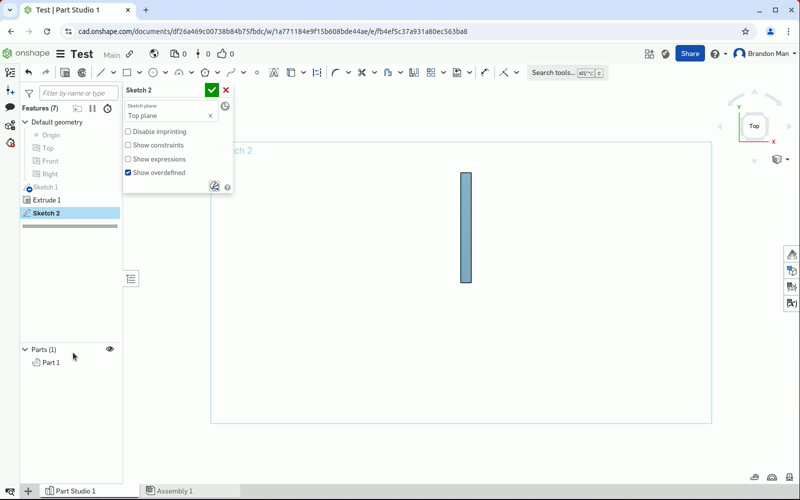
key(y)
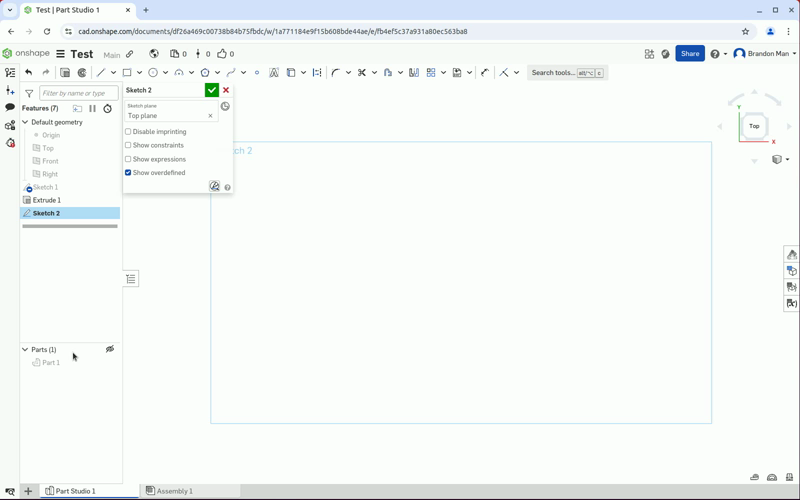
key(l)
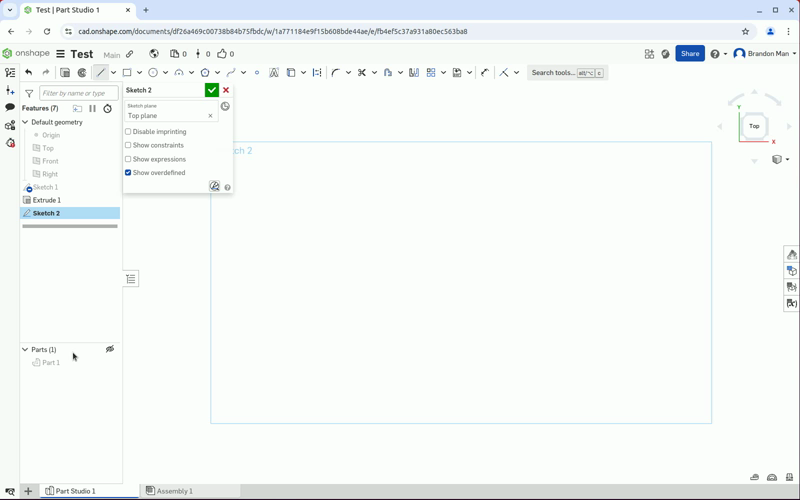
key_down(shift)
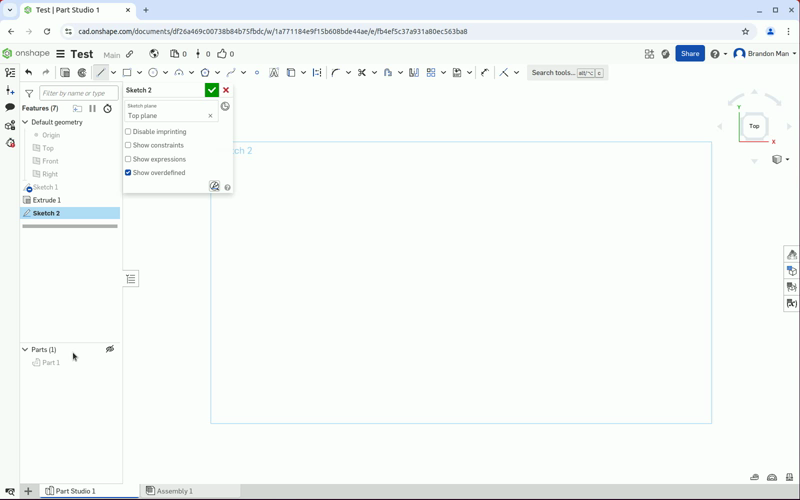
mouse_move(474, 282)
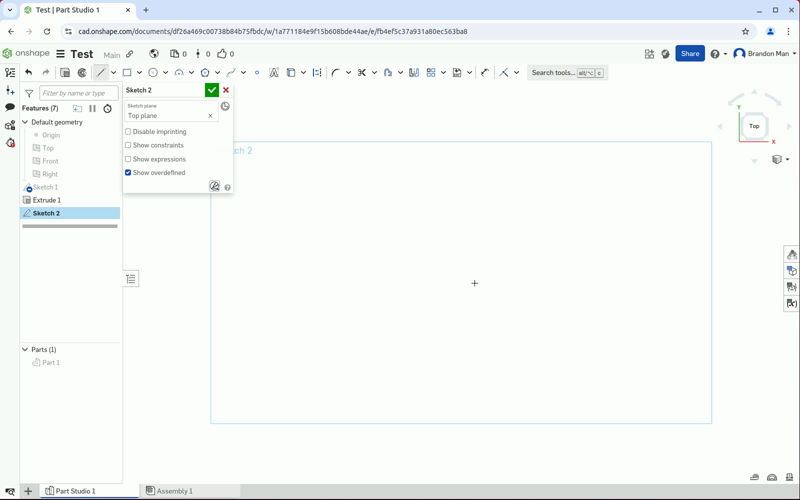
click(474, 282)
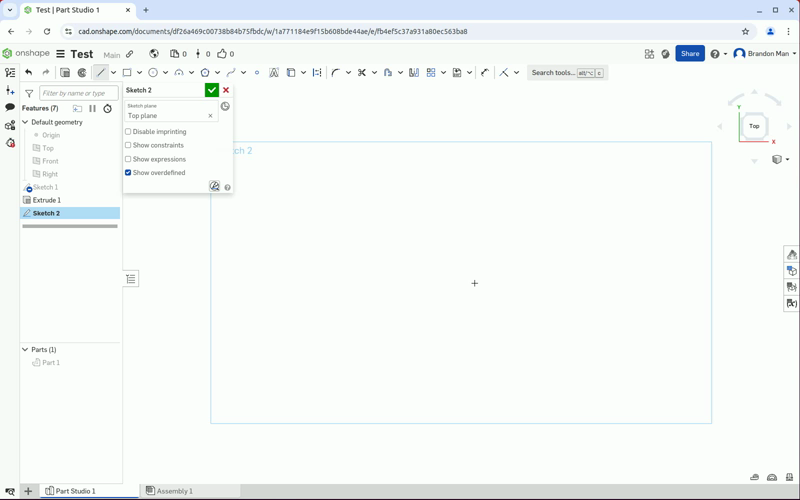
key_up(shift)
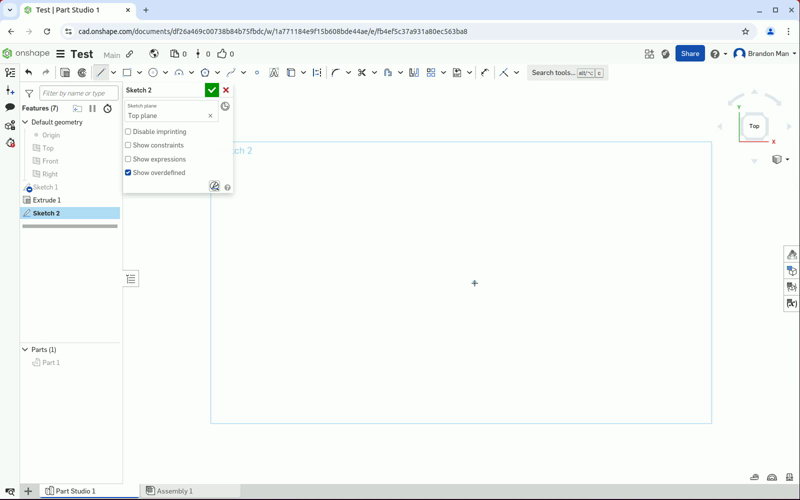
key_down(shift)
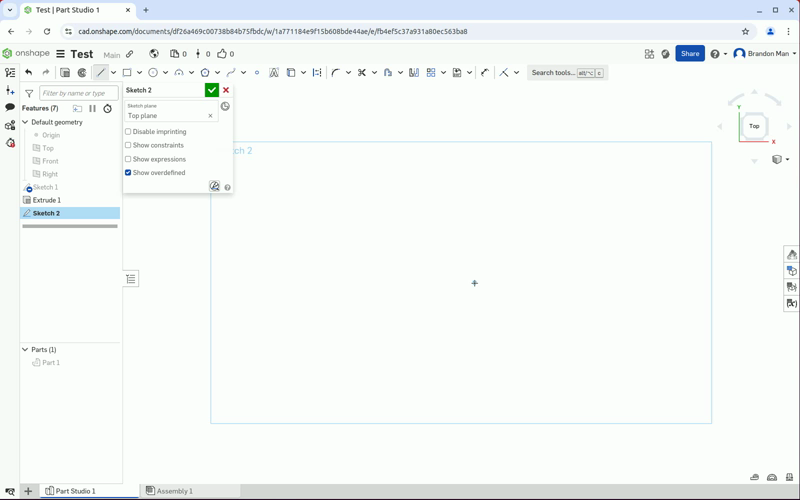
mouse_move(504, 282)
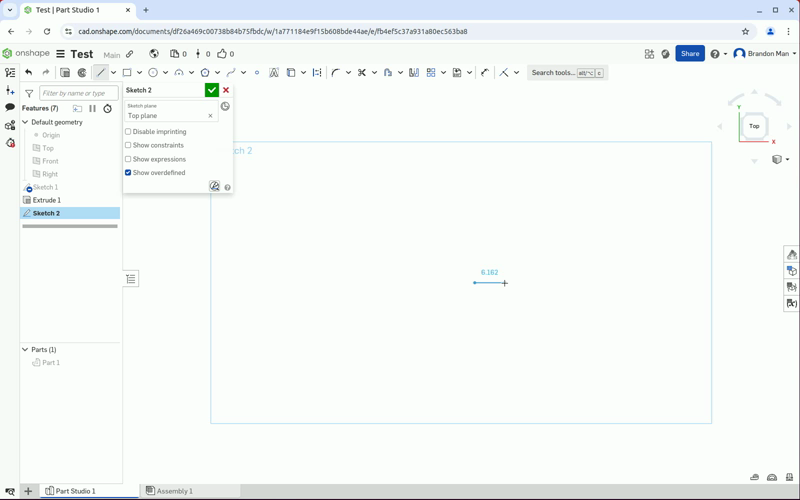
mouse_move(485, 282)
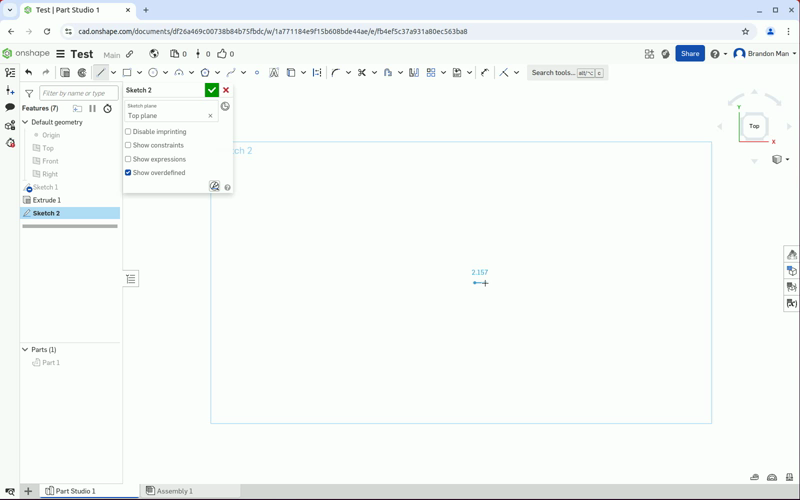
click(485, 282)
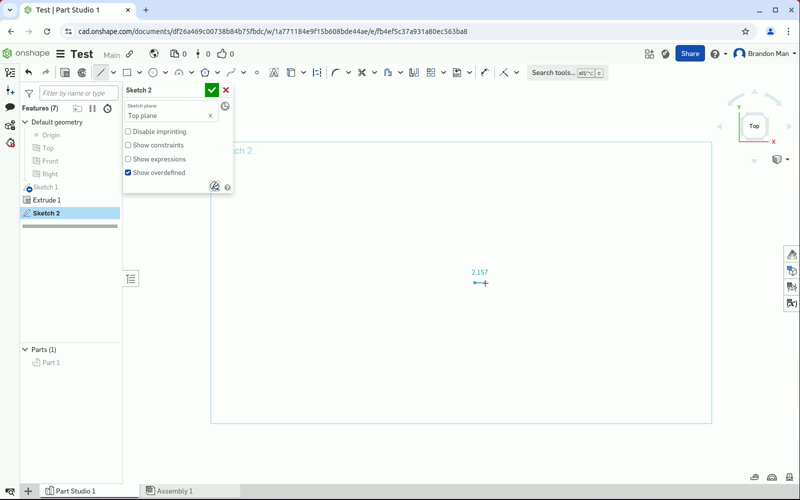
key_up(shift)
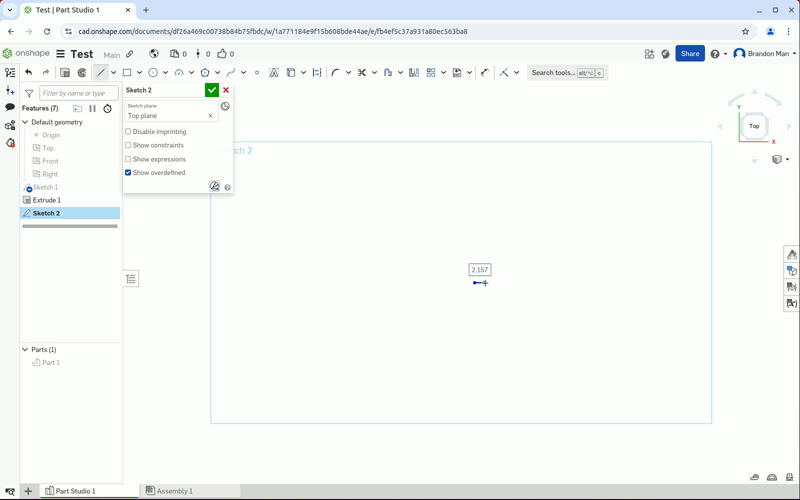
key_down(shift)
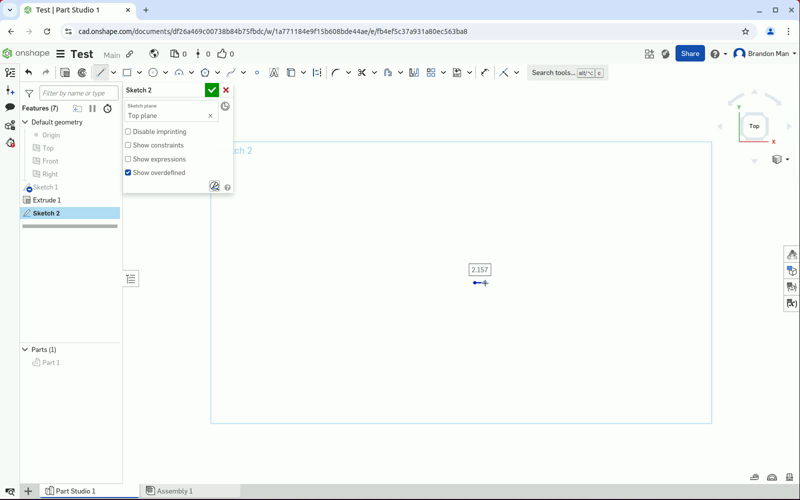
mouse_move(485, 172)
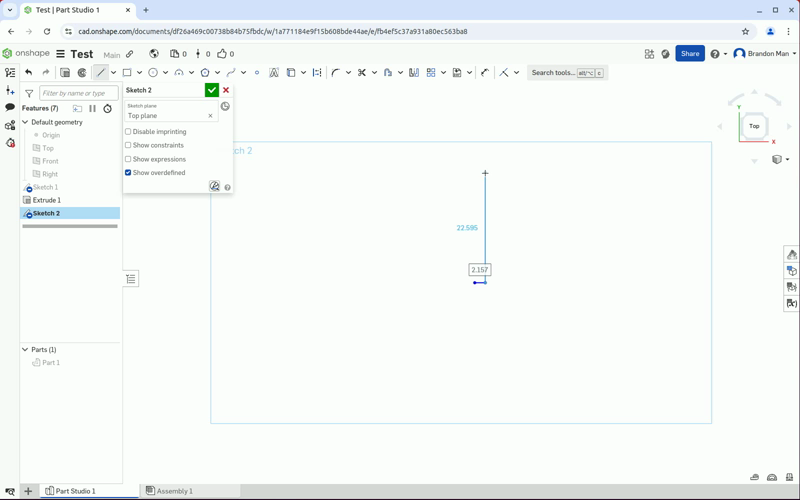
click(485, 172)
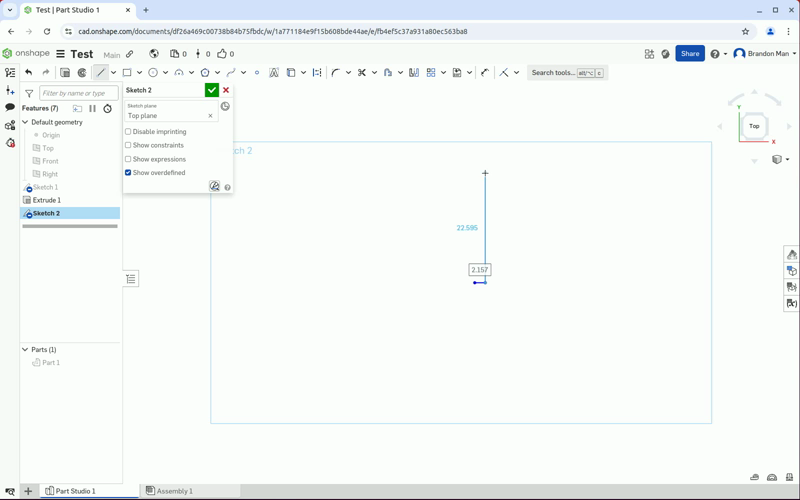
key_up(shift)
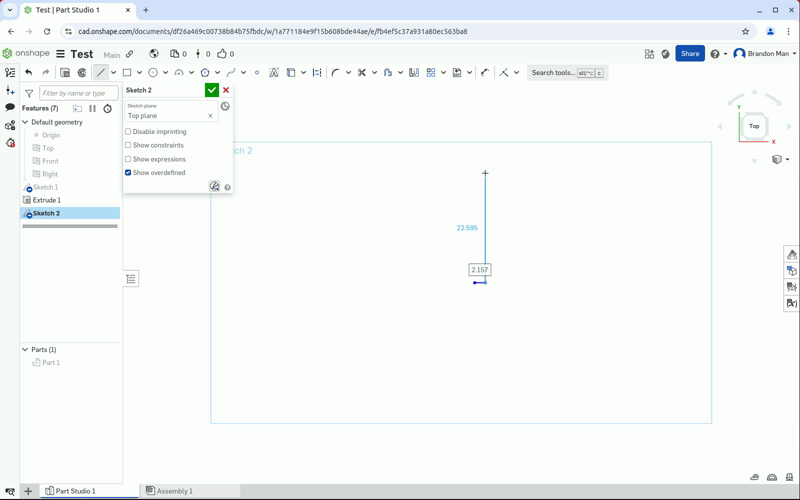
key_down(shift)
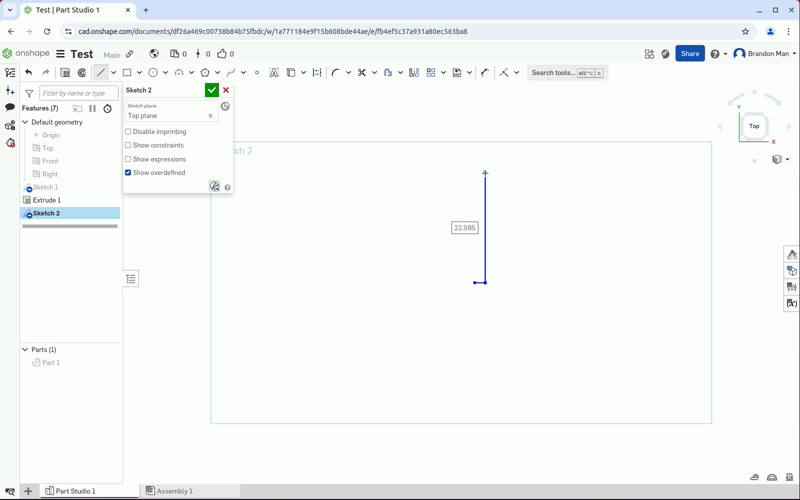
mouse_move(515, 172)
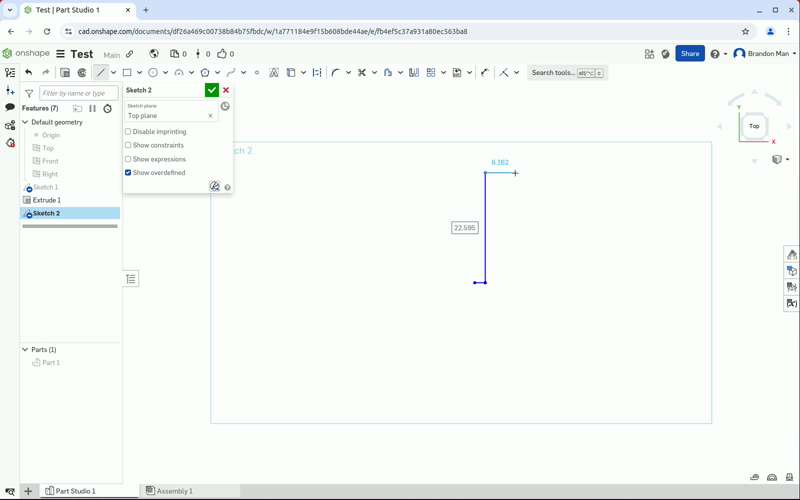
mouse_move(474, 172)
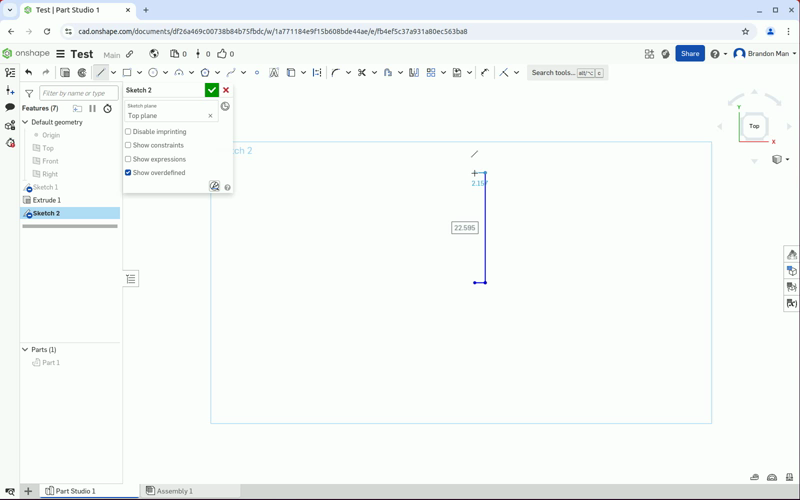
click(474, 172)
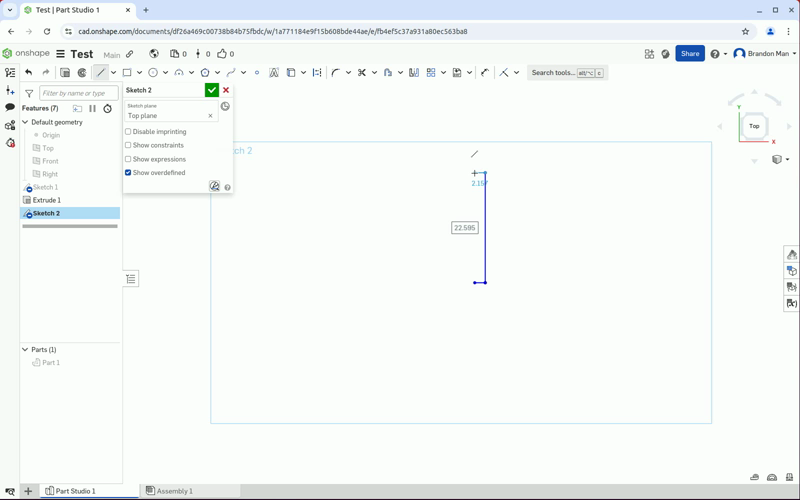
key_up(shift)
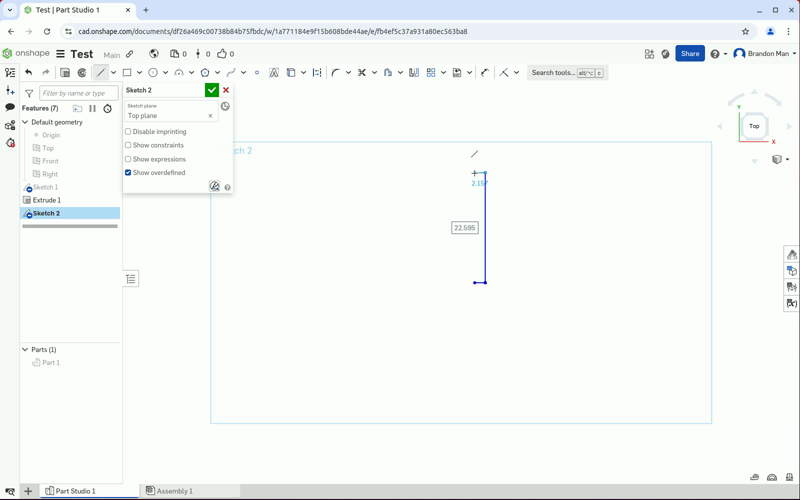
key_down(shift)
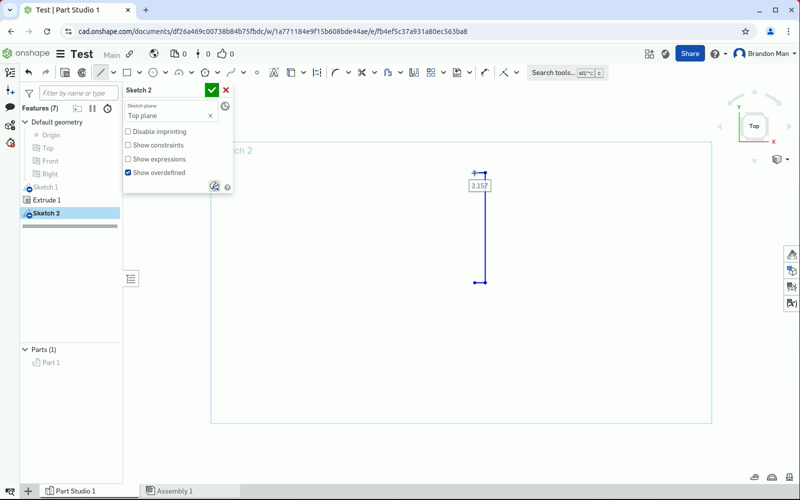
mouse_move(474, 282)
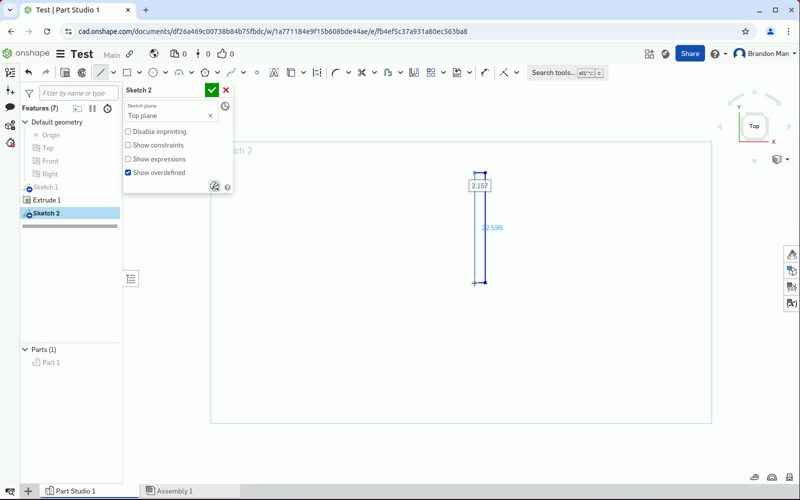
key_up(shift)
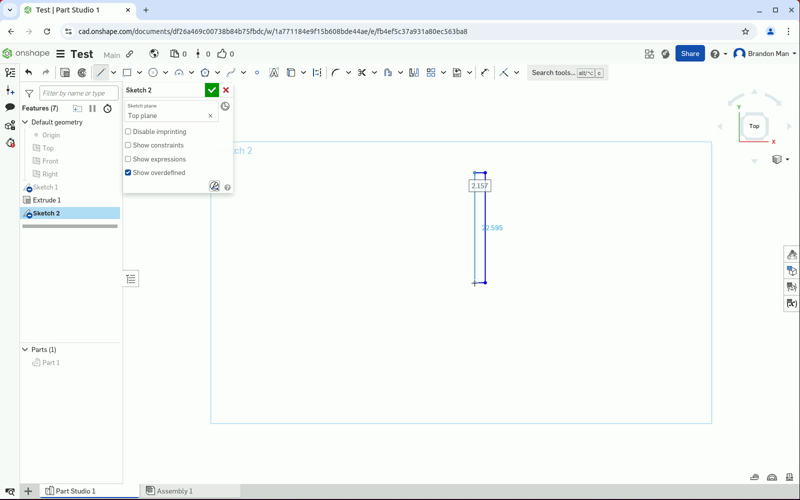
click(474, 282)
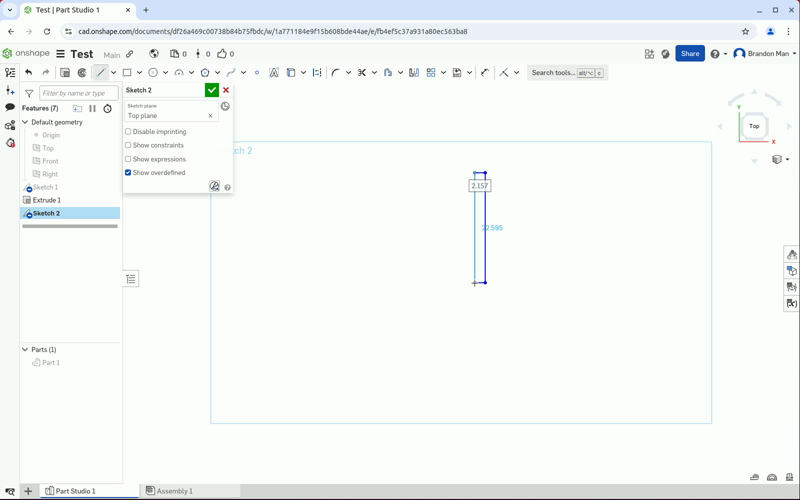
key(esc)
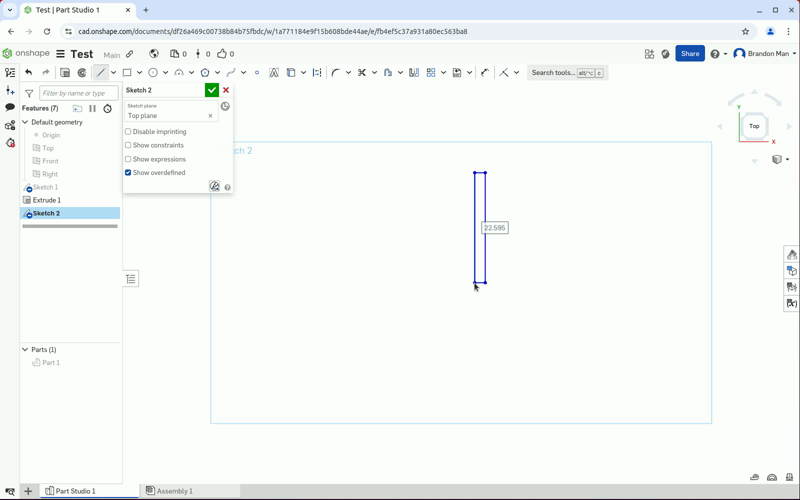
mouse_move(483, 267)
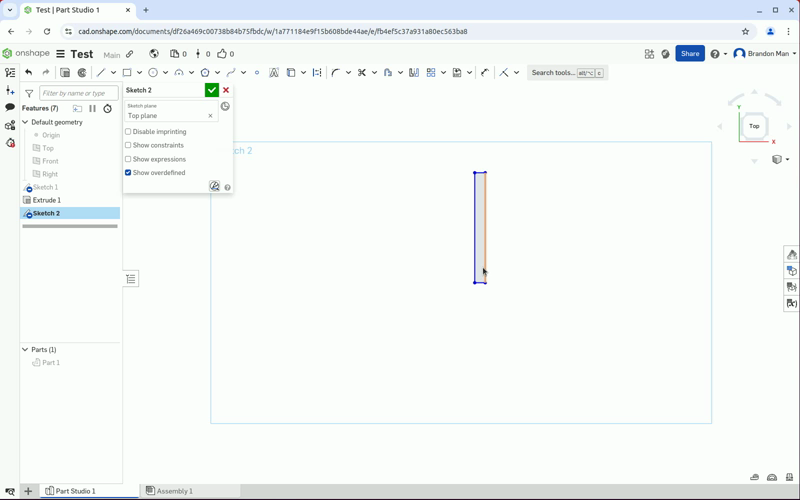
scroll(6)
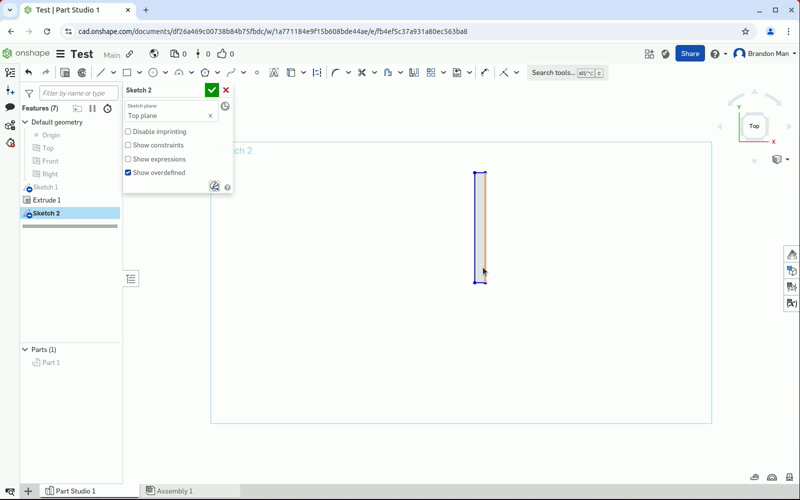
scroll(6)
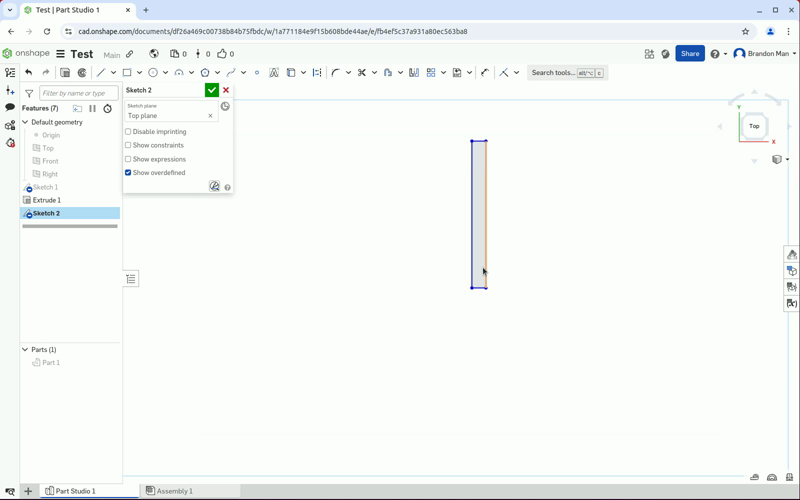
scroll(6)
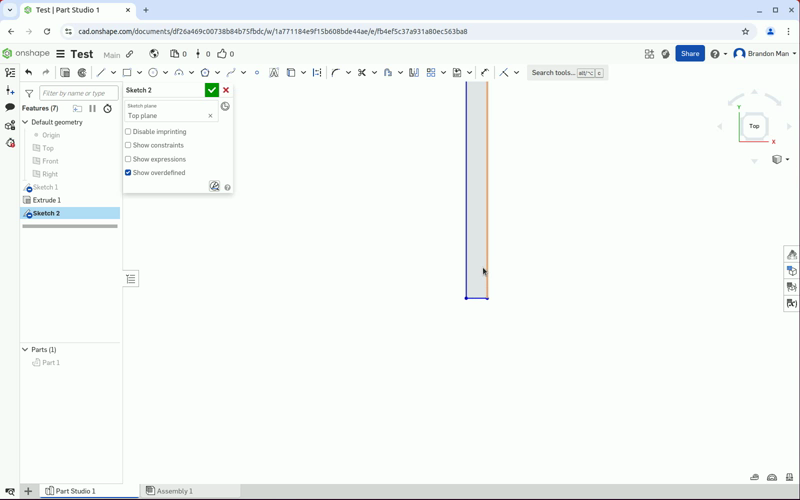
scroll(6)
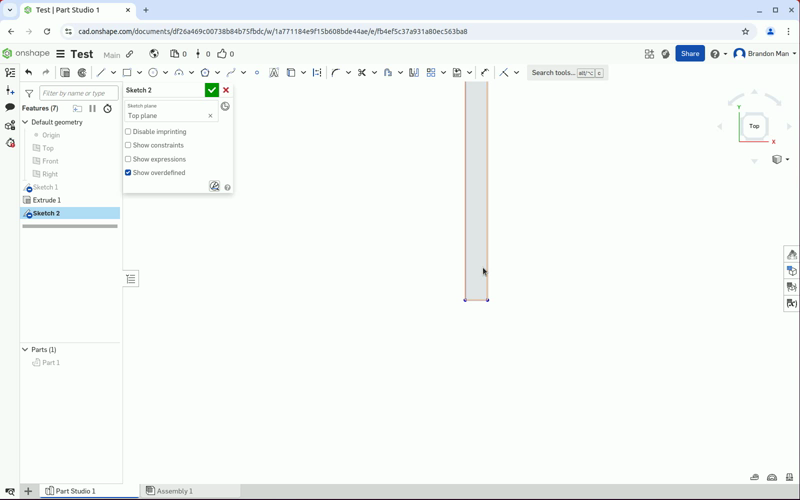
scroll(6)
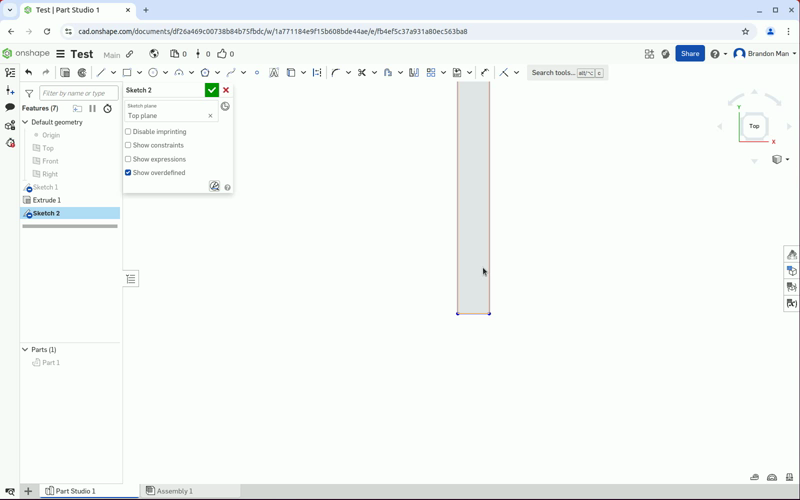
scroll(6)
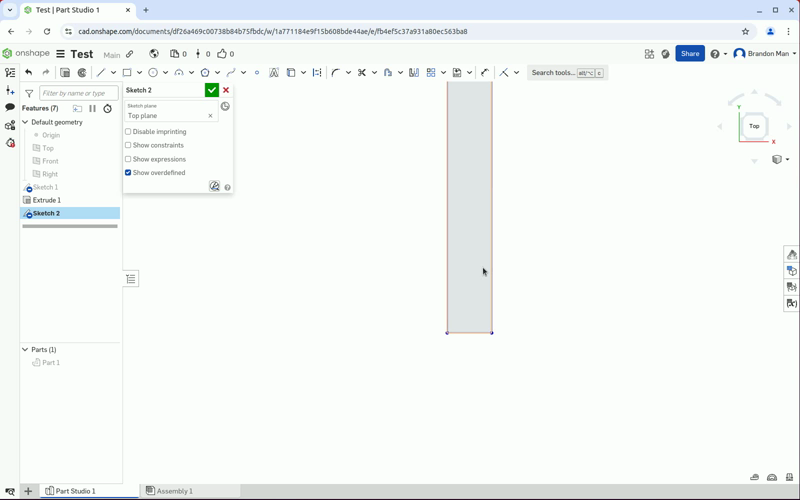
scroll(6)
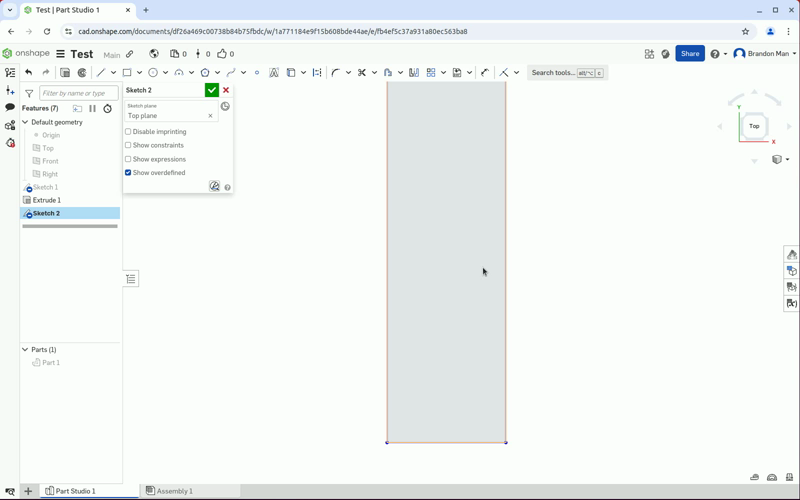
click(483, 267)
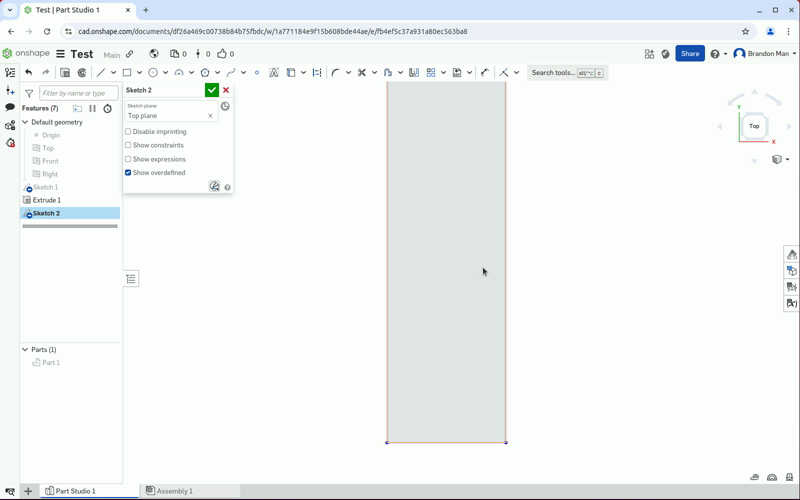
scroll(-6)
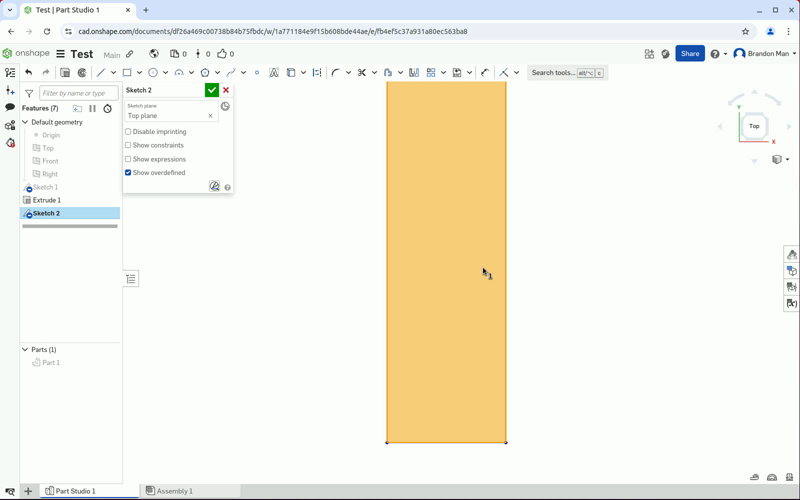
scroll(-6)
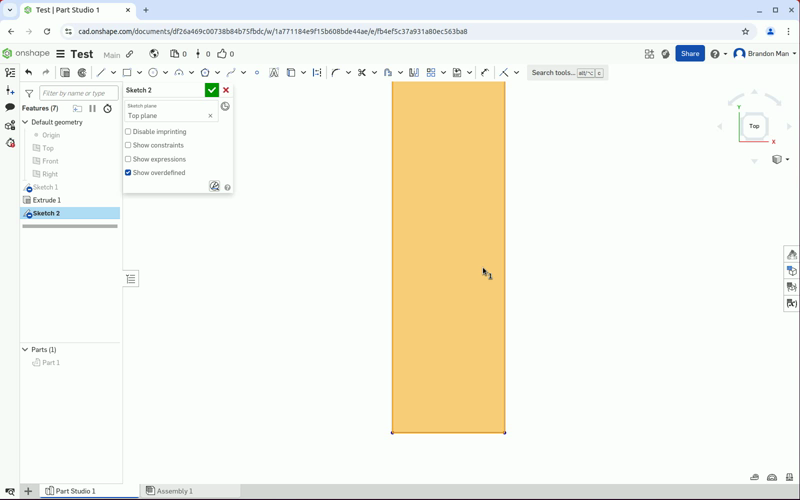
scroll(-6)
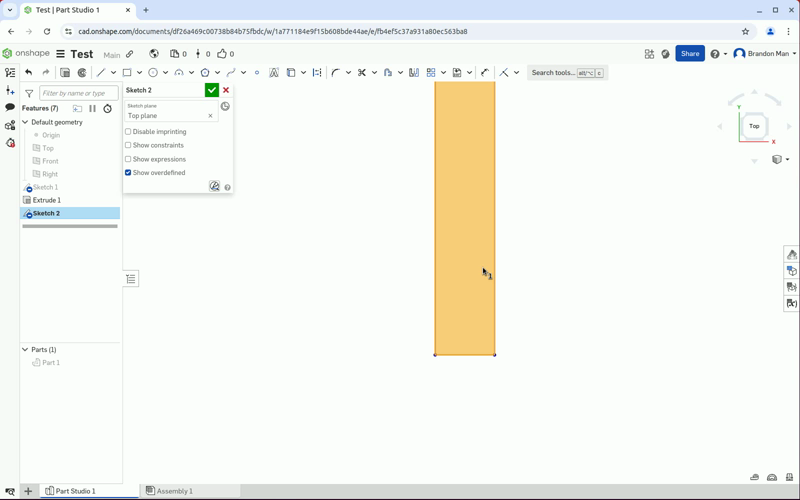
scroll(-6)
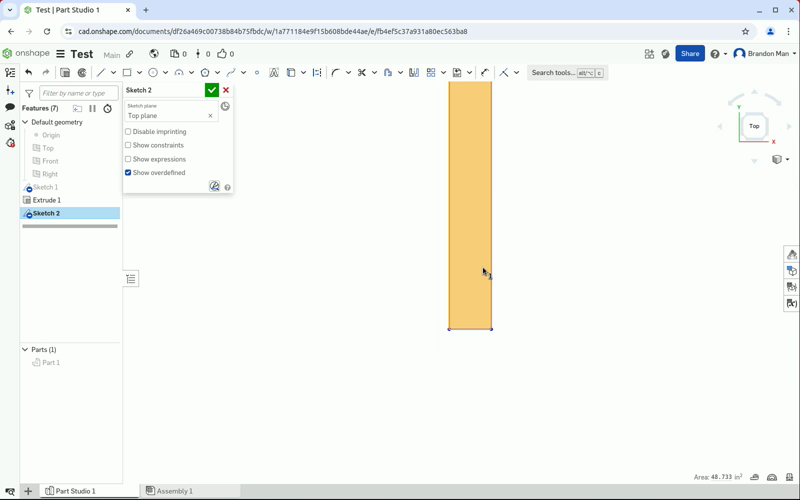
scroll(-6)
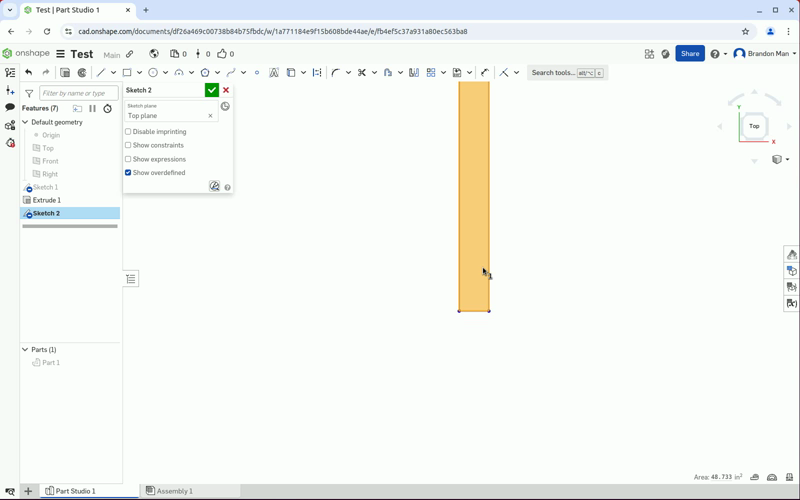
scroll(-6)
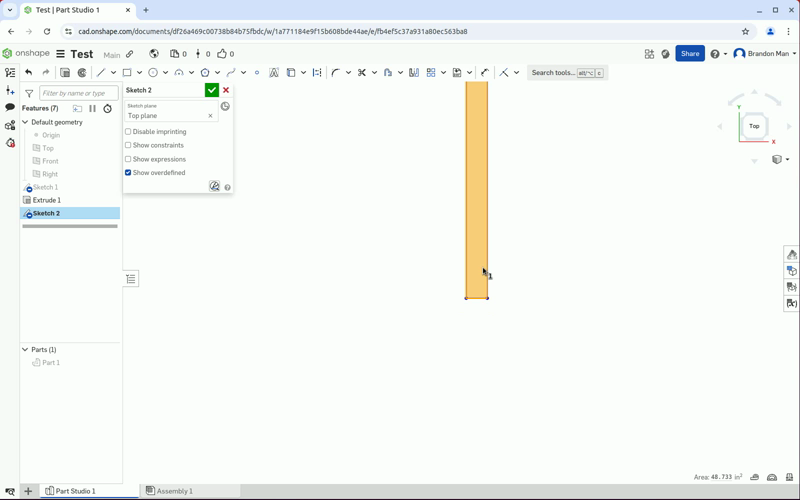
scroll(-6)
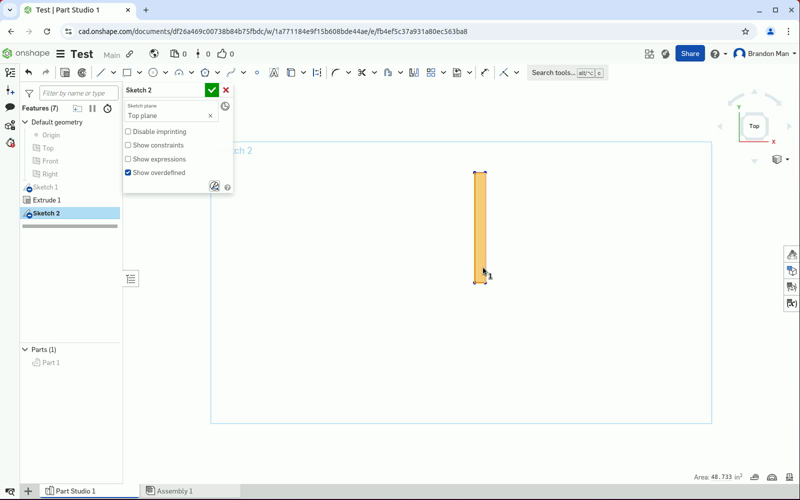
mouse_move(73, 352)
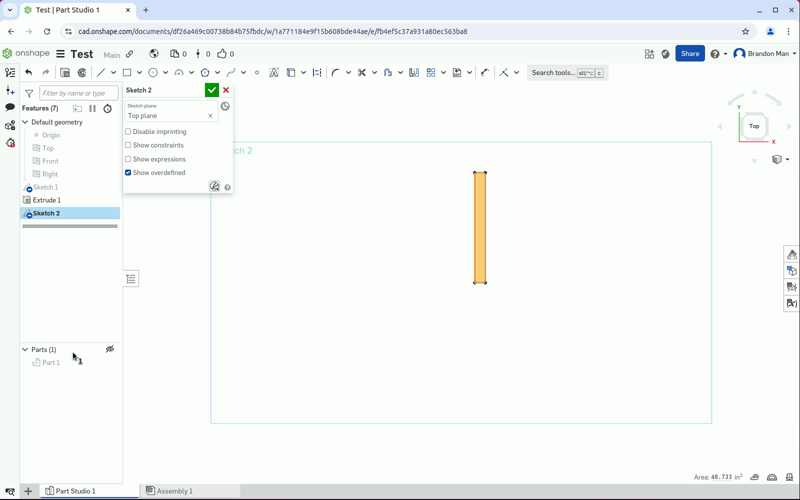
key(shift+y)
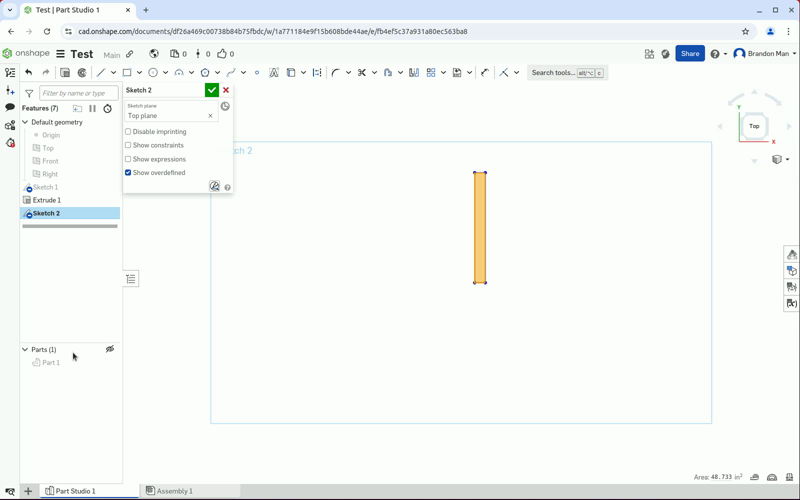
key(shift+e)
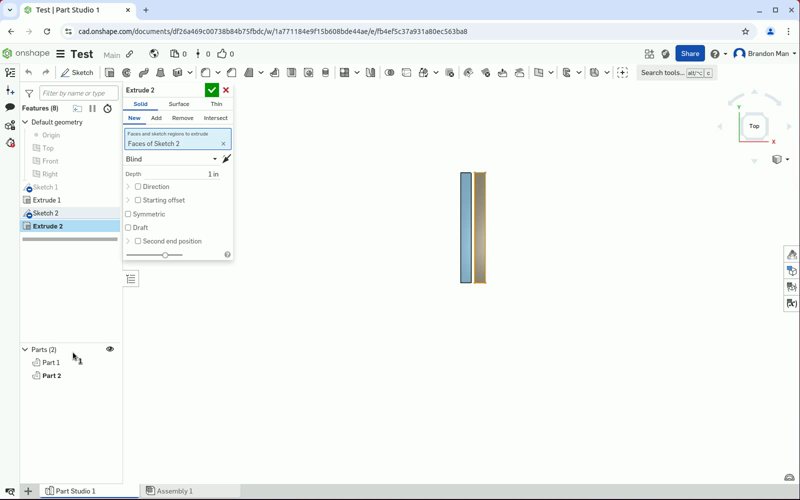
mouse_move(143, 106)
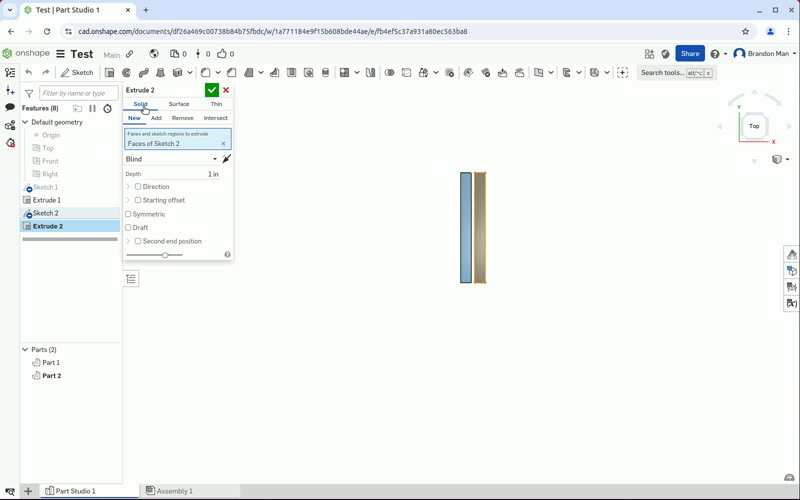
click(143, 106)
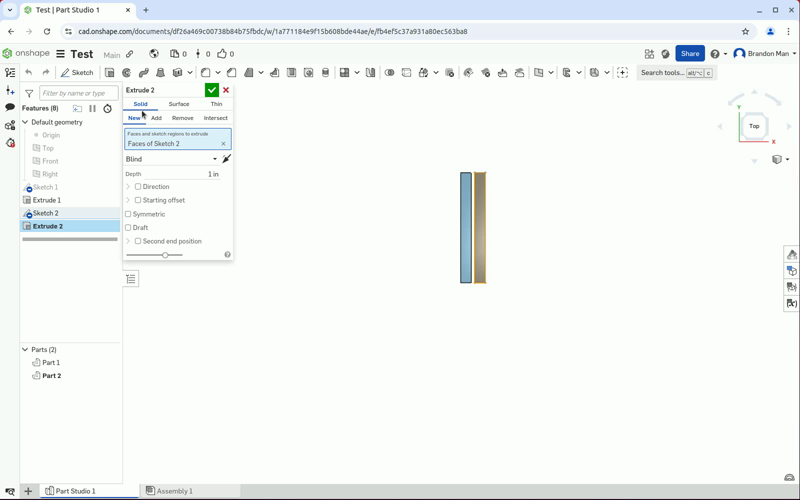
mouse_move(137, 120)
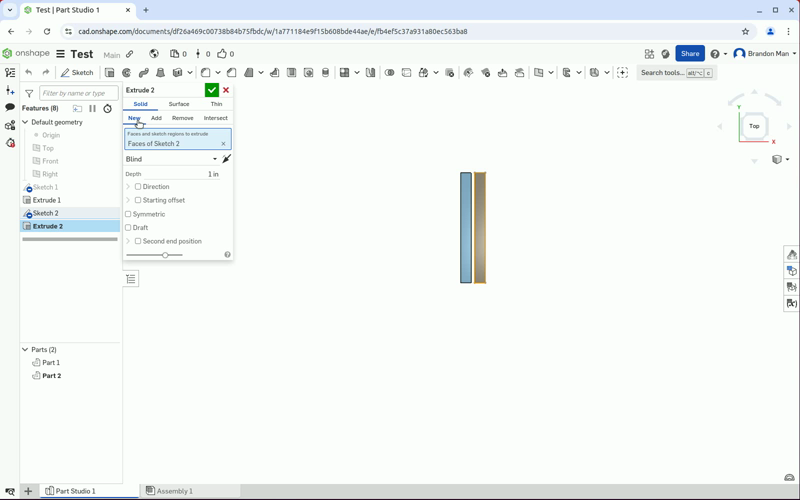
click(137, 120)
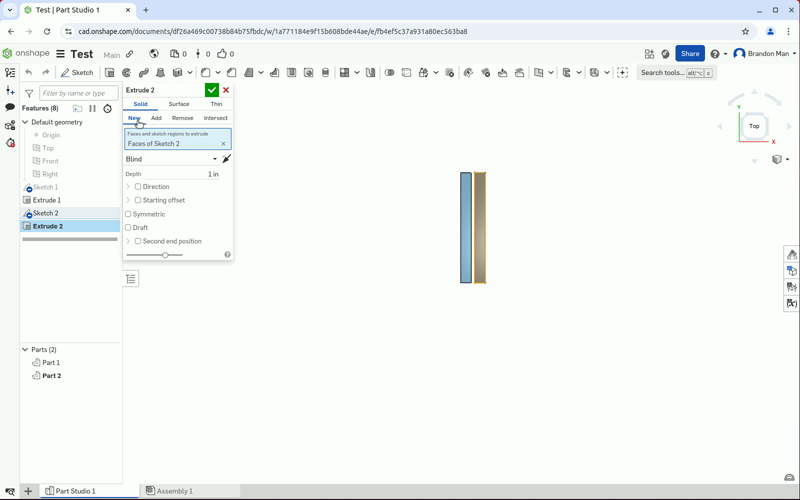
key(tab, 4)
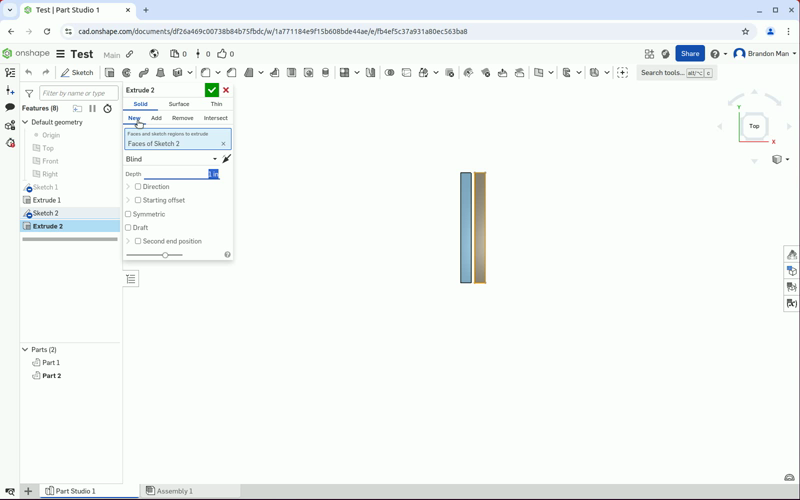
text(0.241)
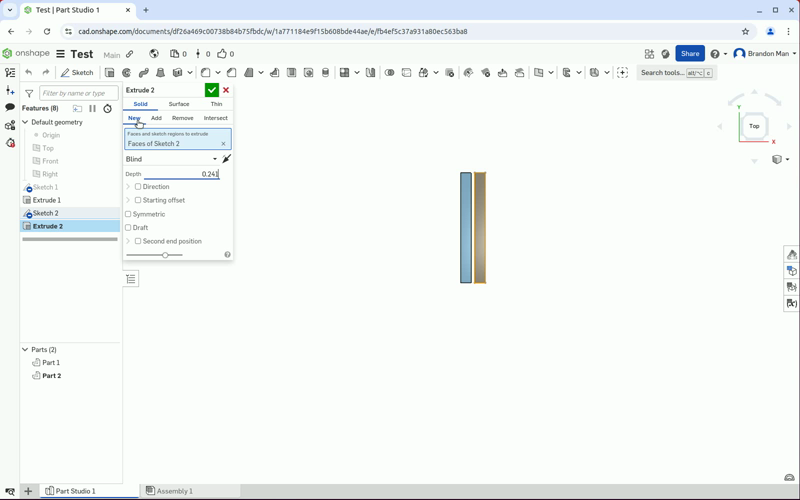
key(enter)
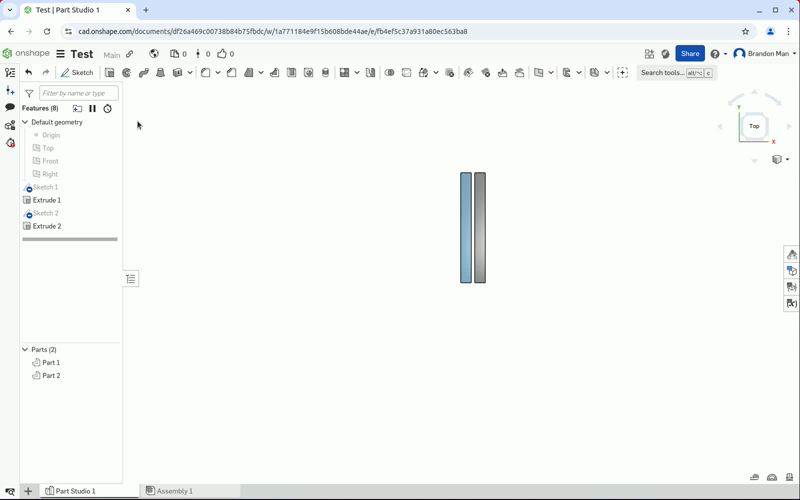
key(shift+h)
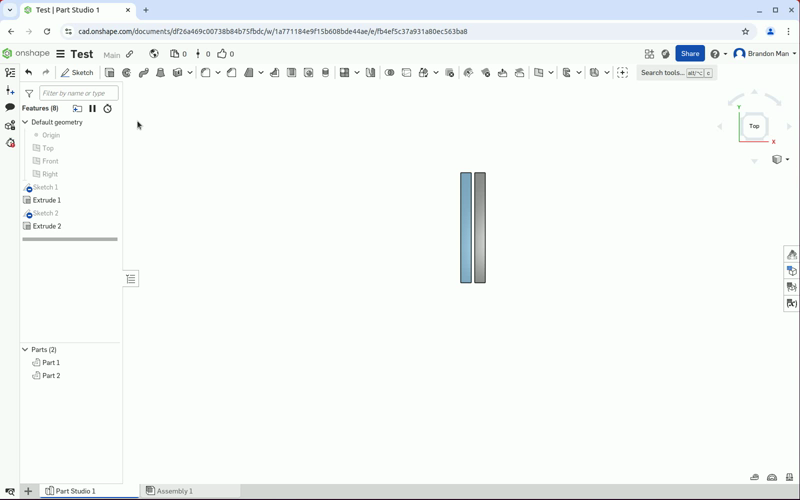
key(shift+h)
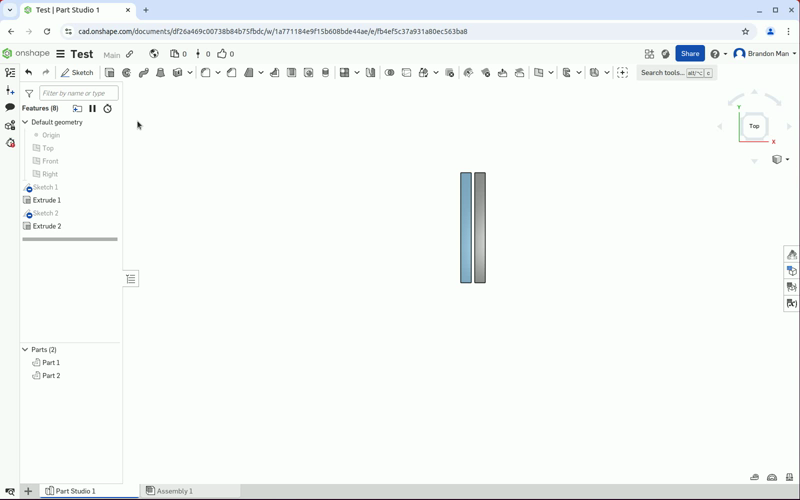
mouse_move(73, 189)
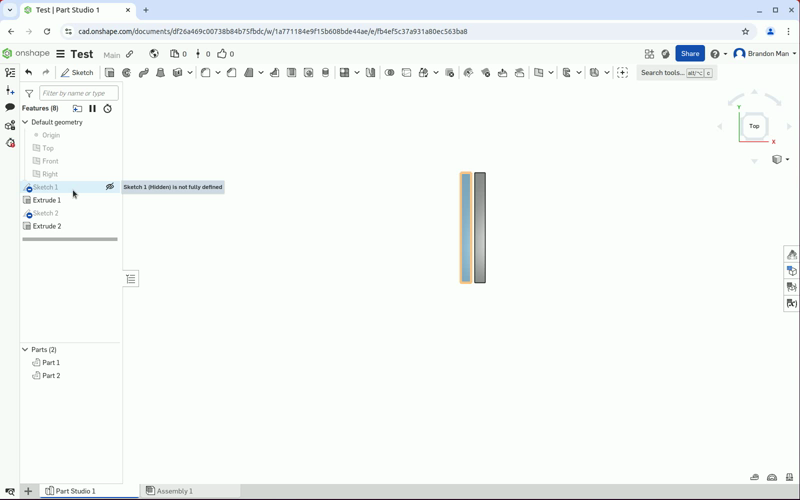
click(73, 189)
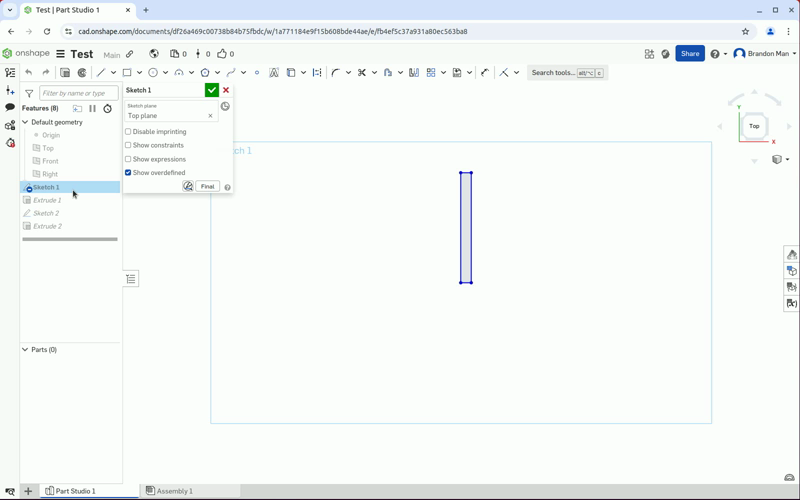
mouse_move(229, 92)
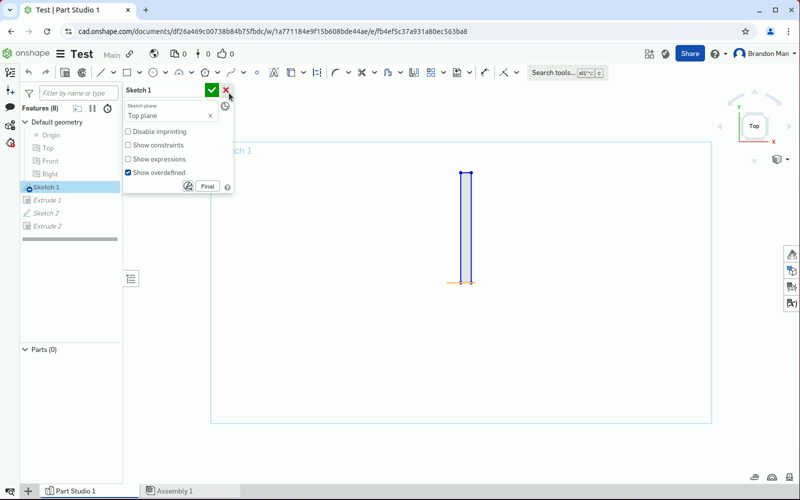
click(229, 92)
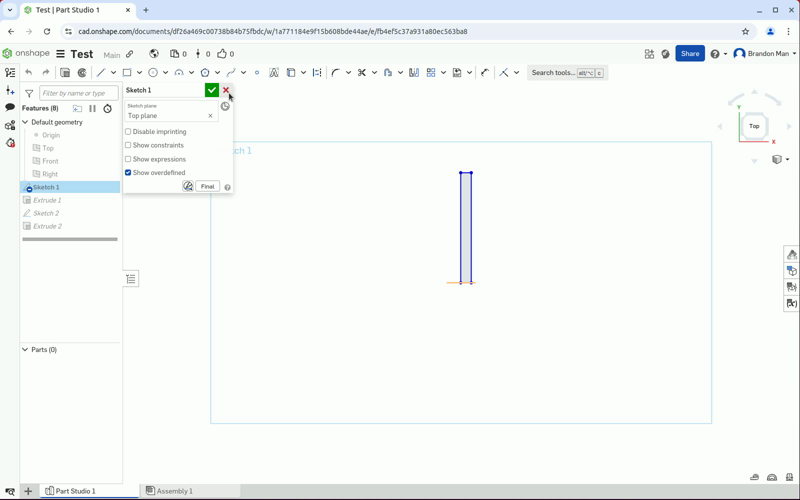
key(shift+s)
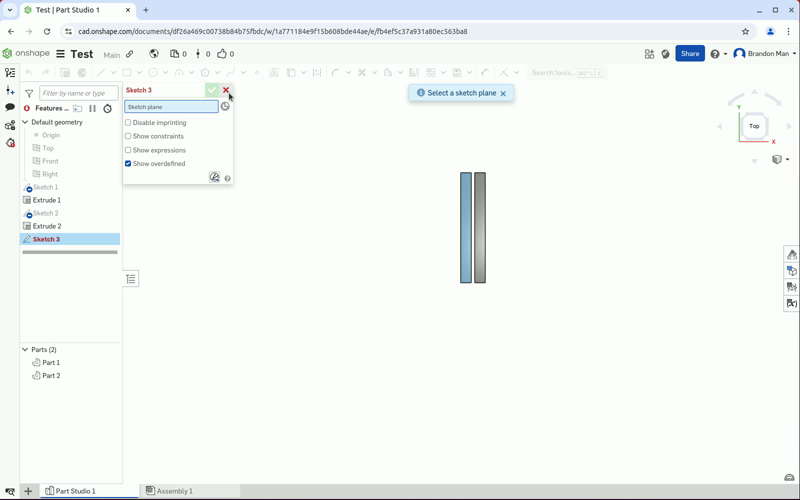
mouse_move(73, 150)
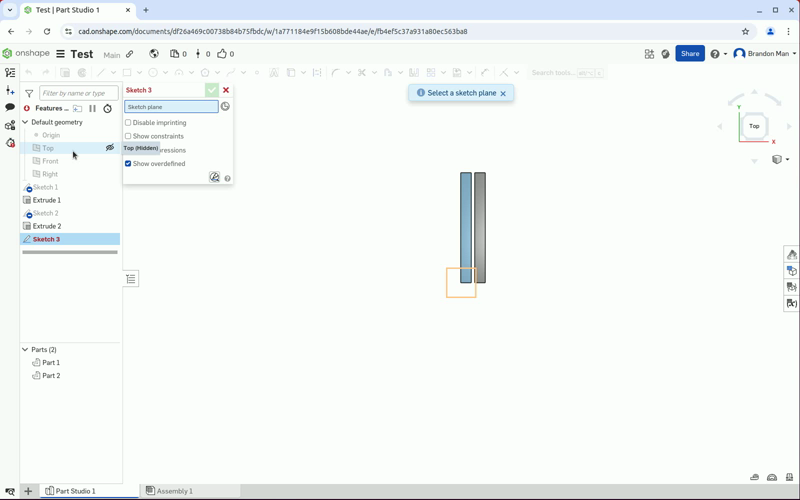
click(73, 150)
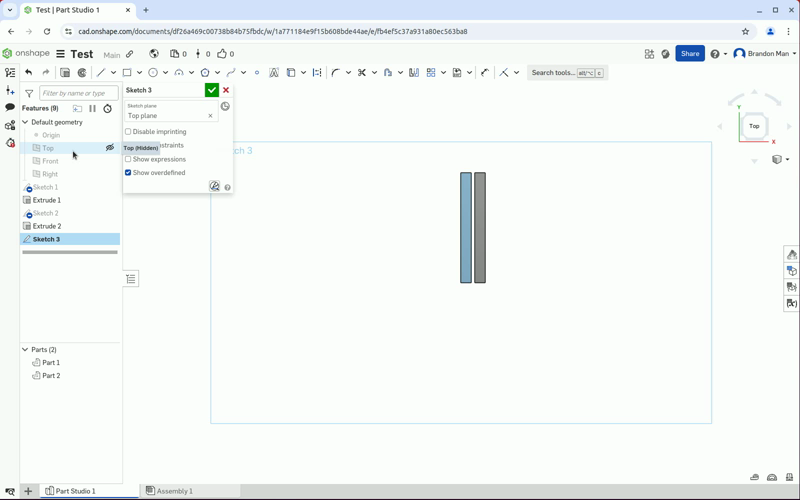
mouse_move(73, 352)
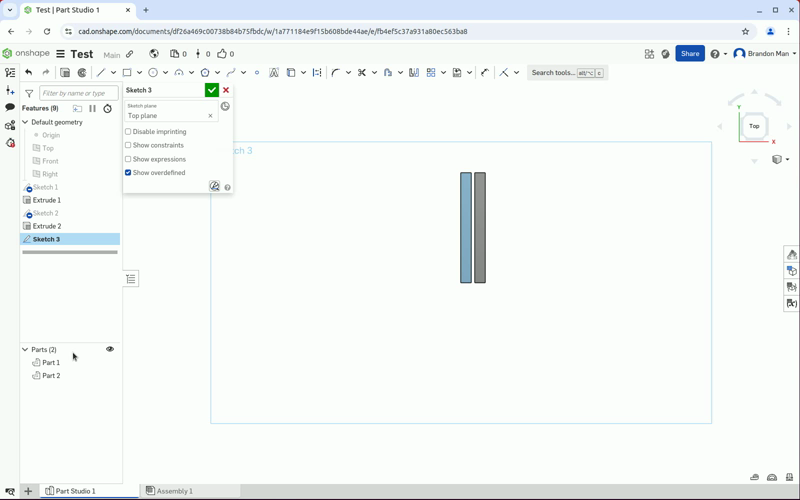
key(y)
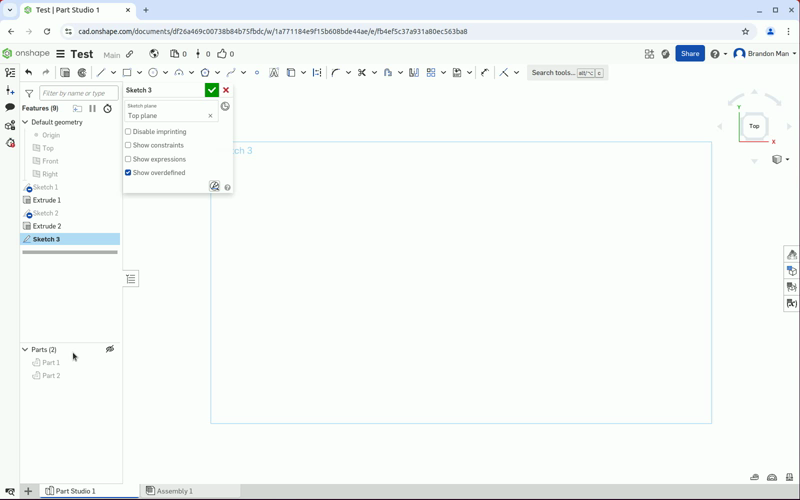
key(l)
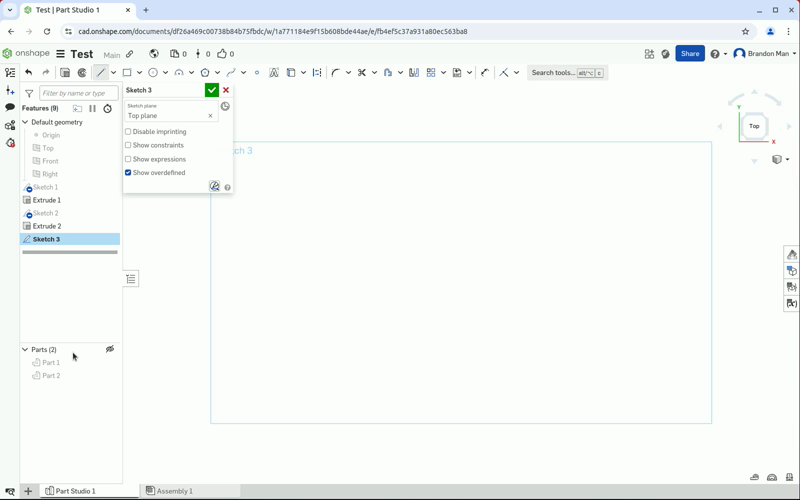
key_down(shift)
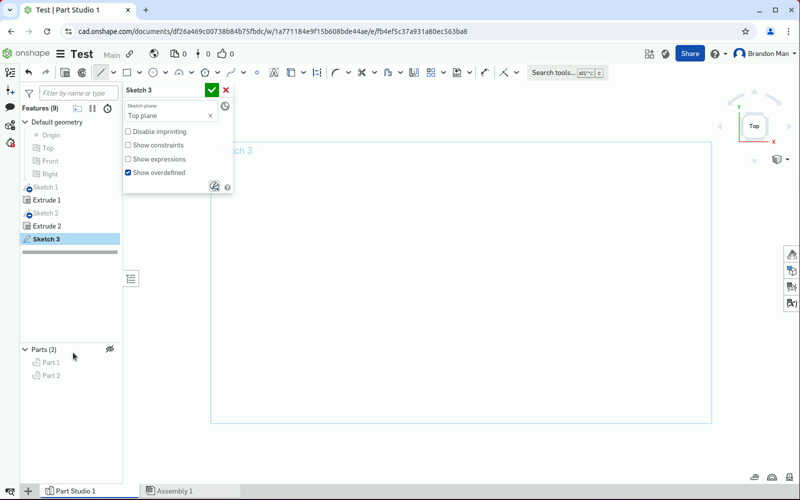
mouse_move(487, 282)
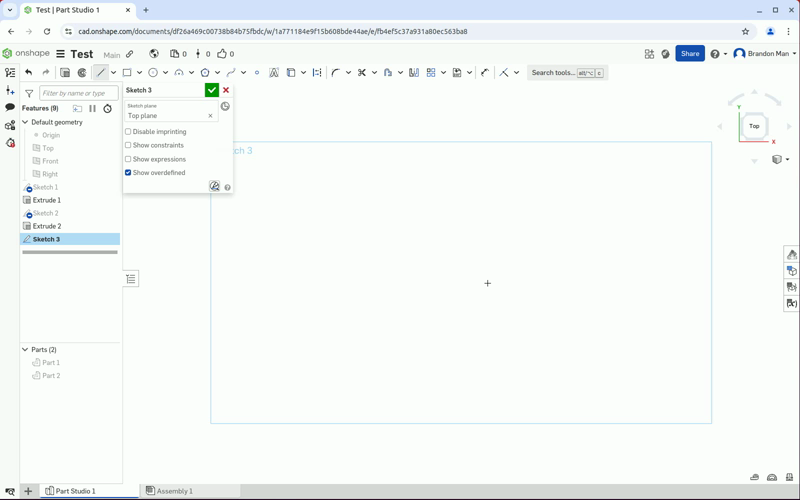
click(487, 282)
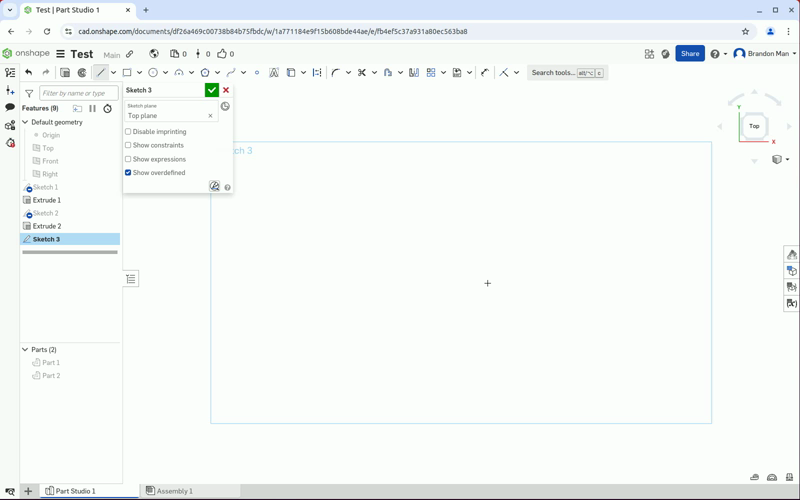
key_up(shift)
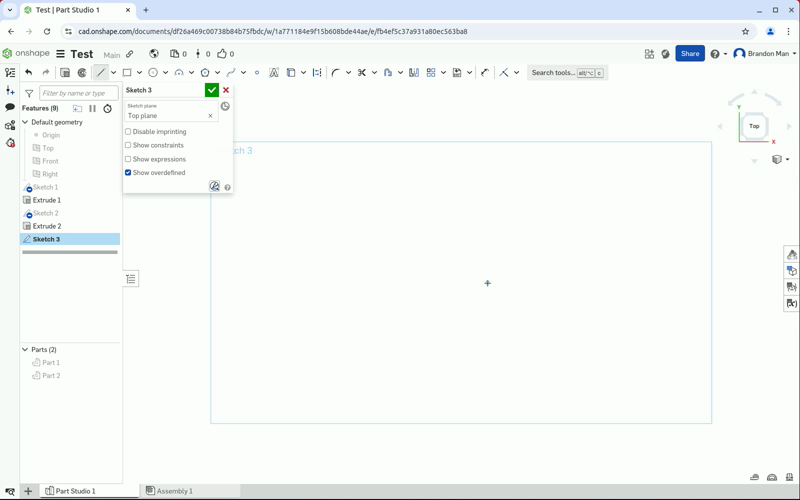
key_down(shift)
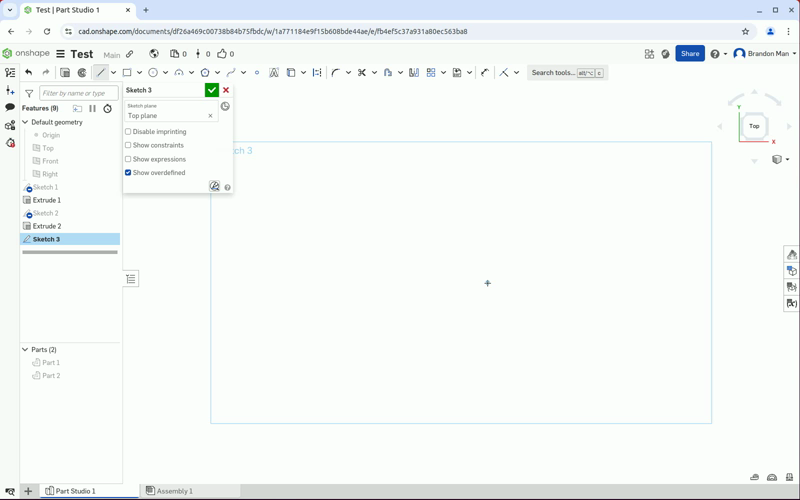
mouse_move(517, 282)
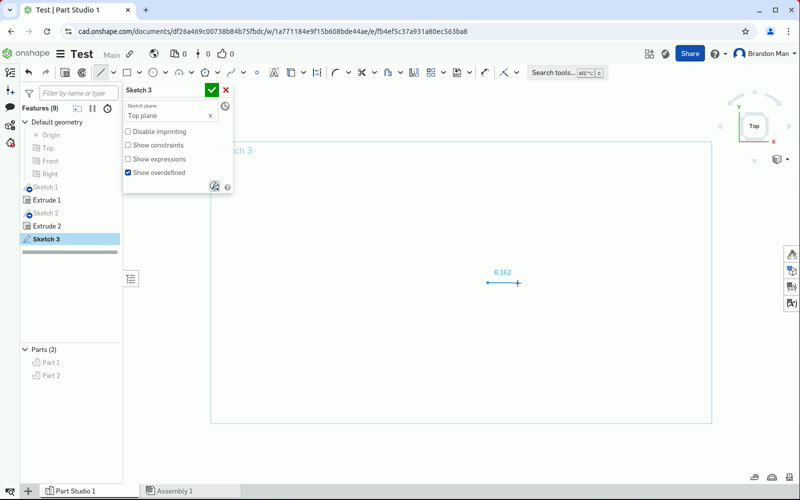
mouse_move(498, 282)
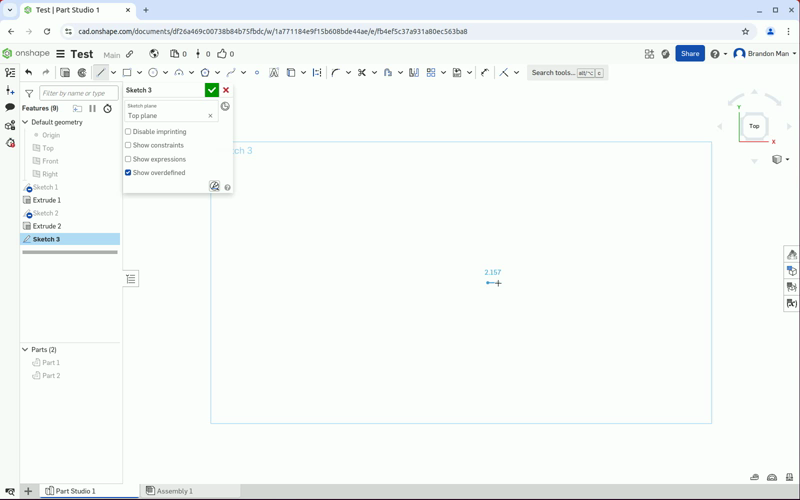
click(498, 282)
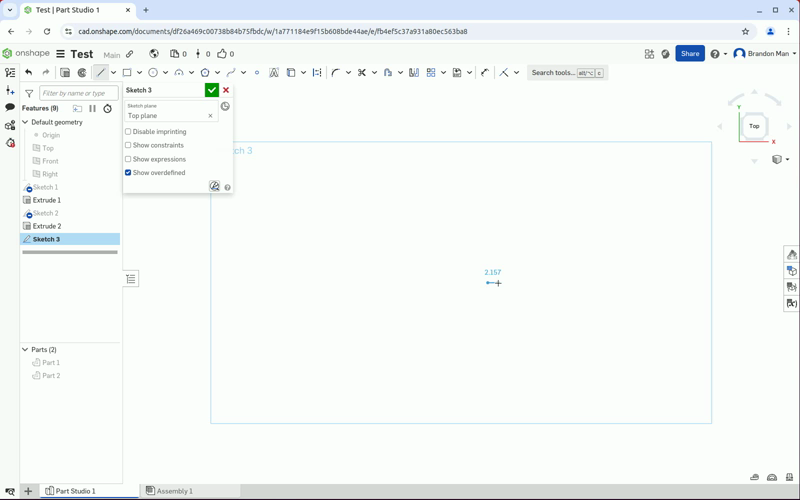
key_up(shift)
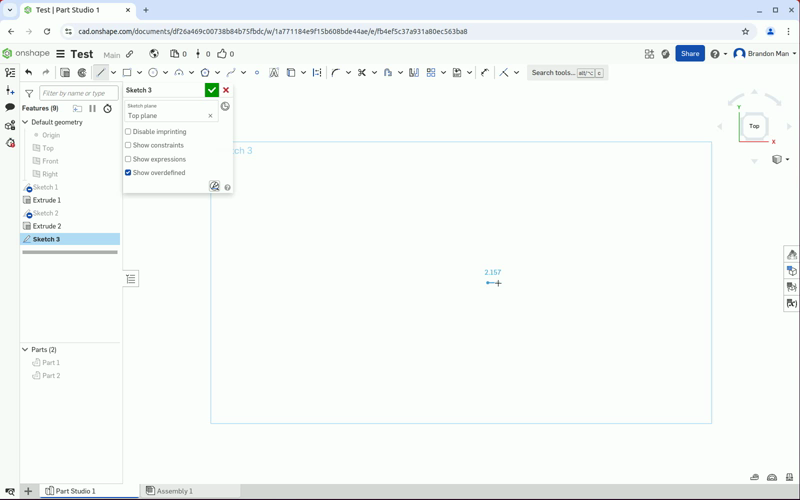
key_down(shift)
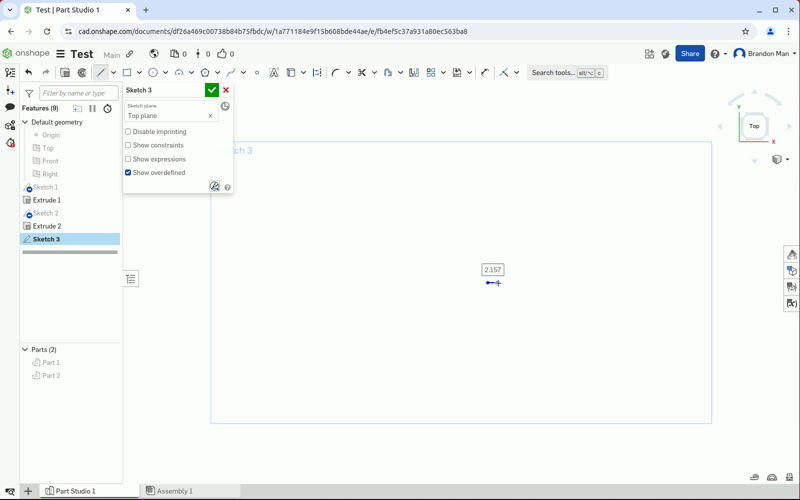
mouse_move(498, 172)
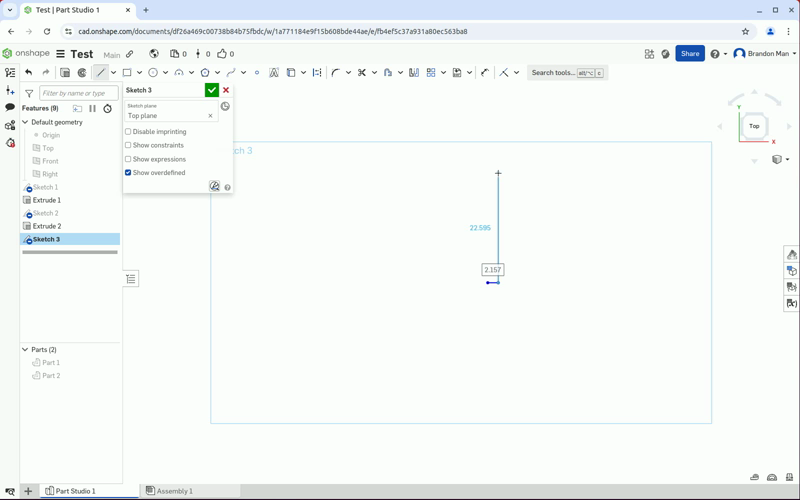
click(498, 172)
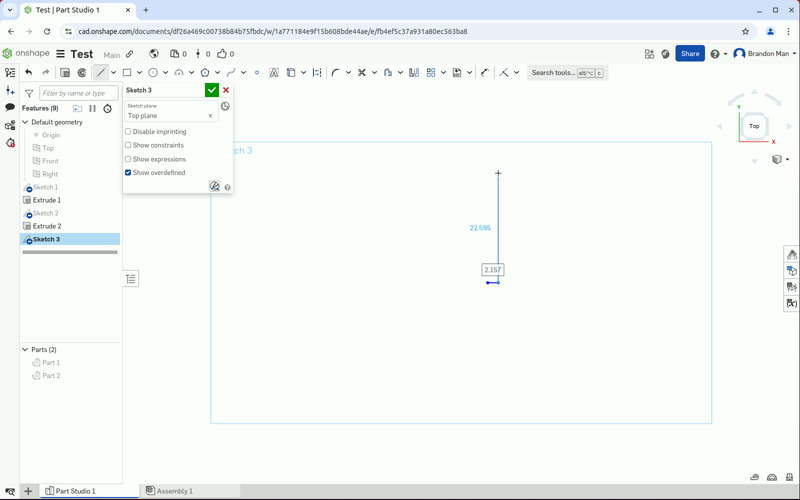
key_up(shift)
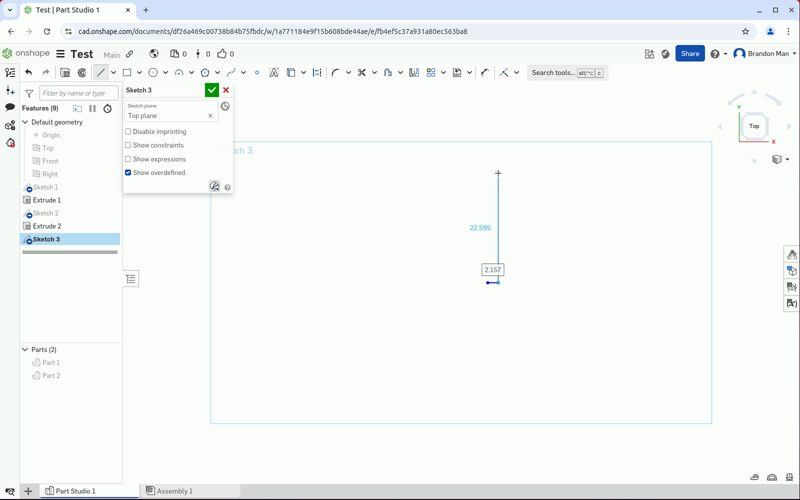
key_down(shift)
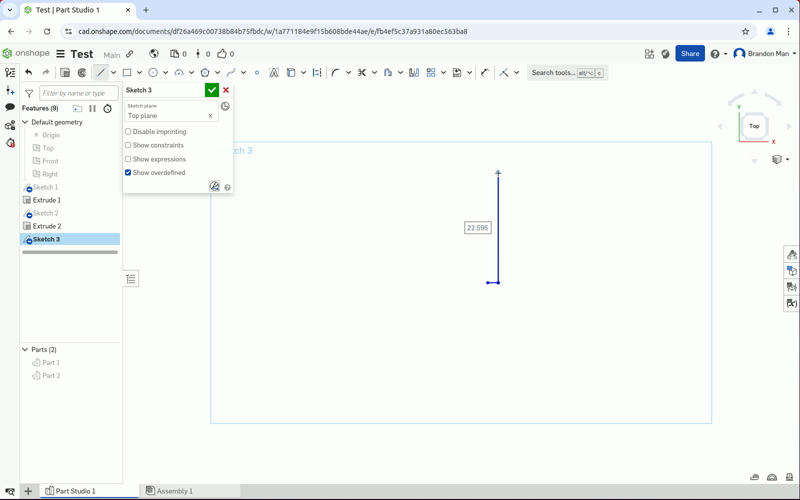
mouse_move(528, 172)
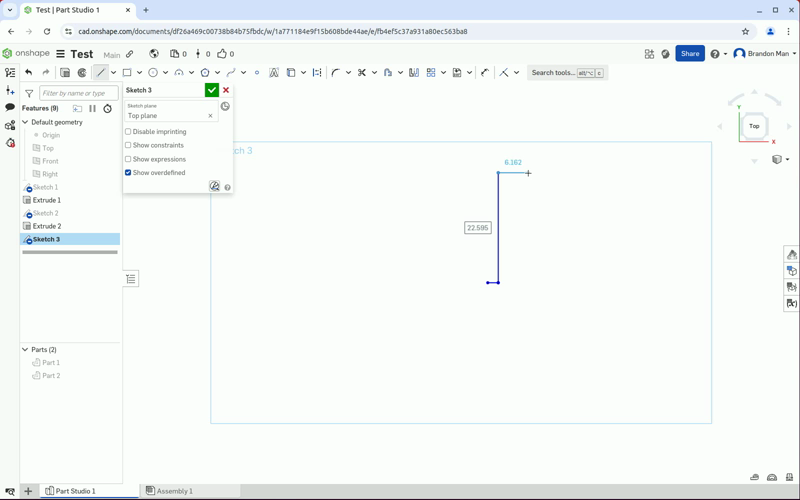
mouse_move(487, 172)
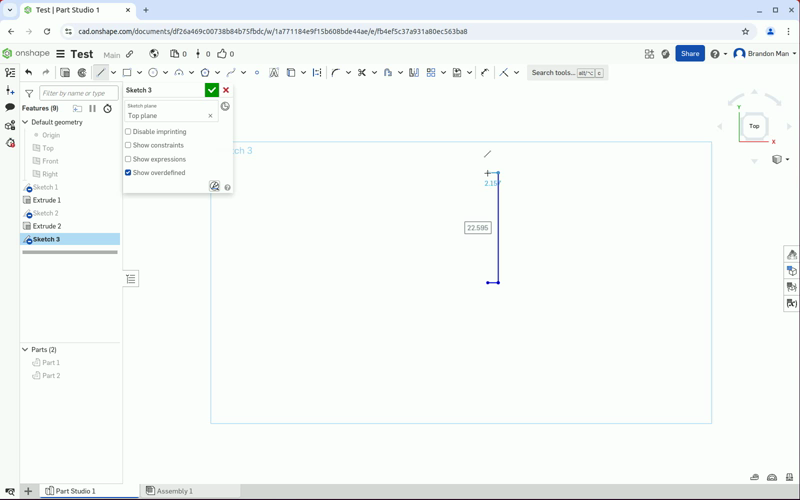
click(487, 172)
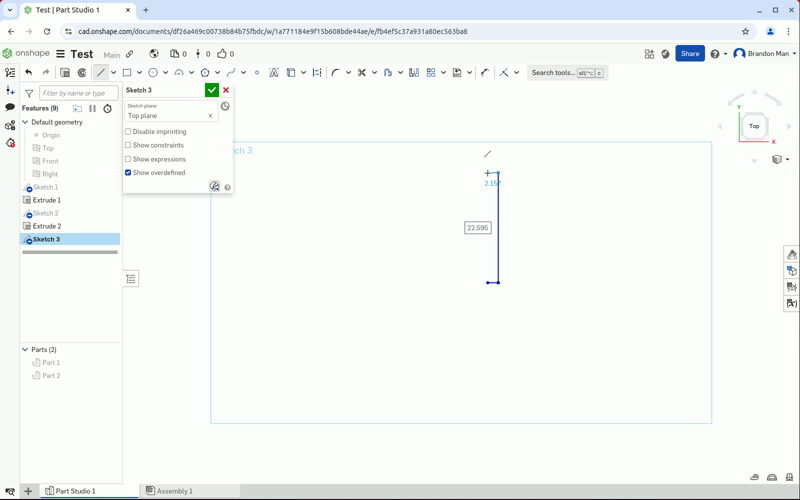
key_up(shift)
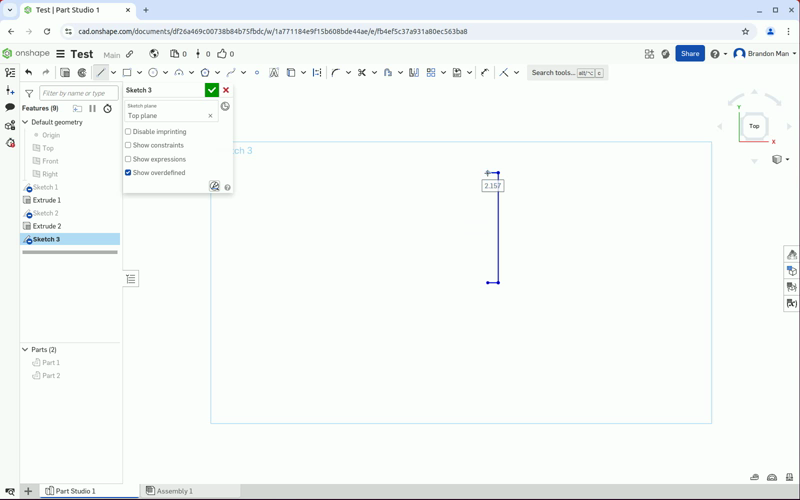
key_down(shift)
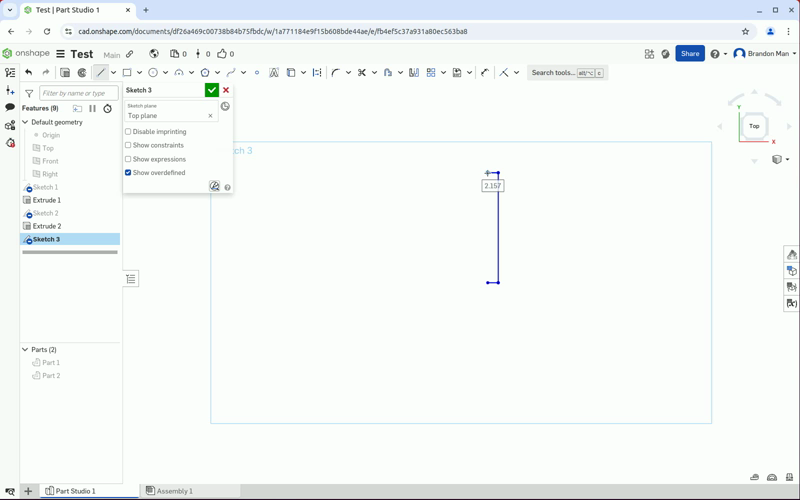
mouse_move(487, 282)
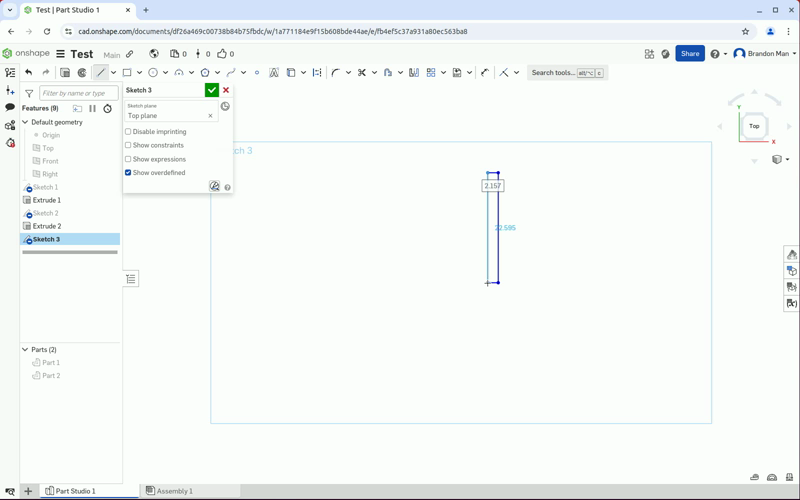
key_up(shift)
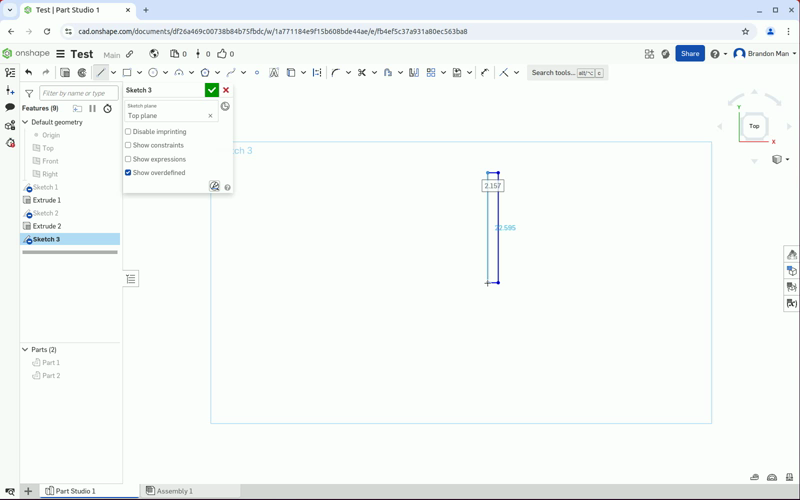
click(487, 282)
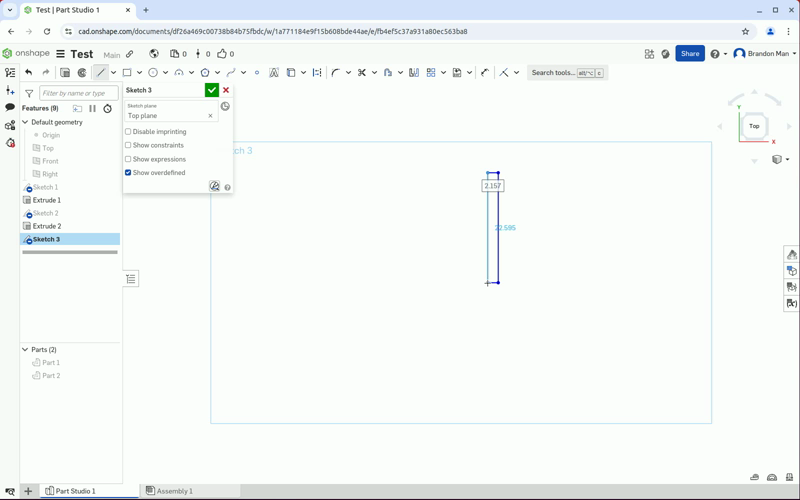
key(esc)
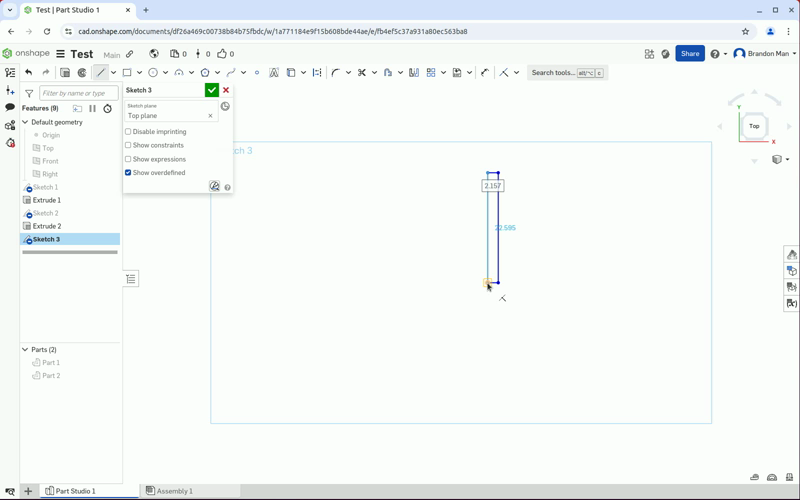
mouse_move(491, 280)
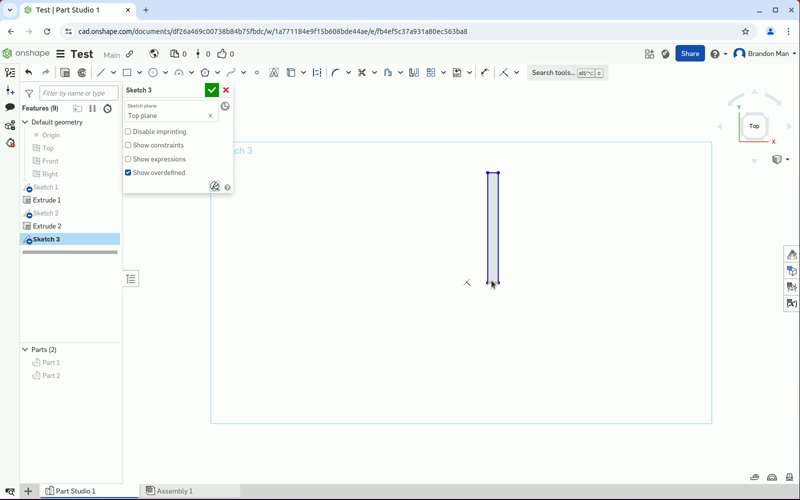
scroll(6)
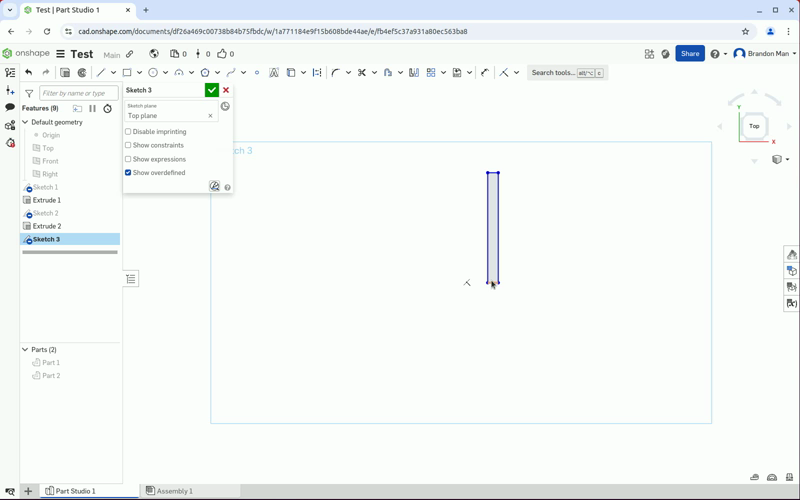
scroll(6)
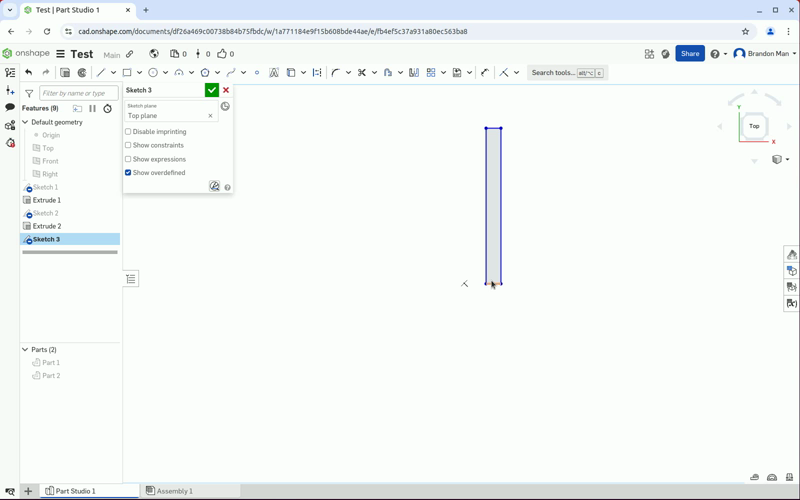
scroll(6)
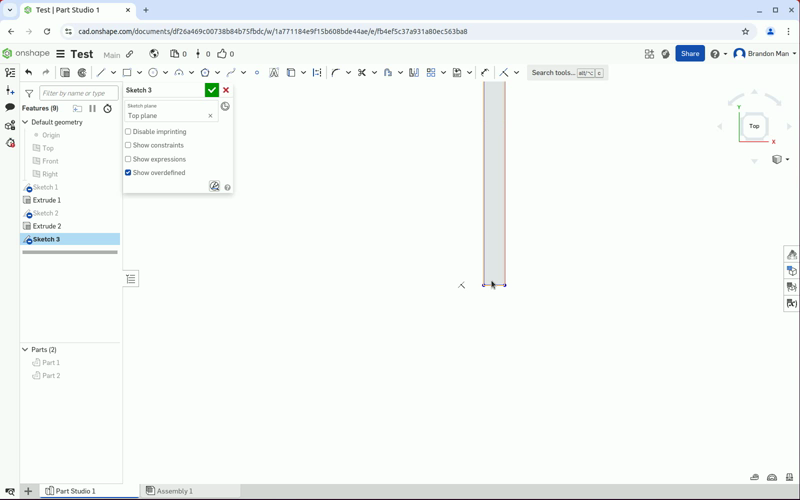
scroll(6)
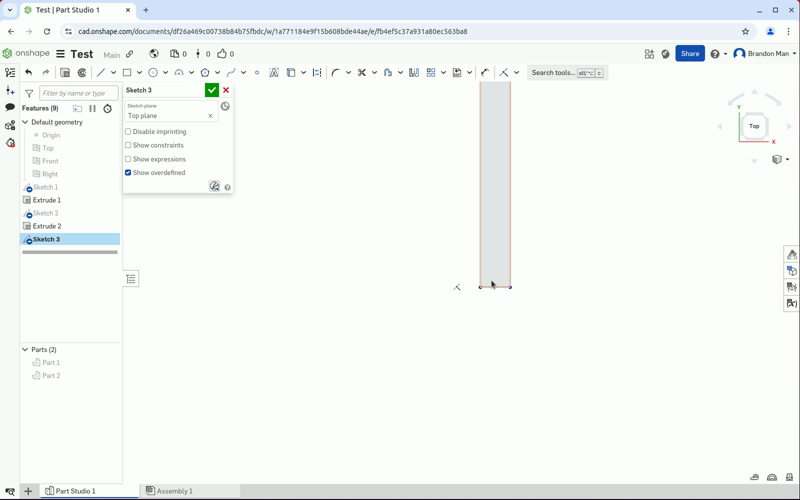
scroll(6)
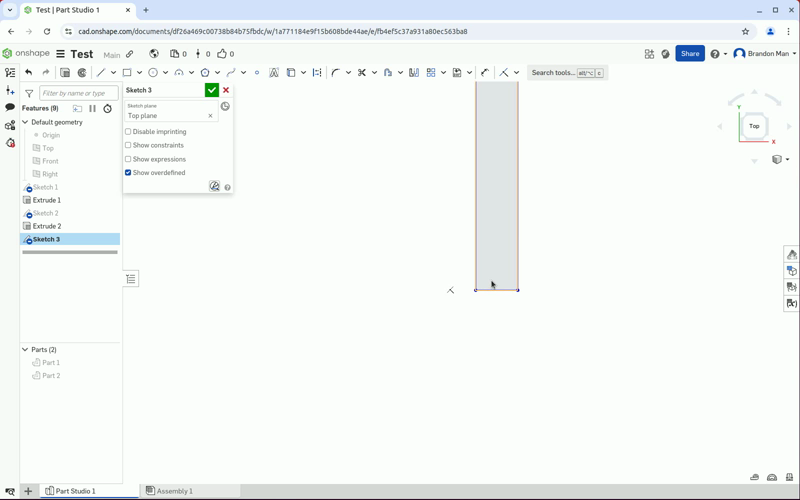
scroll(6)
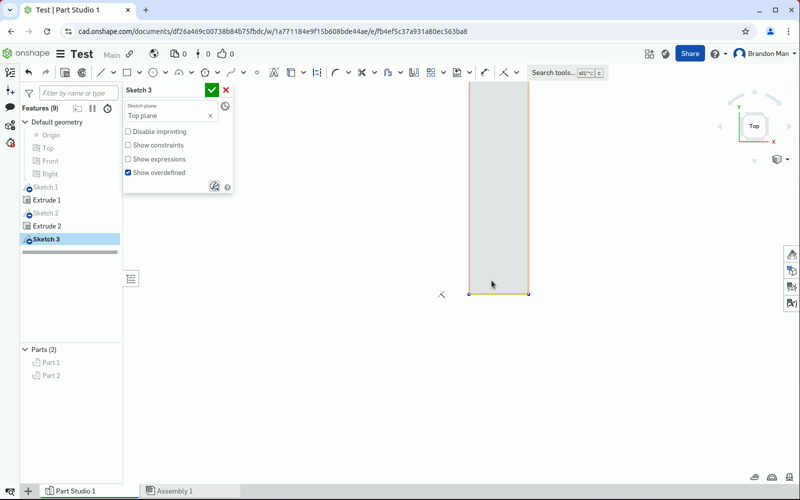
scroll(6)
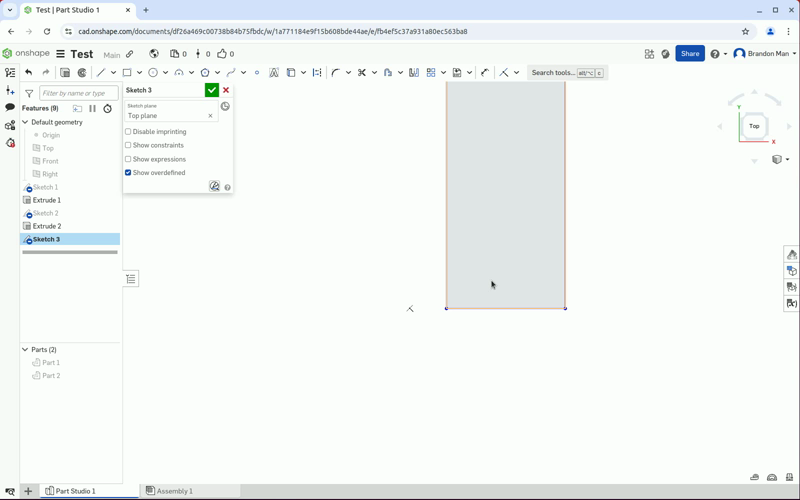
click(491, 280)
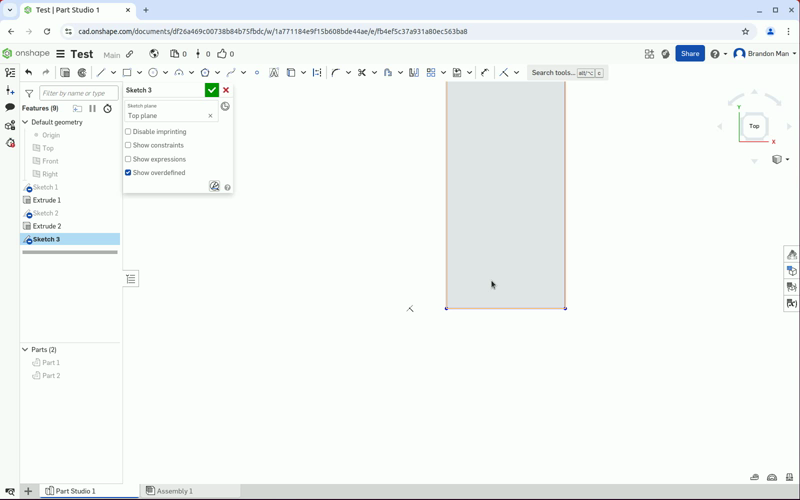
scroll(-6)
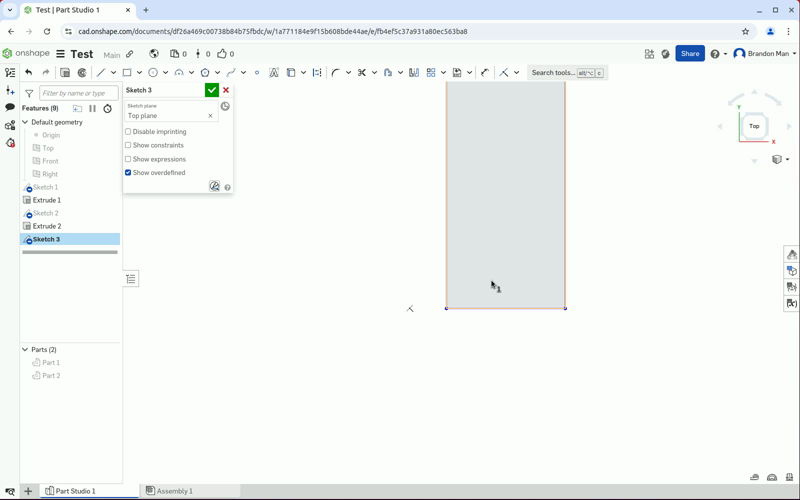
scroll(-6)
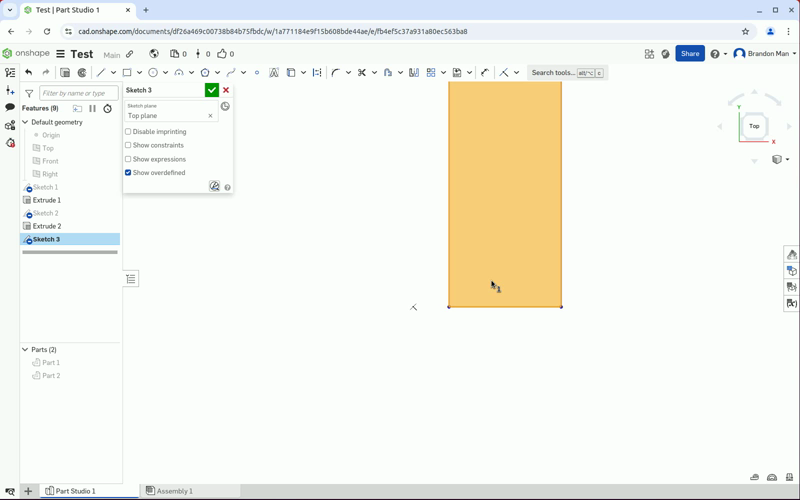
scroll(-6)
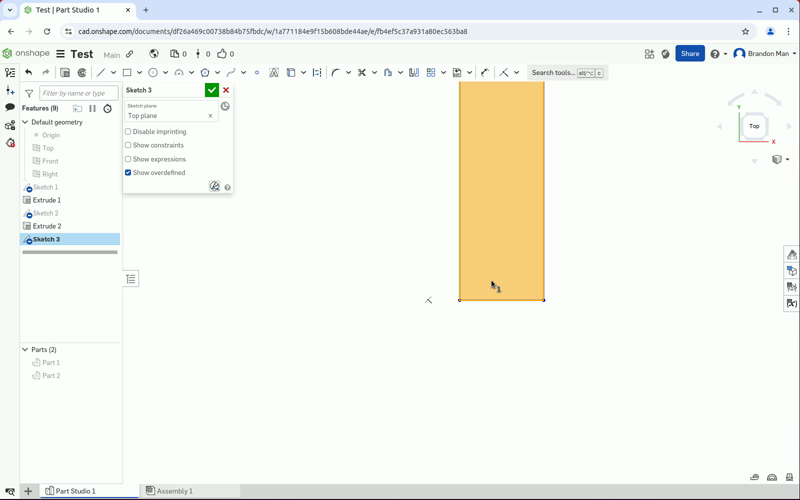
scroll(-6)
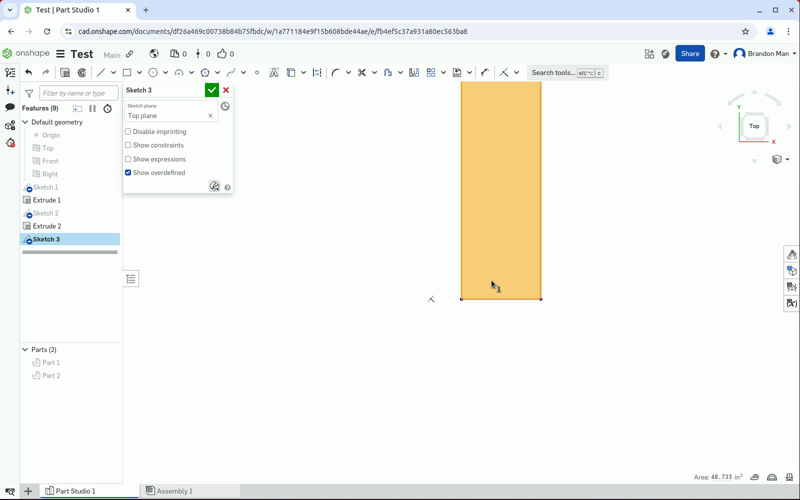
scroll(-6)
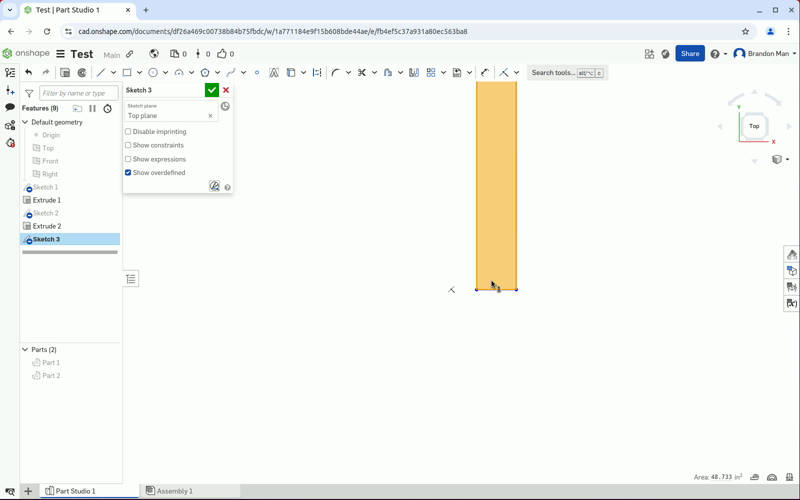
scroll(-6)
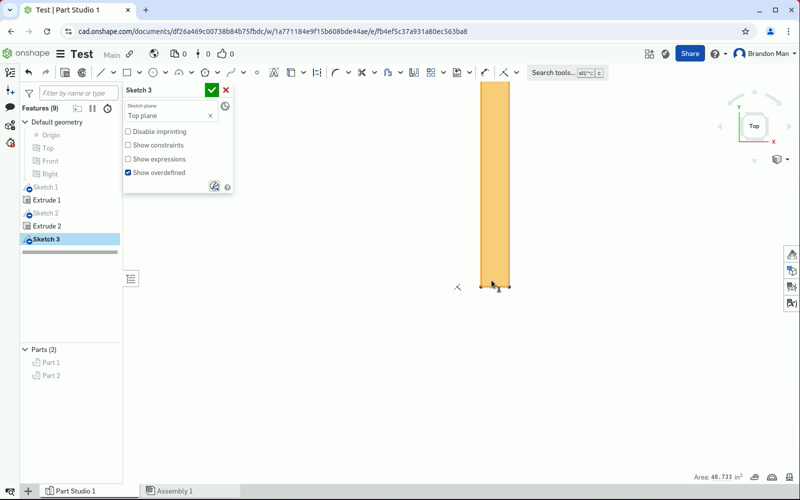
scroll(-6)
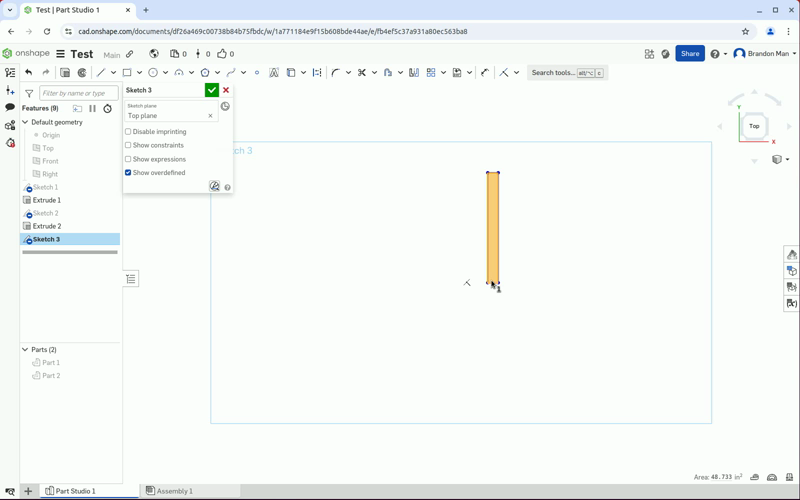
mouse_move(73, 352)
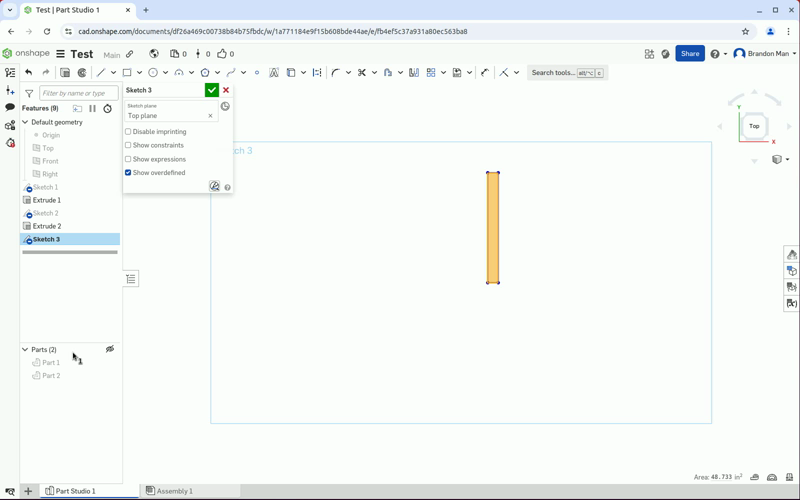
key(shift+y)
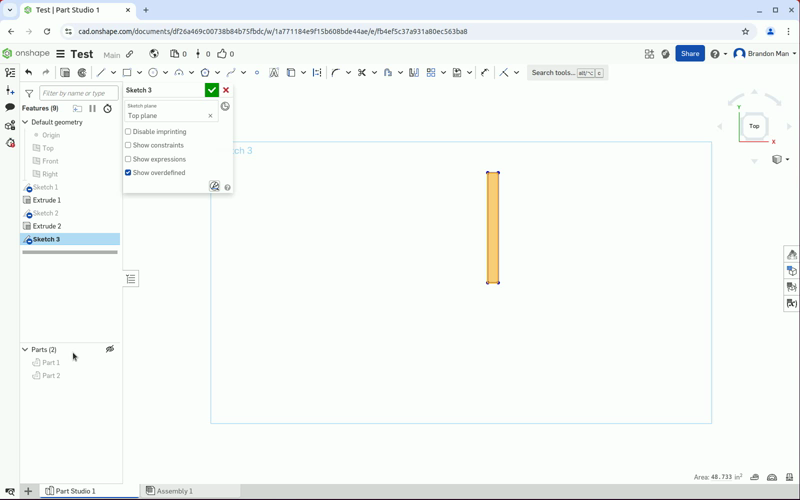
key(shift+e)
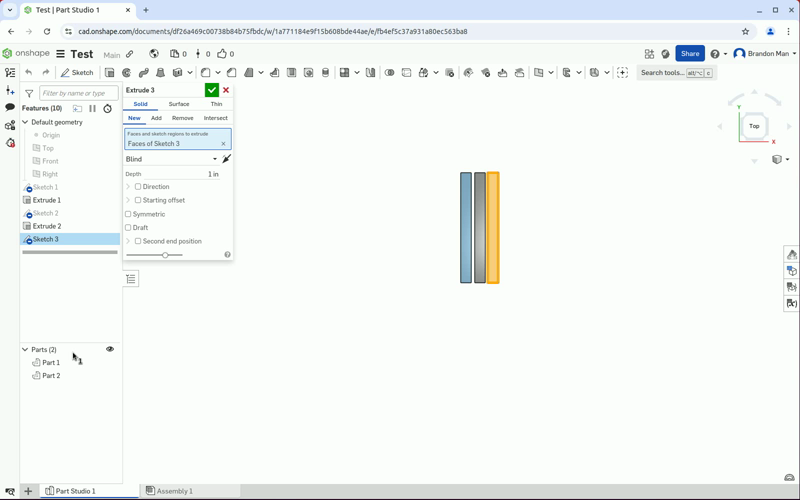
mouse_move(143, 106)
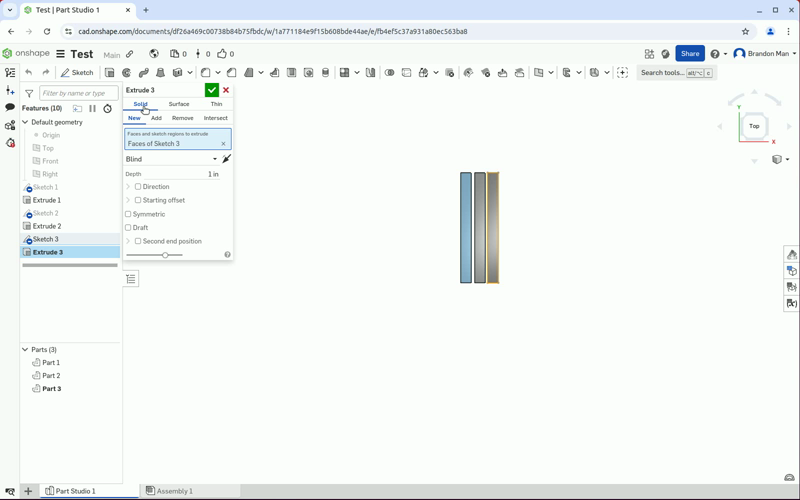
click(143, 106)
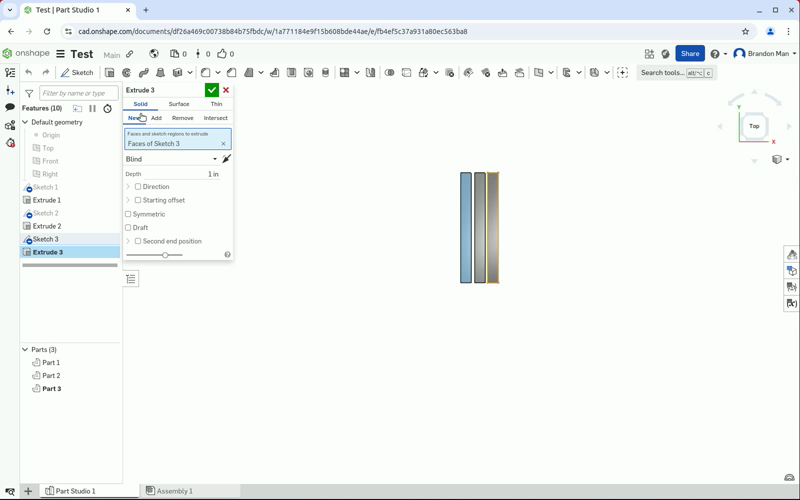
mouse_move(137, 120)
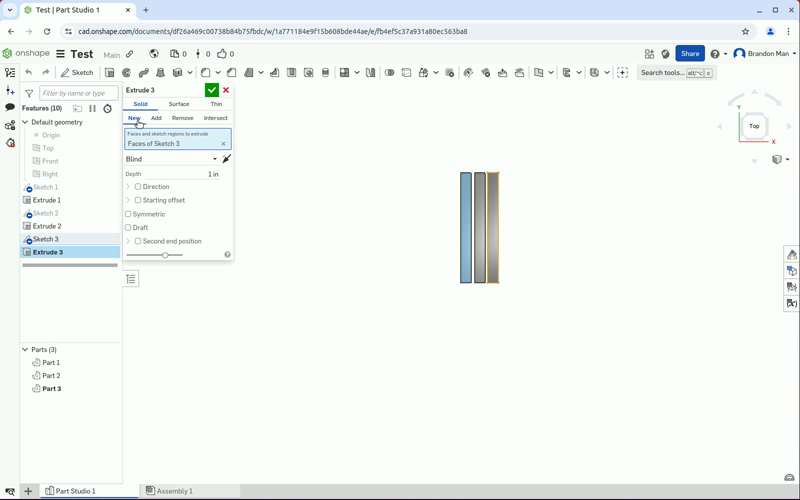
click(137, 120)
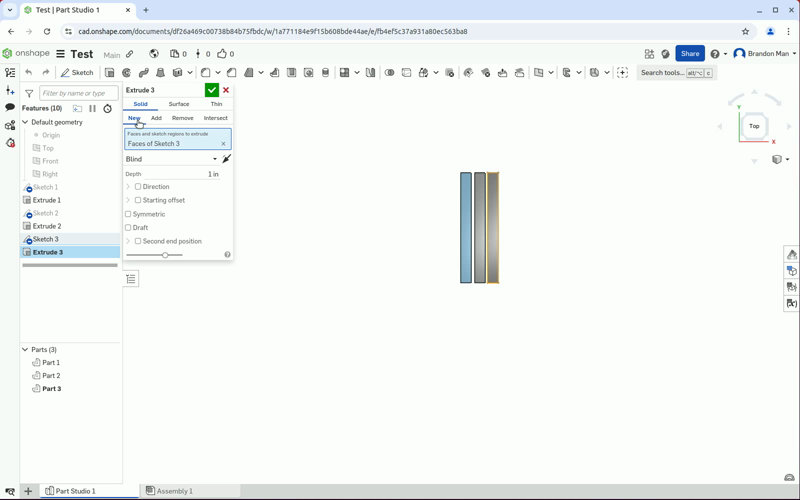
key(tab, 4)
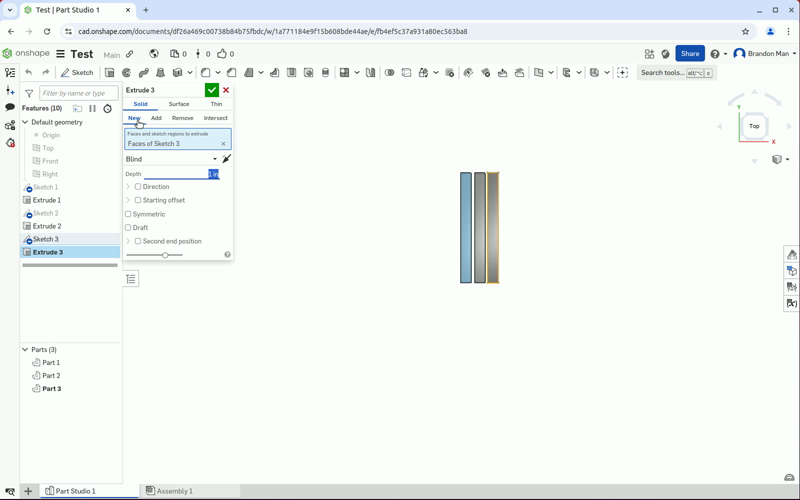
text(0.241)
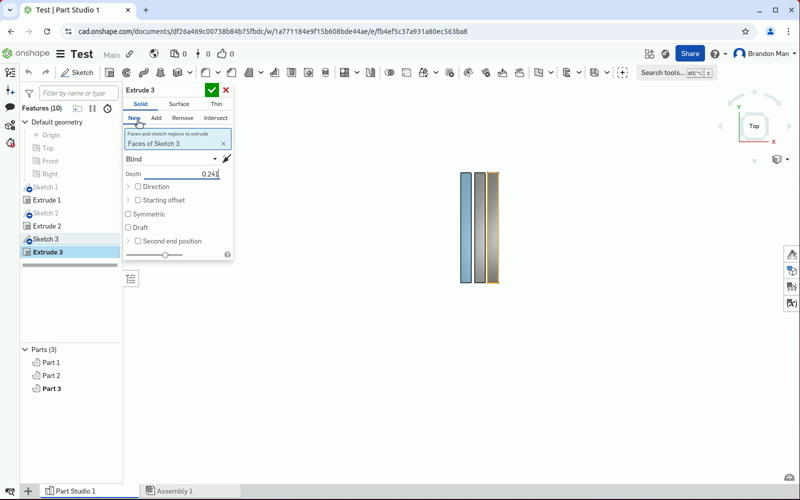
key(enter)
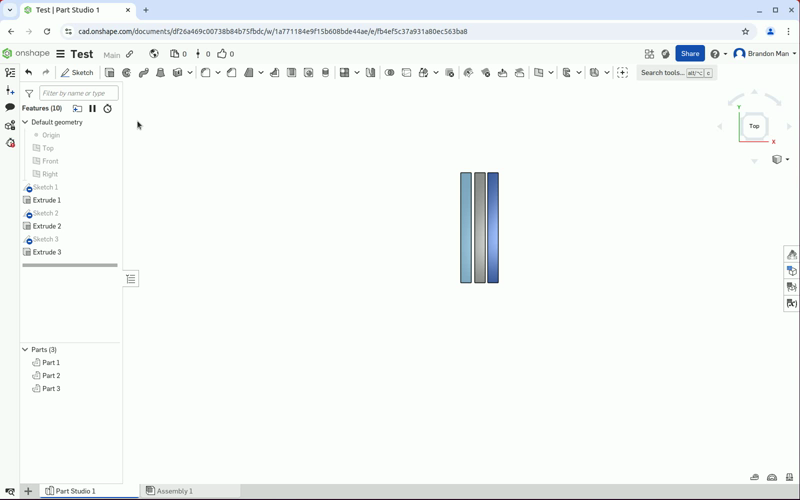
key(shift+h)
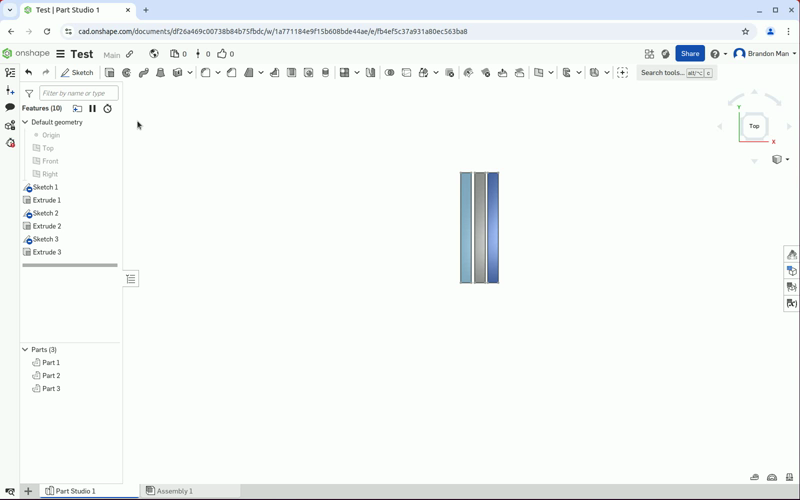
key(shift+h)
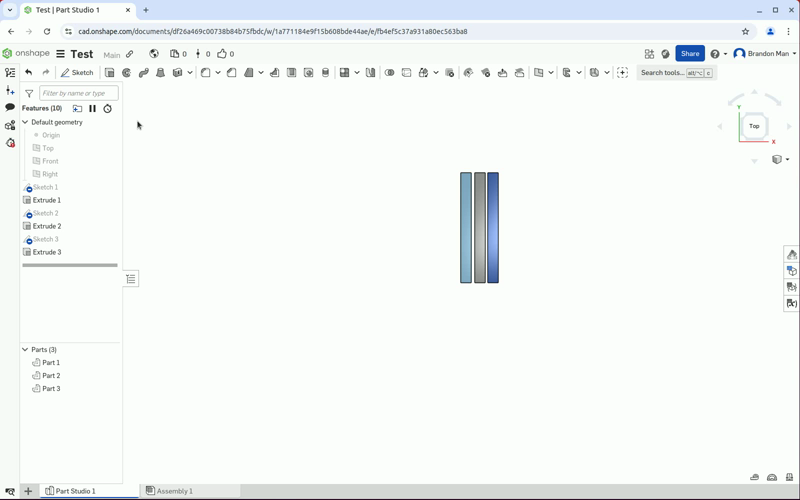
mouse_move(73, 189)
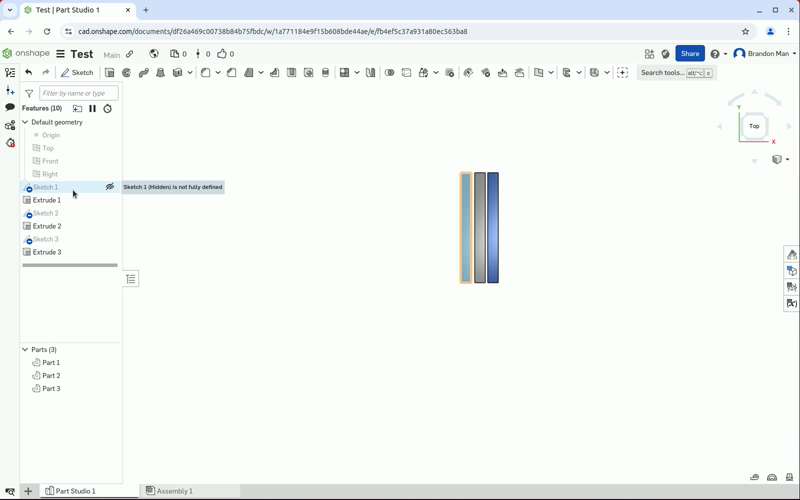
click(73, 189)
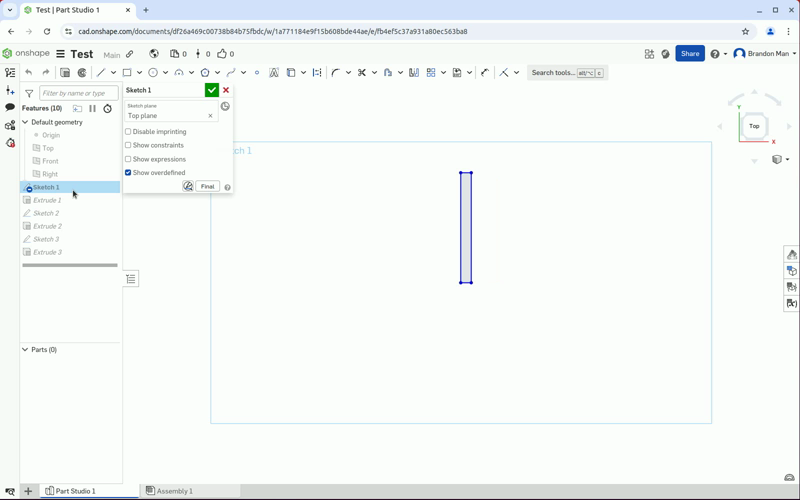
mouse_move(229, 92)
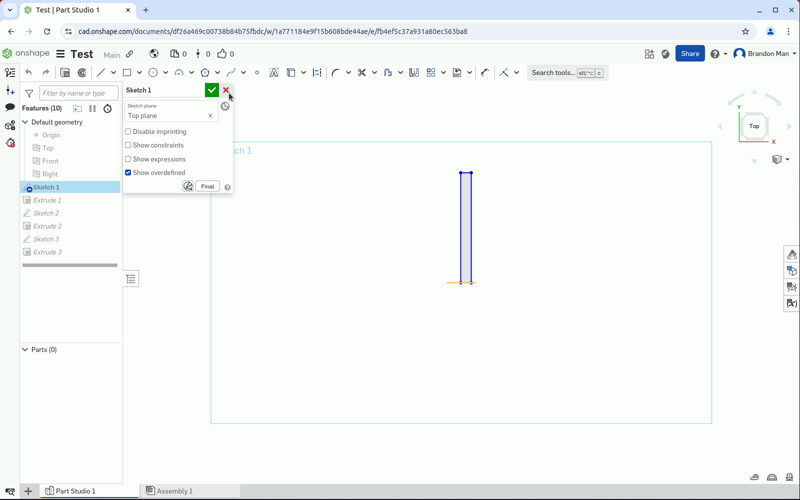
click(229, 92)
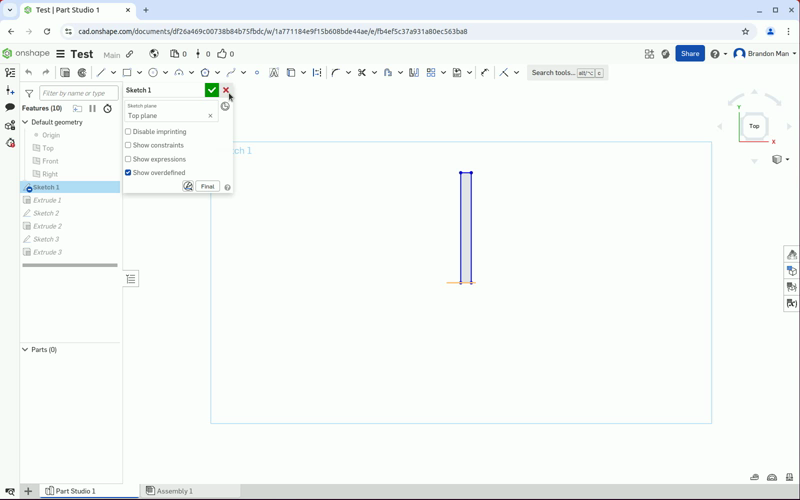
key(shift+s)
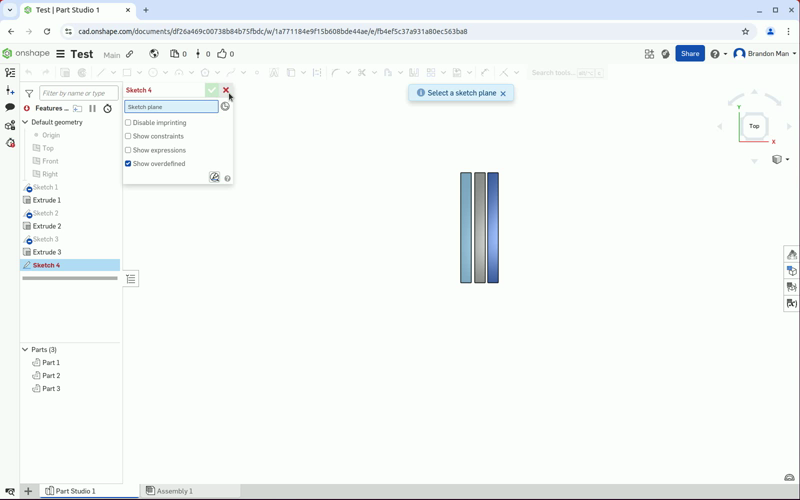
mouse_move(73, 150)
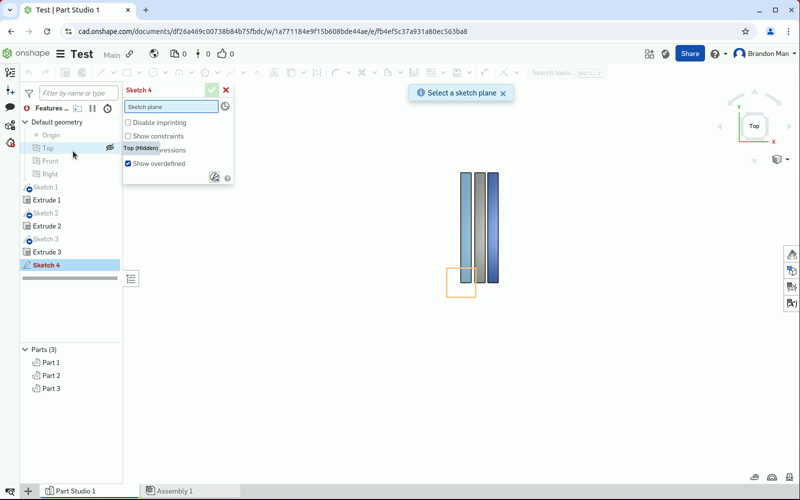
click(73, 150)
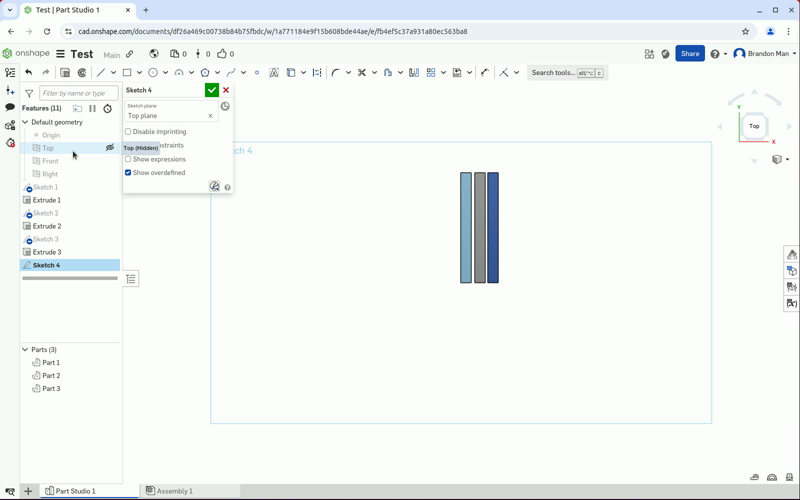
mouse_move(73, 352)
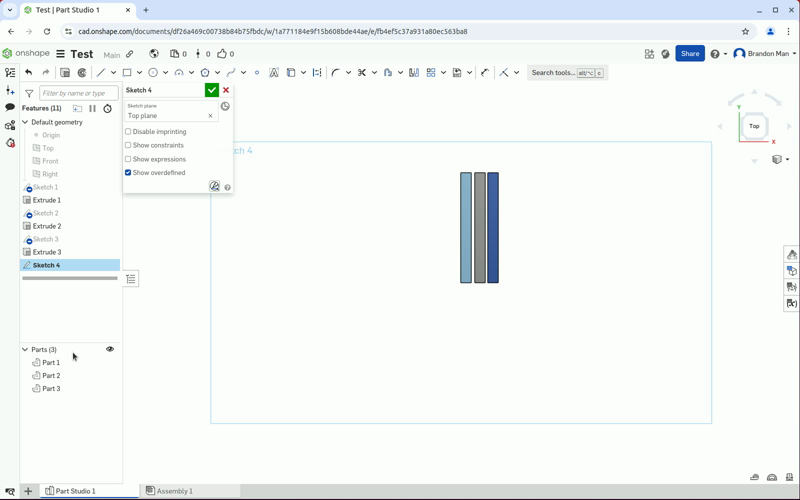
key(y)
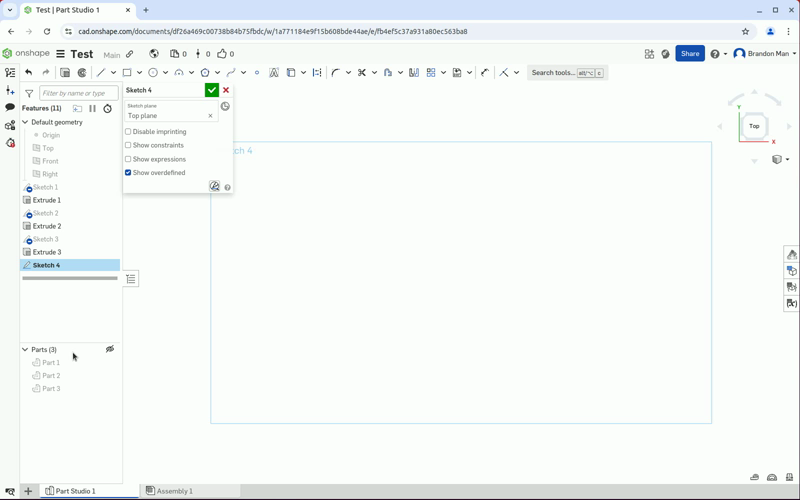
key(l)
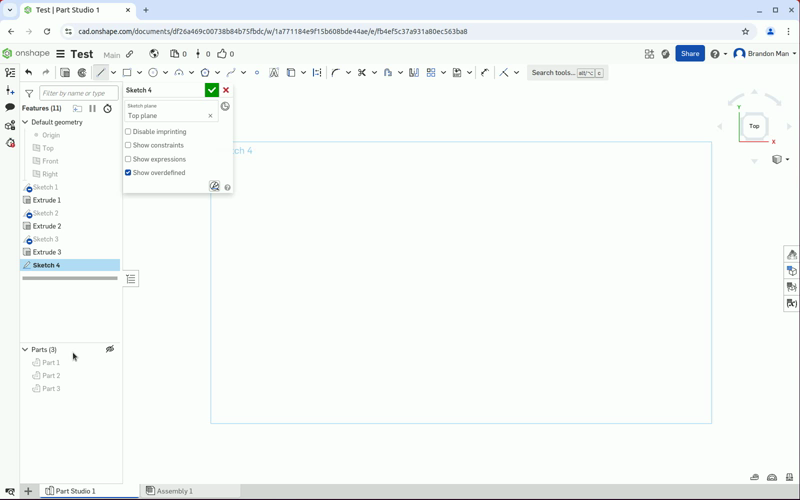
key_down(shift)
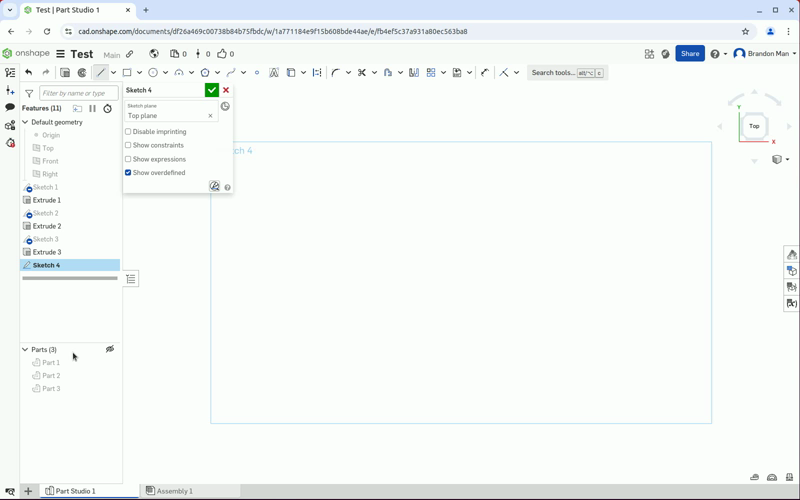
mouse_move(500, 282)
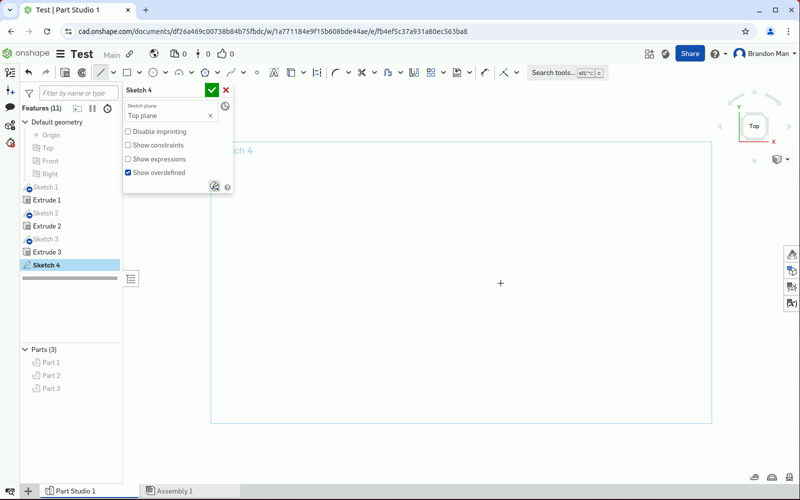
click(500, 282)
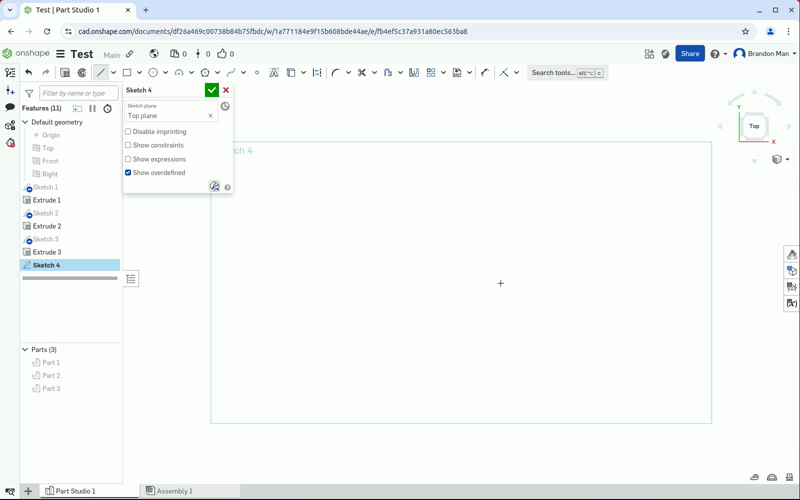
key_up(shift)
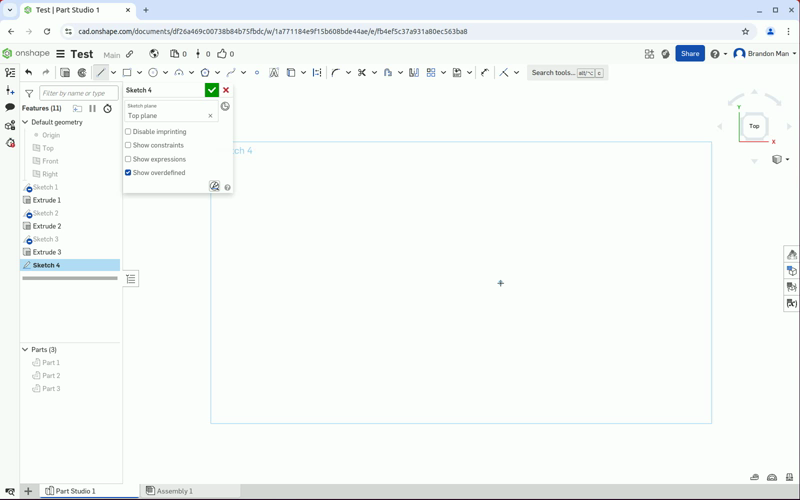
key_down(shift)
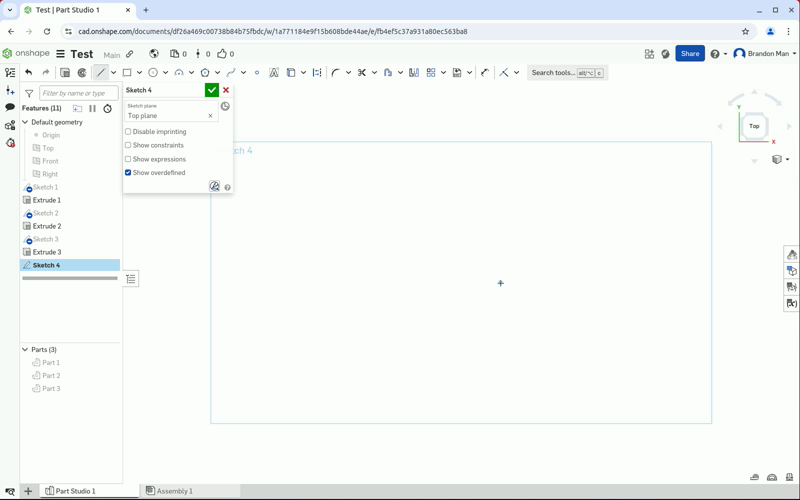
mouse_move(530, 282)
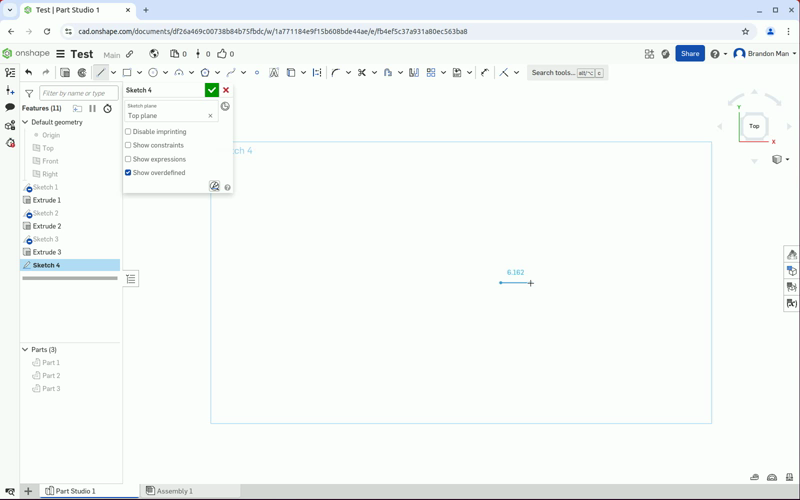
mouse_move(511, 282)
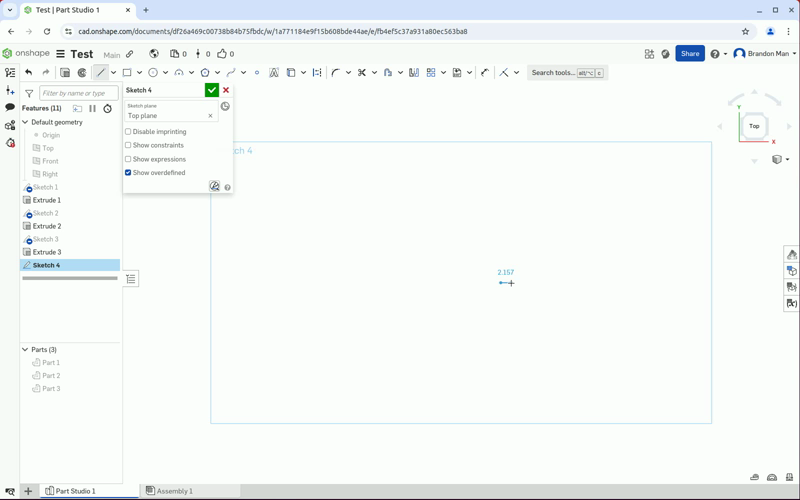
click(511, 282)
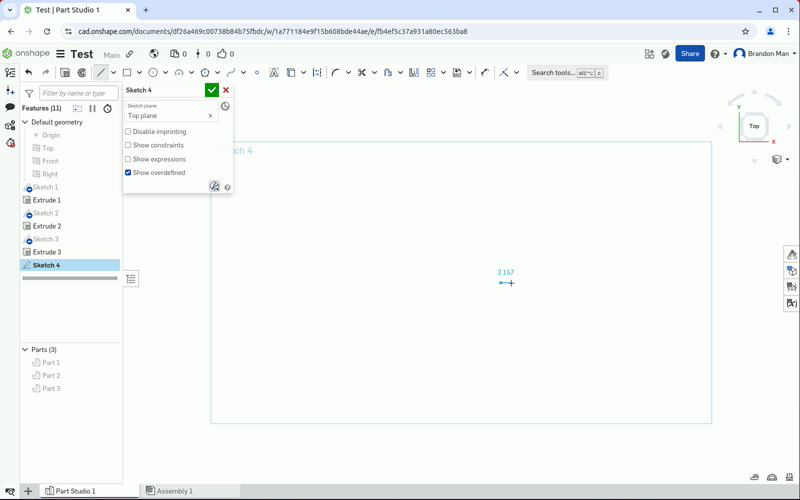
key_up(shift)
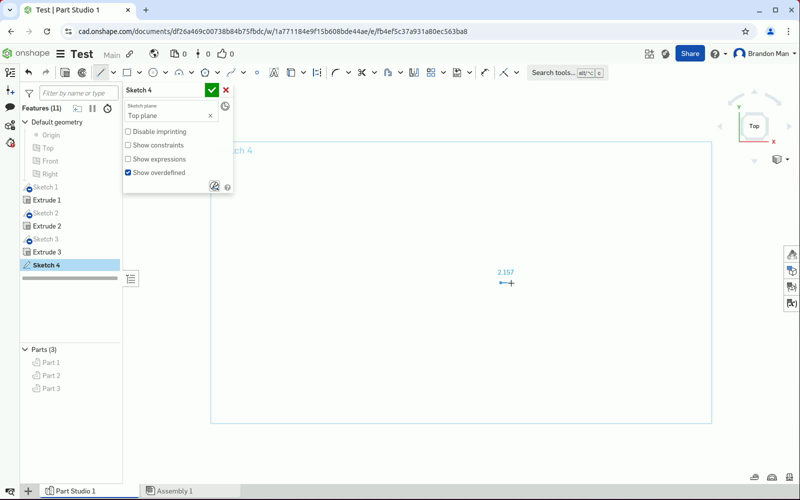
key_down(shift)
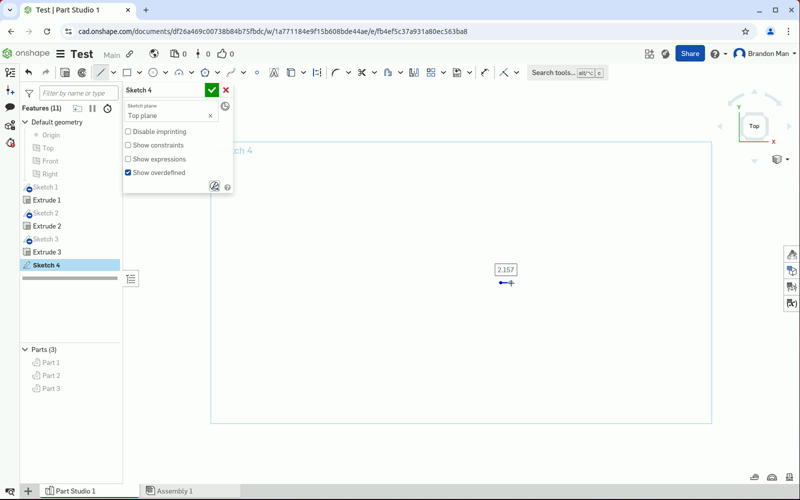
mouse_move(511, 172)
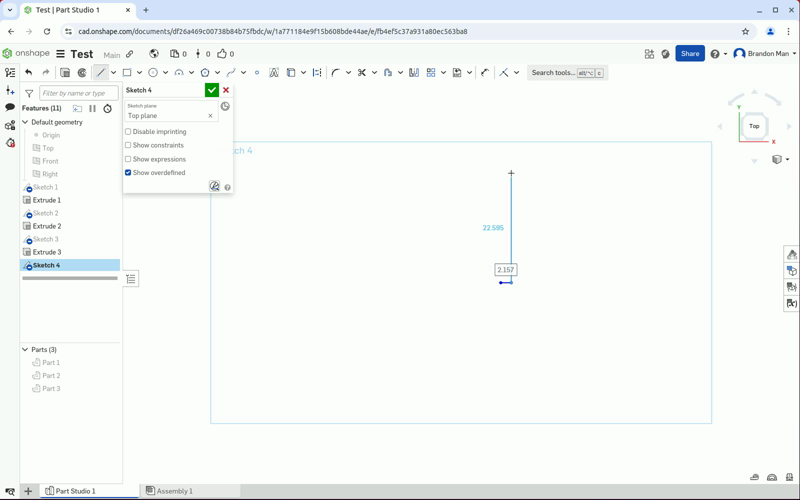
click(511, 172)
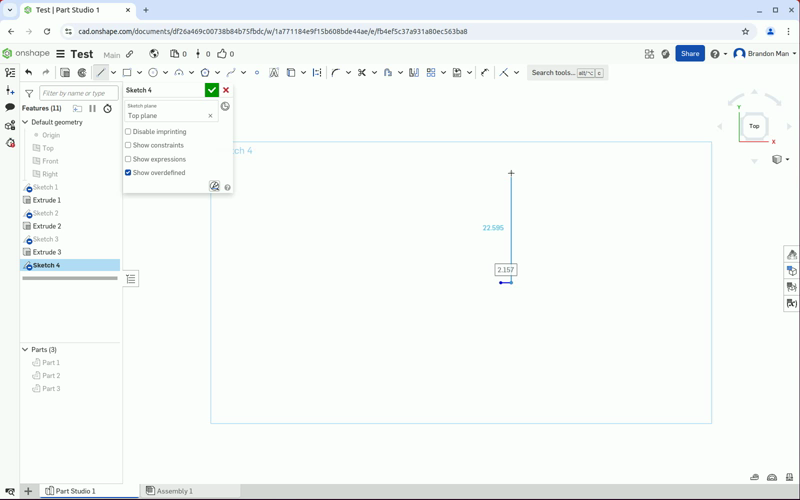
key_up(shift)
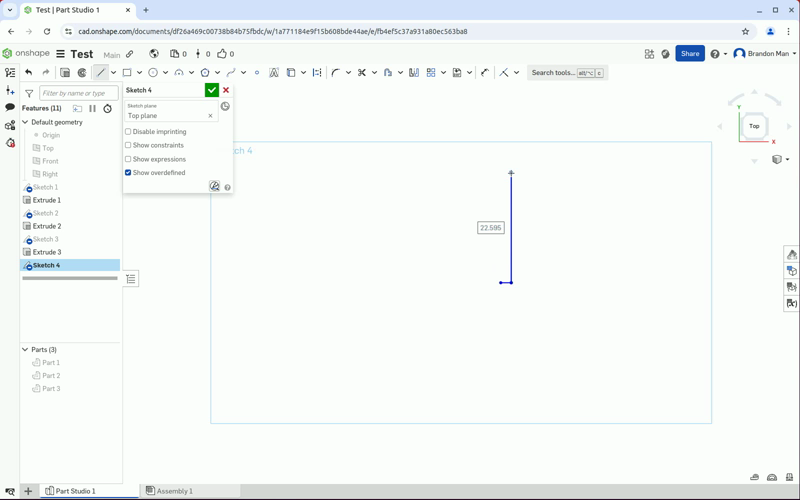
key_down(shift)
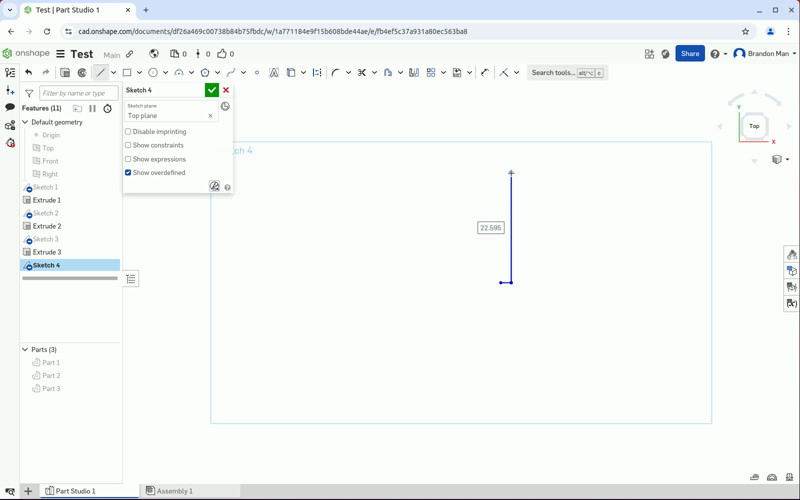
mouse_move(541, 172)
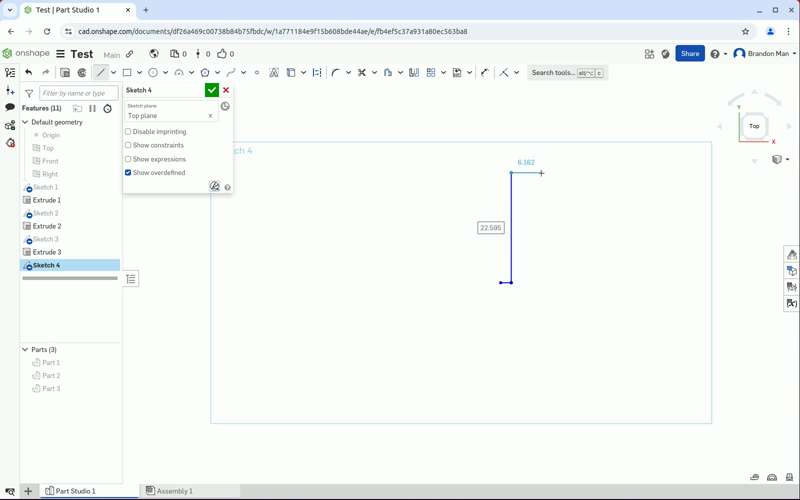
mouse_move(500, 172)
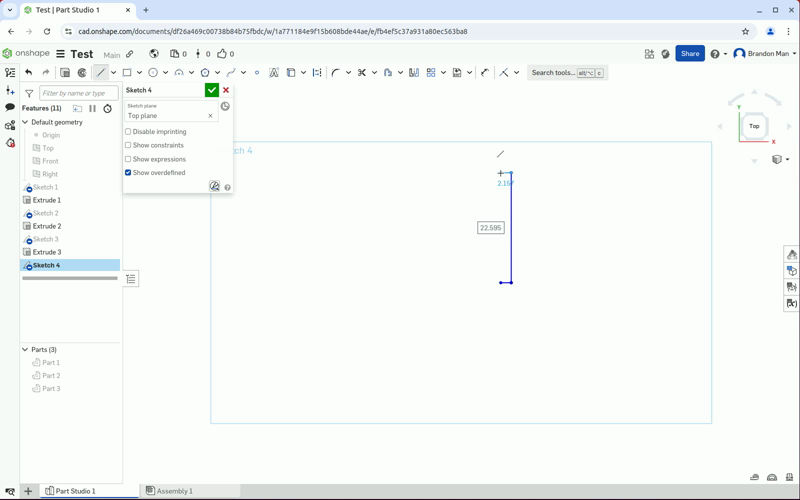
click(500, 172)
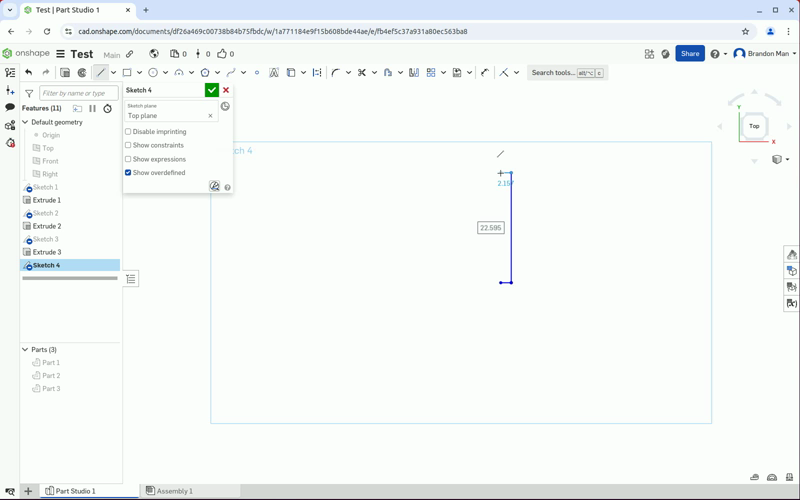
key_up(shift)
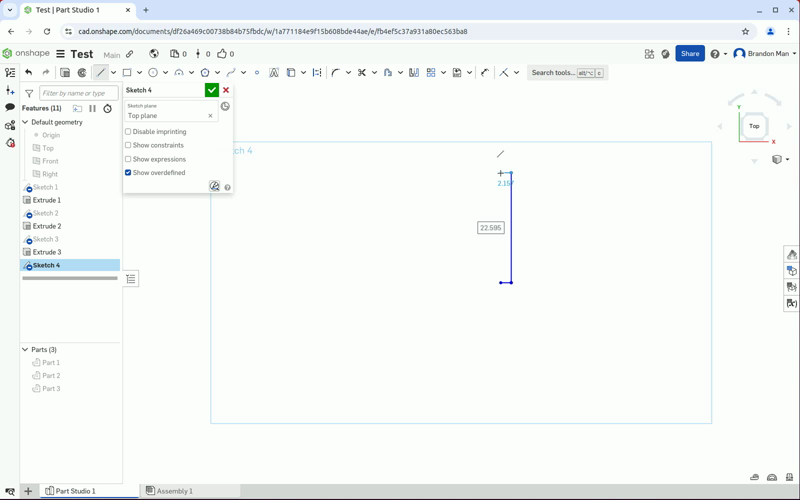
key_down(shift)
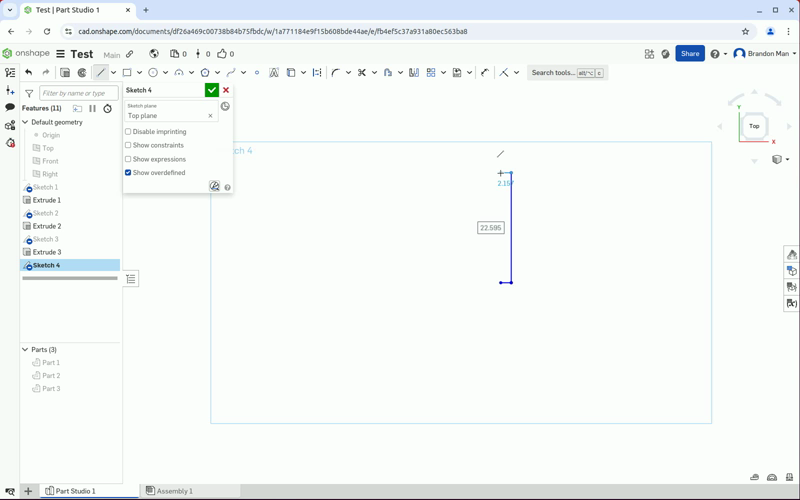
mouse_move(500, 282)
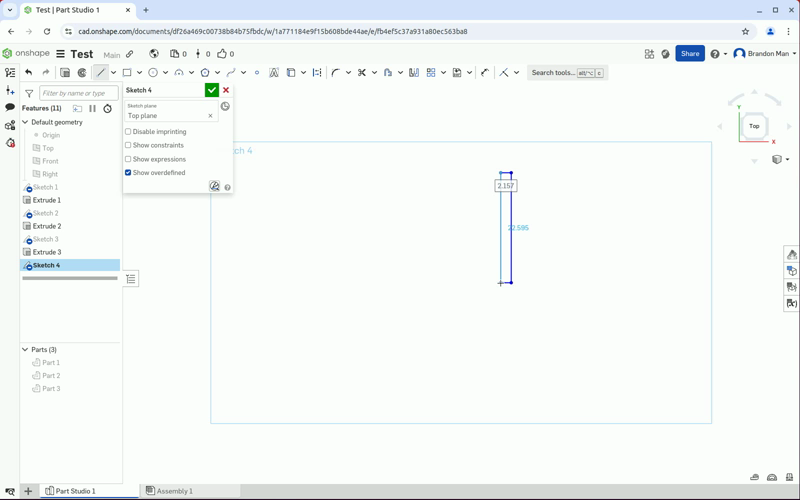
key_up(shift)
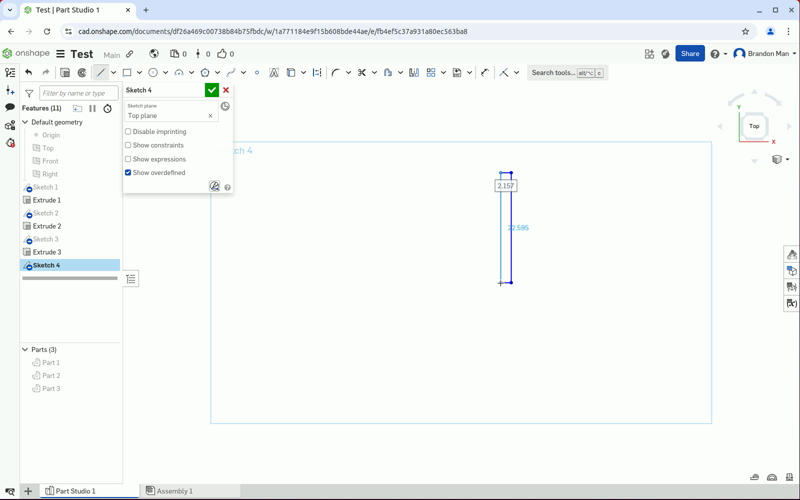
click(500, 282)
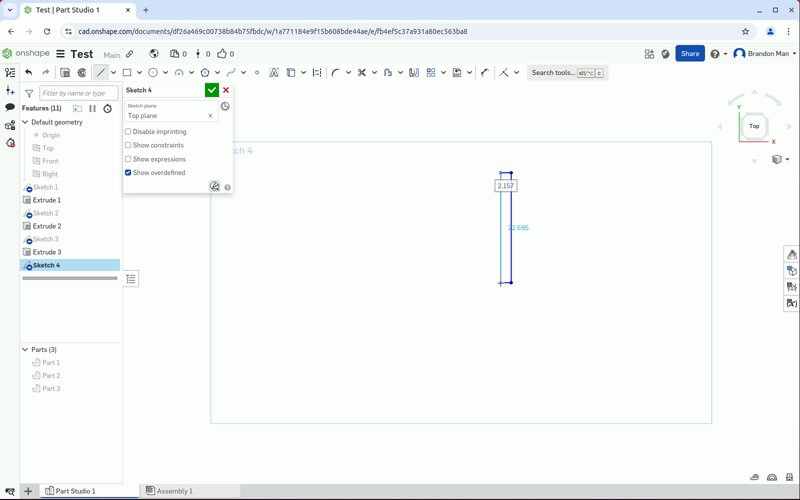
key(esc)
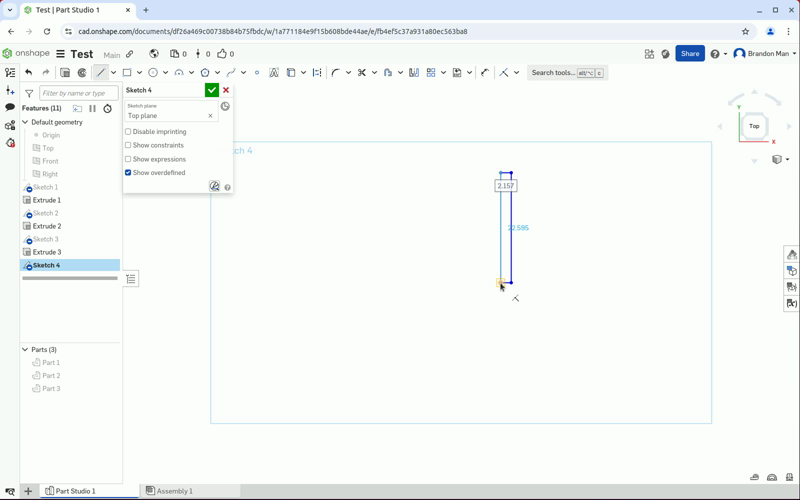
mouse_move(504, 200)
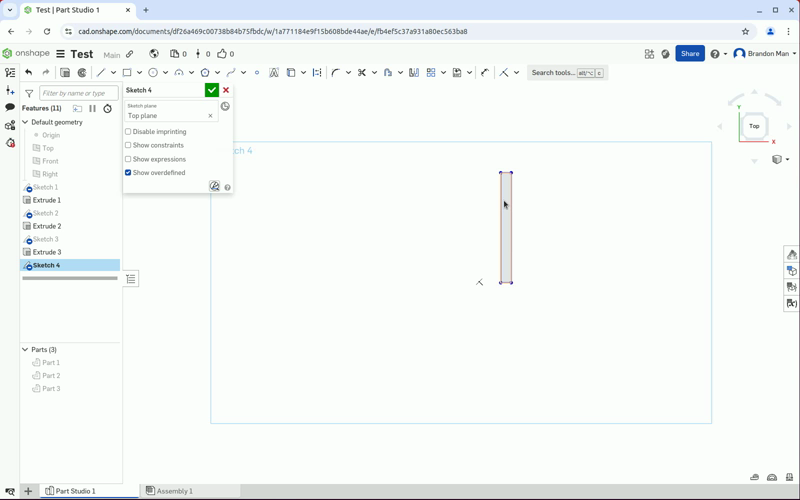
scroll(6)
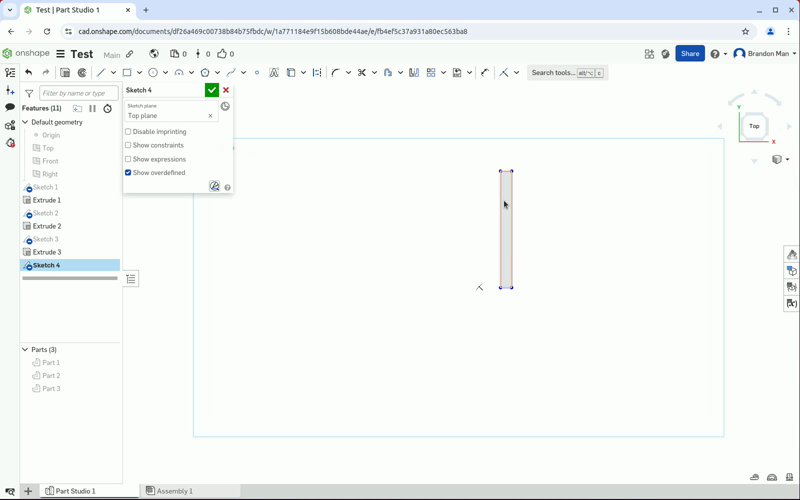
scroll(6)
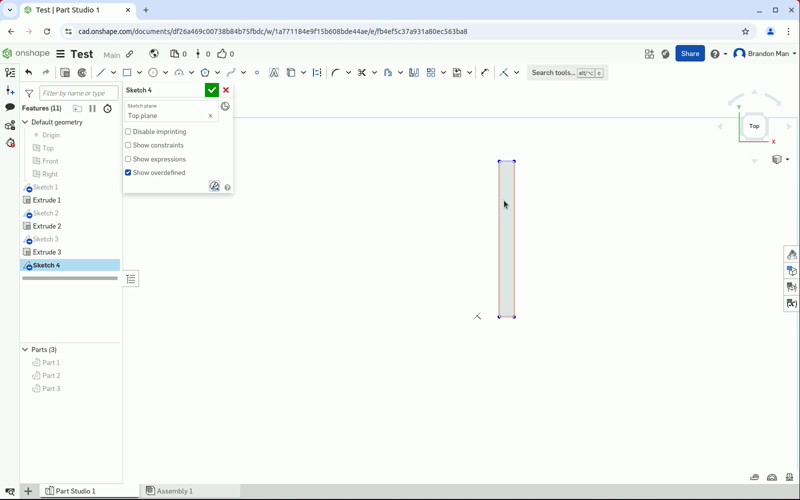
scroll(6)
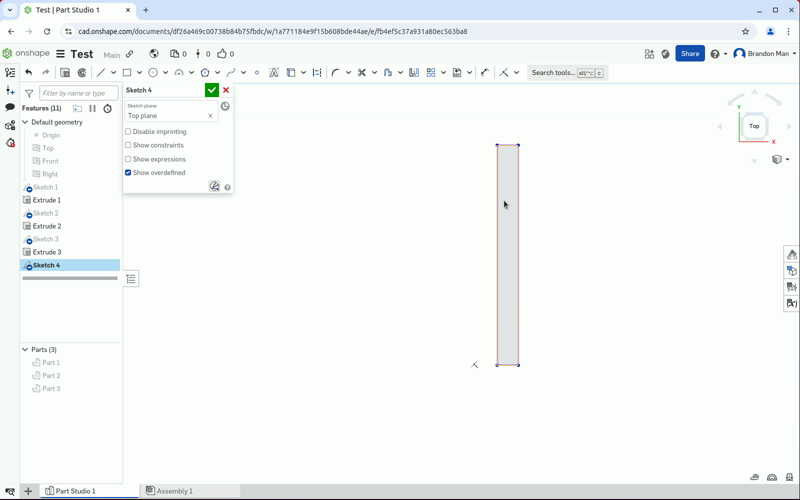
scroll(6)
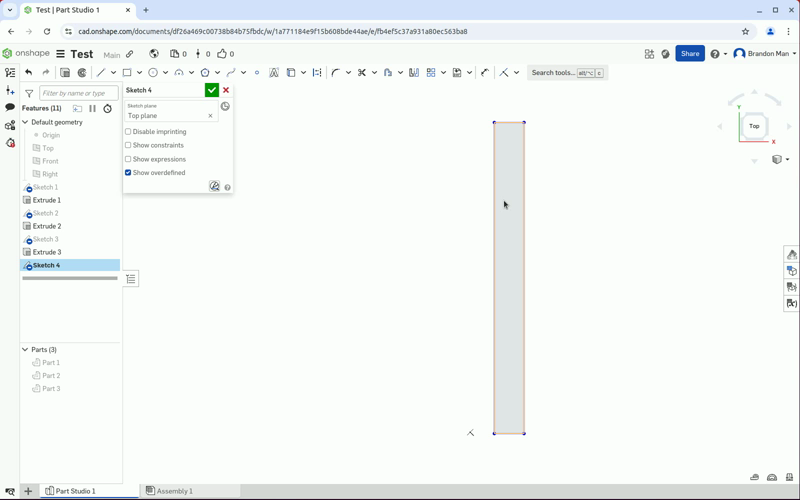
scroll(6)
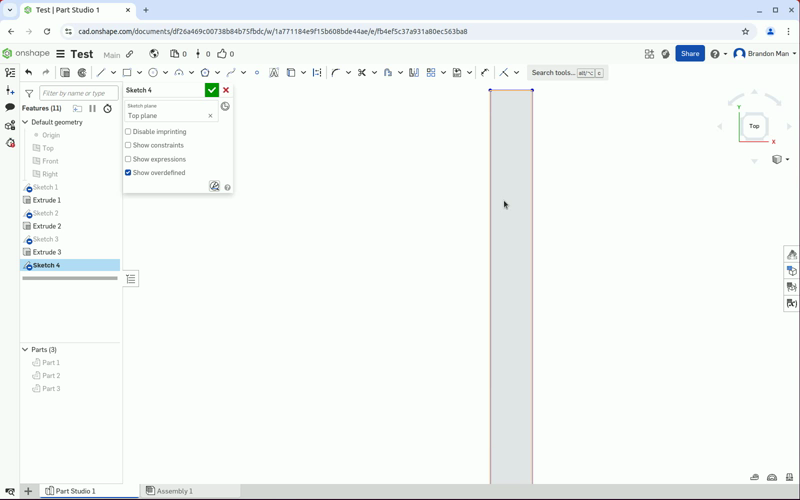
scroll(6)
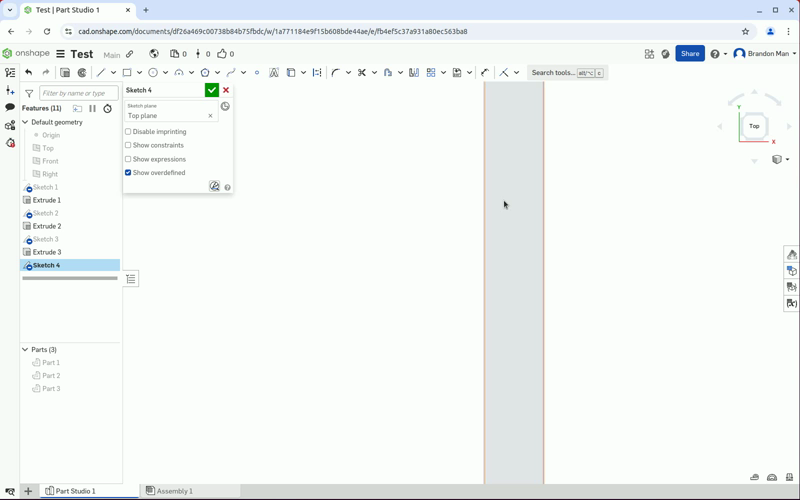
scroll(6)
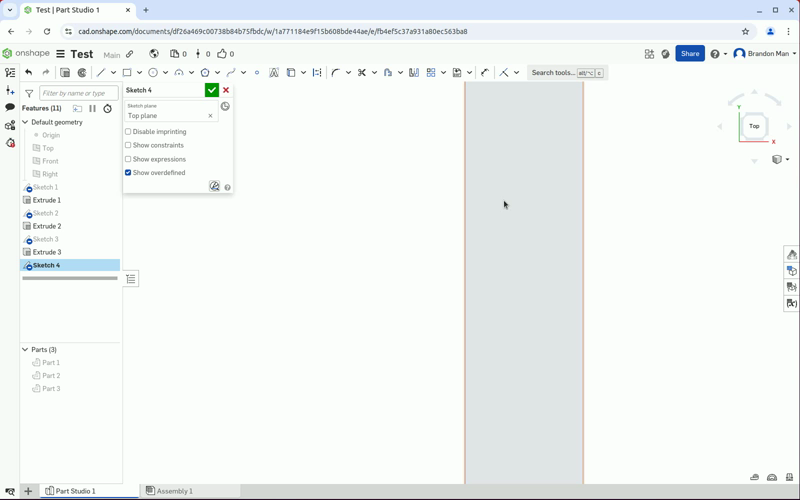
click(504, 200)
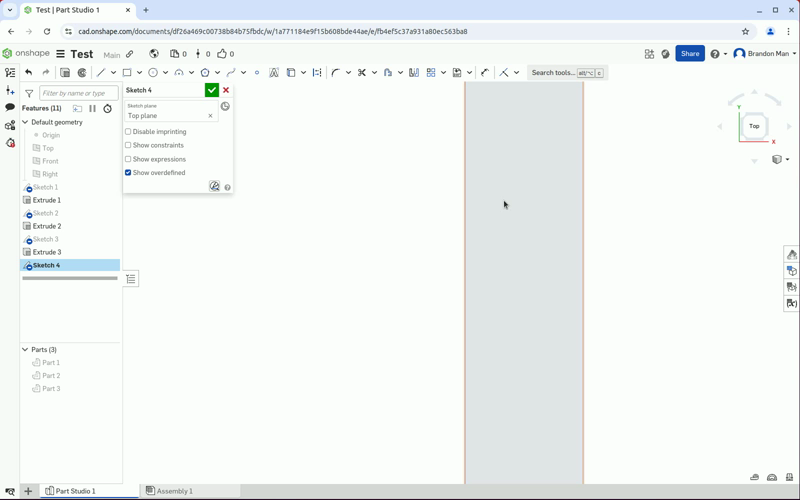
scroll(-6)
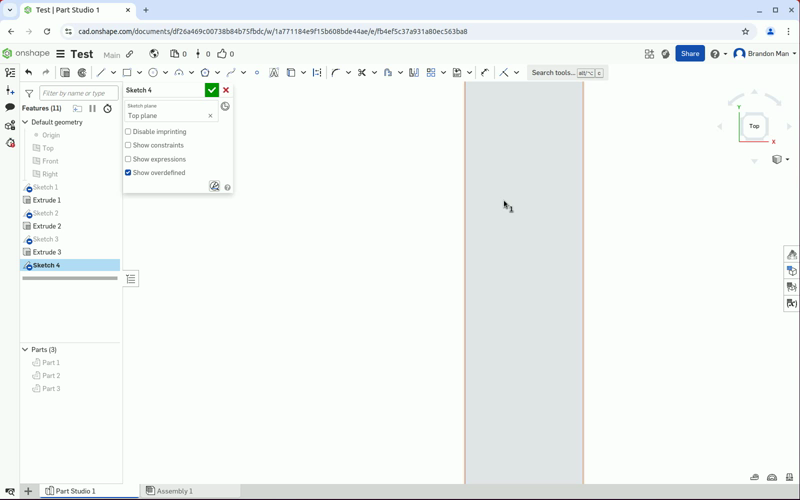
scroll(-6)
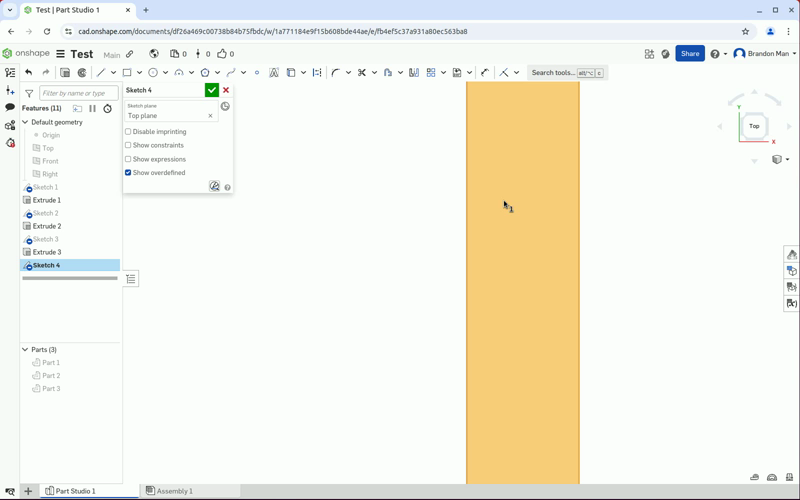
scroll(-6)
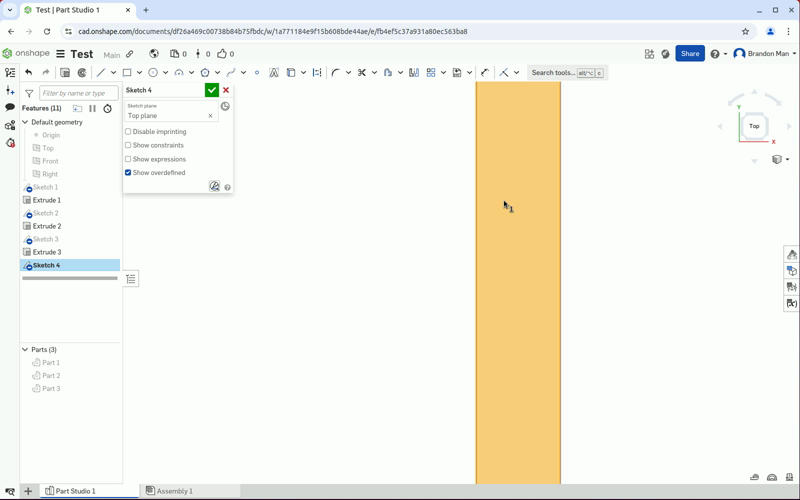
scroll(-6)
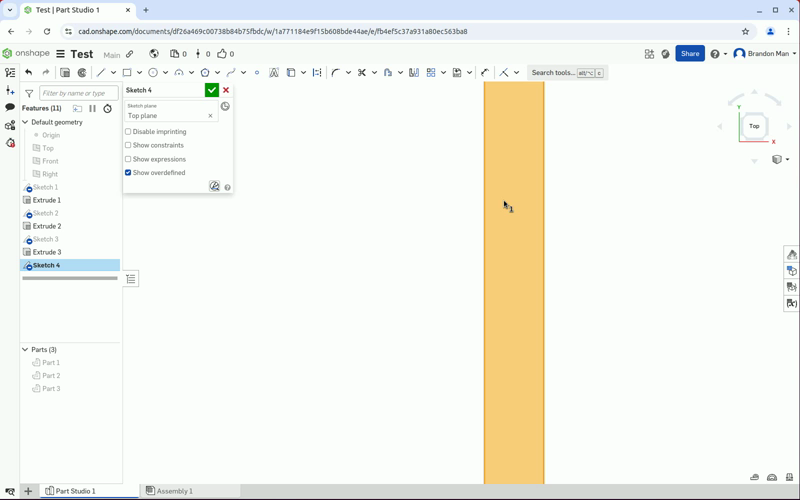
scroll(-6)
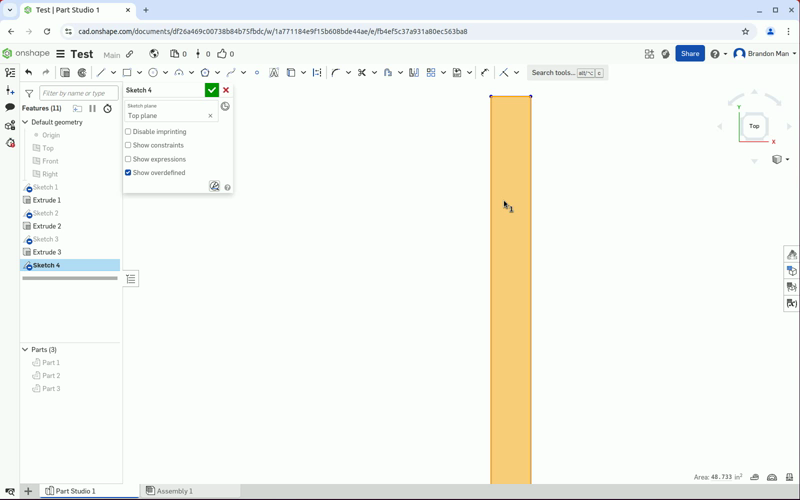
scroll(-6)
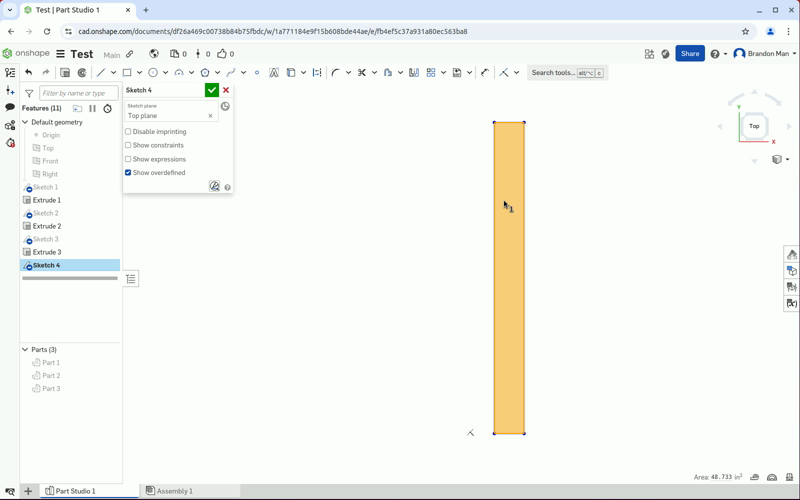
scroll(-6)
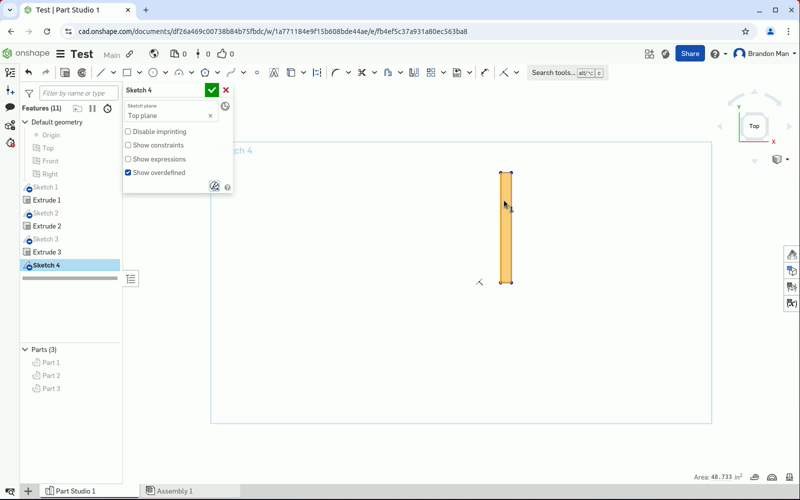
mouse_move(73, 352)
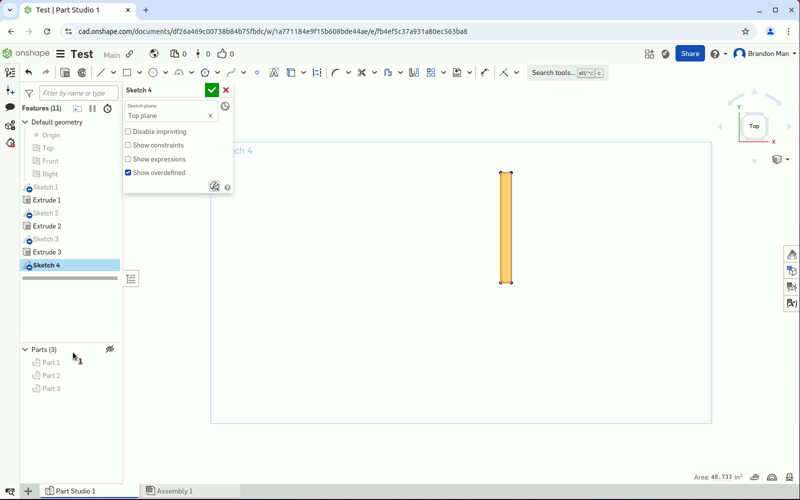
key(shift+y)
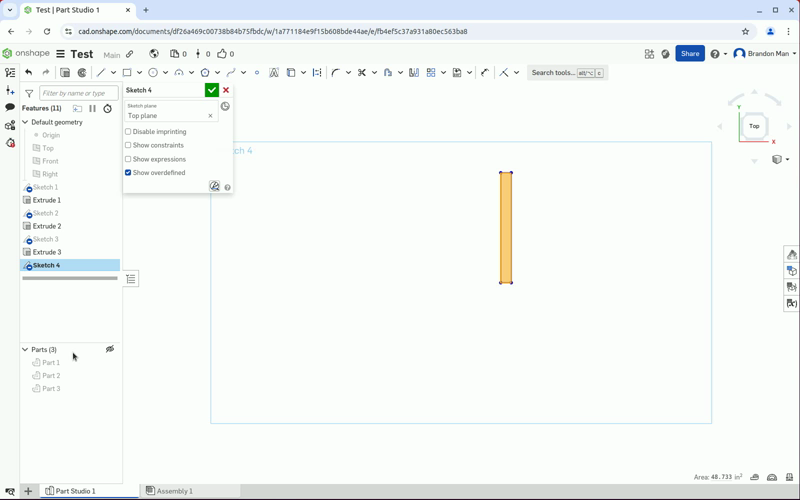
key(shift+e)
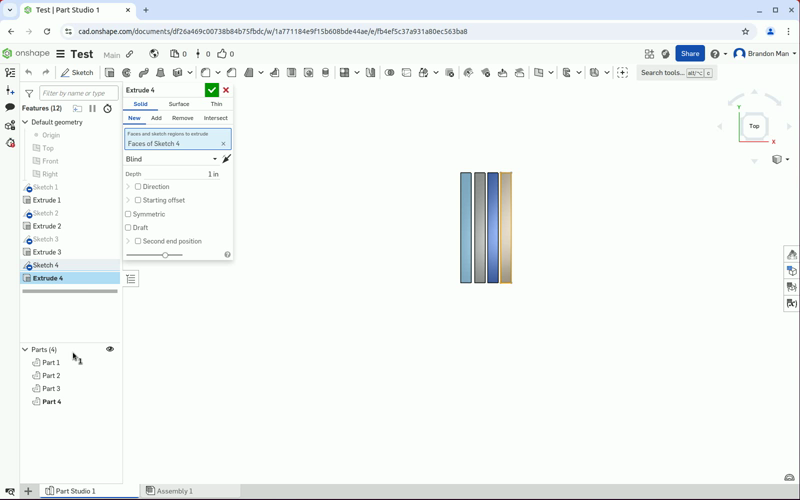
mouse_move(143, 106)
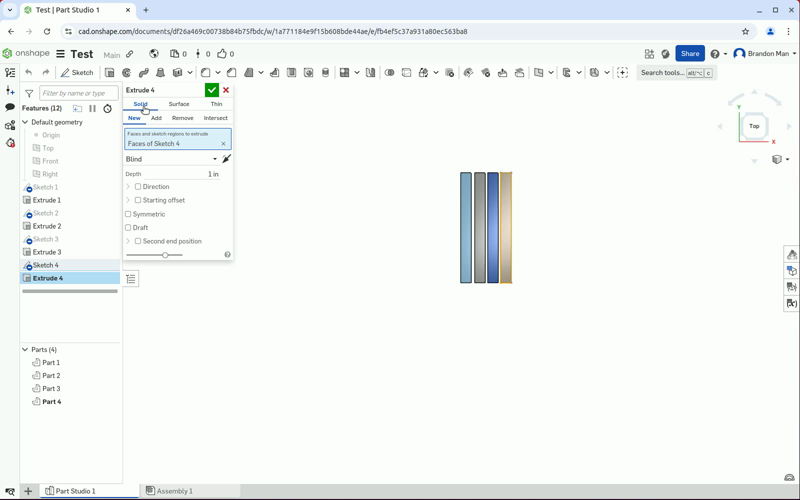
click(143, 106)
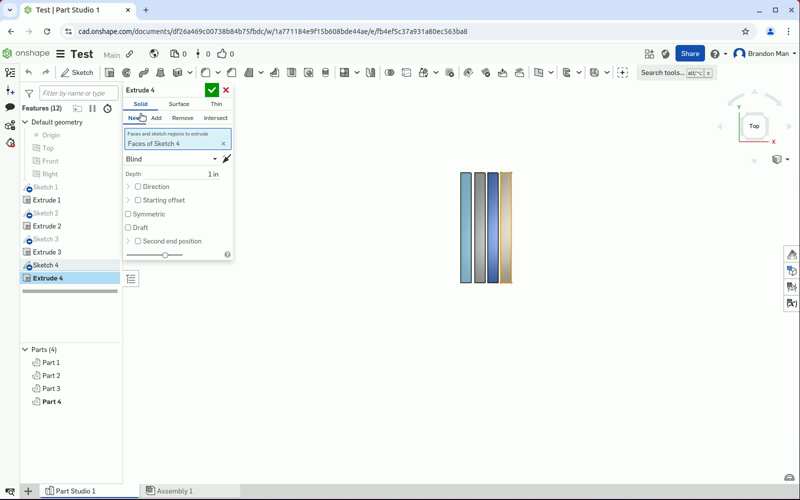
mouse_move(137, 120)
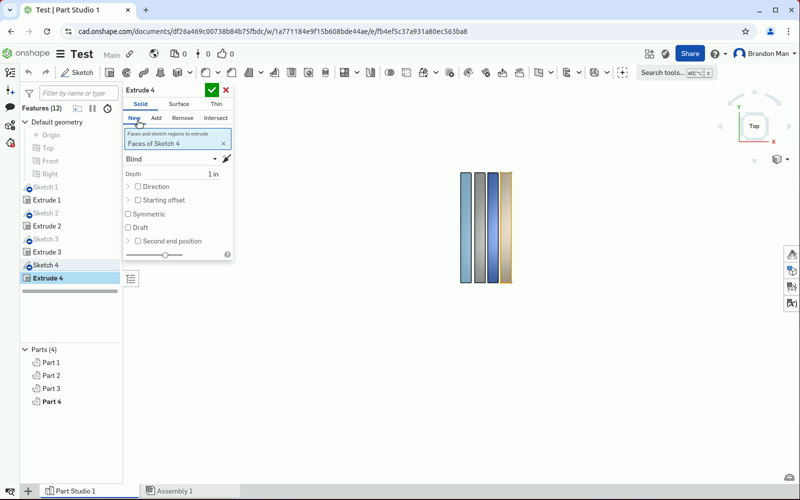
click(137, 120)
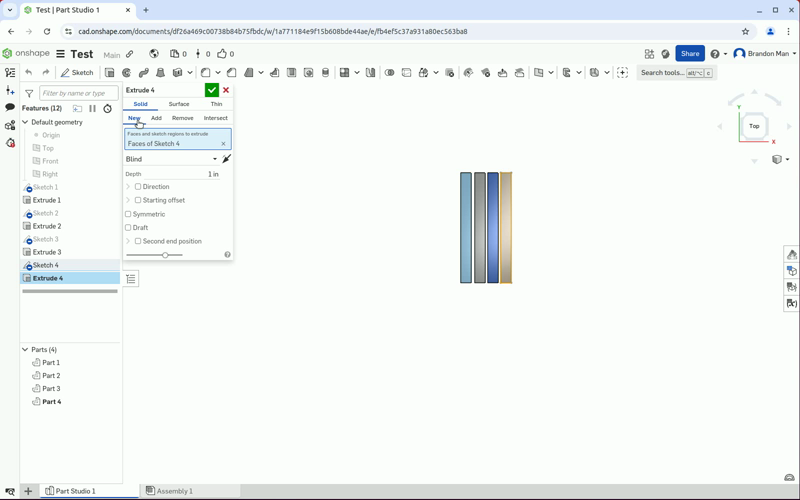
key(tab, 4)
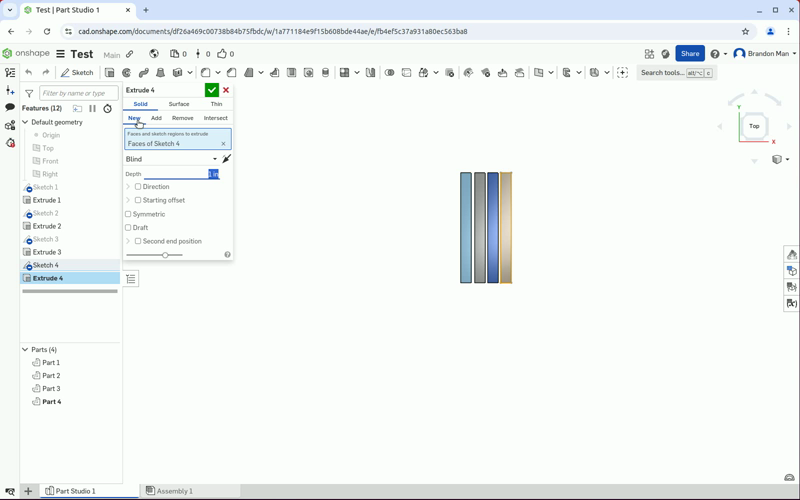
text(0.241)
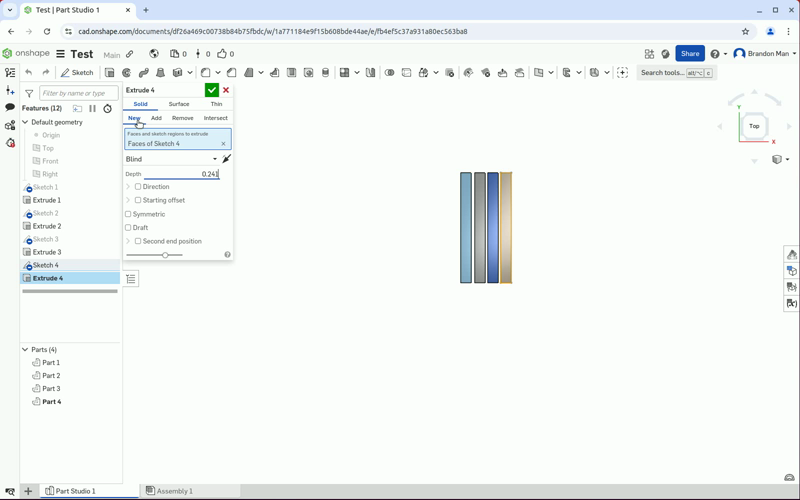
key(enter)
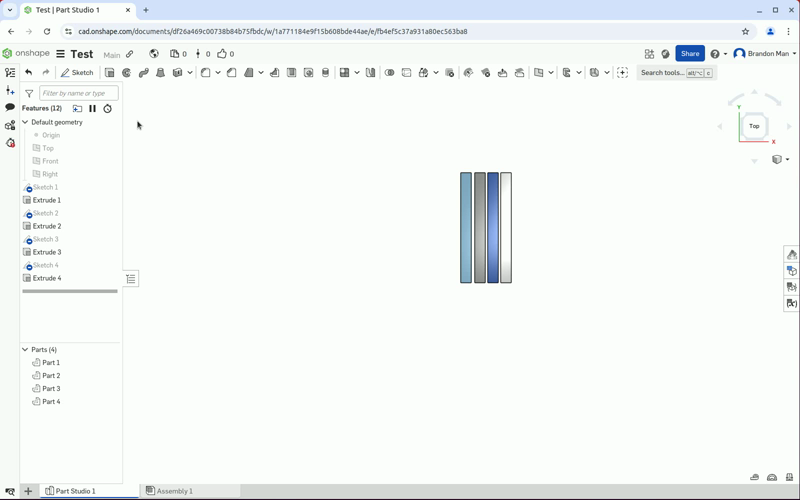
key(shift+h)
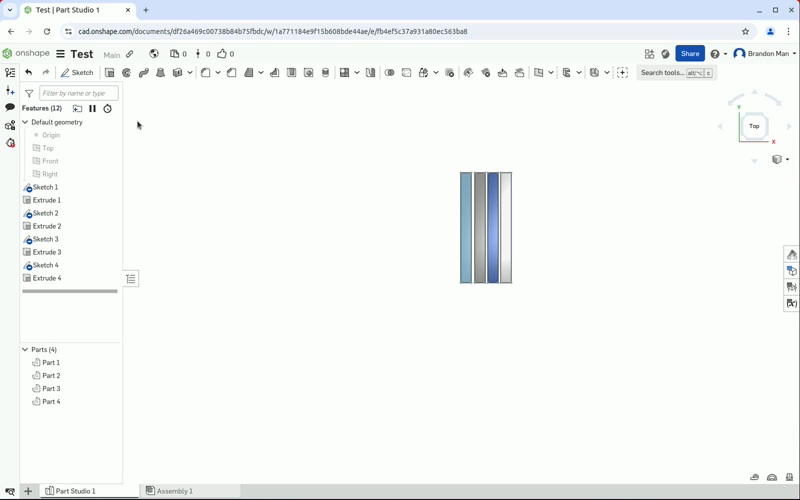
key(shift+h)
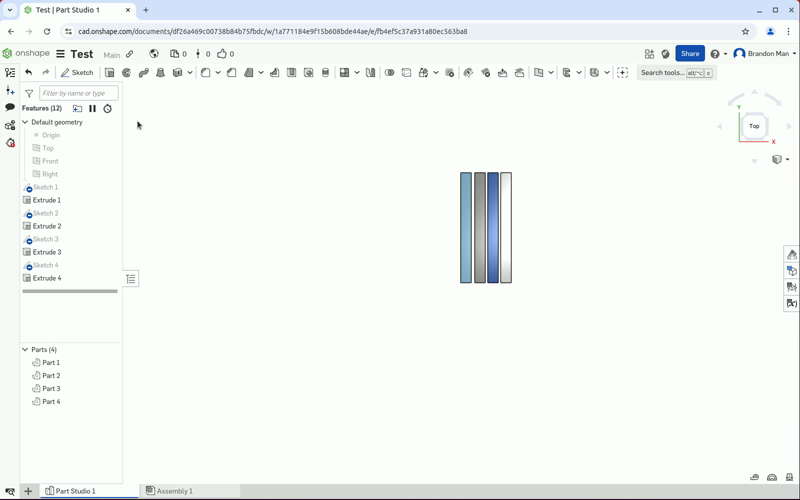
mouse_move(73, 189)
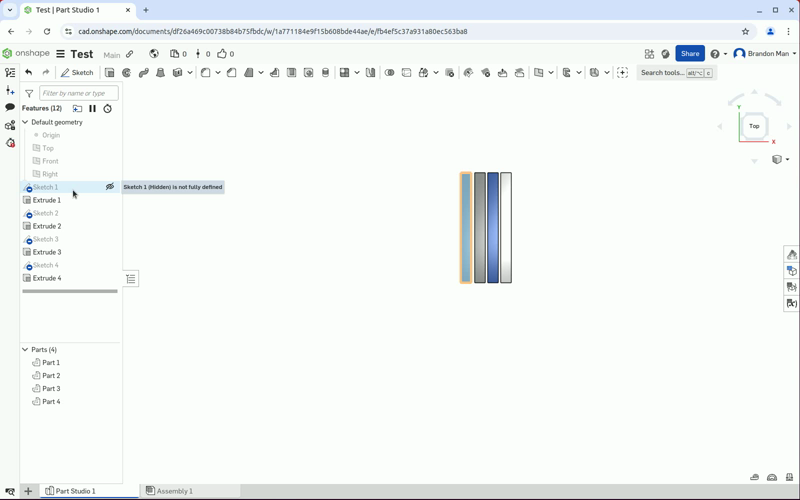
click(73, 189)
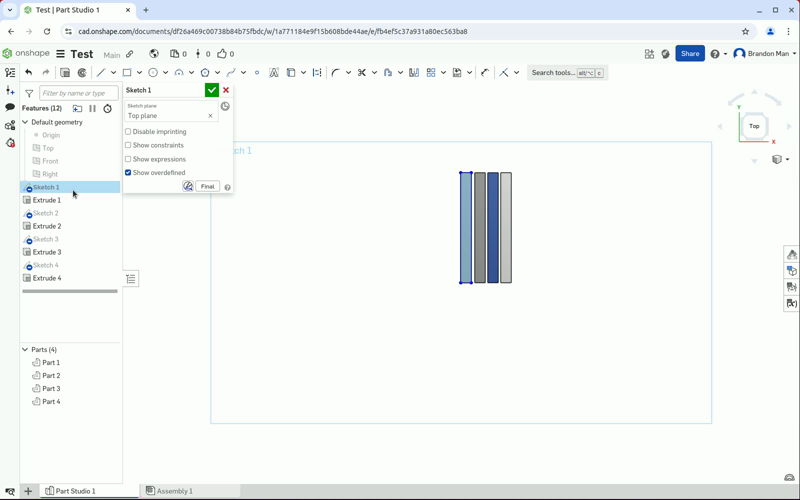
mouse_move(229, 92)
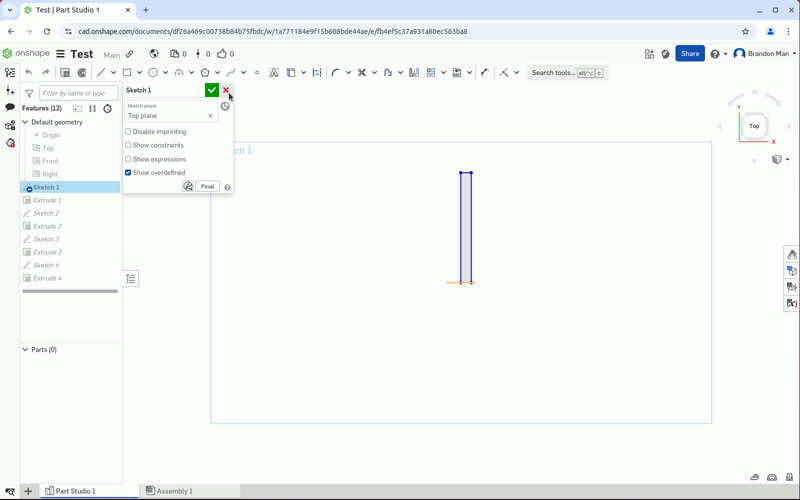
click(229, 92)
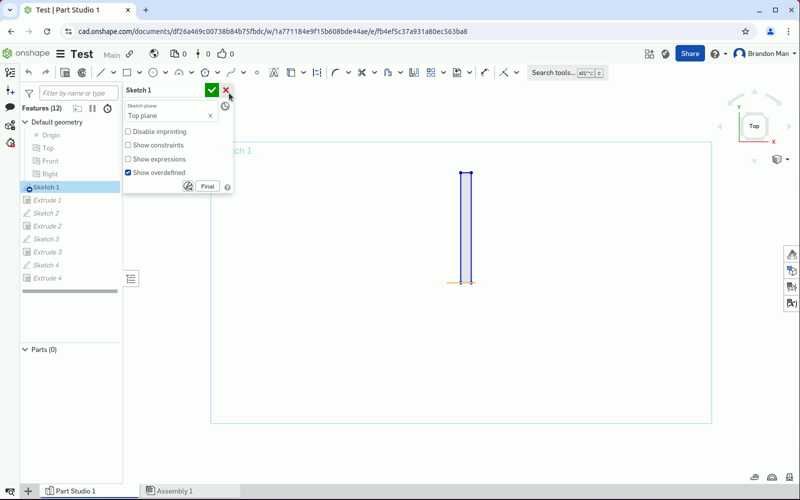
key(shift+s)
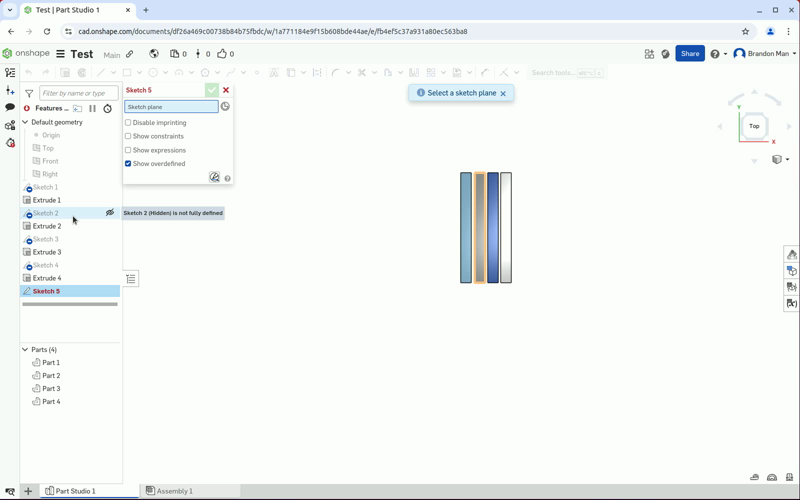
scroll(3)
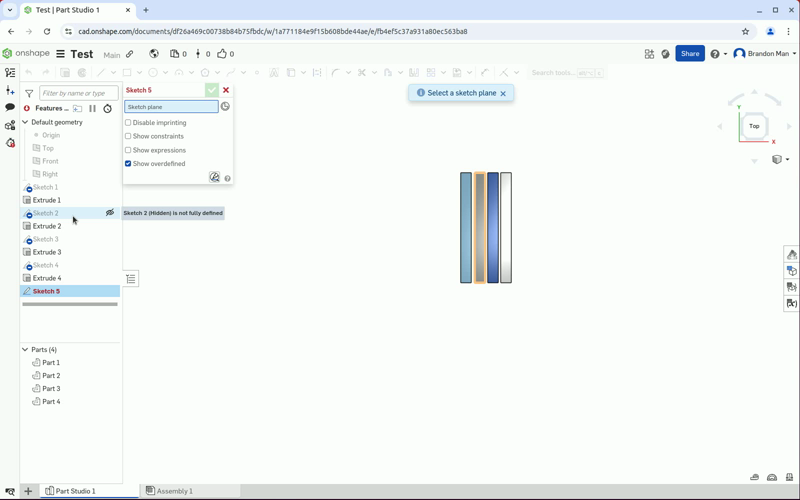
mouse_move(73, 150)
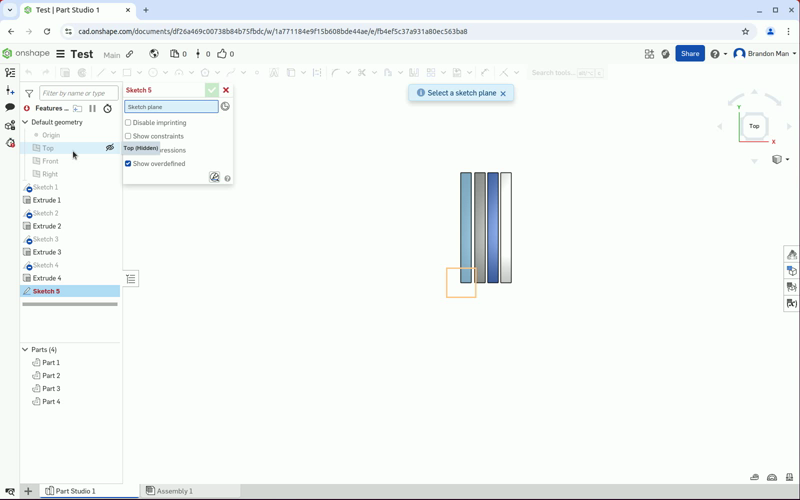
click(73, 150)
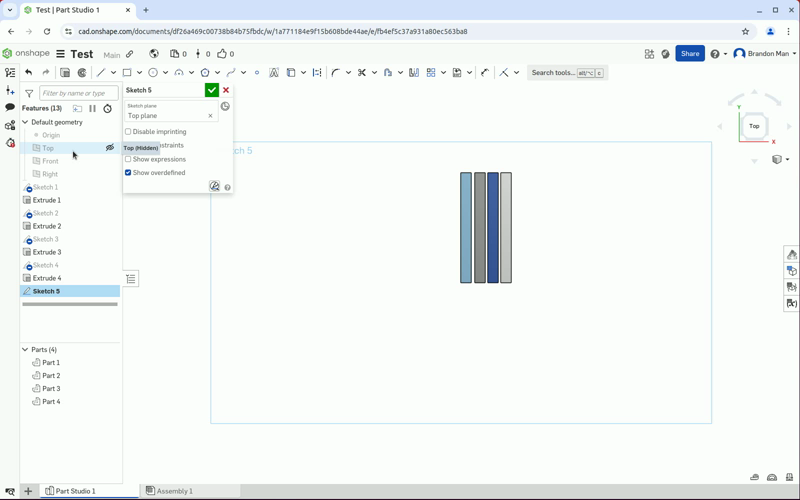
mouse_move(73, 352)
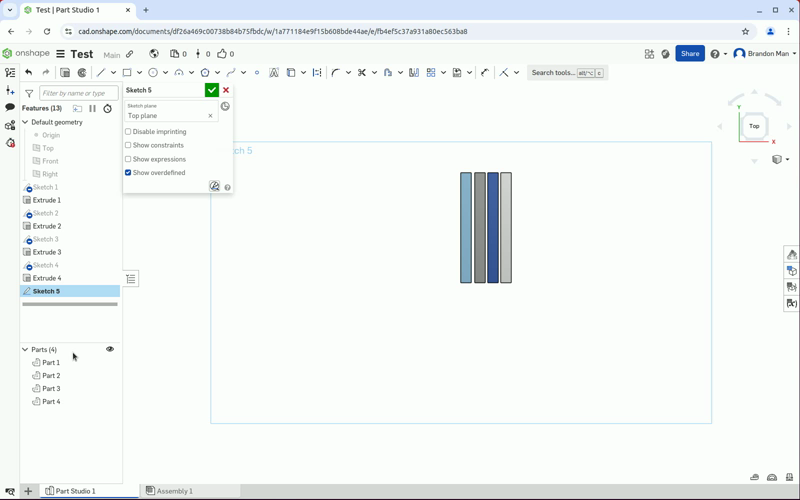
key(y)
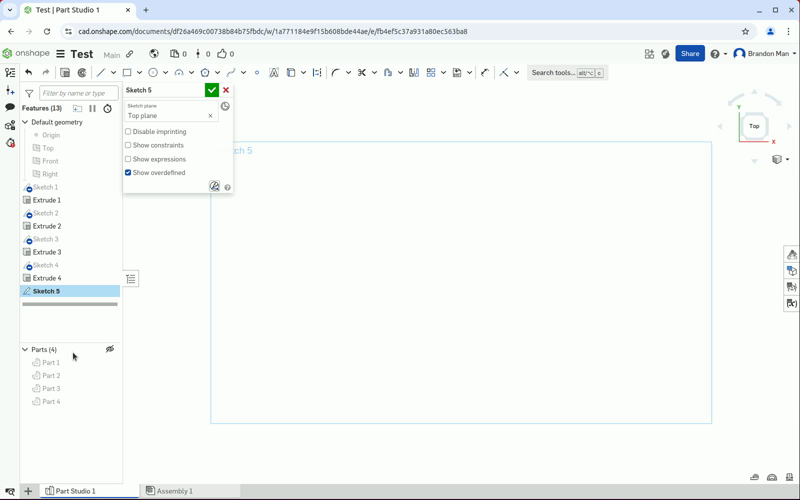
key(l)
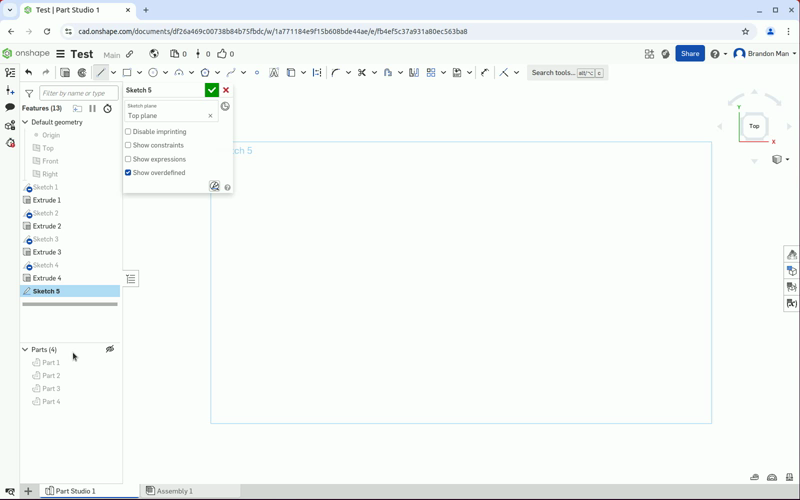
key_down(shift)
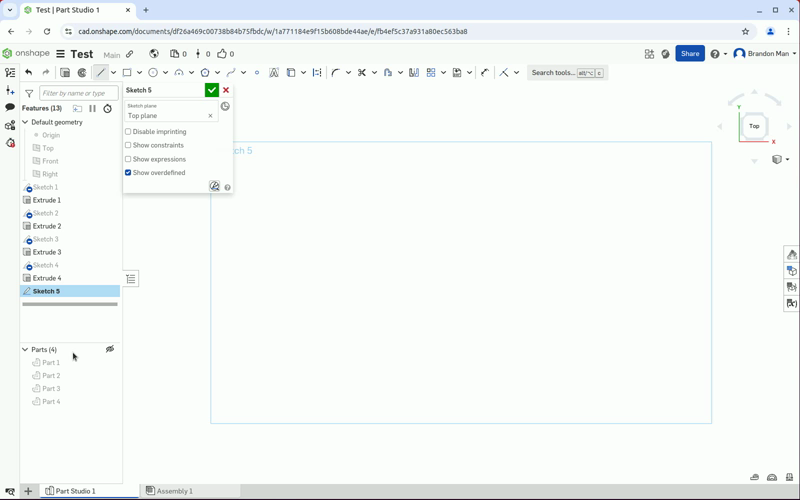
mouse_move(513, 282)
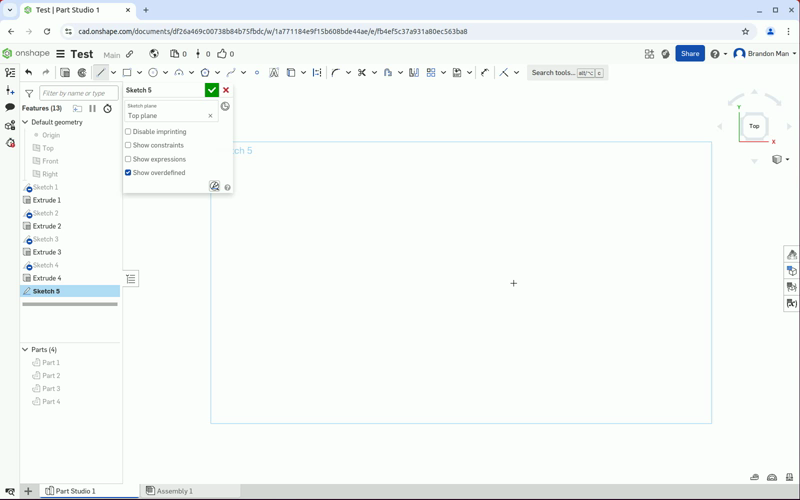
click(513, 282)
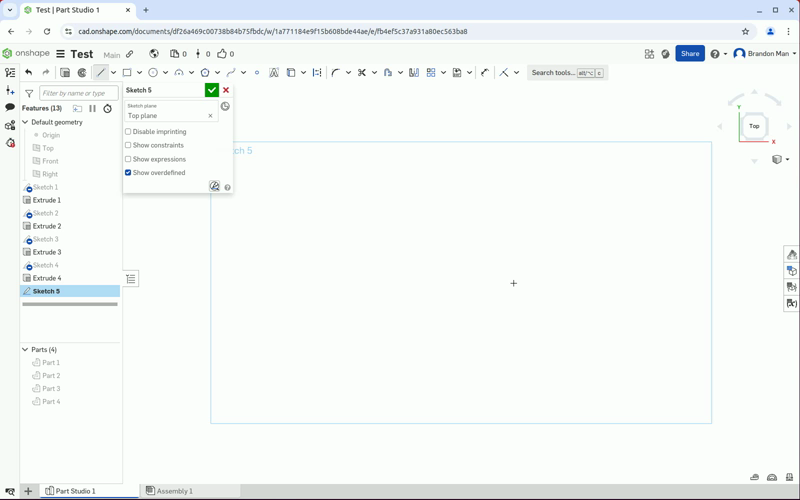
key_up(shift)
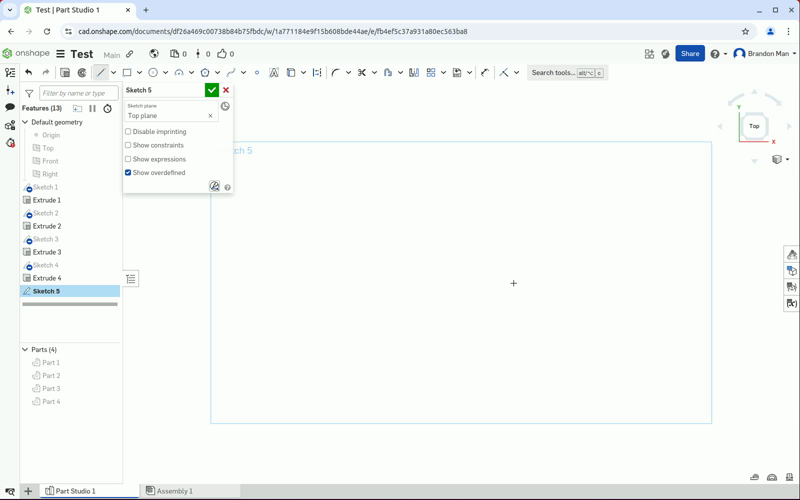
key_down(shift)
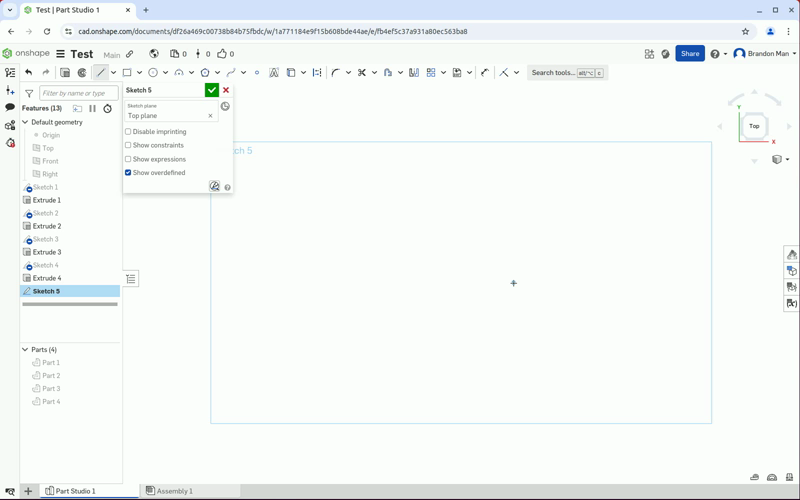
mouse_move(543, 282)
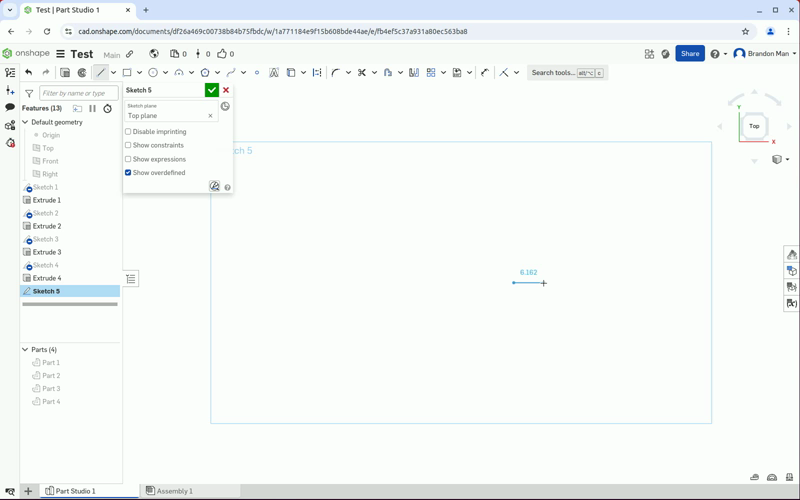
mouse_move(524, 282)
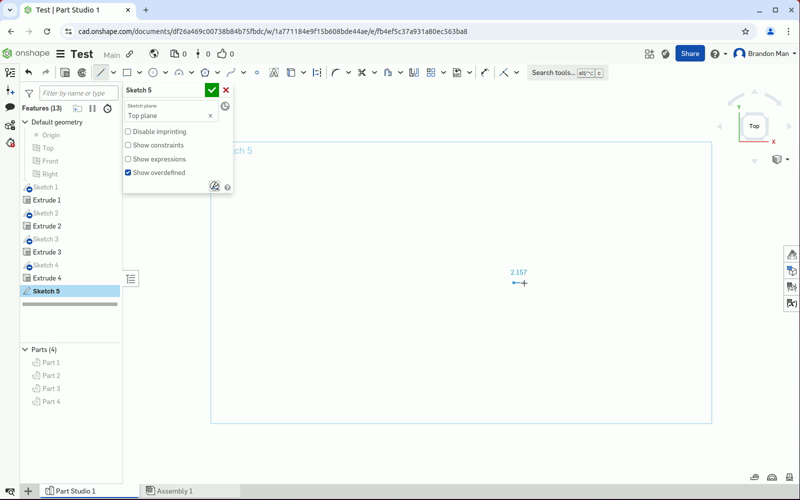
click(524, 282)
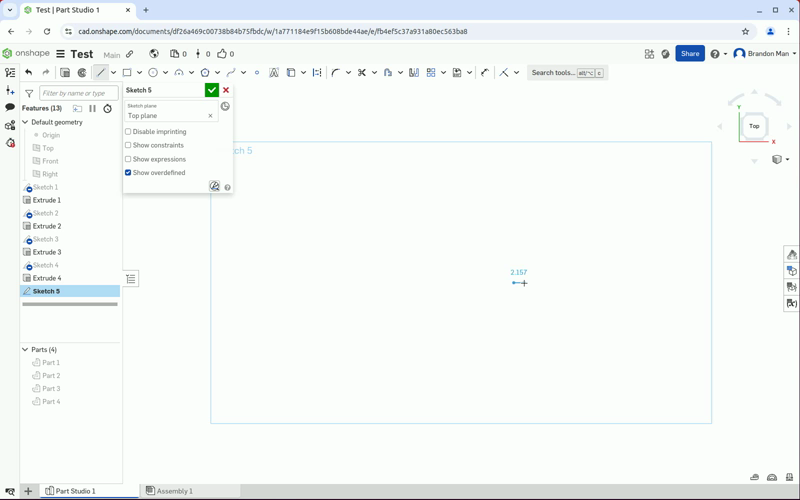
key_up(shift)
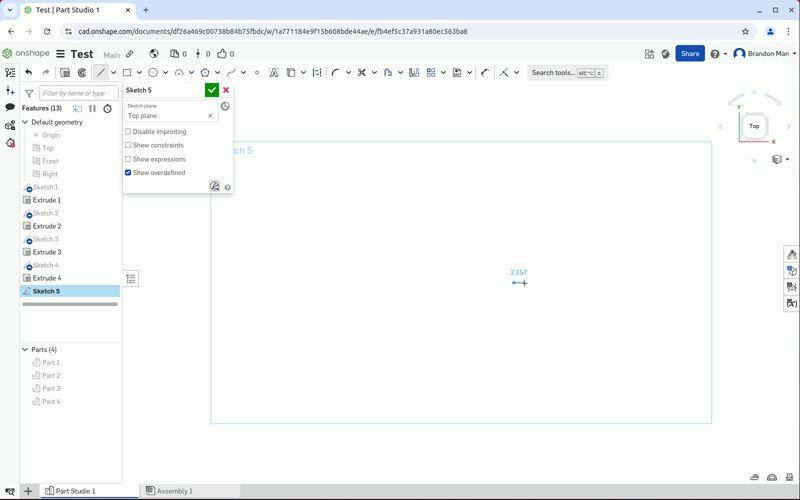
key_down(shift)
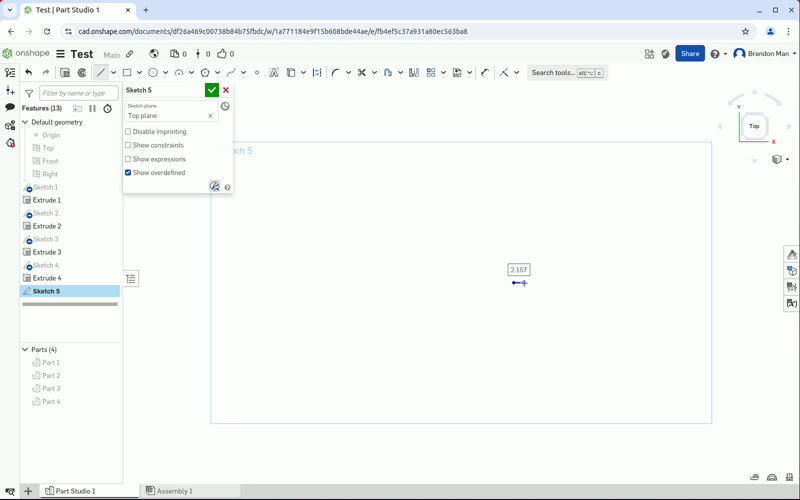
mouse_move(524, 172)
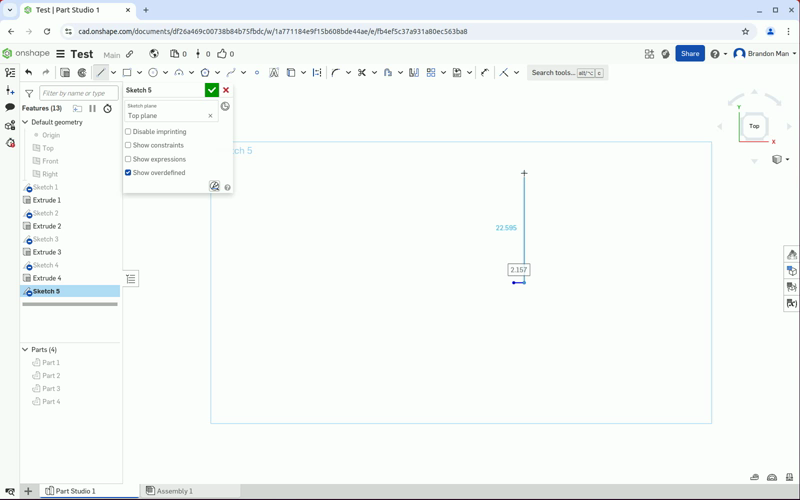
click(524, 172)
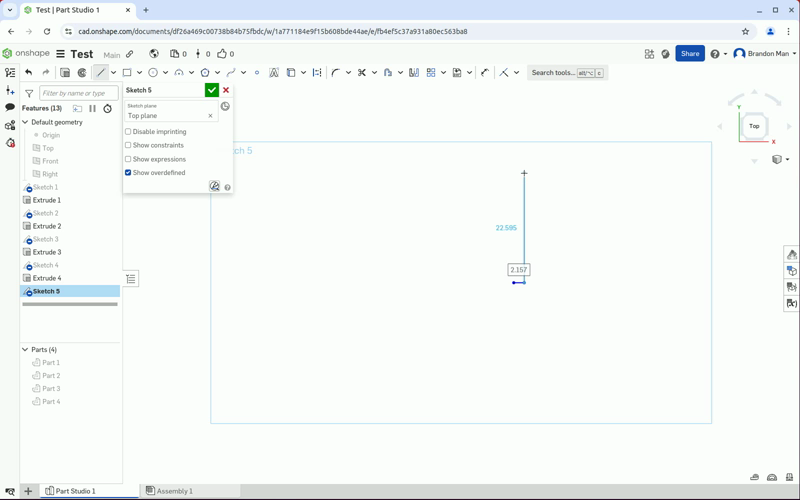
key_up(shift)
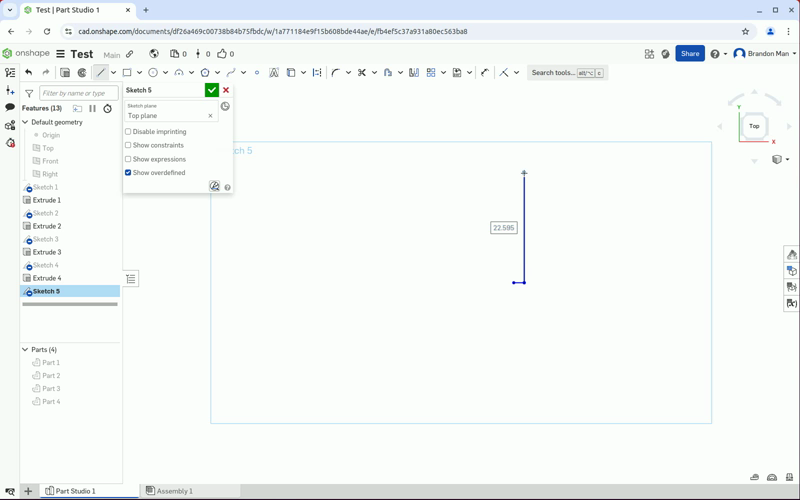
key_down(shift)
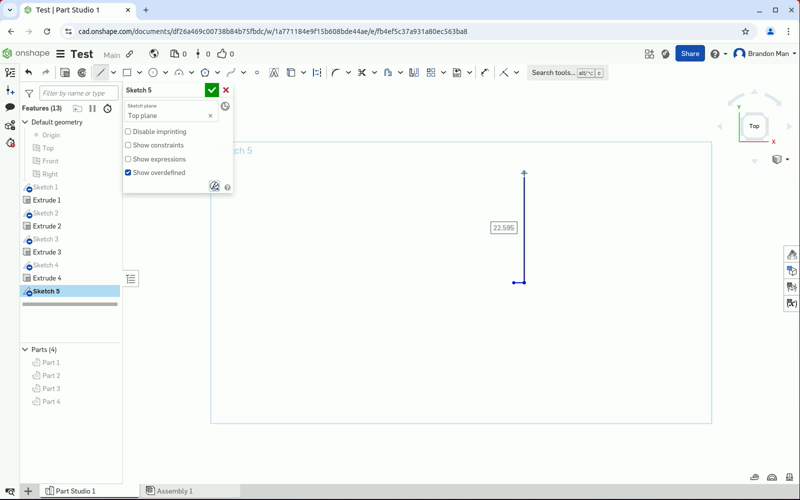
mouse_move(554, 172)
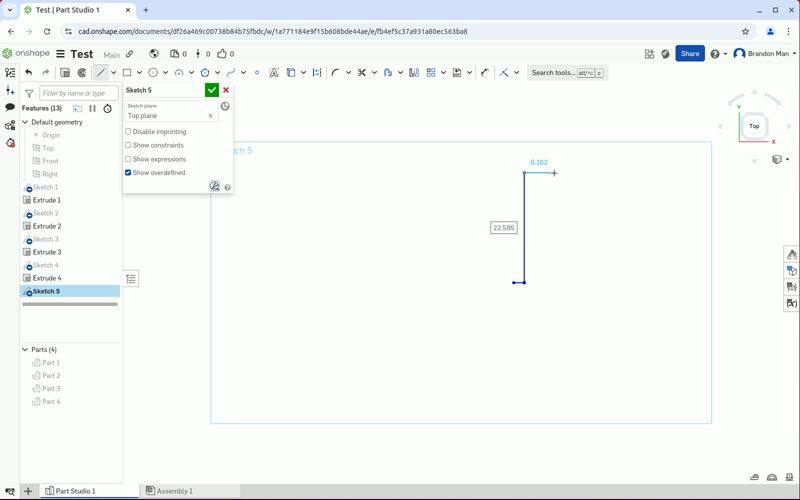
mouse_move(513, 172)
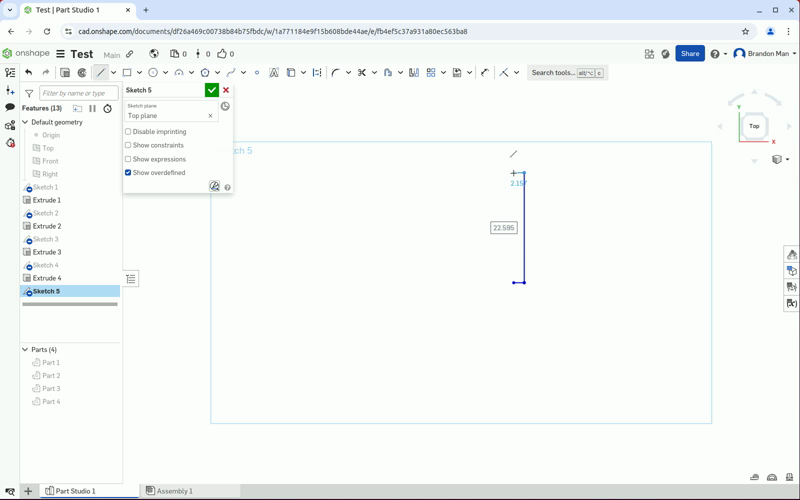
click(513, 172)
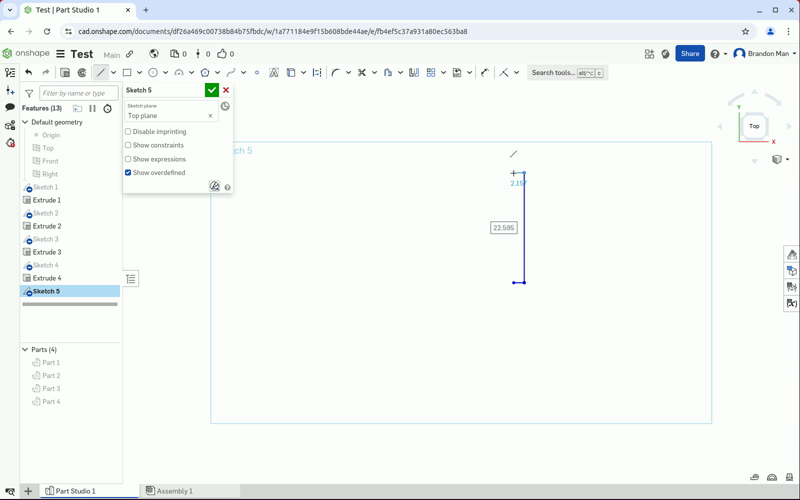
key_up(shift)
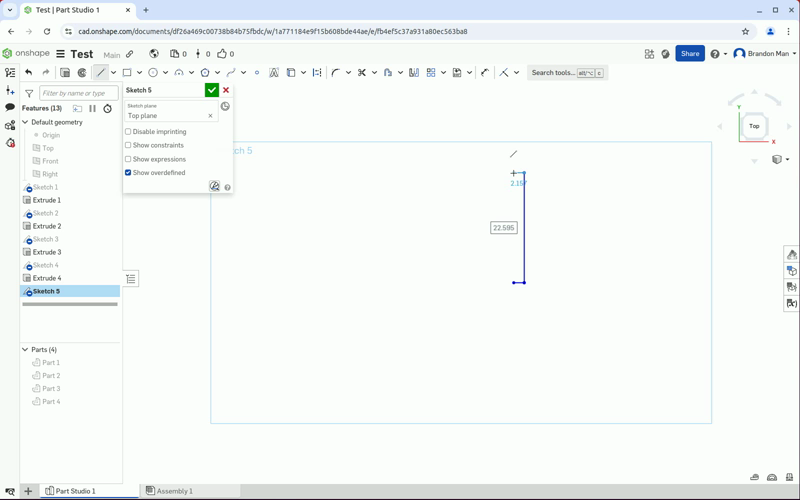
key_down(shift)
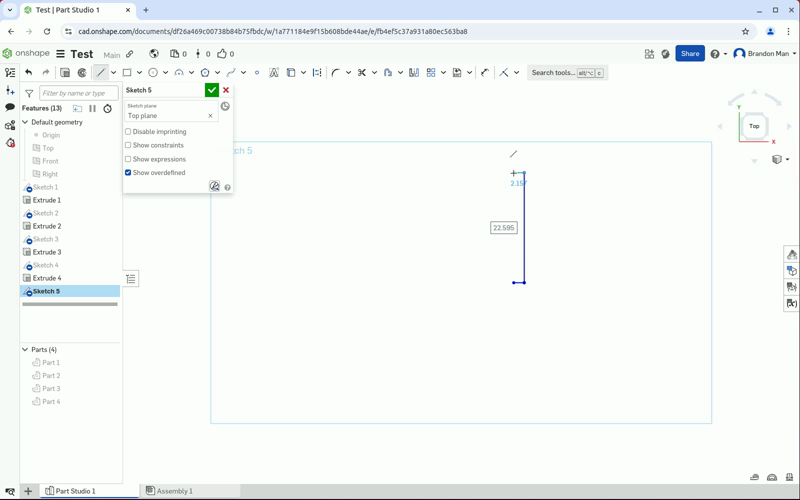
mouse_move(513, 282)
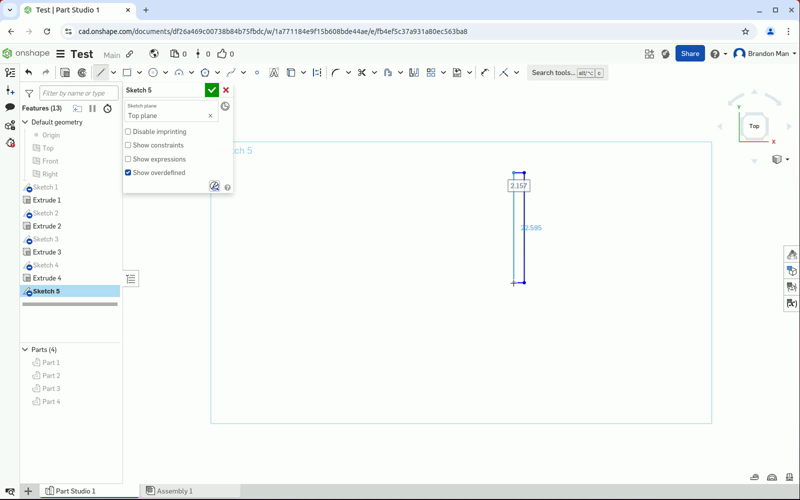
key_up(shift)
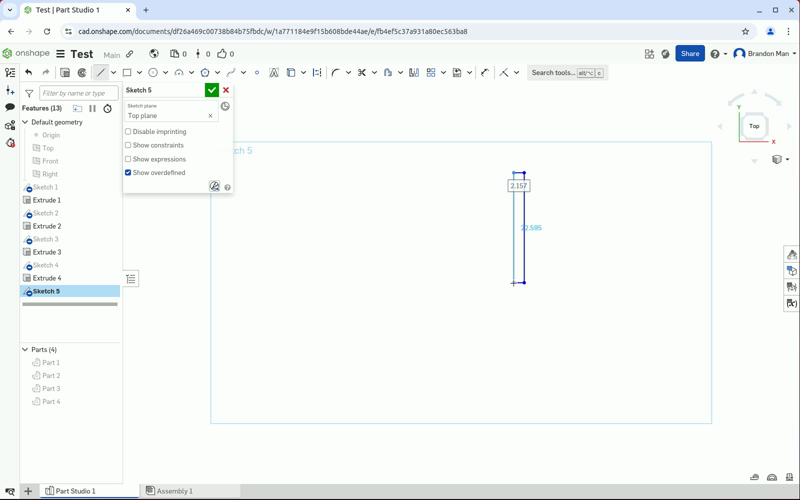
click(513, 282)
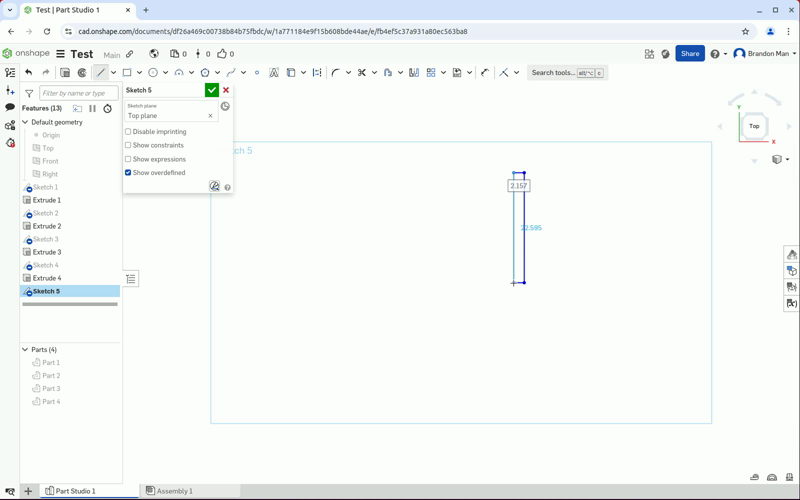
key(esc)
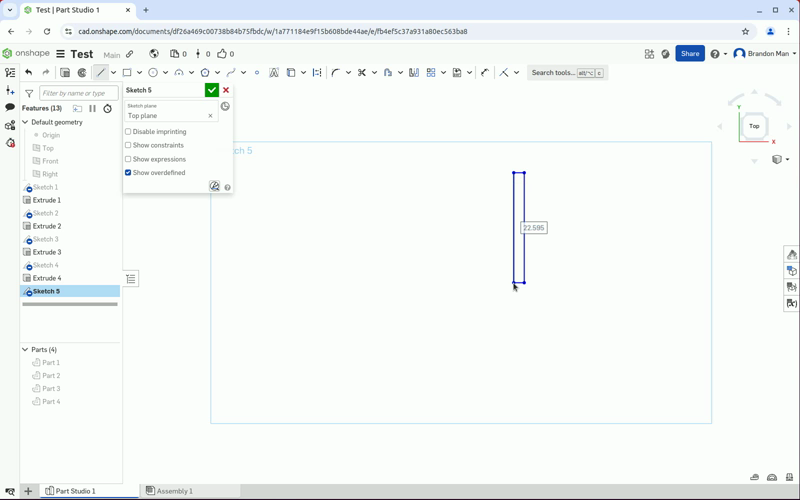
mouse_move(515, 225)
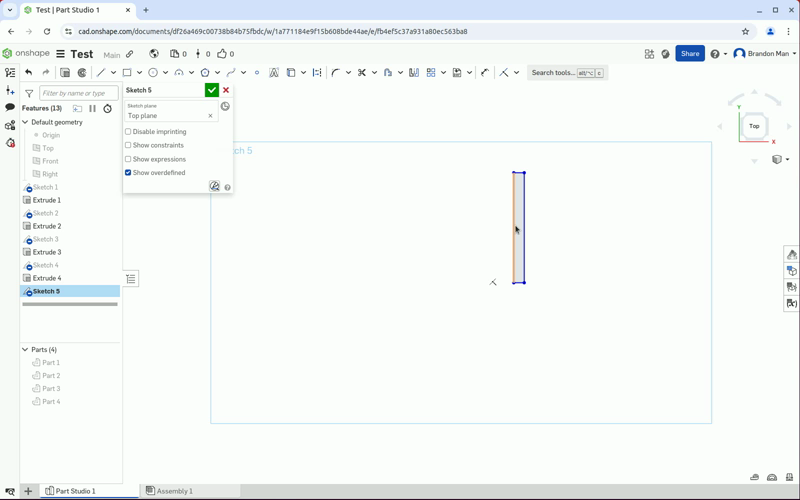
scroll(6)
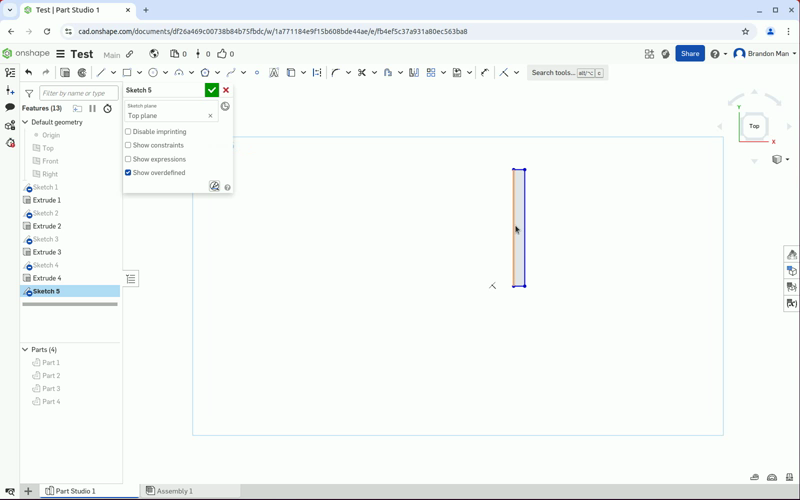
scroll(6)
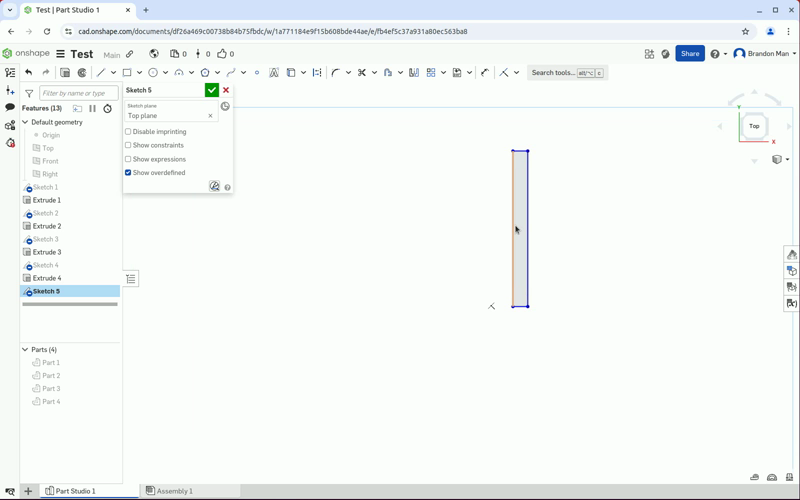
scroll(6)
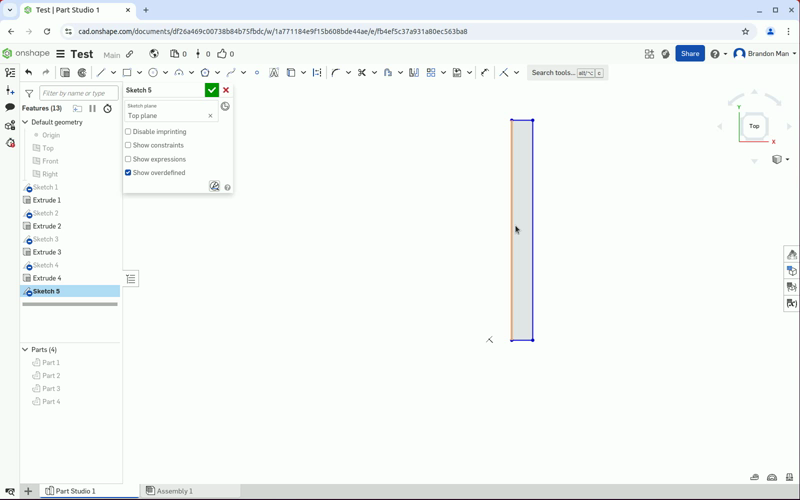
scroll(6)
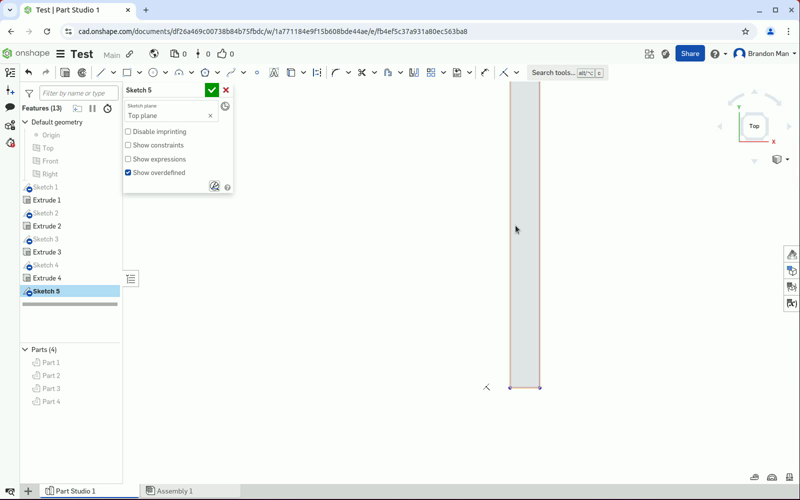
scroll(6)
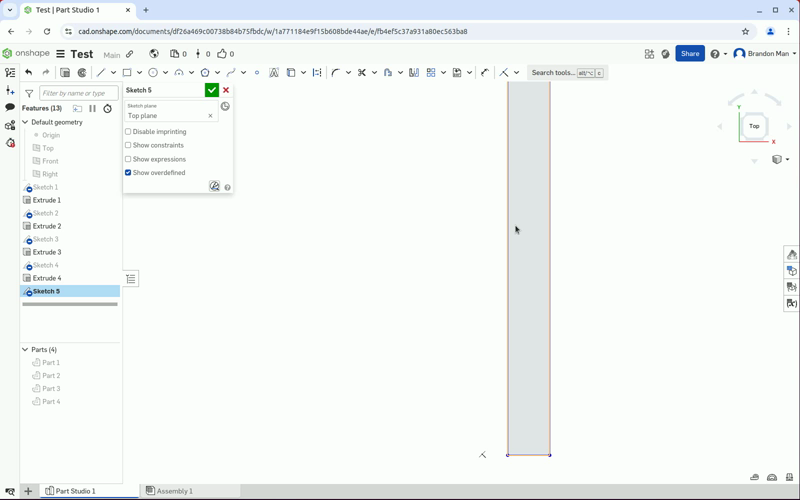
scroll(6)
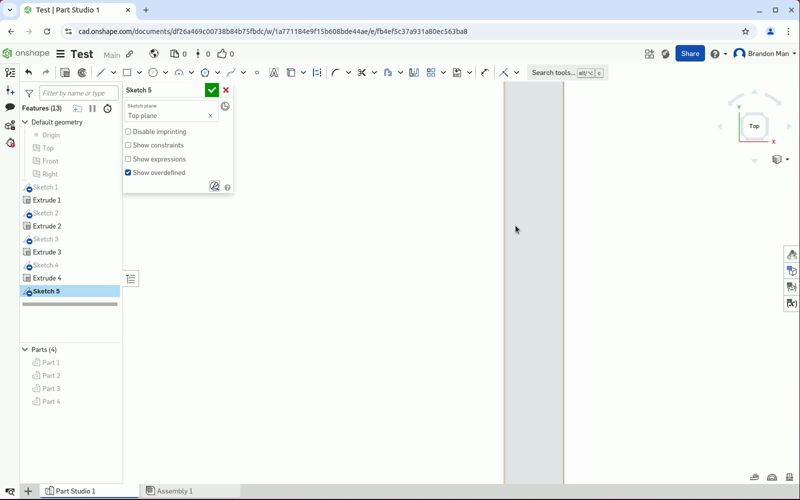
scroll(6)
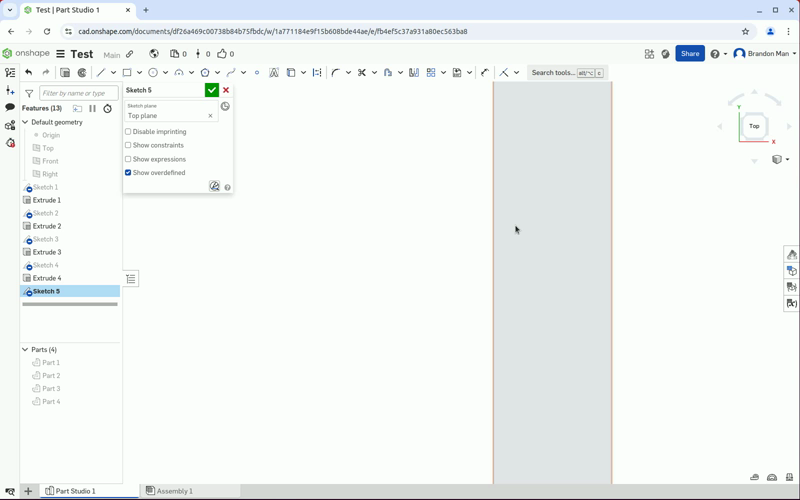
click(515, 225)
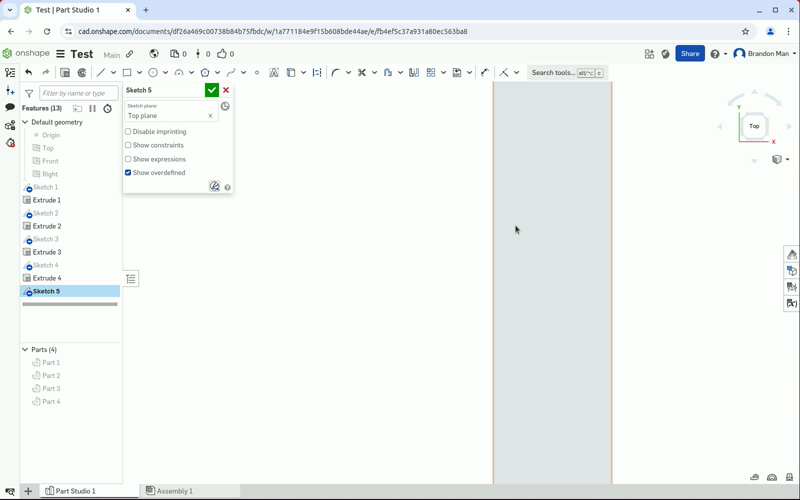
scroll(-6)
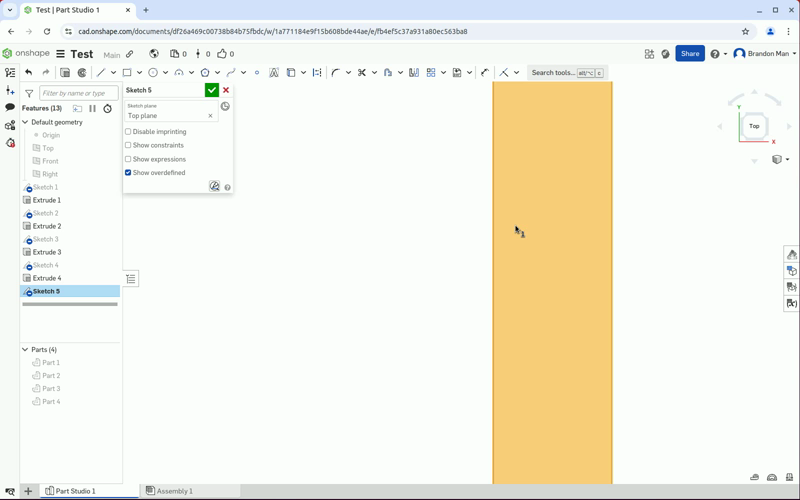
scroll(-6)
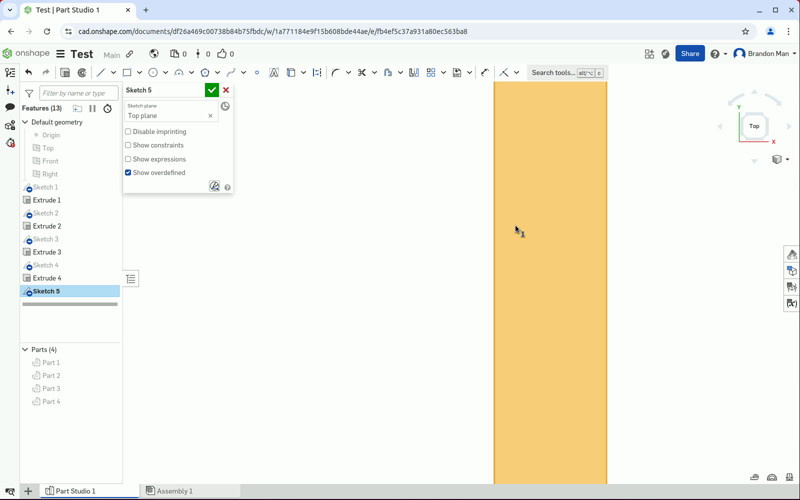
scroll(-6)
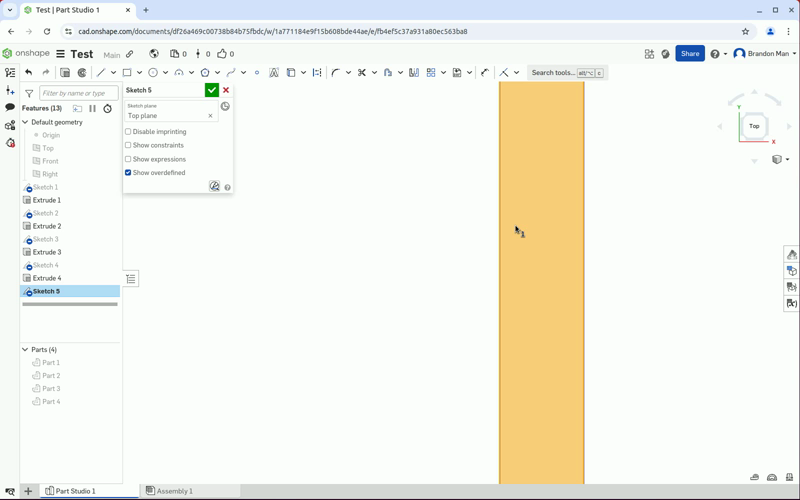
scroll(-6)
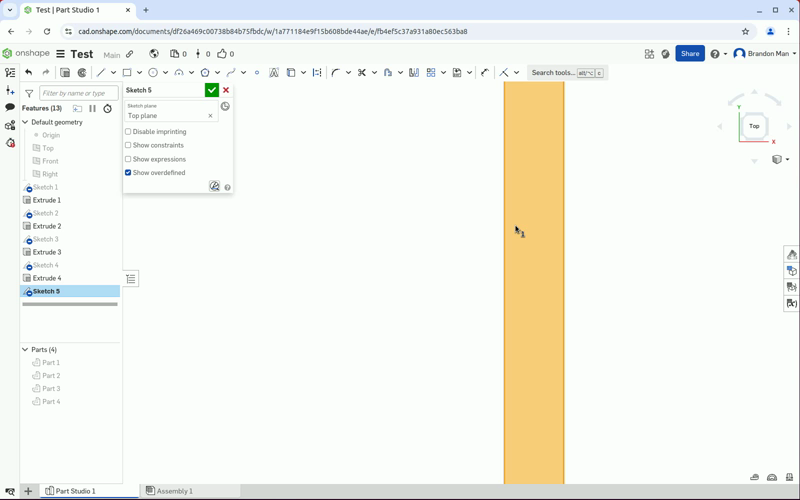
scroll(-6)
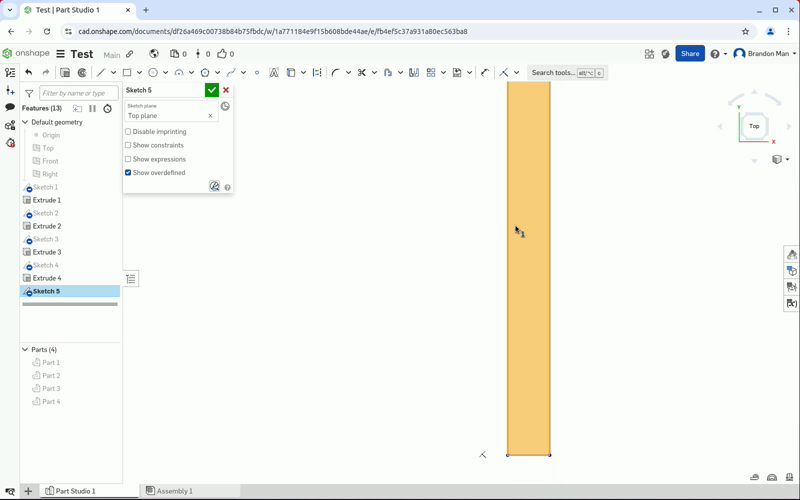
scroll(-6)
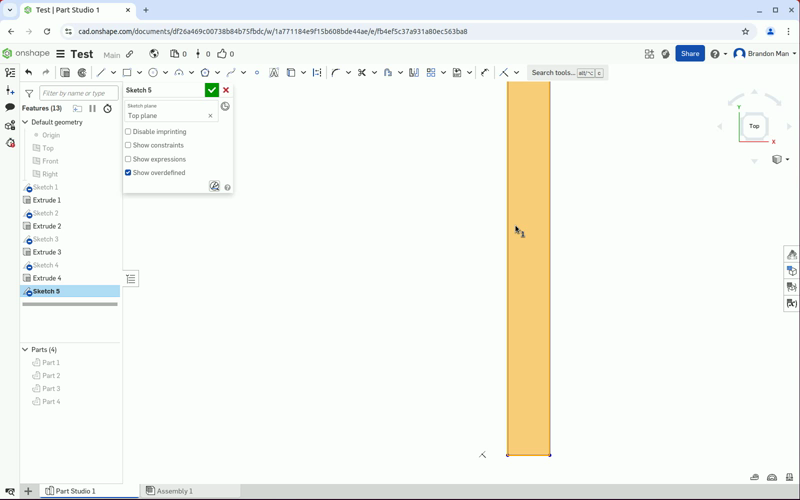
scroll(-6)
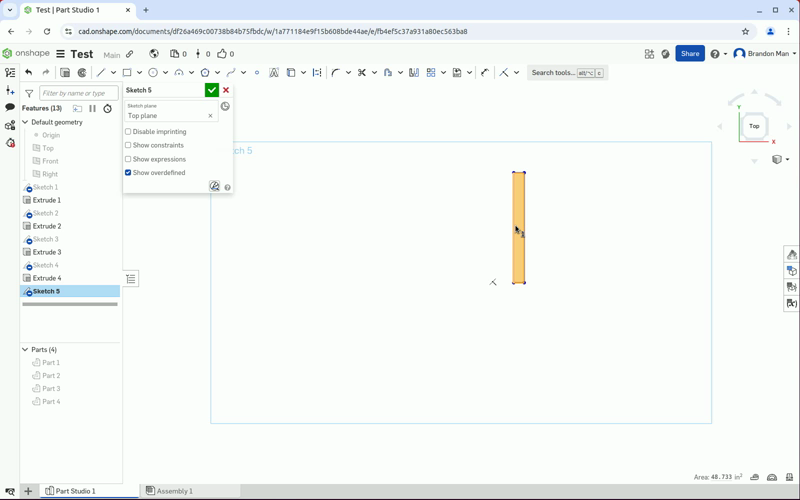
mouse_move(73, 352)
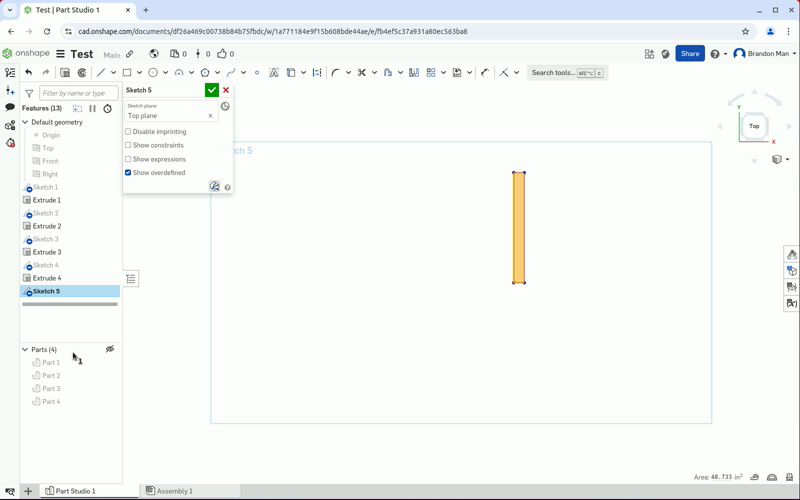
key(shift+y)
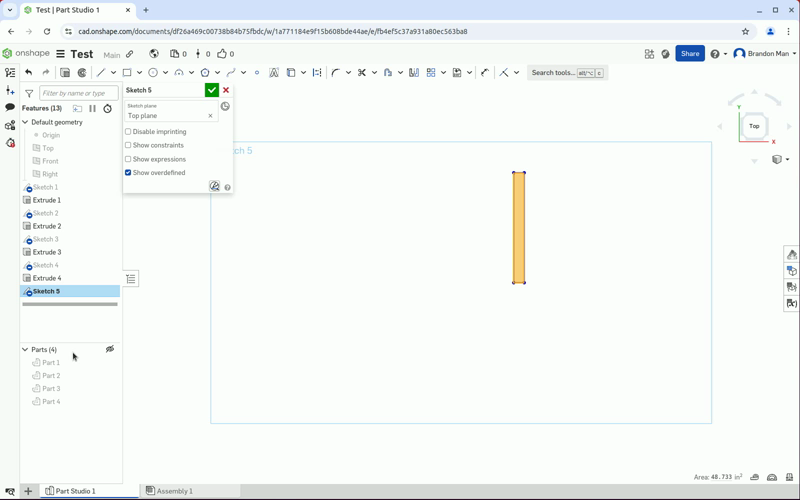
key(shift+e)
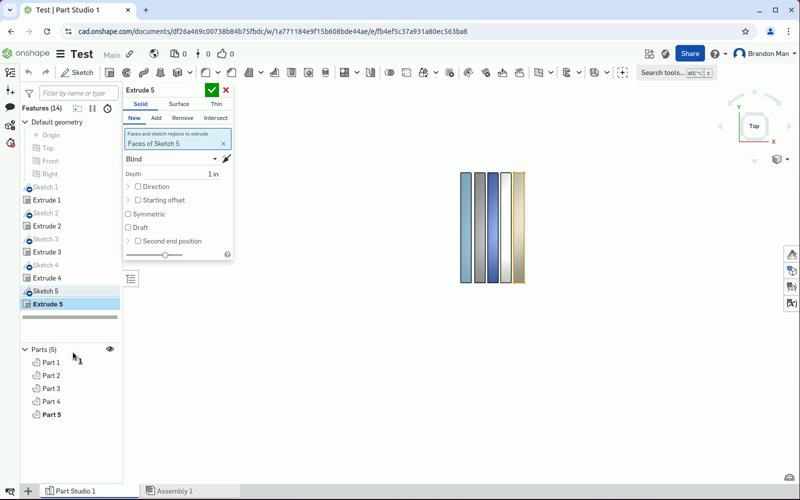
mouse_move(143, 106)
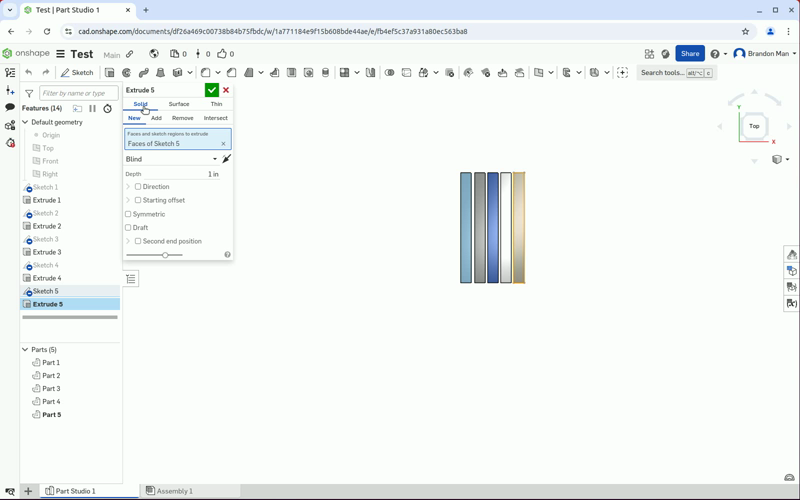
click(143, 106)
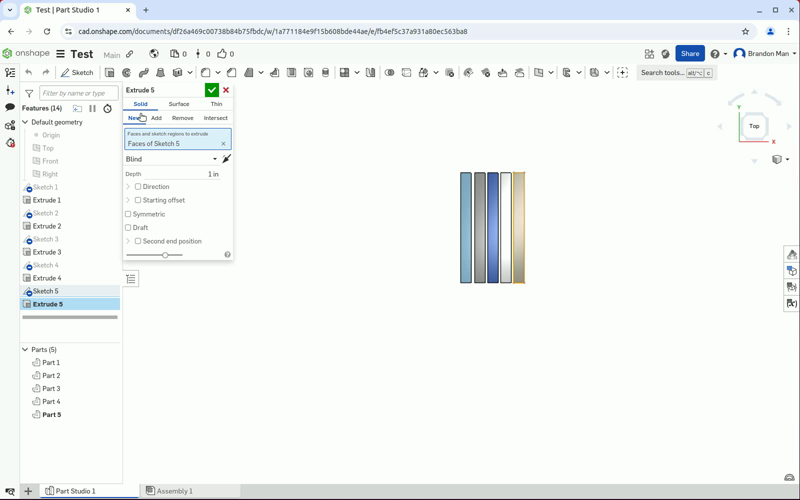
mouse_move(137, 120)
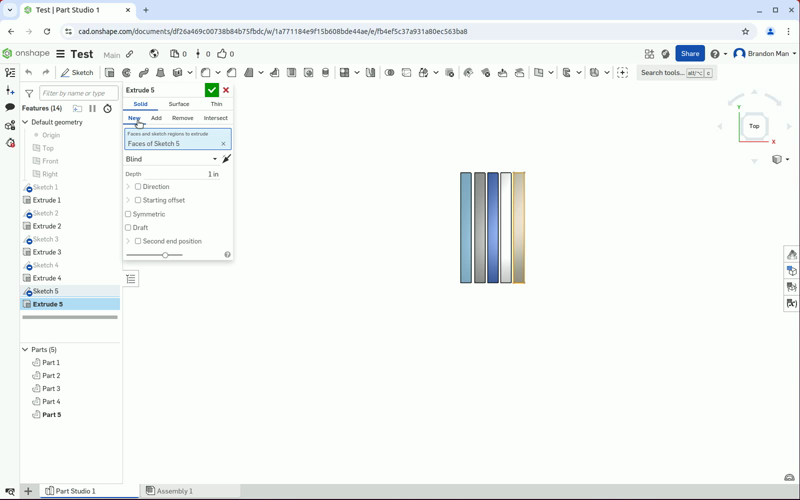
click(137, 120)
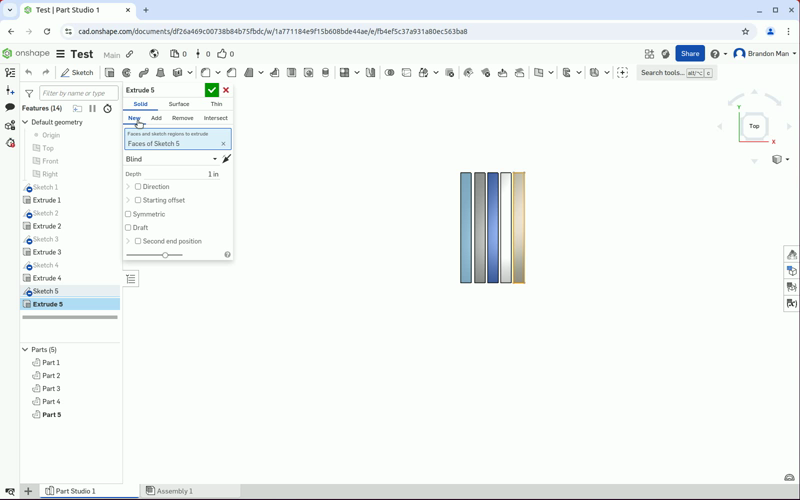
key(tab, 4)
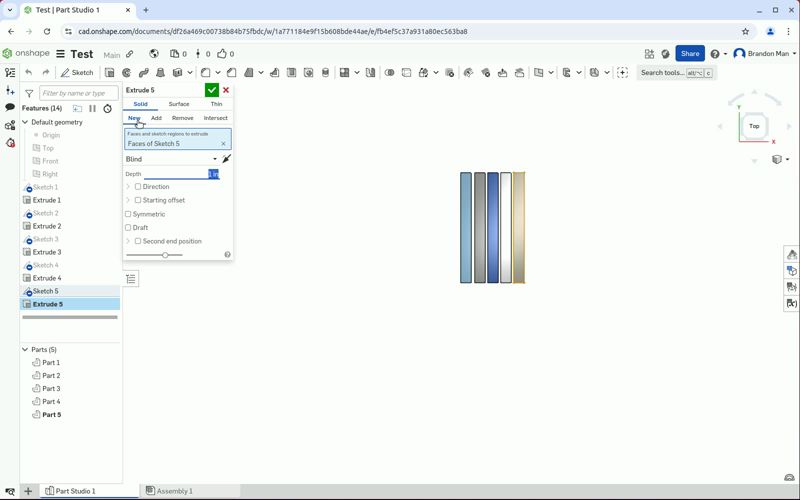
text(0.241)
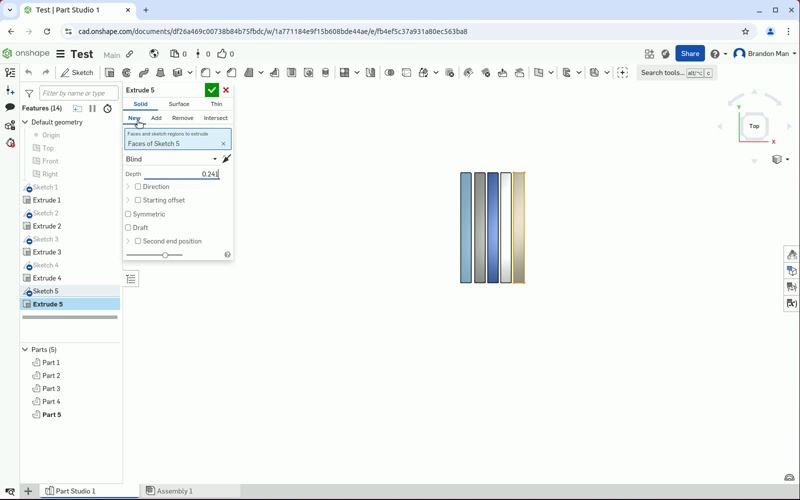
key(enter)
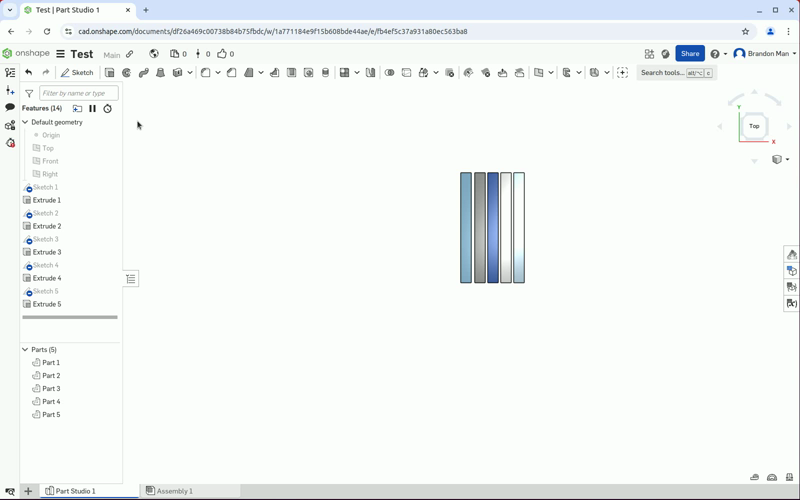
key(shift+h)
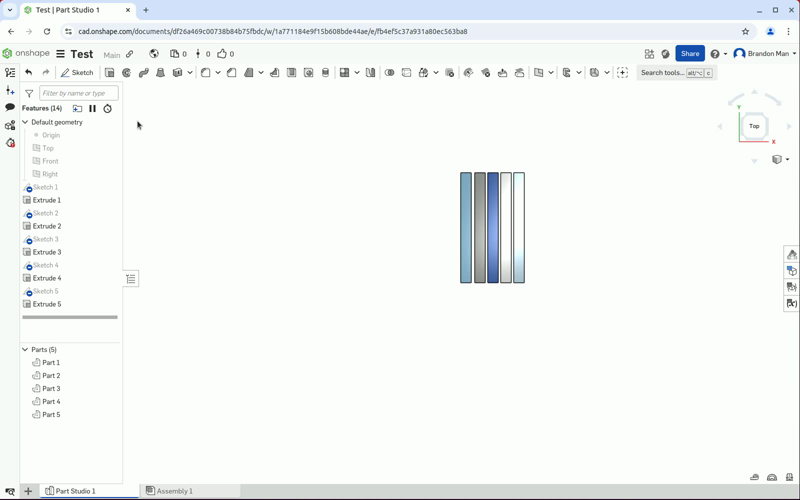
key(shift+h)
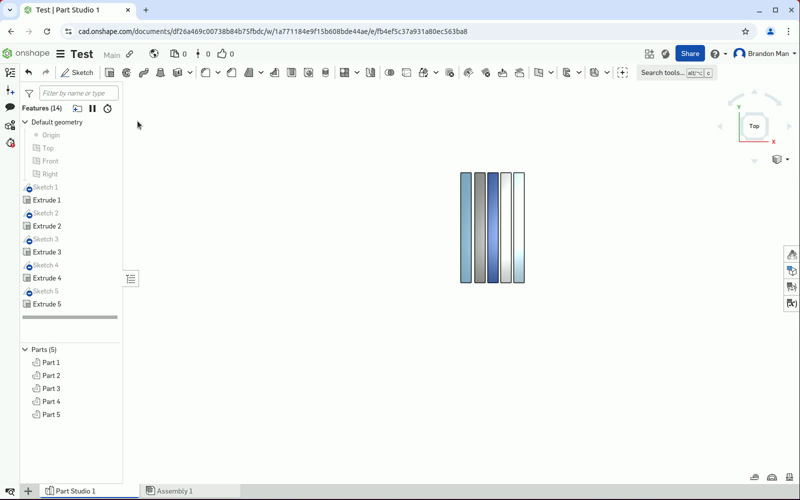
mouse_move(73, 189)
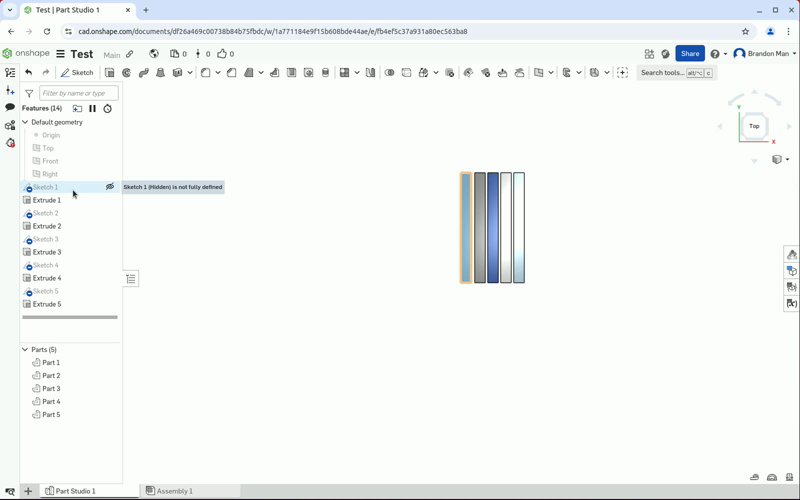
click(73, 189)
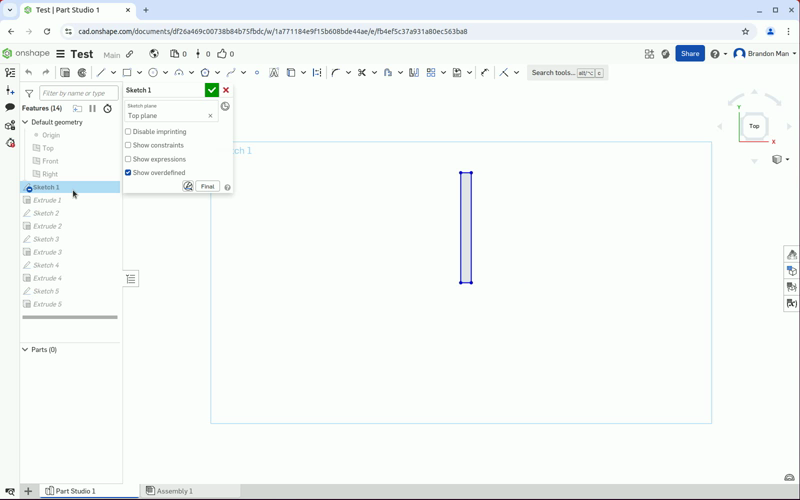
mouse_move(229, 92)
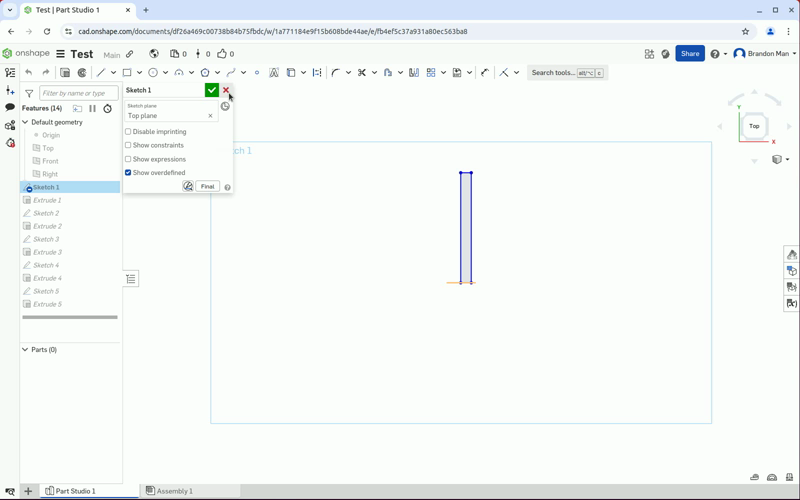
click(229, 92)
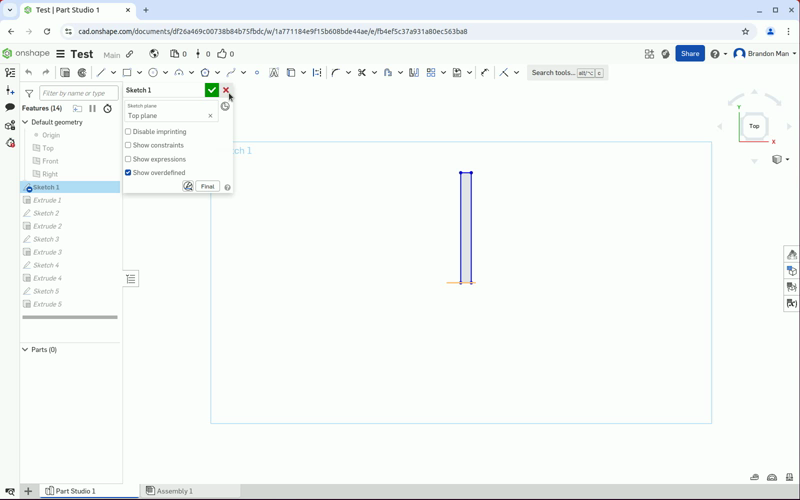
key(shift+s)
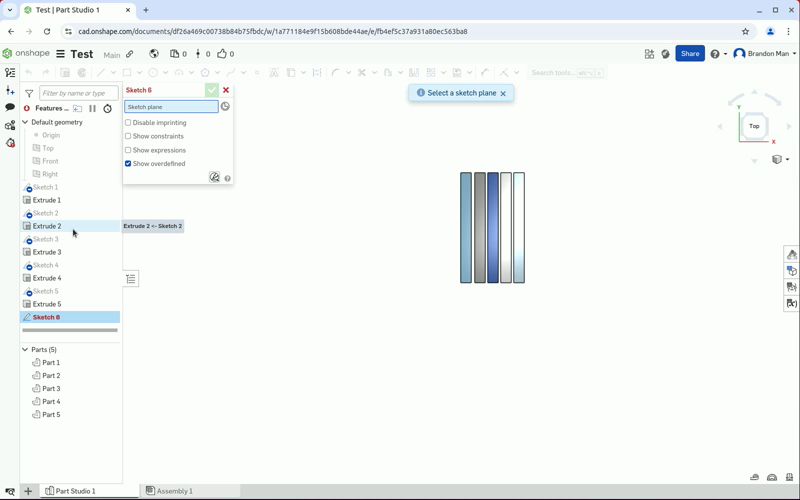
scroll(3)
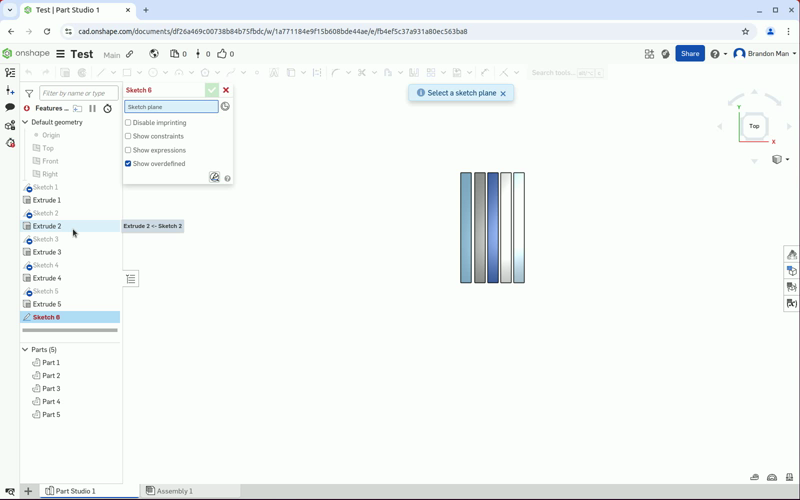
mouse_move(73, 150)
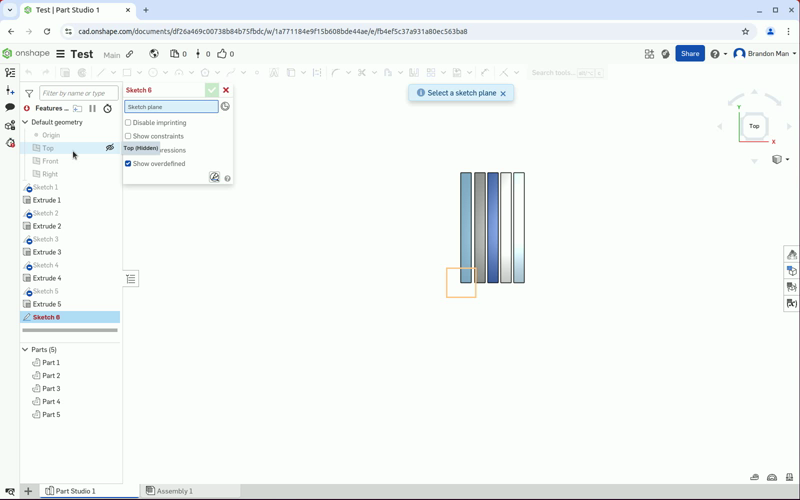
click(73, 150)
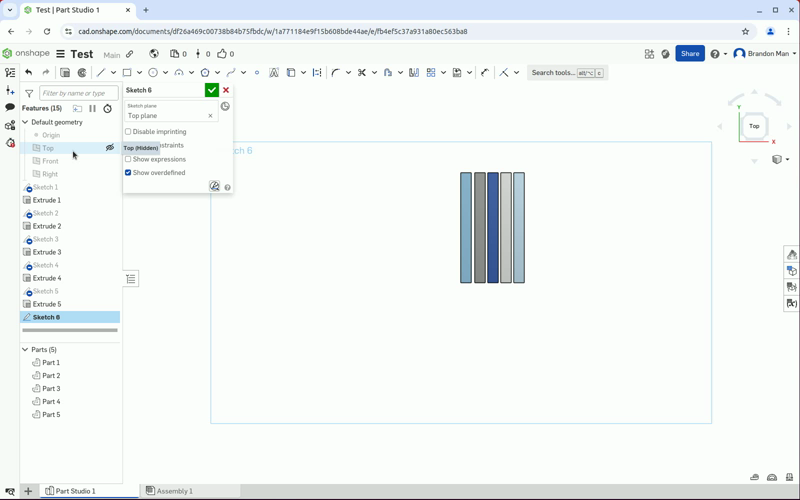
mouse_move(73, 352)
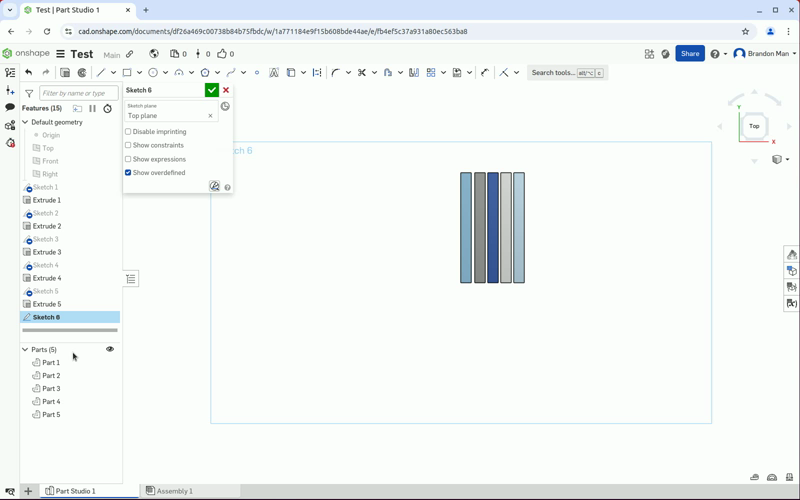
key(y)
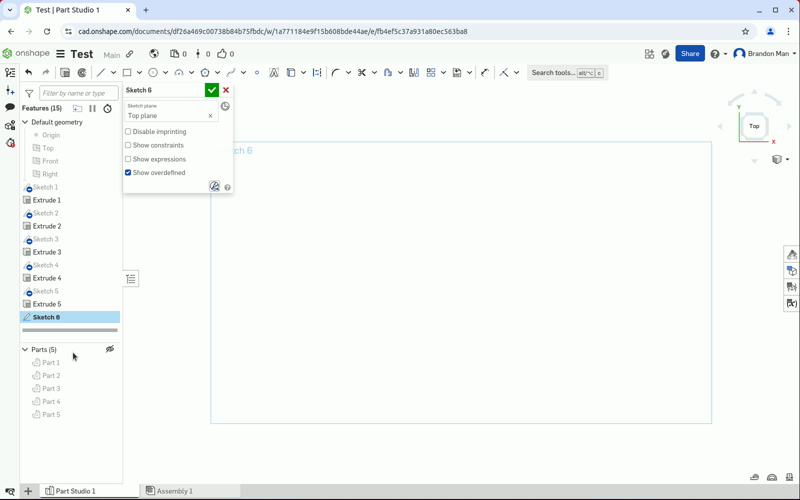
key(l)
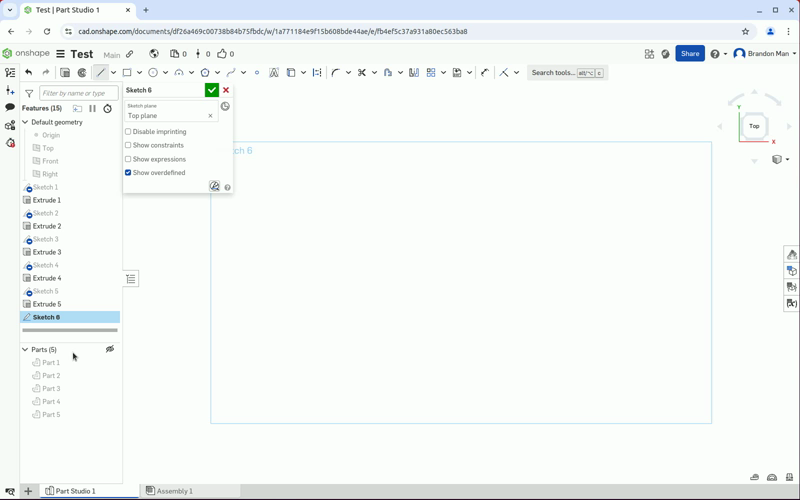
key_down(shift)
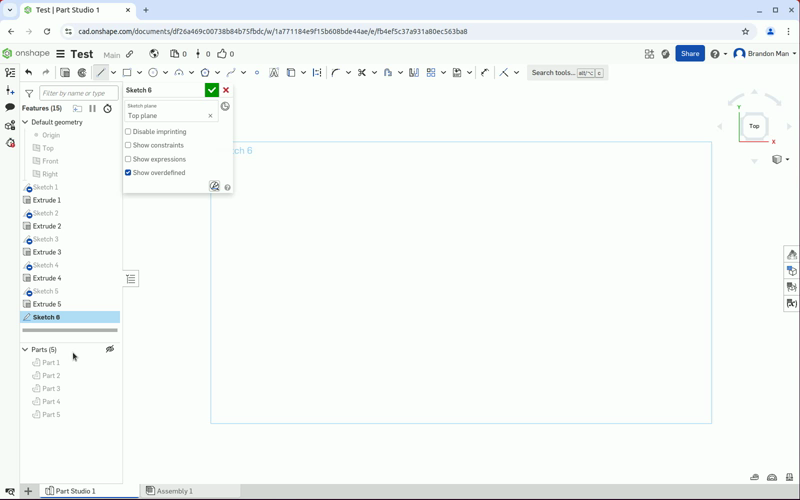
mouse_move(525, 282)
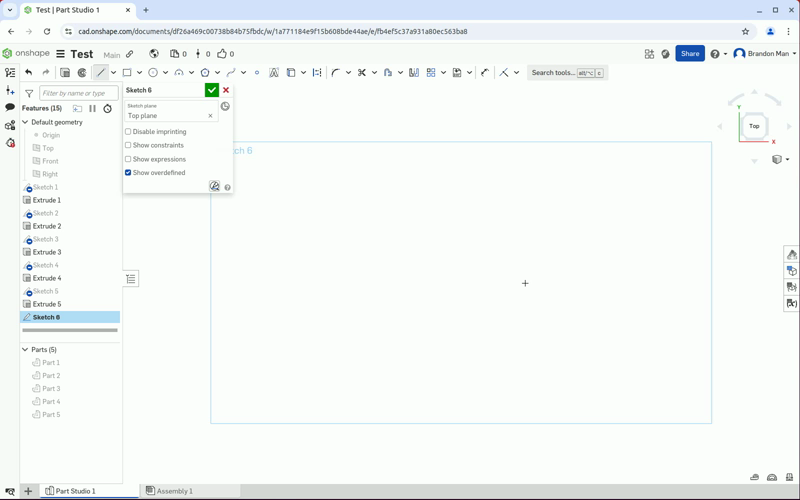
click(525, 282)
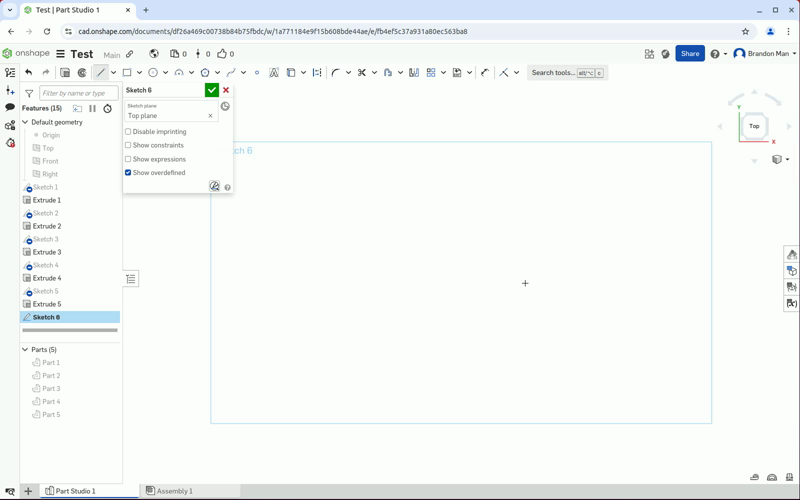
key_up(shift)
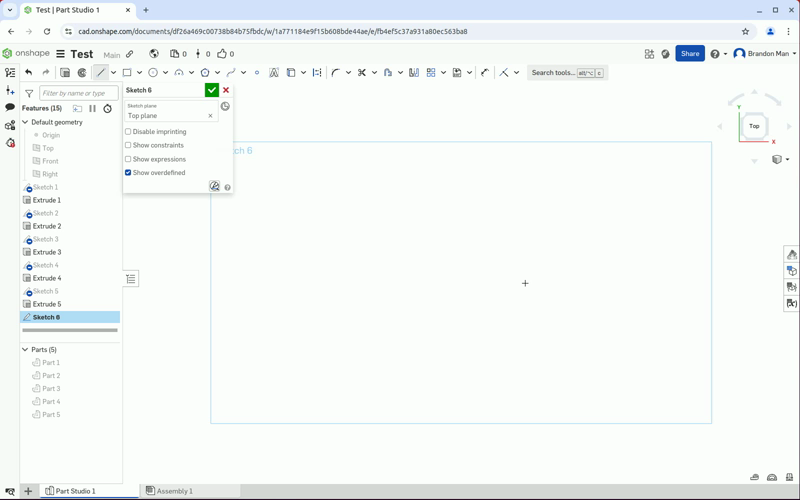
key_down(shift)
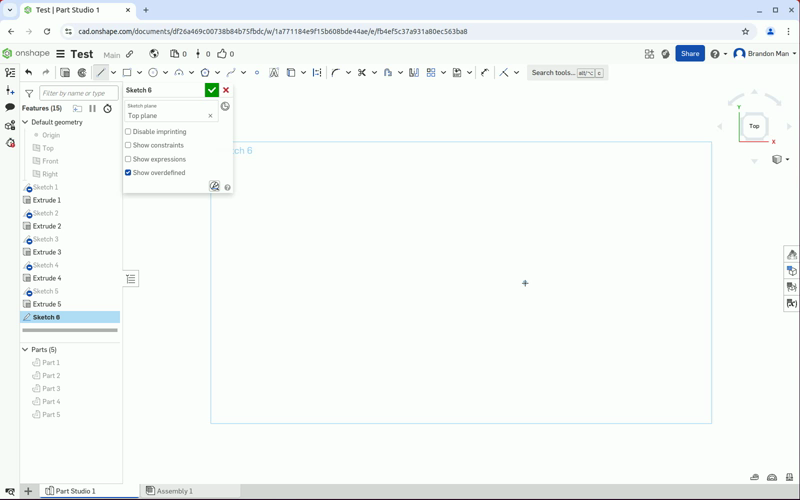
mouse_move(555, 282)
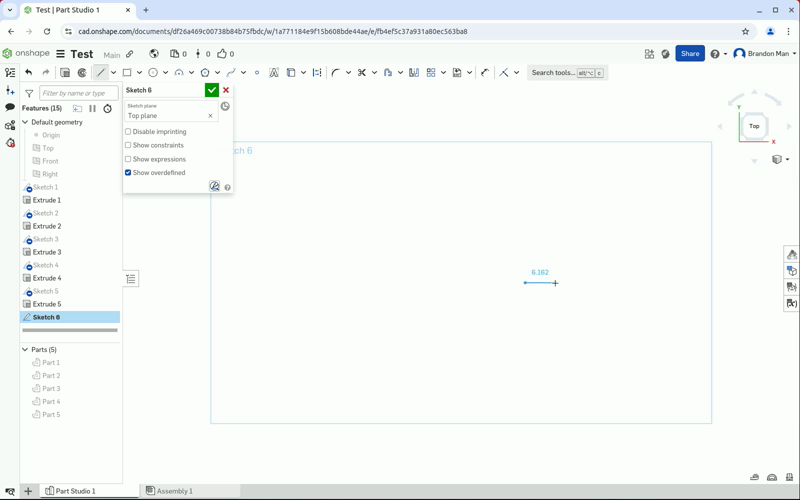
mouse_move(535, 282)
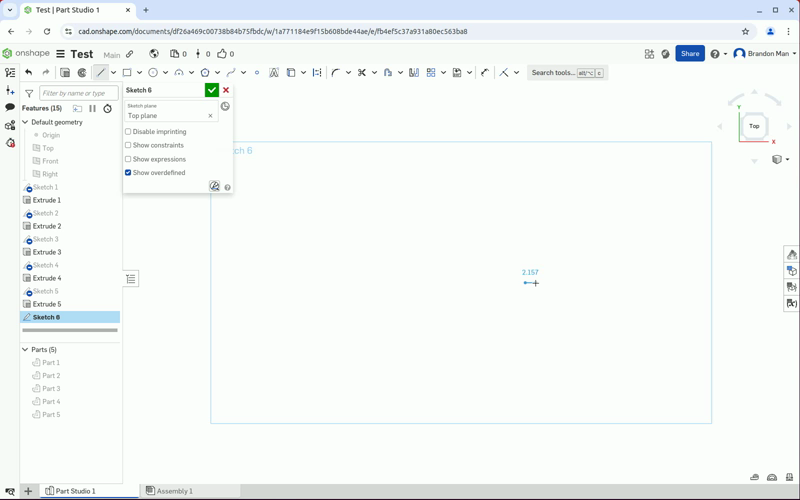
click(535, 282)
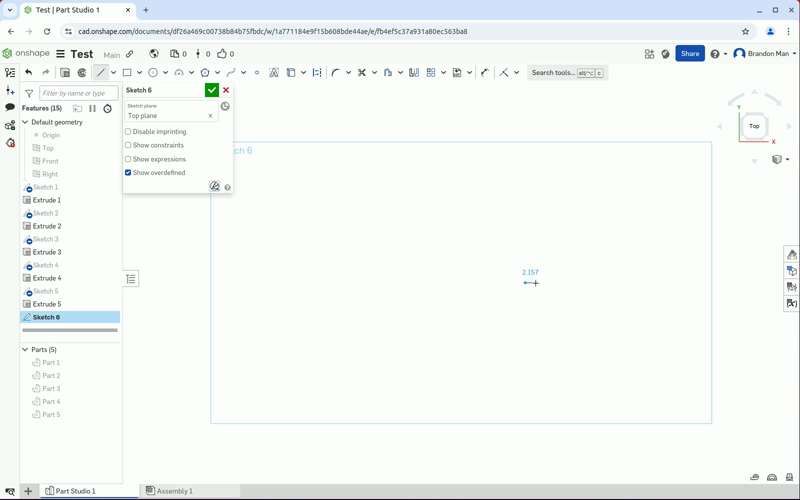
key_up(shift)
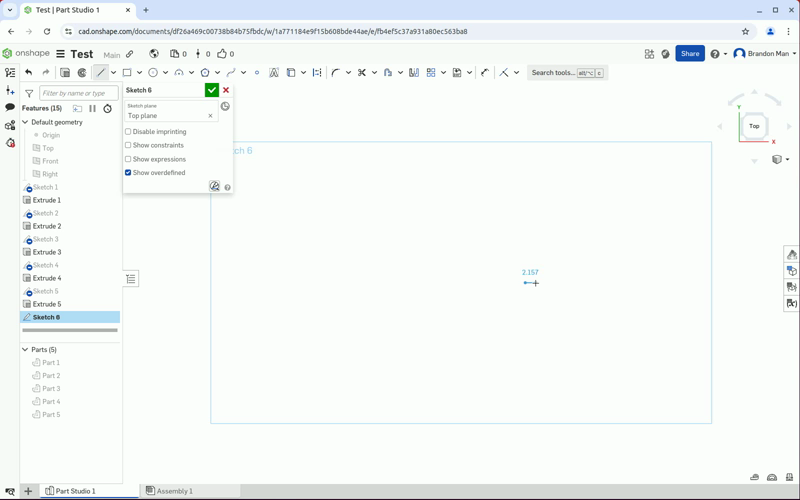
key_down(shift)
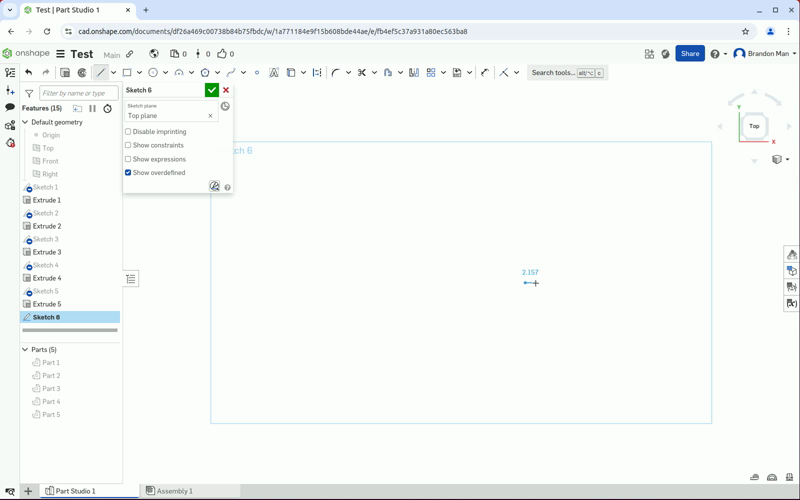
mouse_move(535, 172)
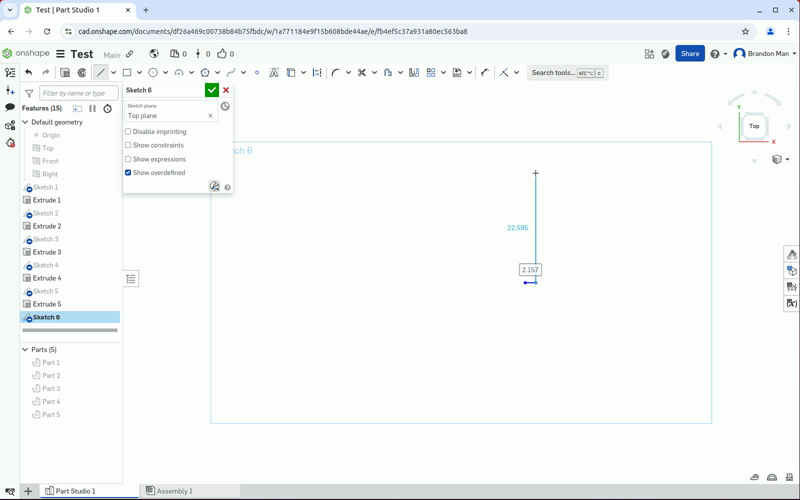
click(535, 172)
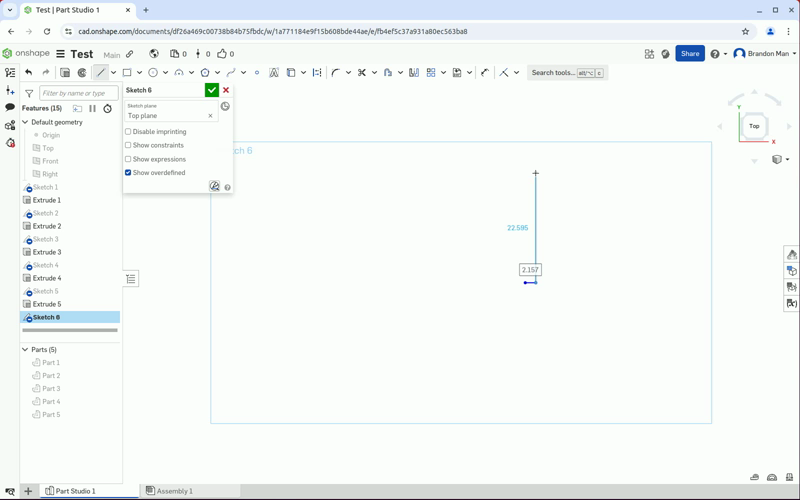
key_up(shift)
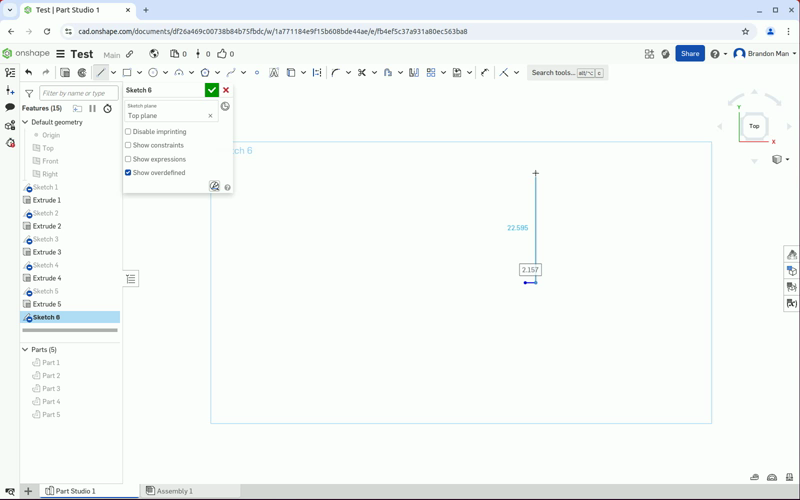
key_down(shift)
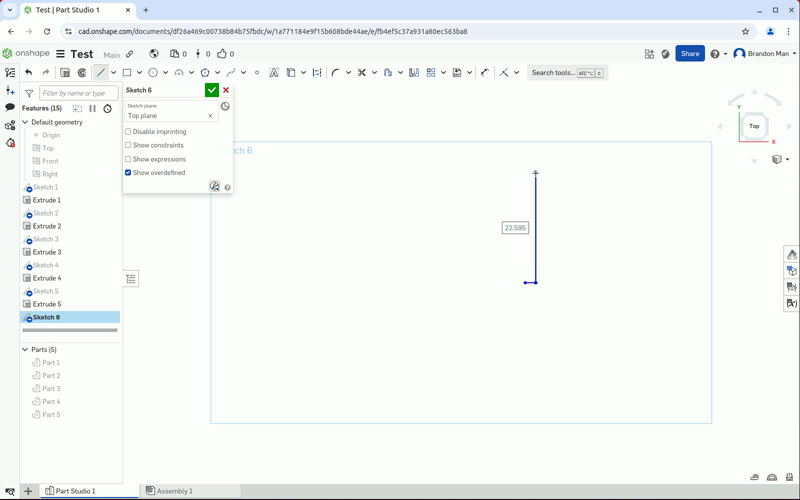
mouse_move(565, 172)
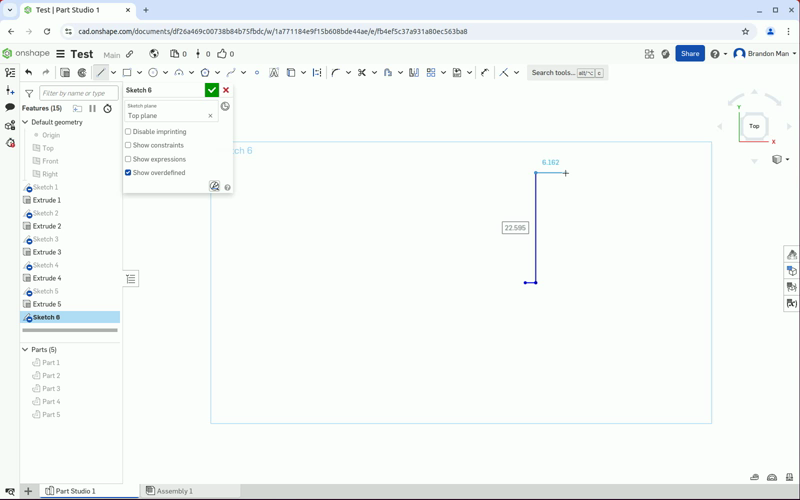
mouse_move(525, 172)
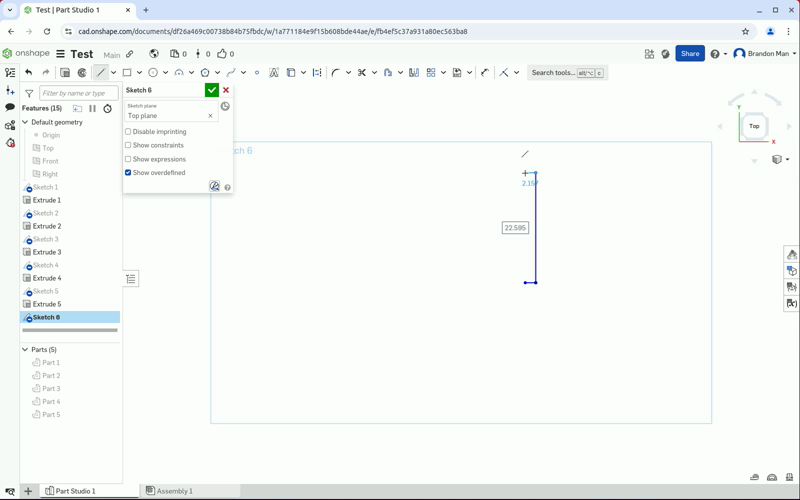
click(525, 172)
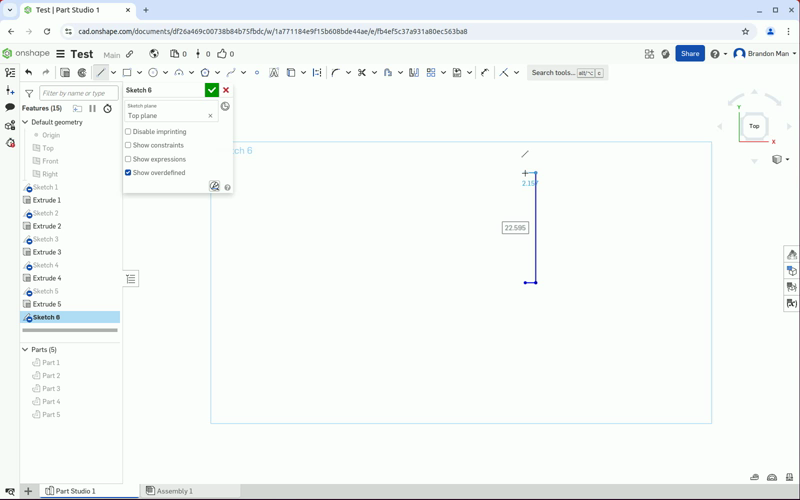
key_up(shift)
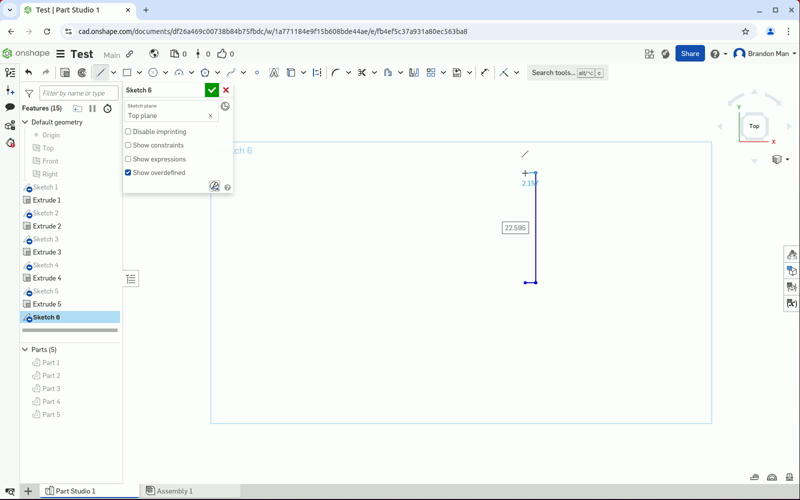
key_down(shift)
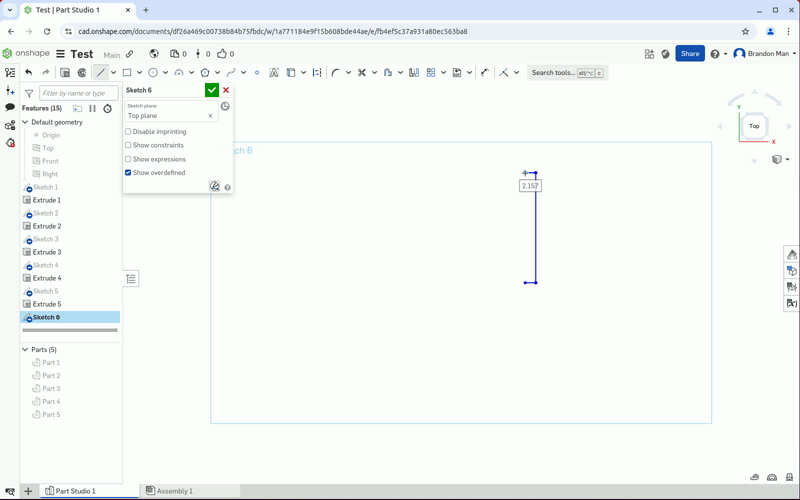
mouse_move(525, 282)
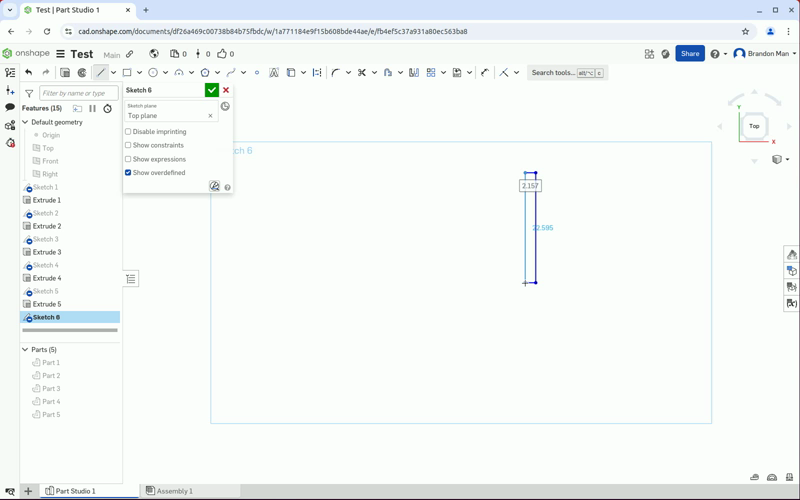
key_up(shift)
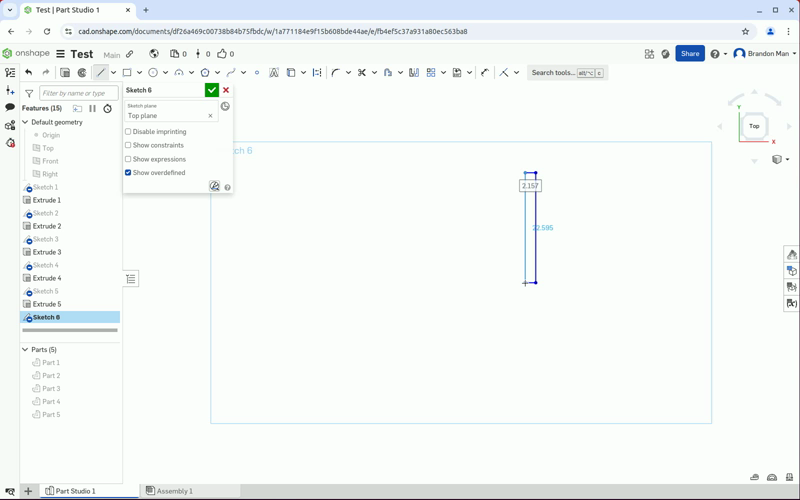
click(525, 282)
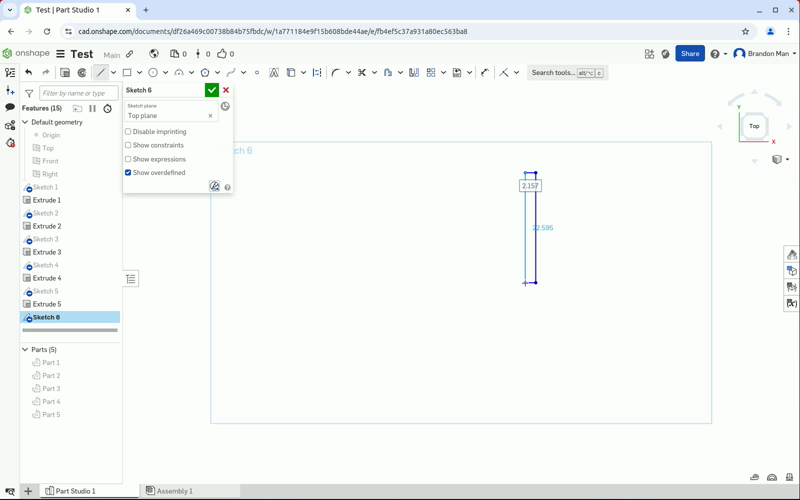
key(esc)
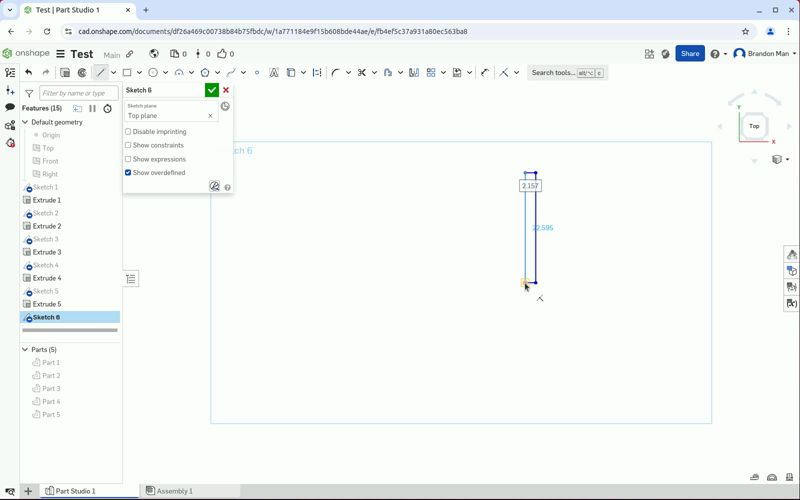
mouse_move(530, 255)
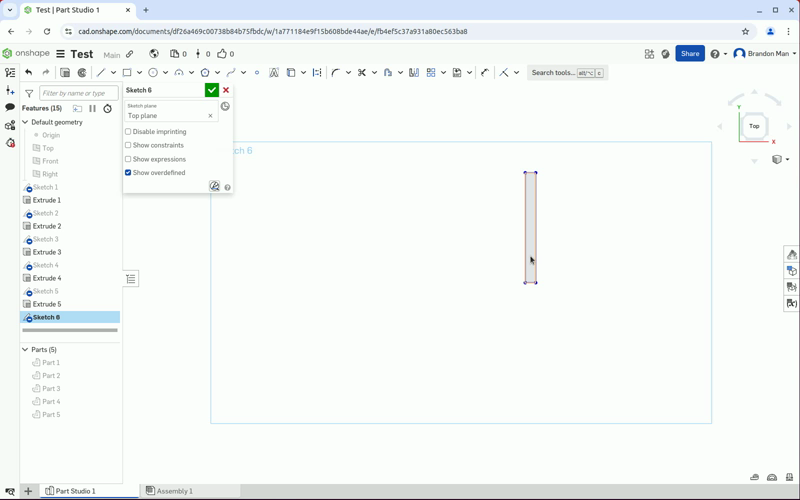
scroll(6)
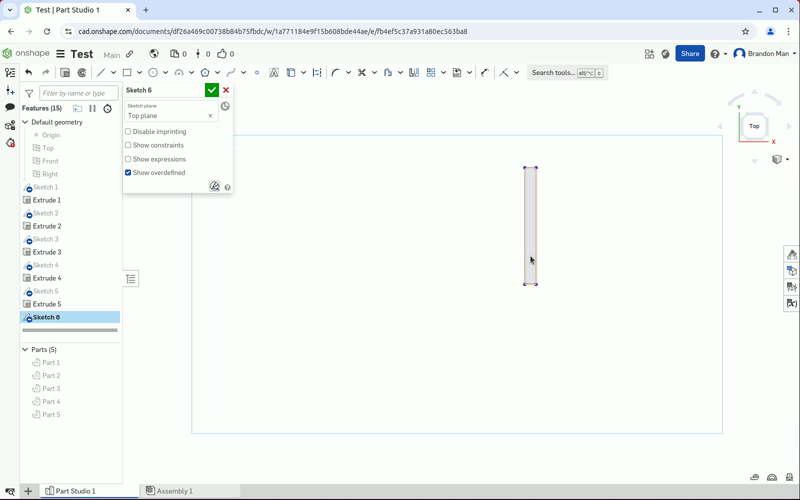
scroll(6)
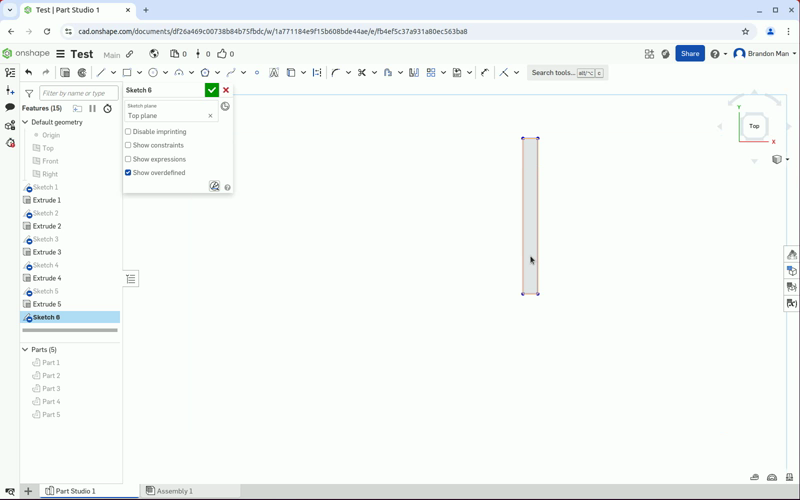
scroll(6)
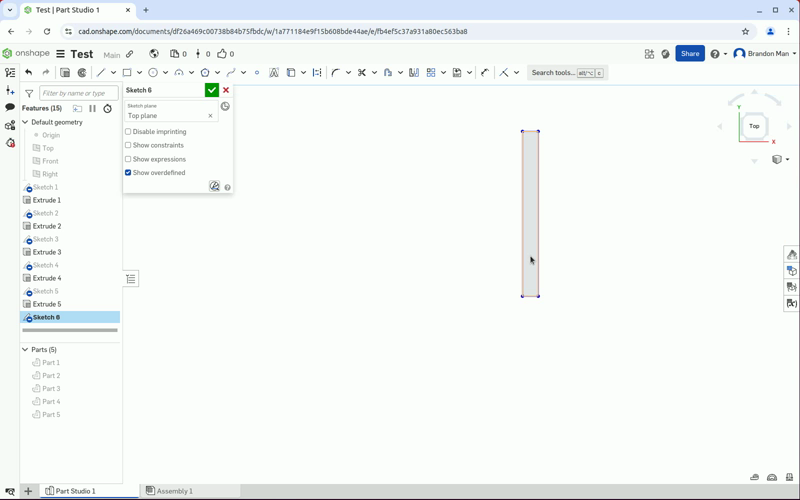
scroll(6)
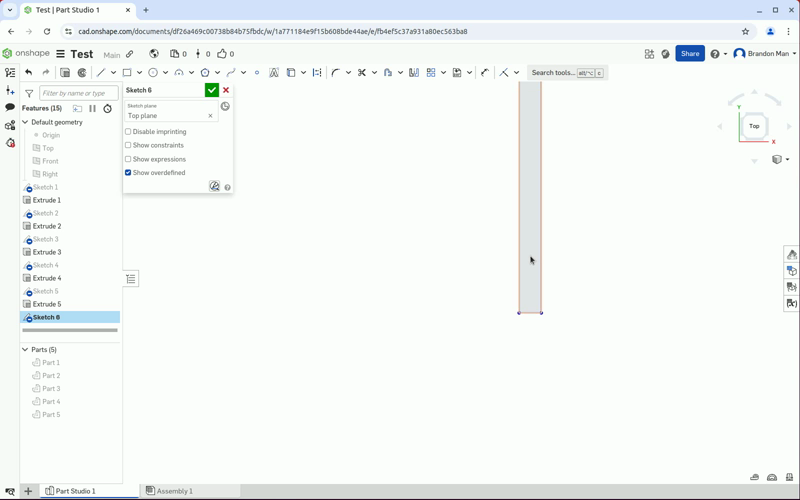
scroll(6)
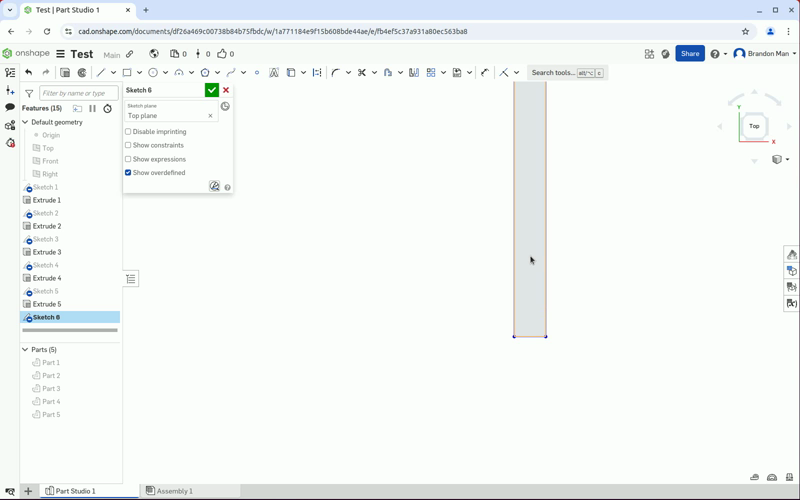
scroll(6)
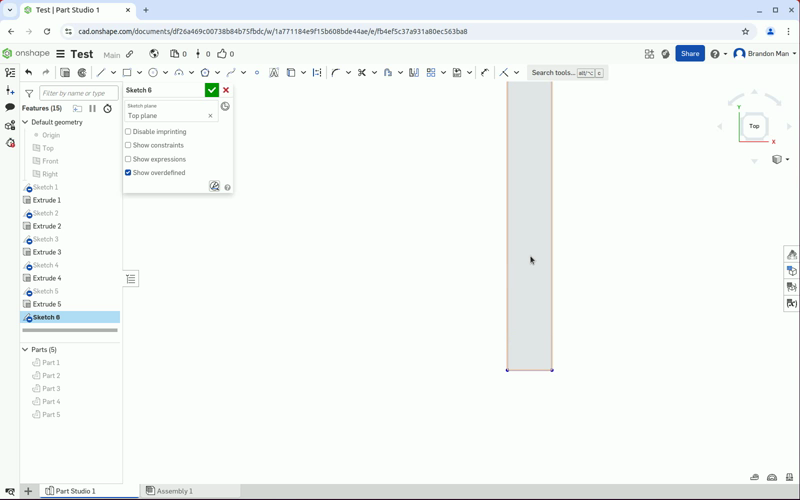
scroll(6)
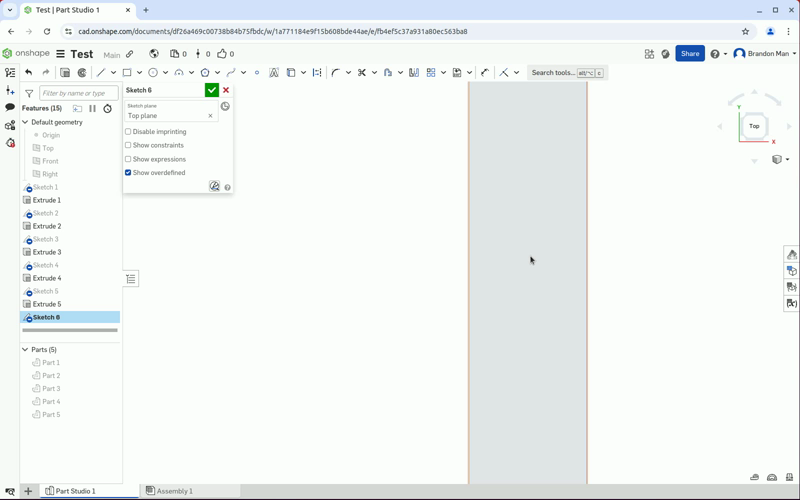
click(530, 255)
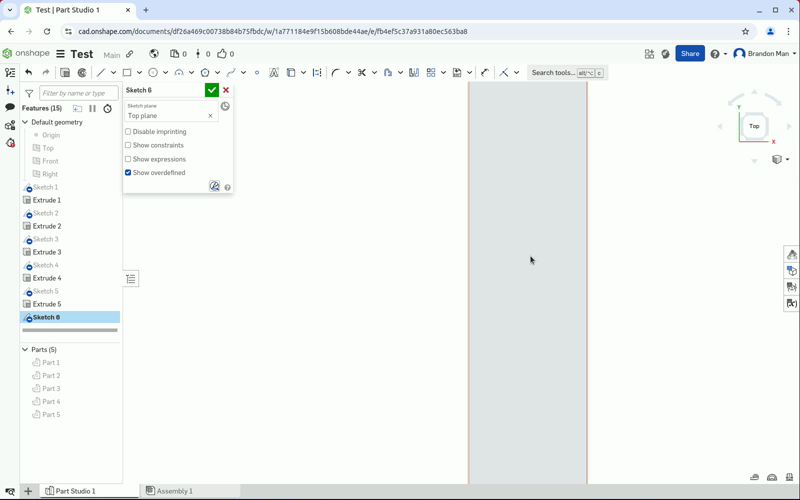
scroll(-6)
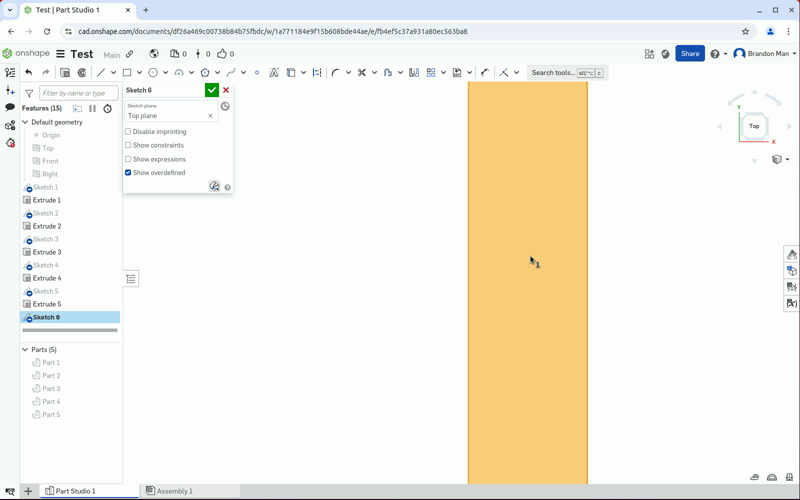
scroll(-6)
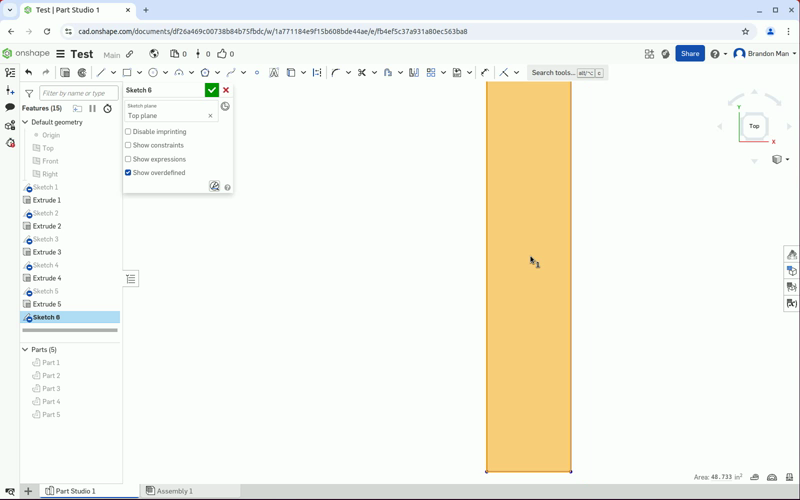
scroll(-6)
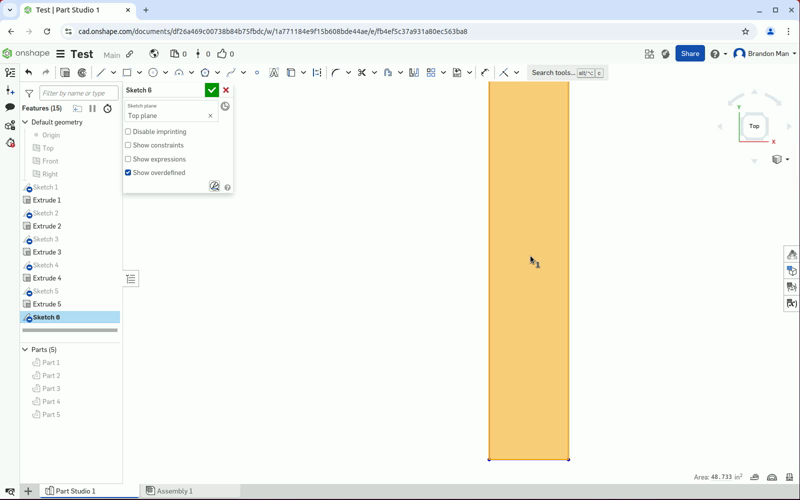
scroll(-6)
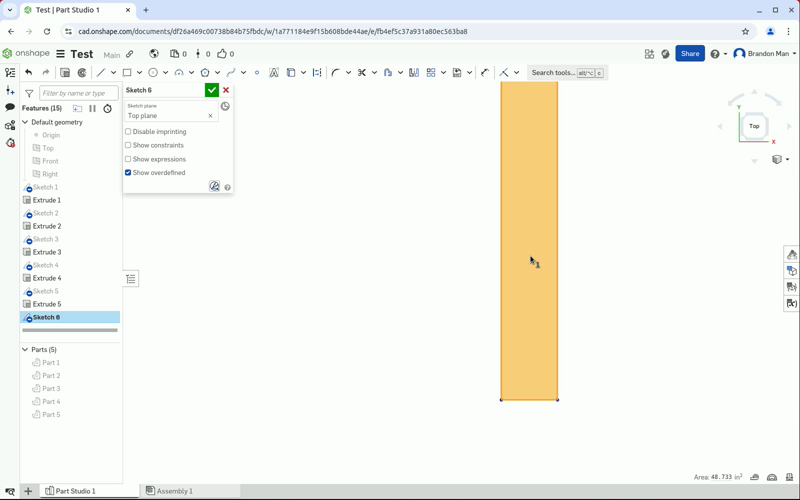
scroll(-6)
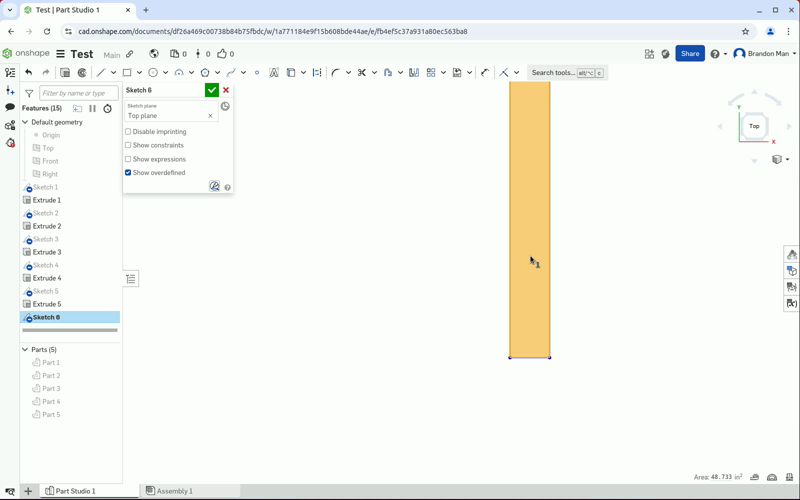
scroll(-6)
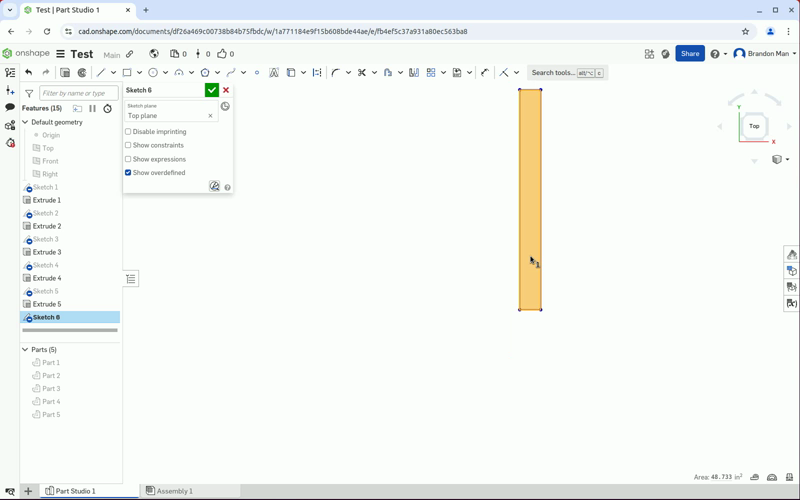
scroll(-6)
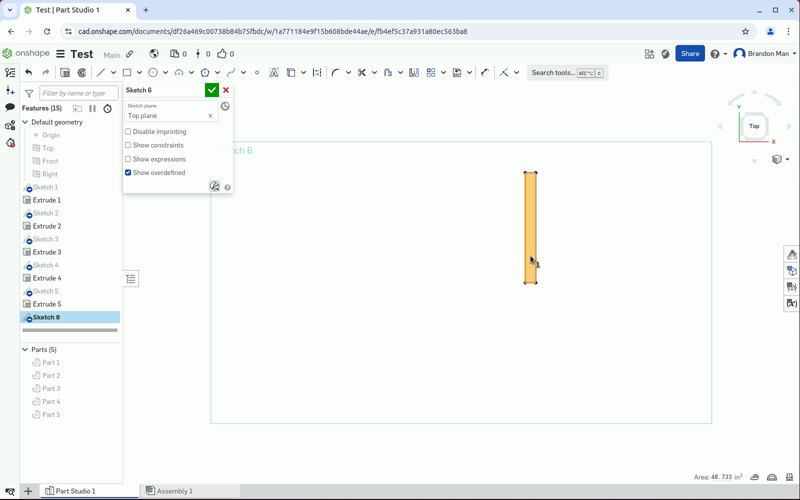
mouse_move(73, 352)
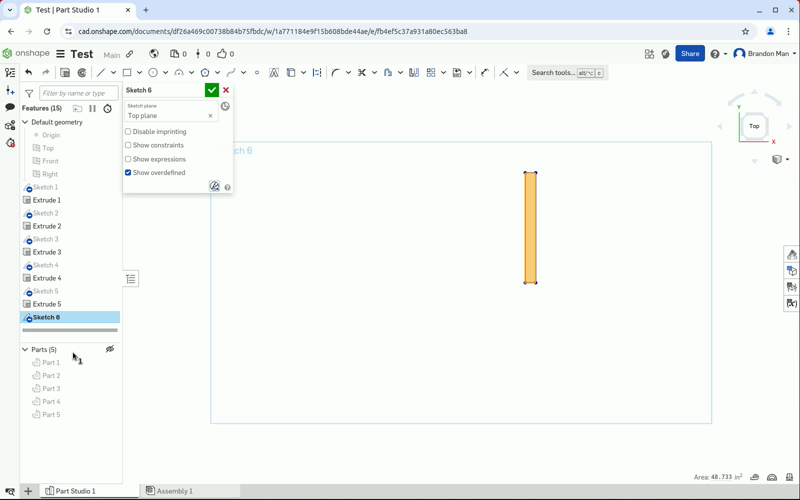
key(shift+y)
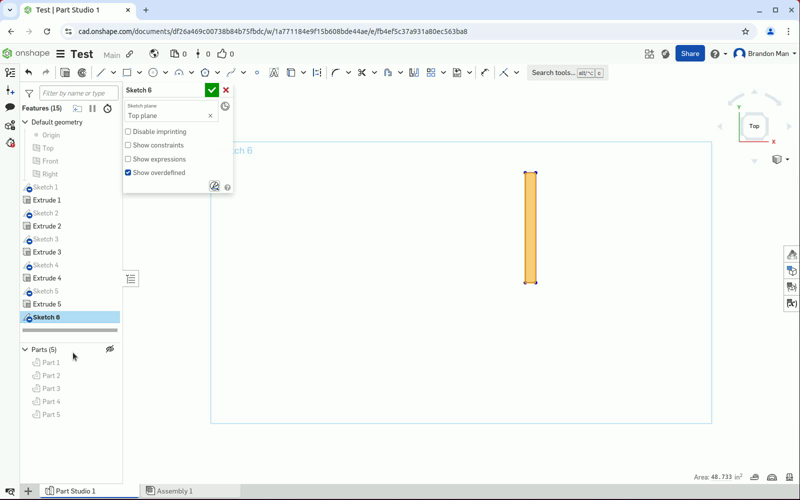
key(shift+e)
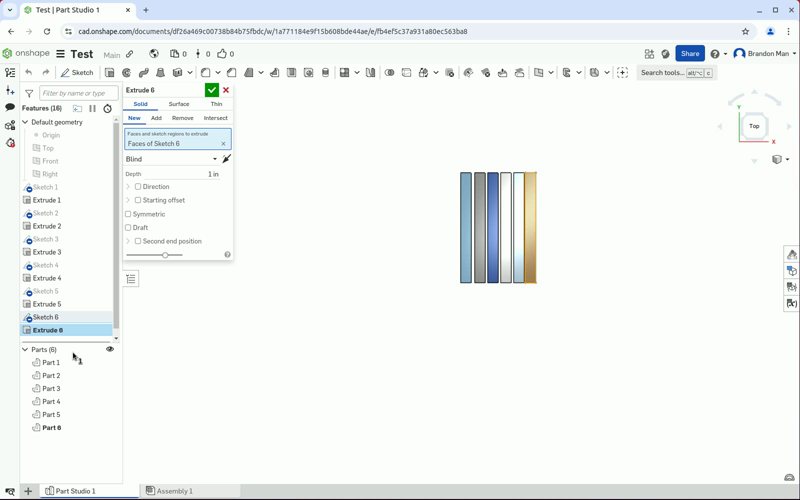
mouse_move(143, 106)
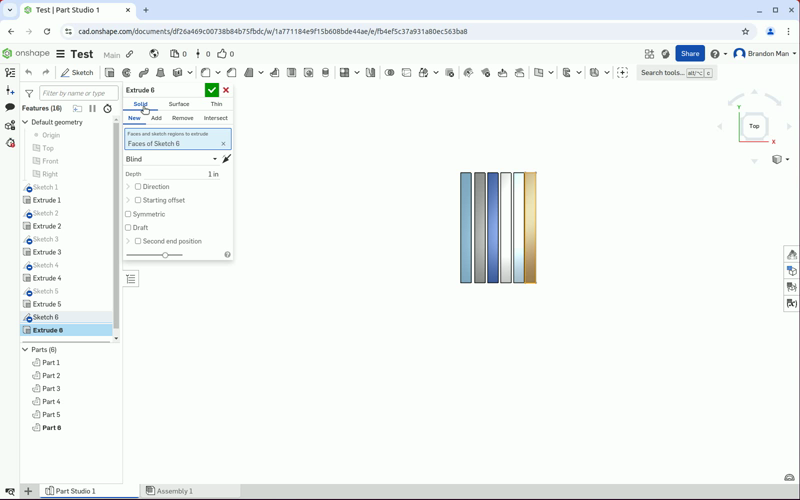
click(143, 106)
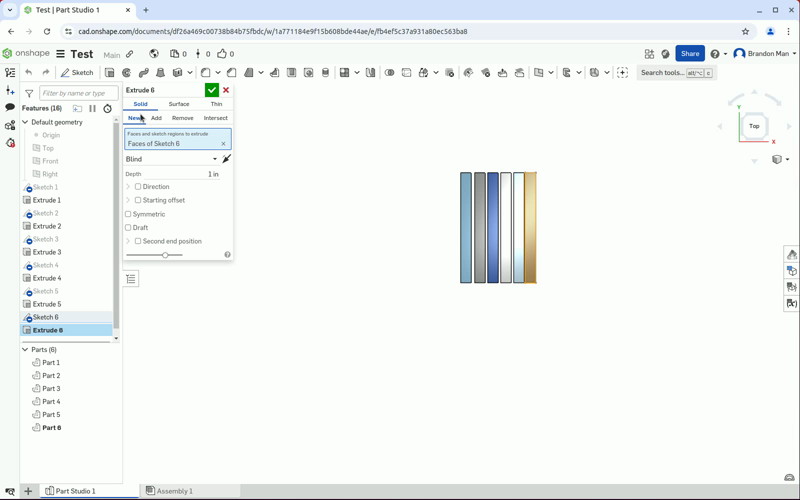
mouse_move(137, 120)
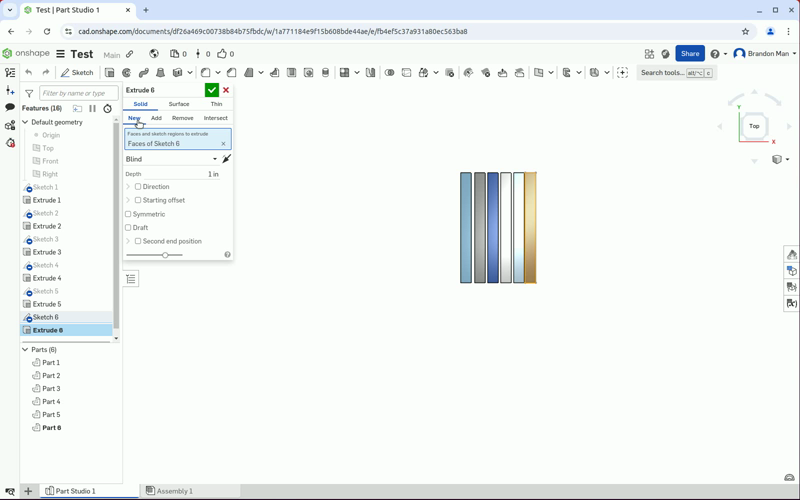
click(137, 120)
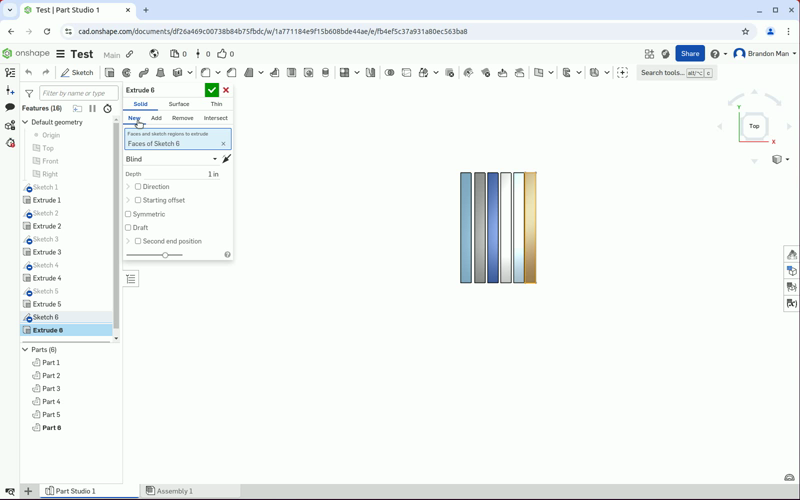
key(tab, 4)
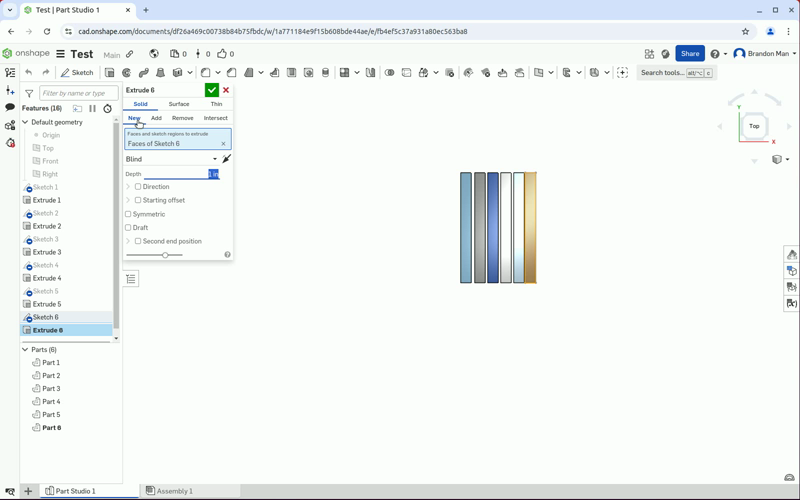
text(0.241)
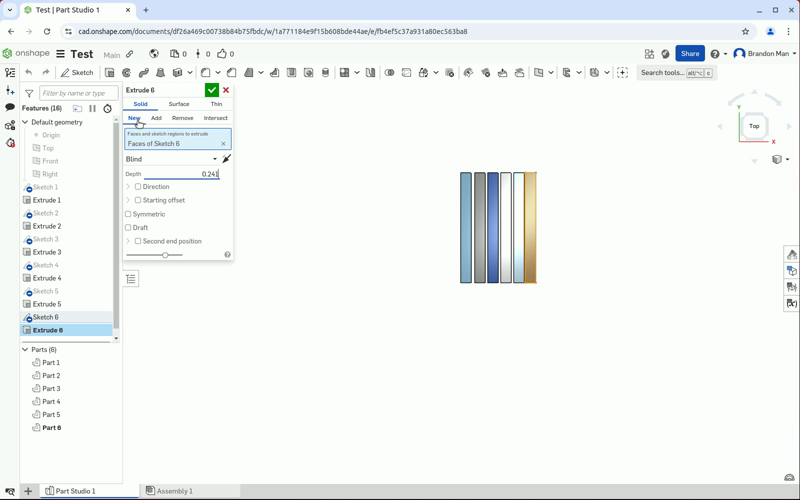
key(enter)
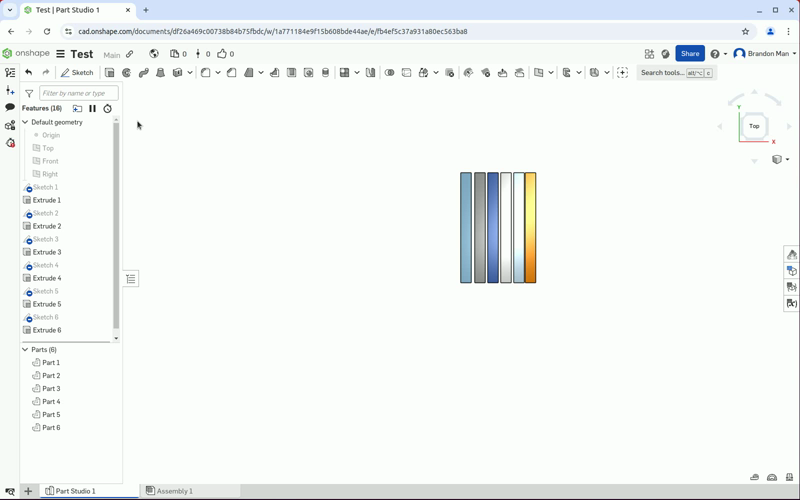
key(shift+h)
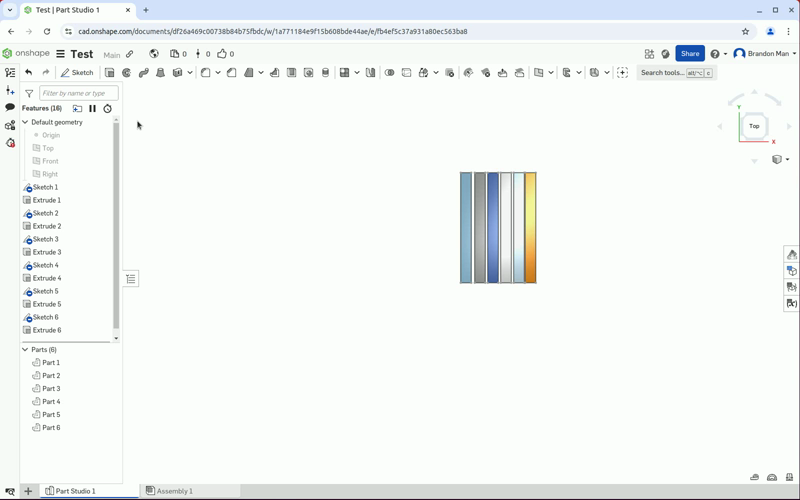
key(shift+h)
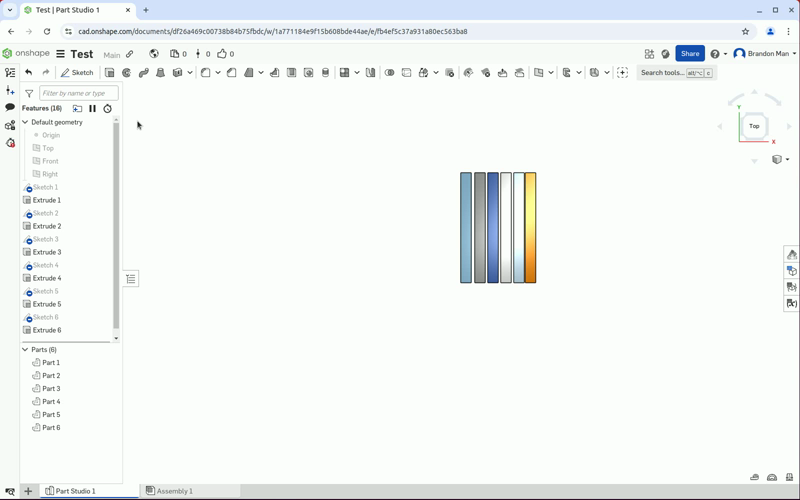
mouse_move(69, 189)
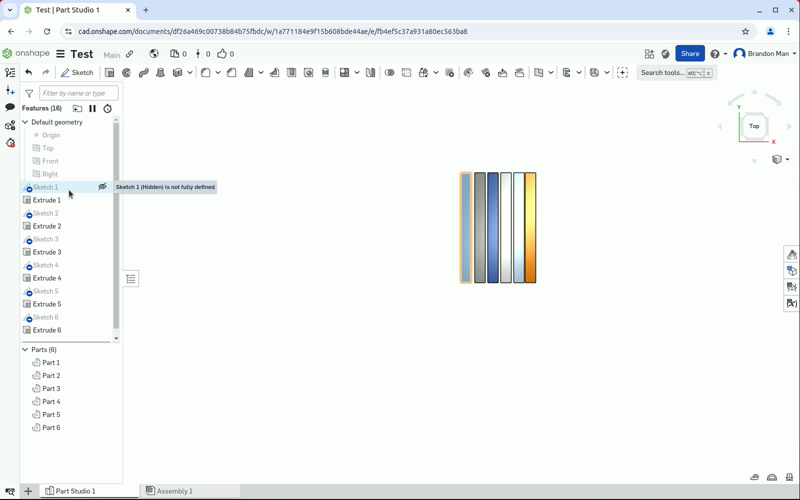
click(69, 189)
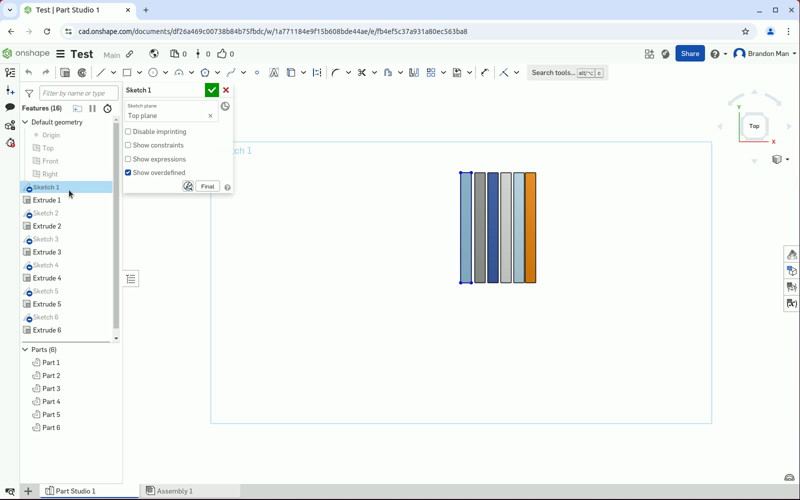
mouse_move(229, 92)
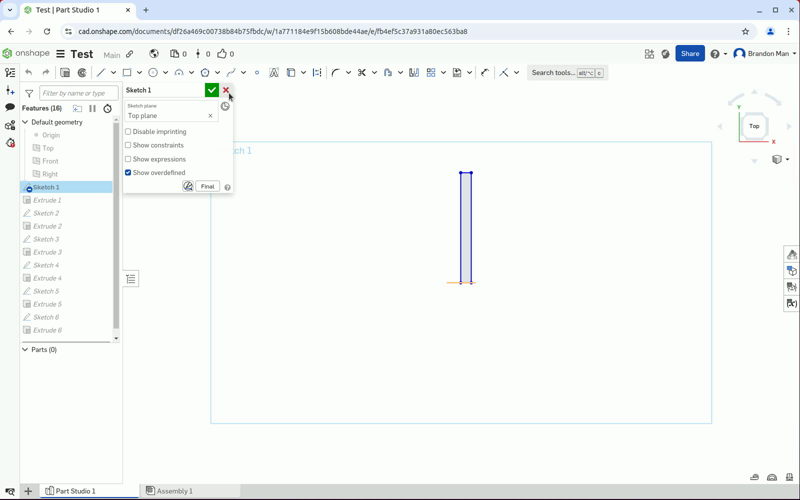
click(229, 92)
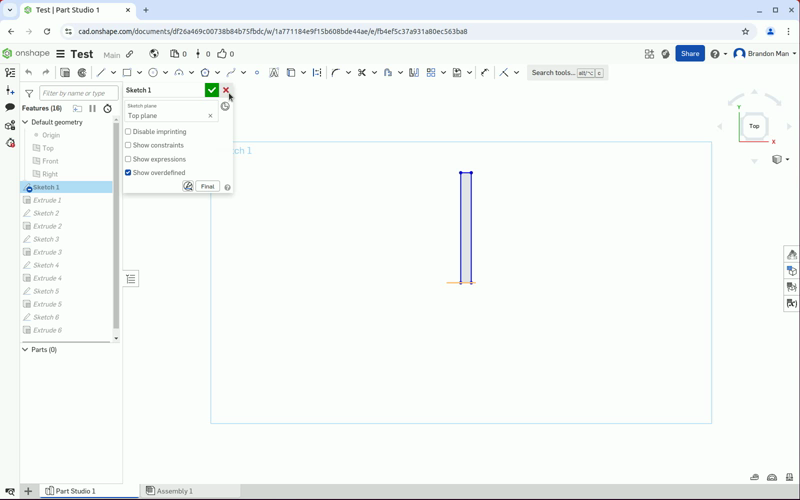
key(shift+s)
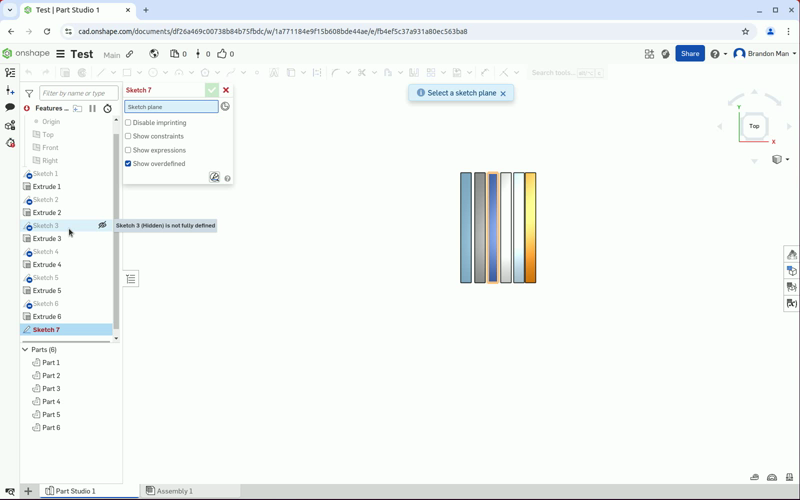
scroll(3)
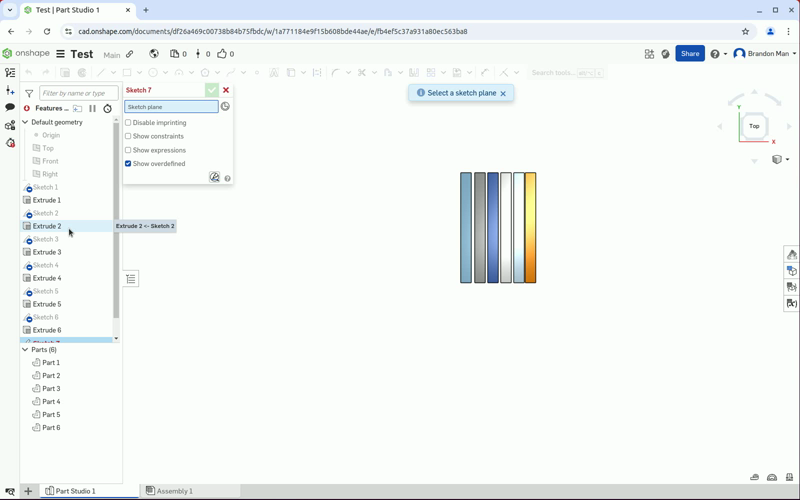
mouse_move(69, 150)
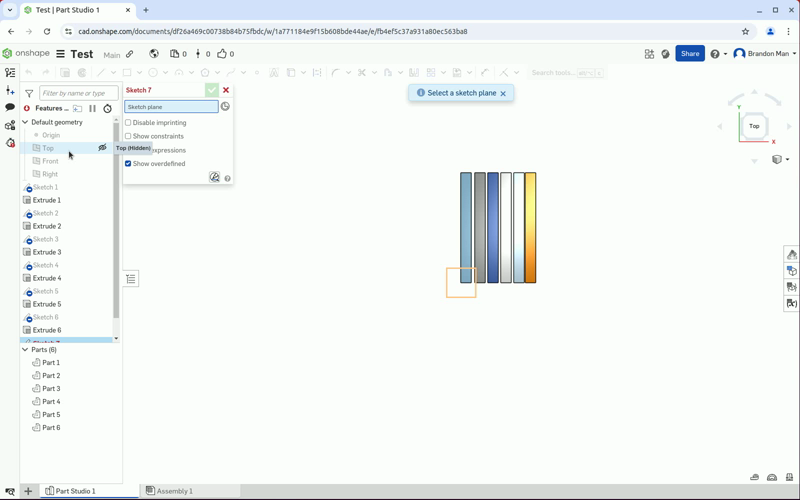
click(69, 150)
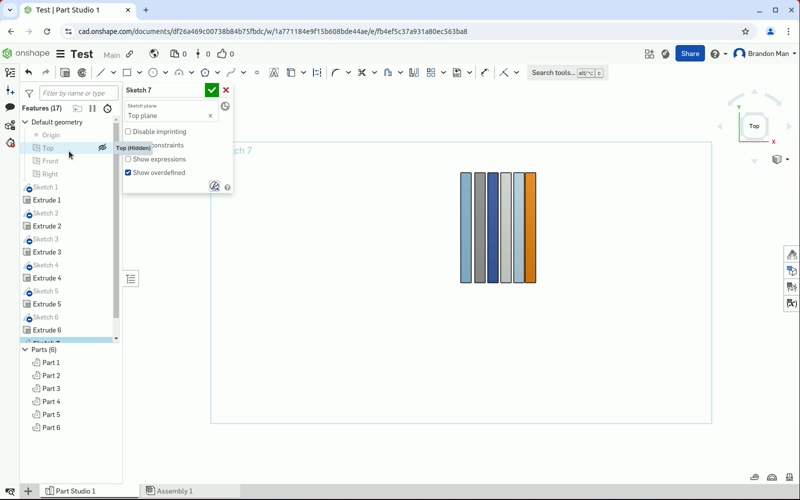
mouse_move(73, 352)
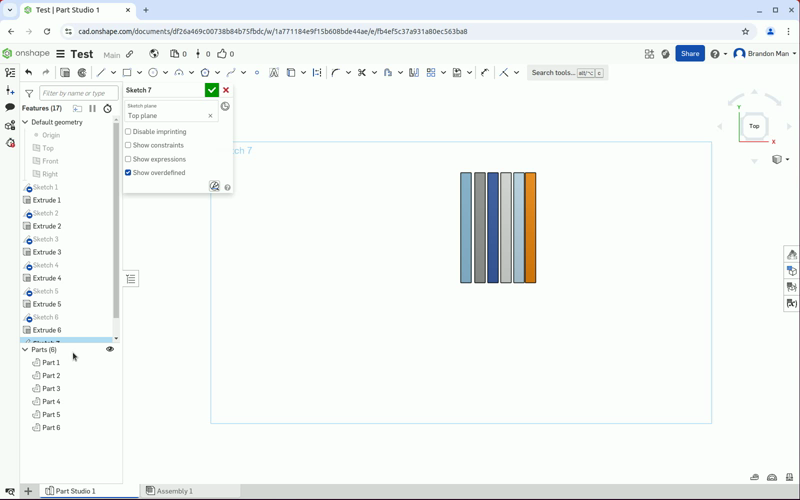
key(y)
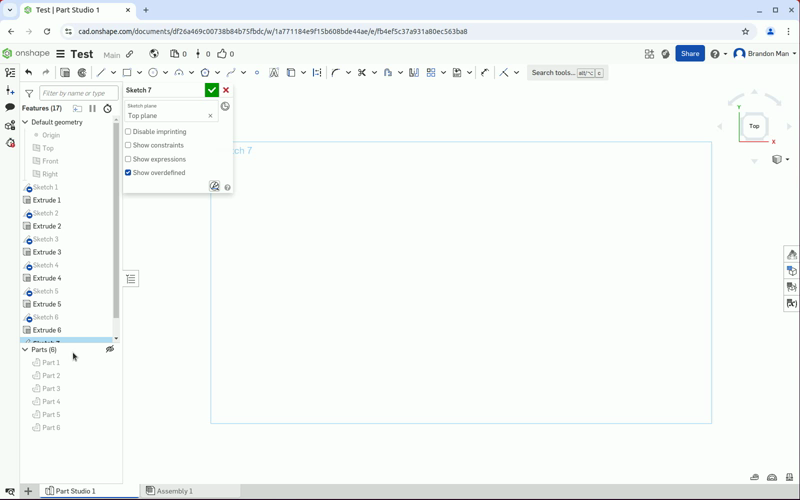
key(l)
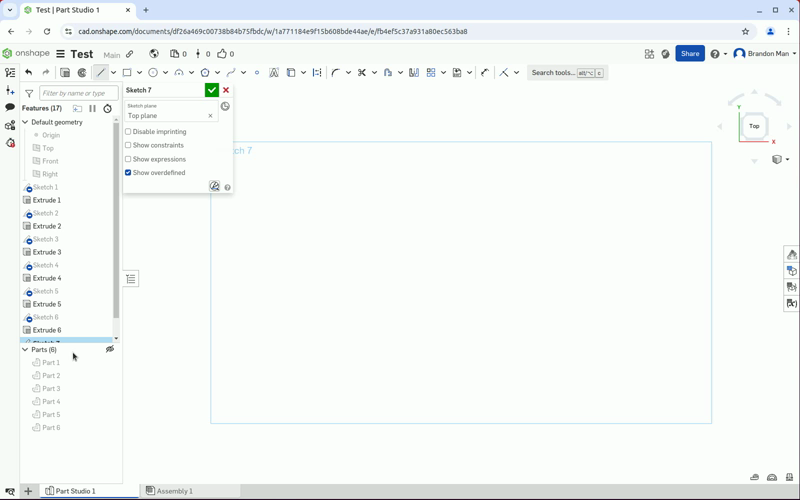
key_down(shift)
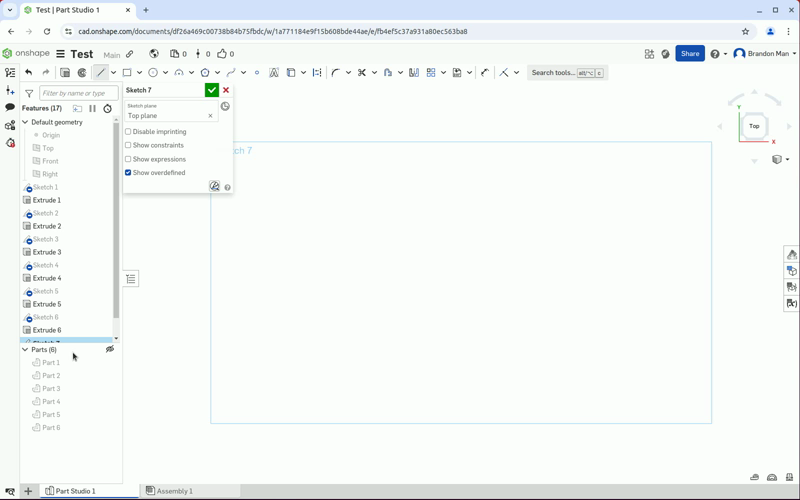
mouse_move(538, 282)
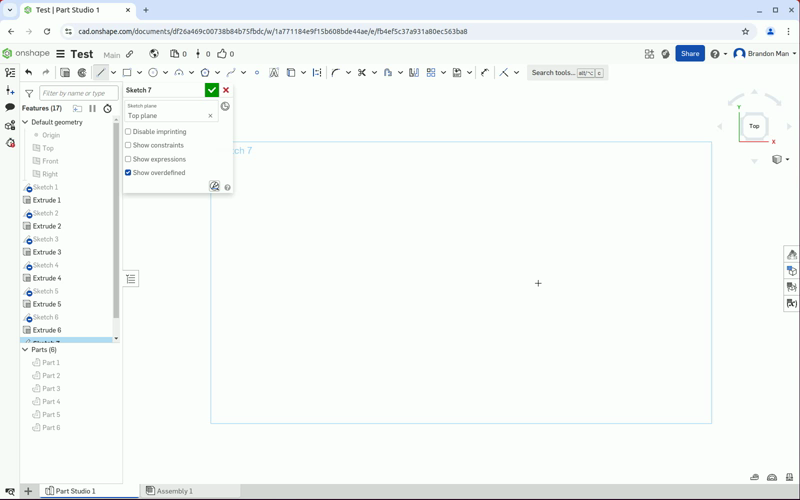
click(538, 282)
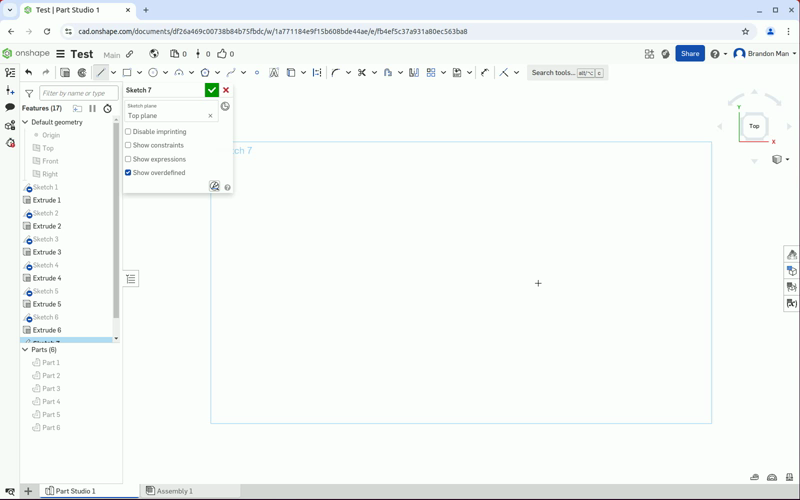
key_up(shift)
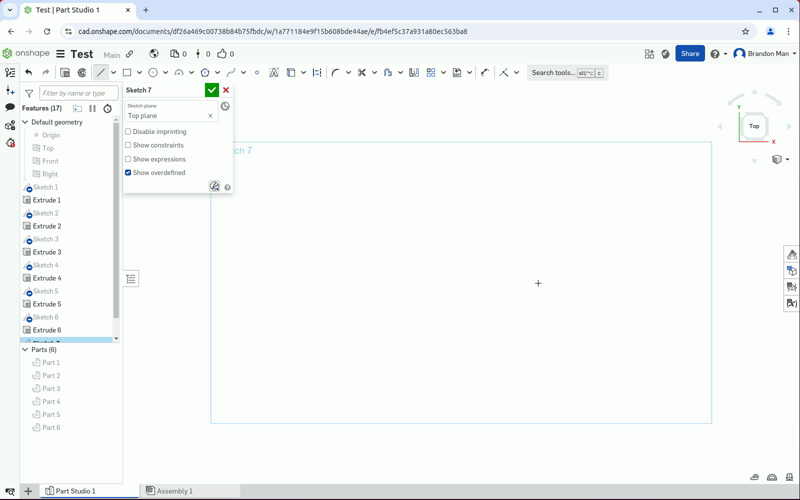
key_down(shift)
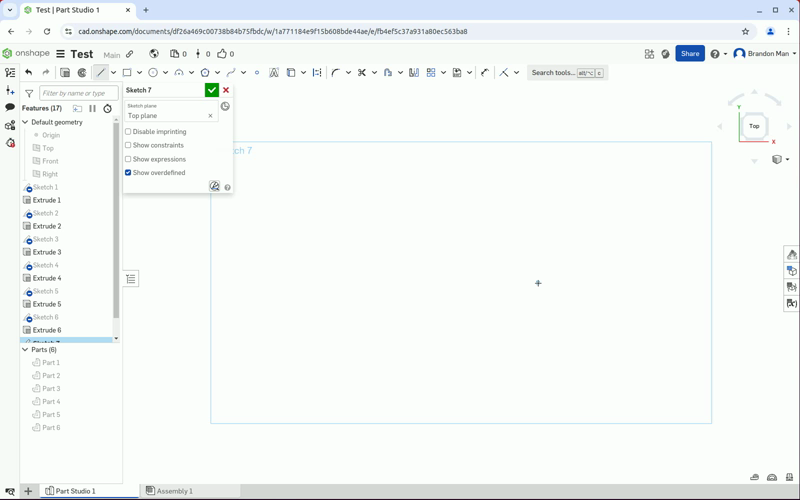
mouse_move(568, 282)
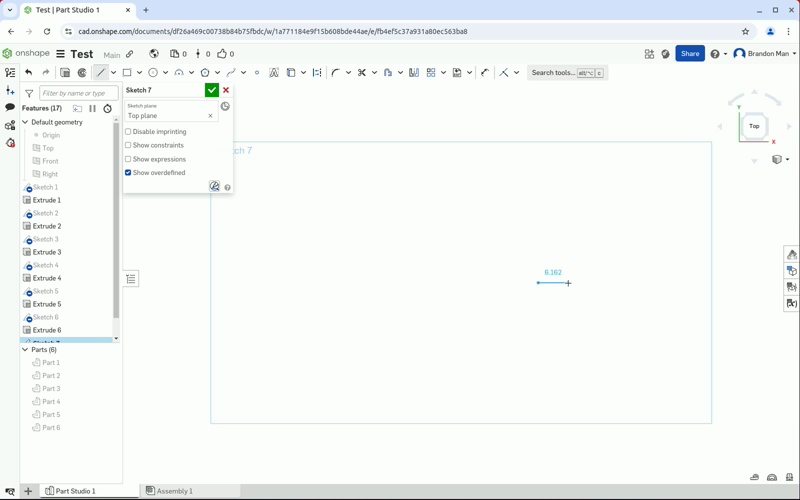
mouse_move(548, 282)
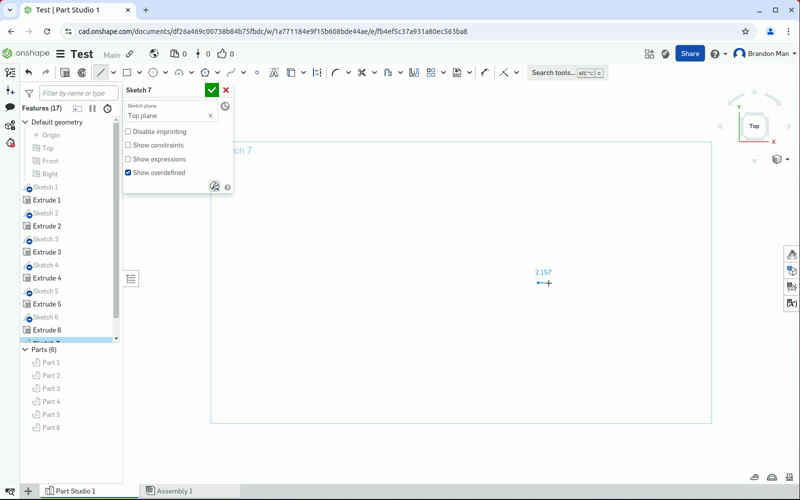
click(548, 282)
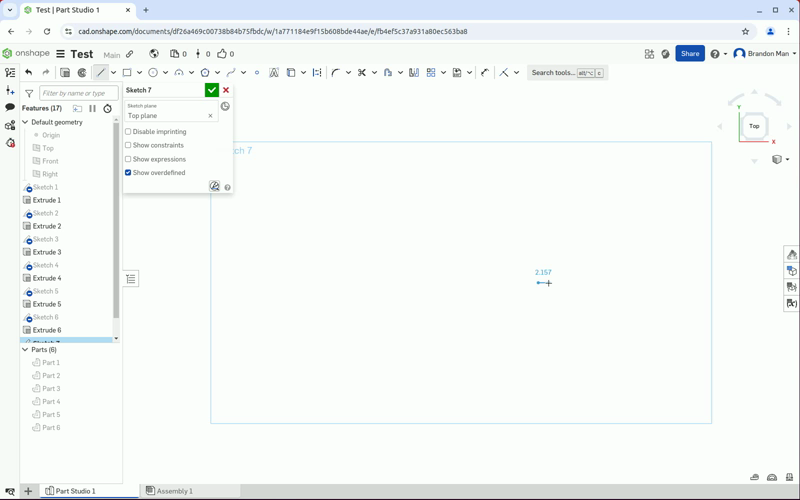
key_up(shift)
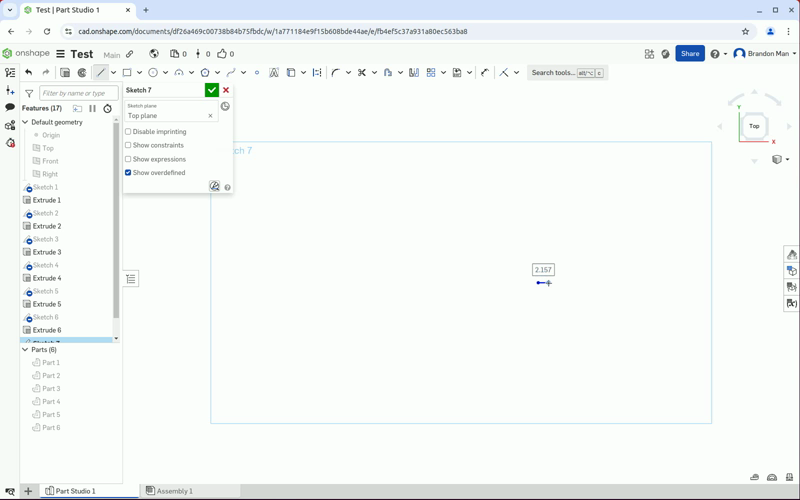
key_down(shift)
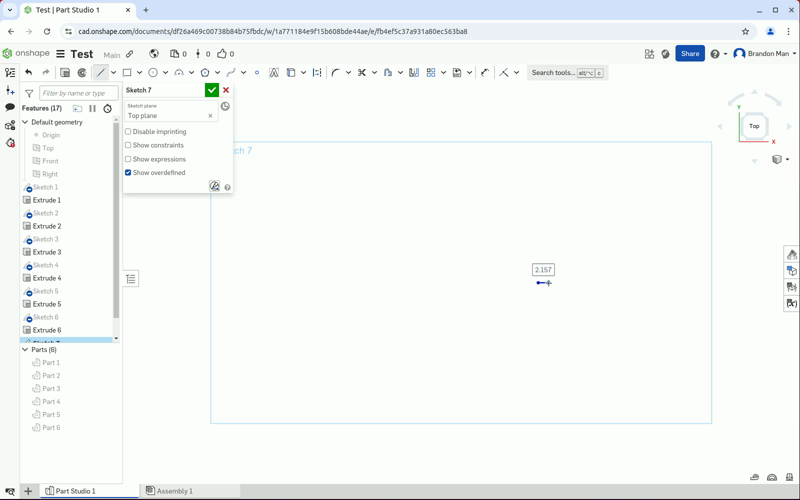
mouse_move(548, 172)
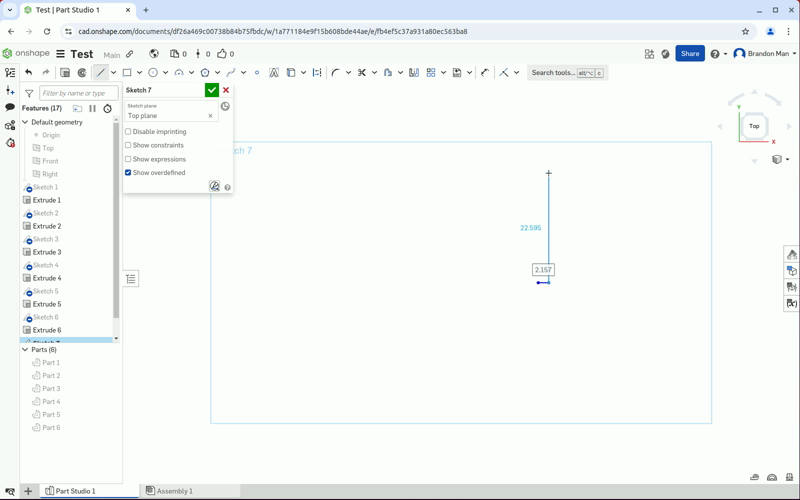
click(548, 172)
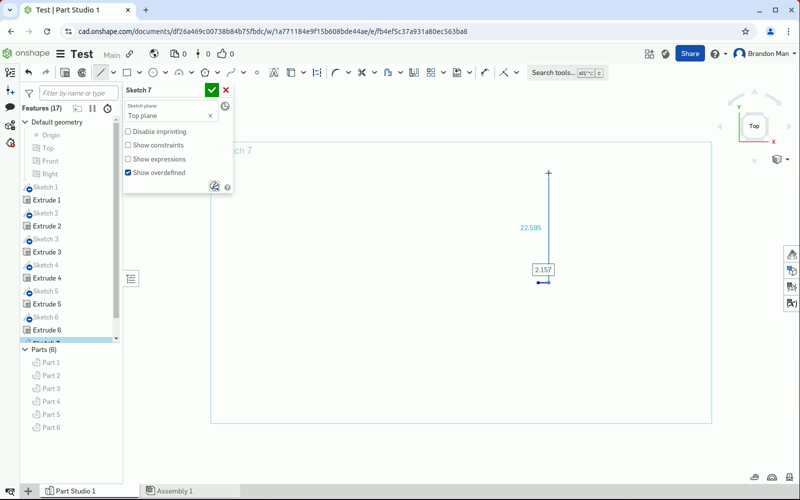
key_up(shift)
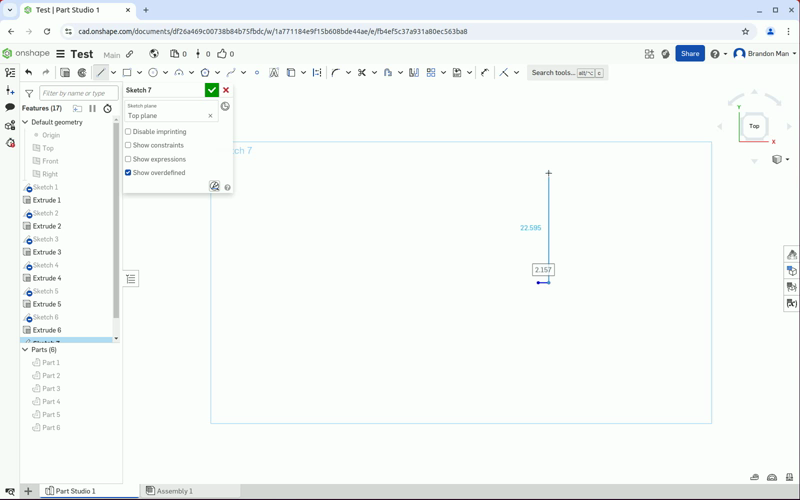
key_down(shift)
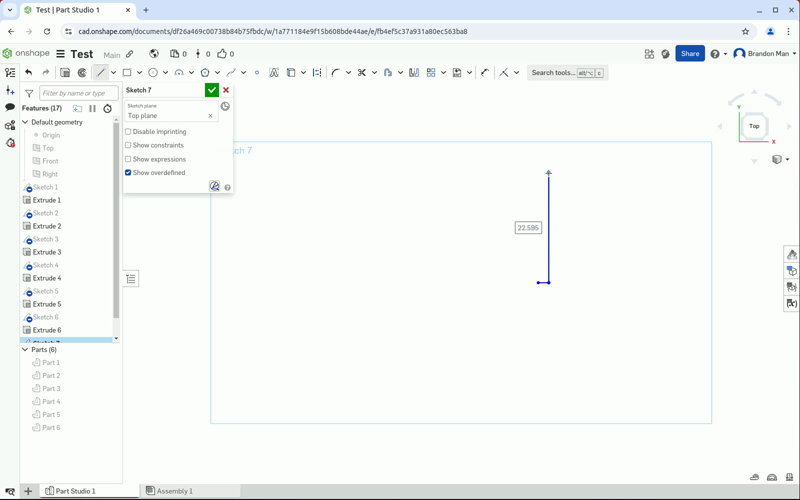
mouse_move(578, 172)
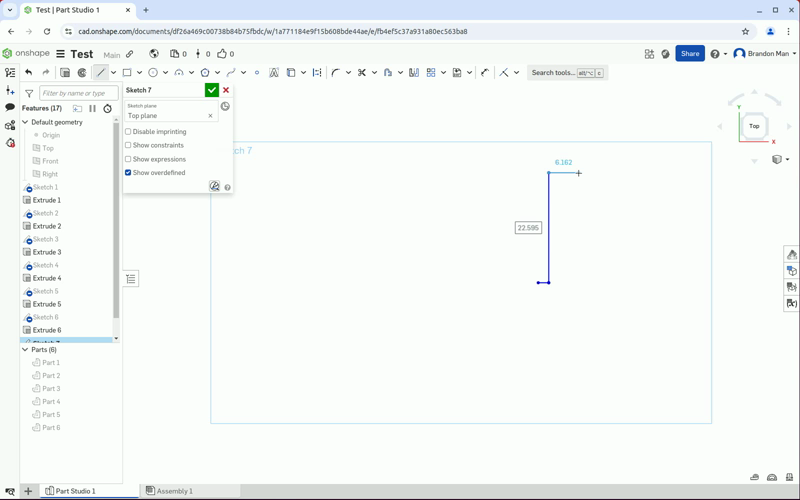
mouse_move(538, 172)
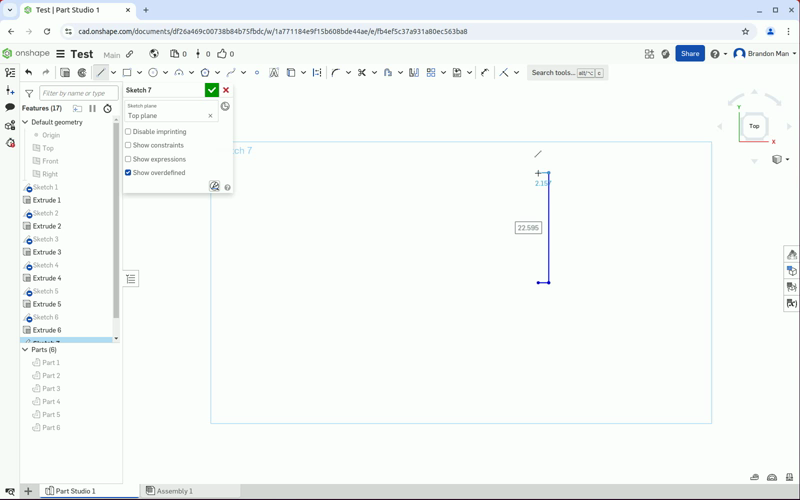
click(538, 172)
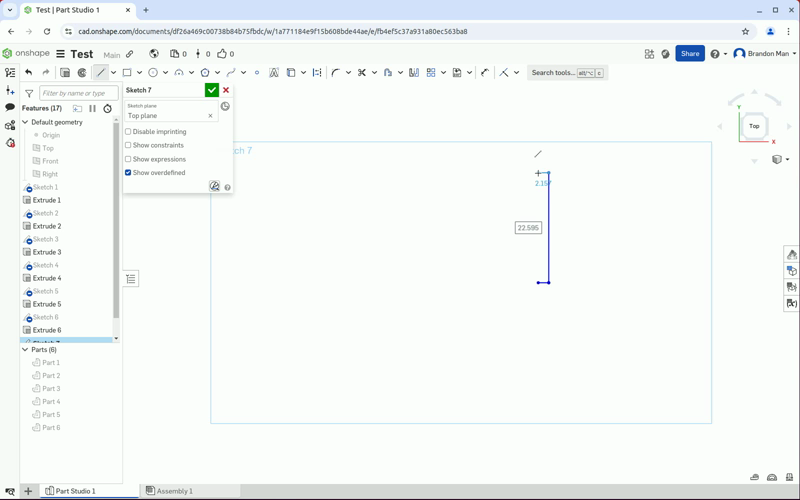
key_up(shift)
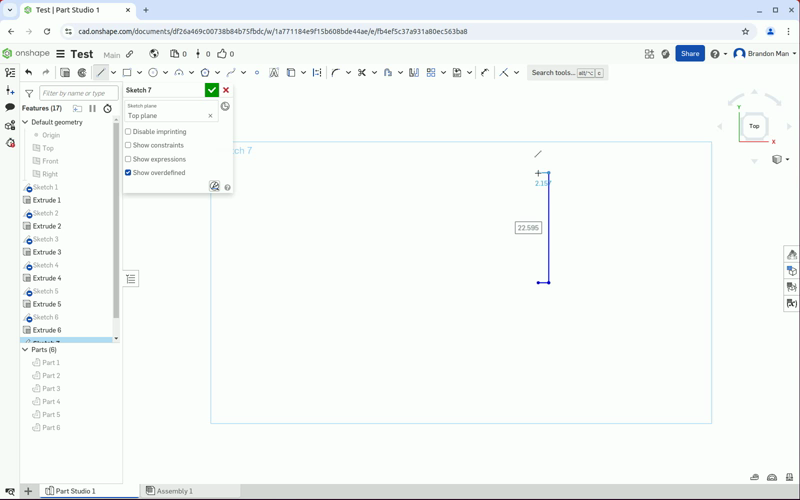
key_down(shift)
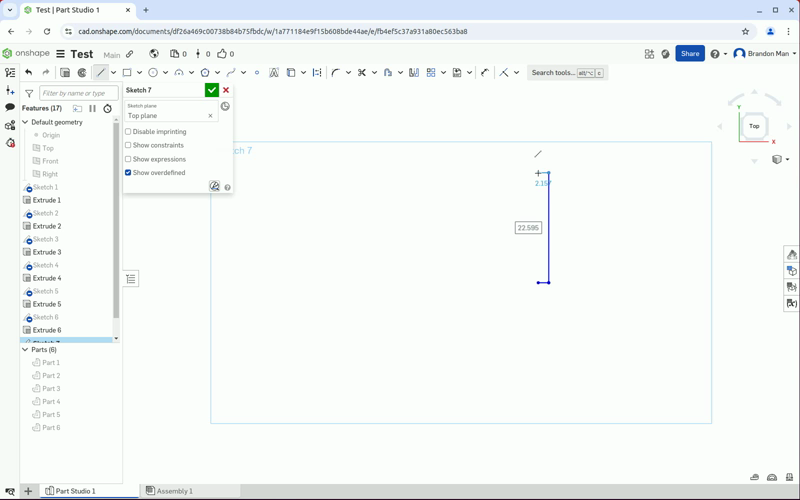
mouse_move(538, 282)
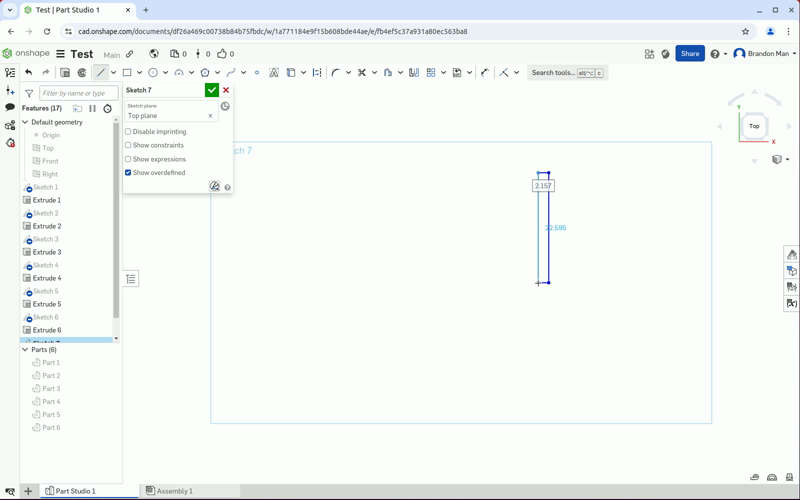
key_up(shift)
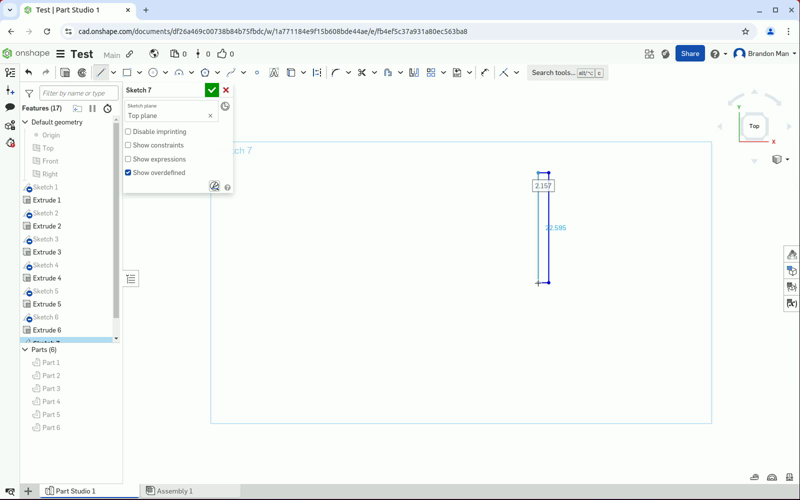
click(538, 282)
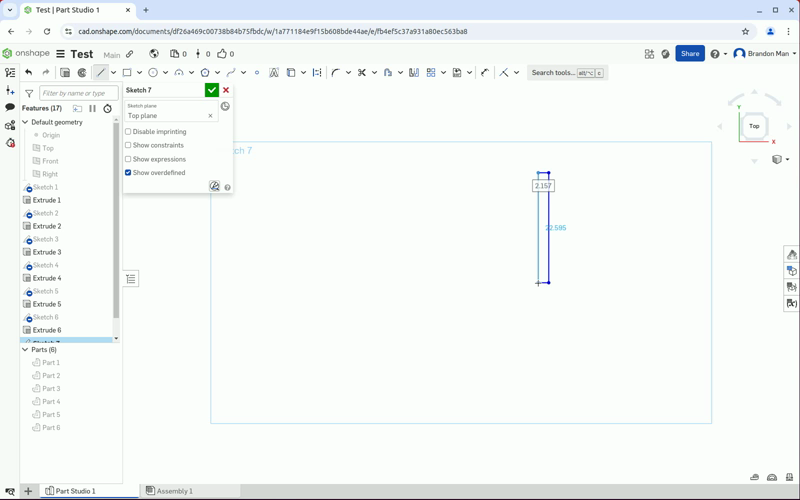
key(esc)
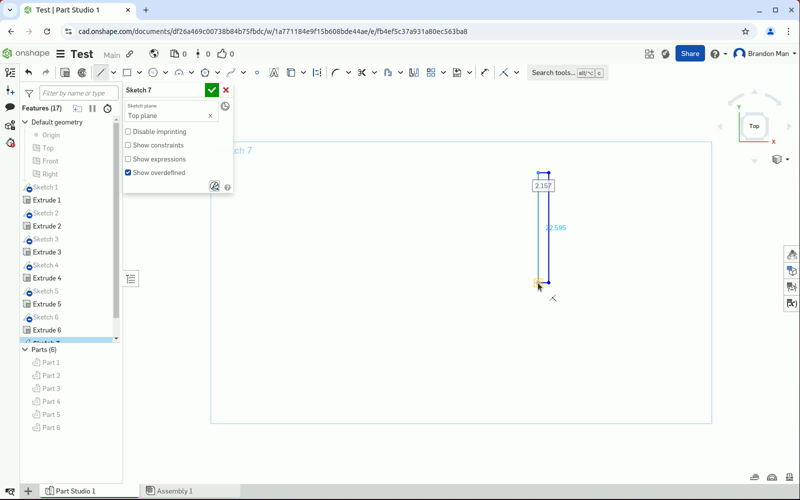
mouse_move(543, 268)
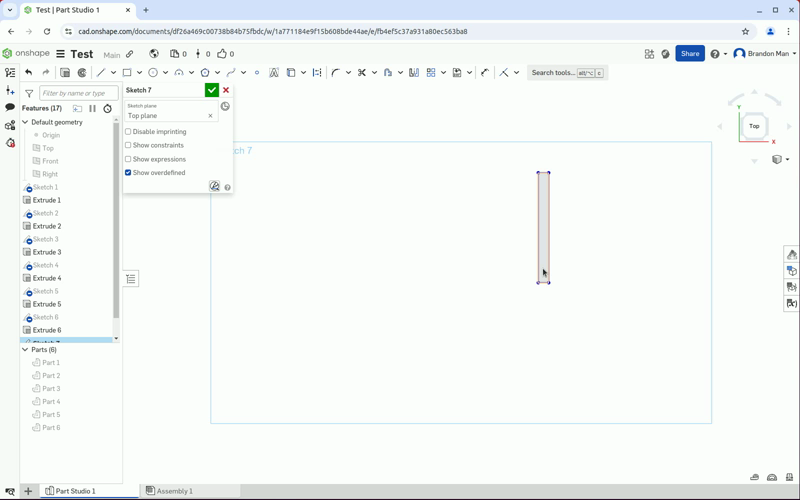
scroll(6)
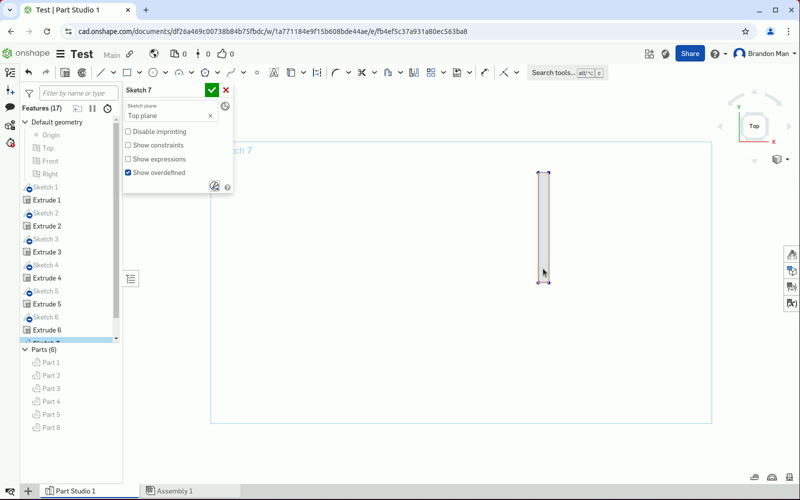
scroll(6)
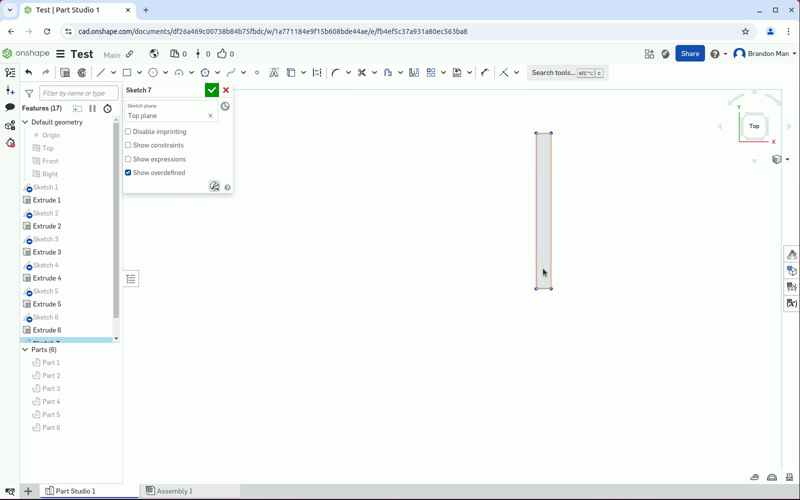
scroll(6)
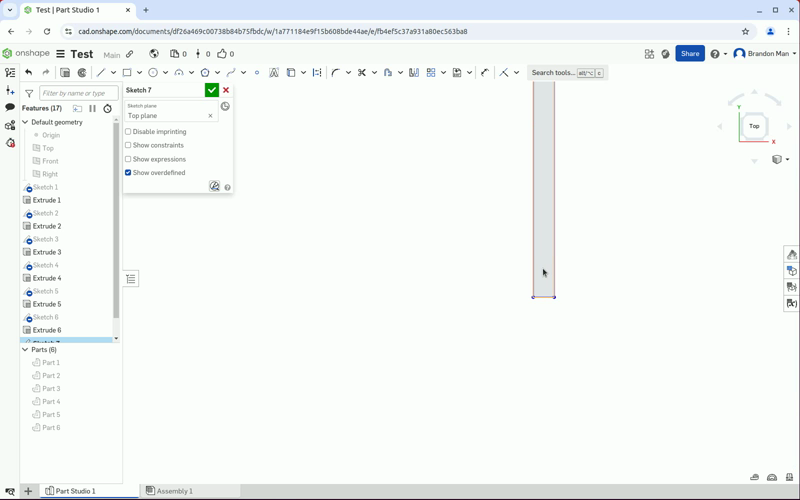
scroll(6)
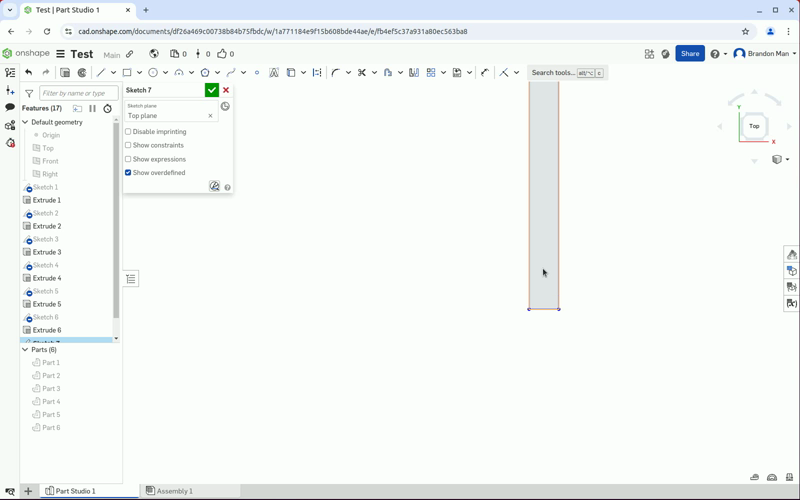
scroll(6)
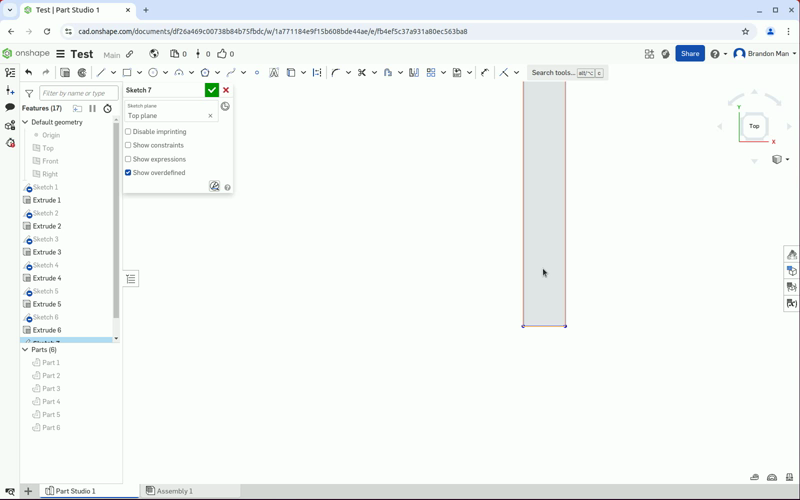
scroll(6)
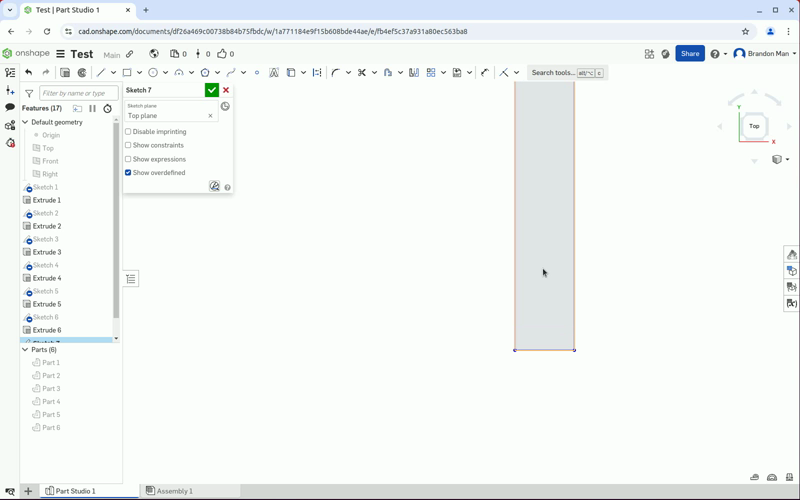
scroll(6)
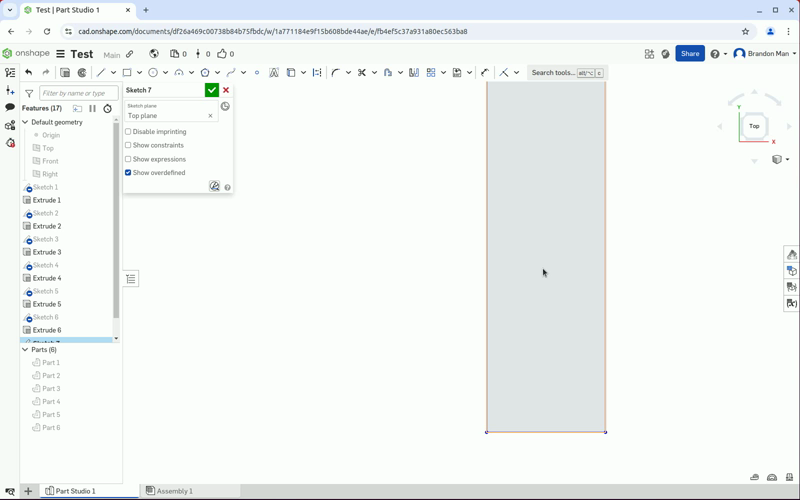
click(543, 268)
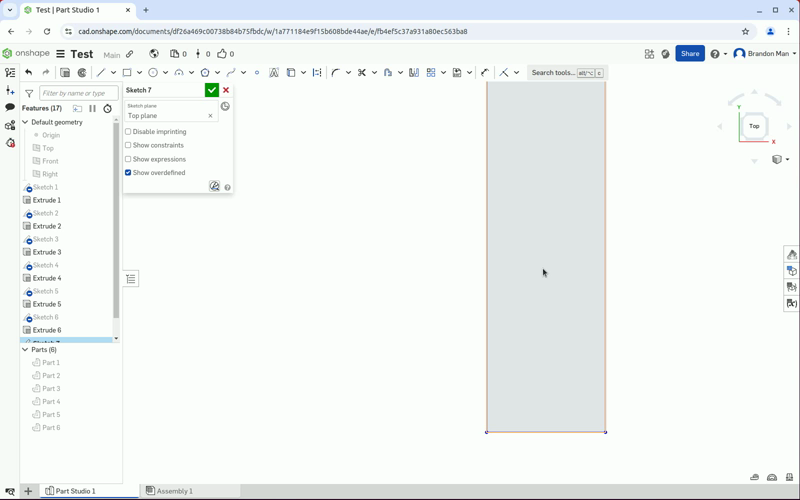
scroll(-6)
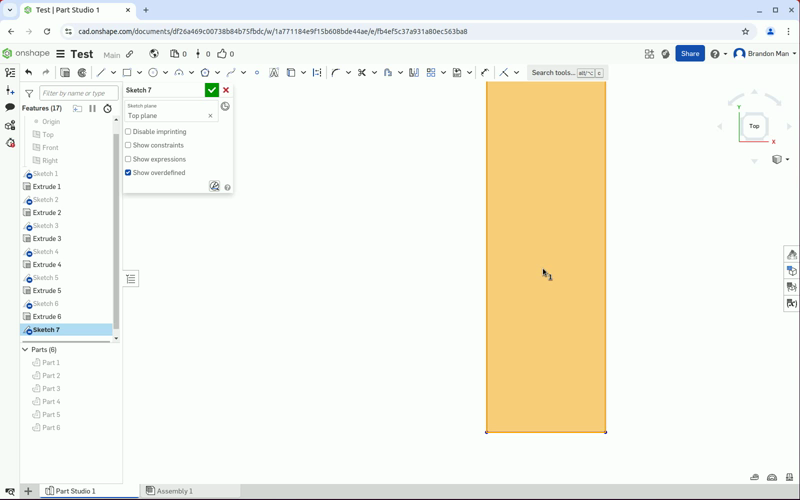
scroll(-6)
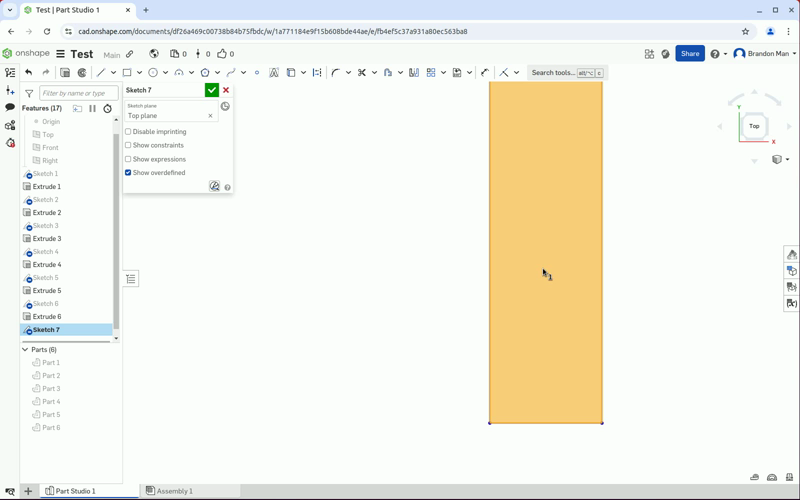
scroll(-6)
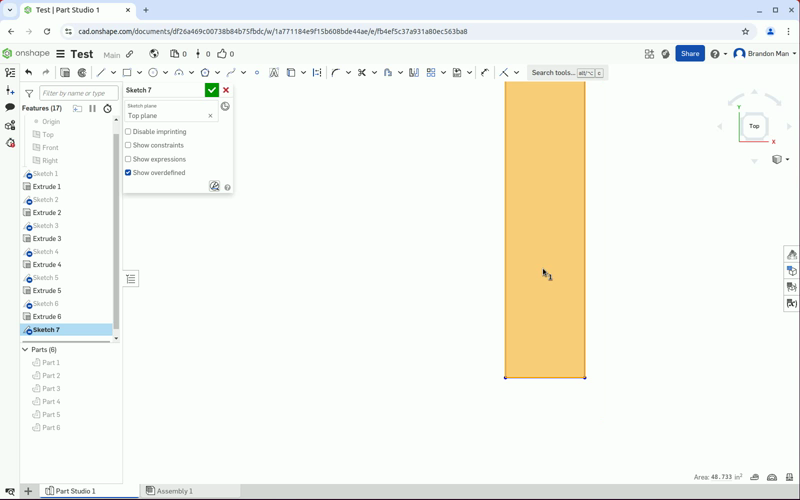
scroll(-6)
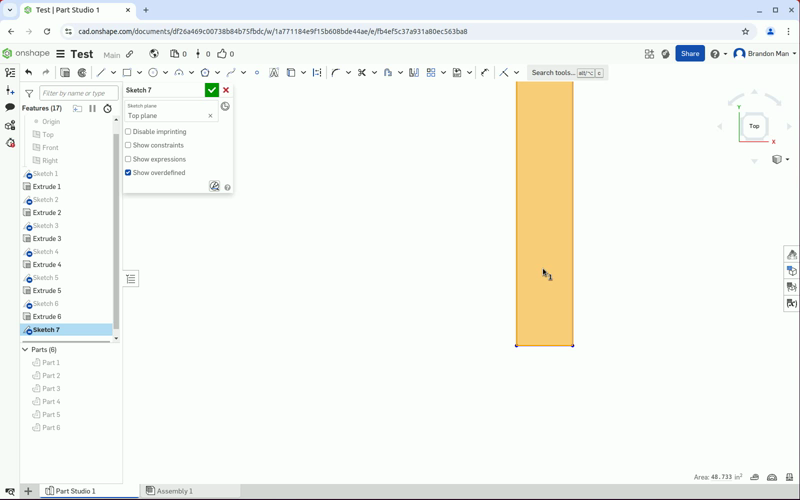
scroll(-6)
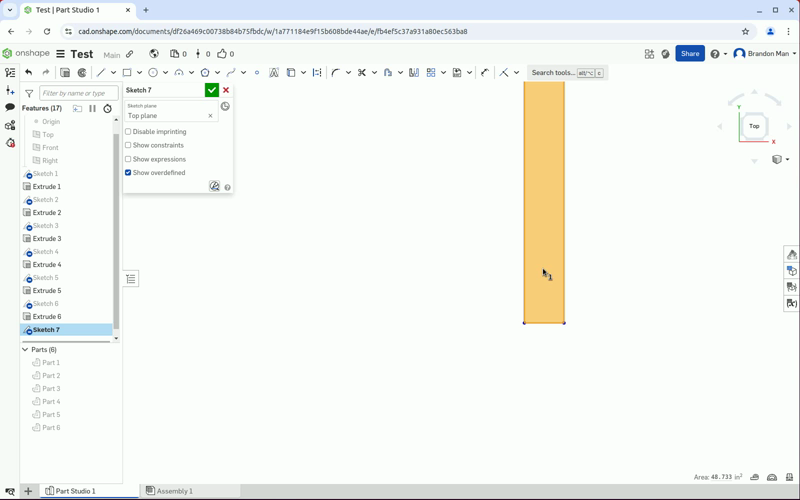
scroll(-6)
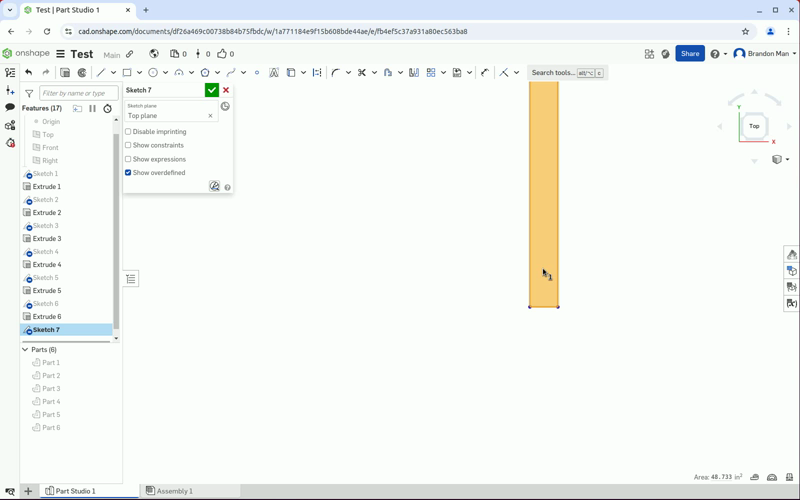
scroll(-6)
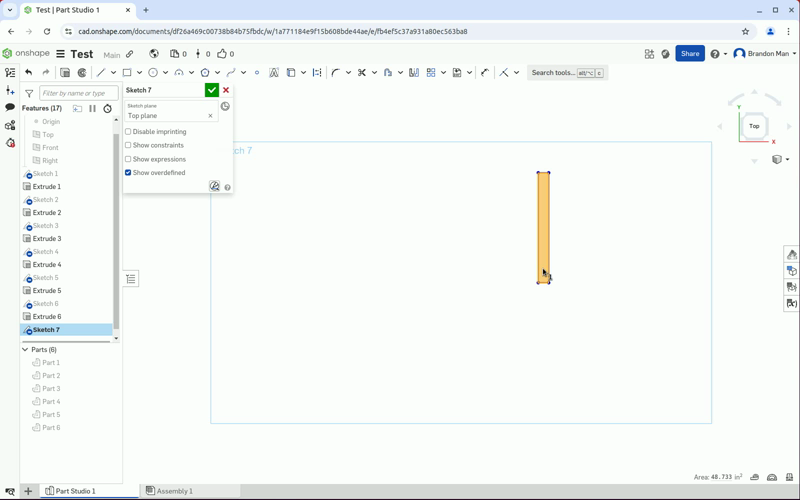
mouse_move(73, 352)
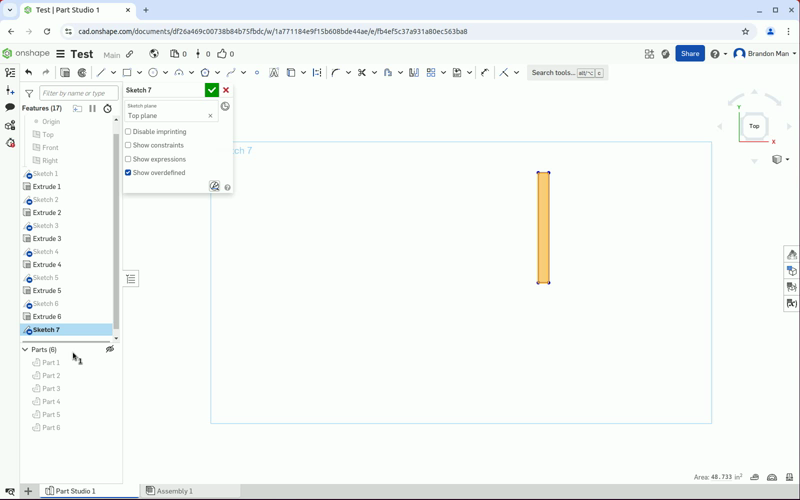
key(shift+y)
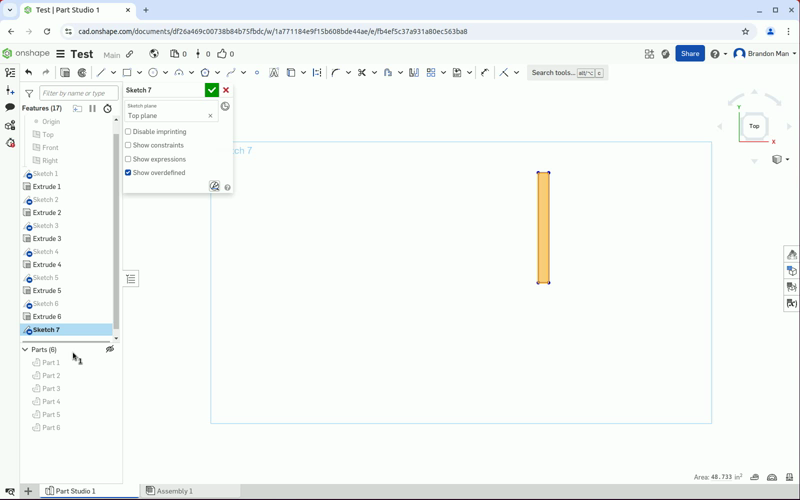
key(shift+e)
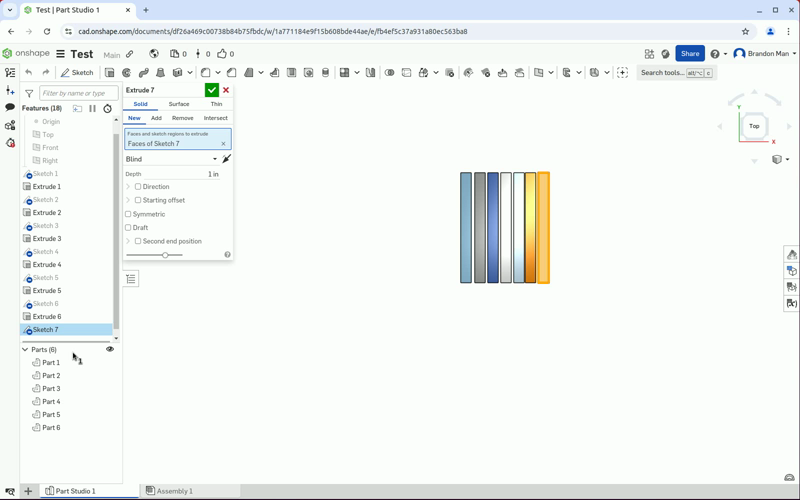
mouse_move(143, 106)
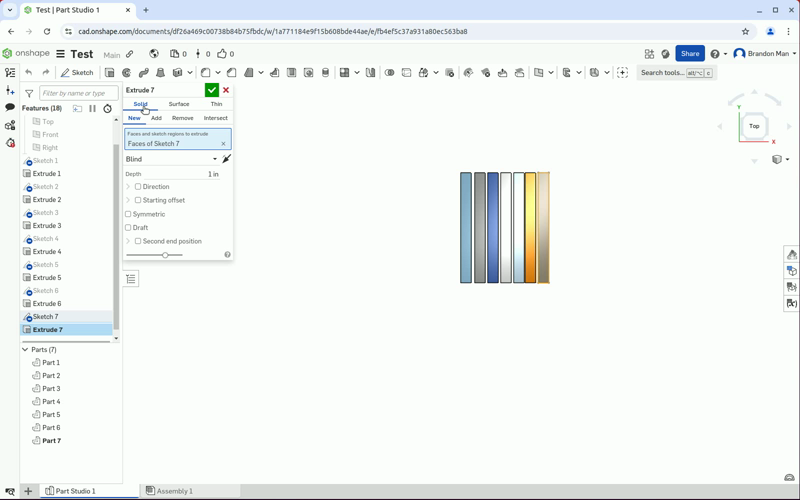
click(143, 106)
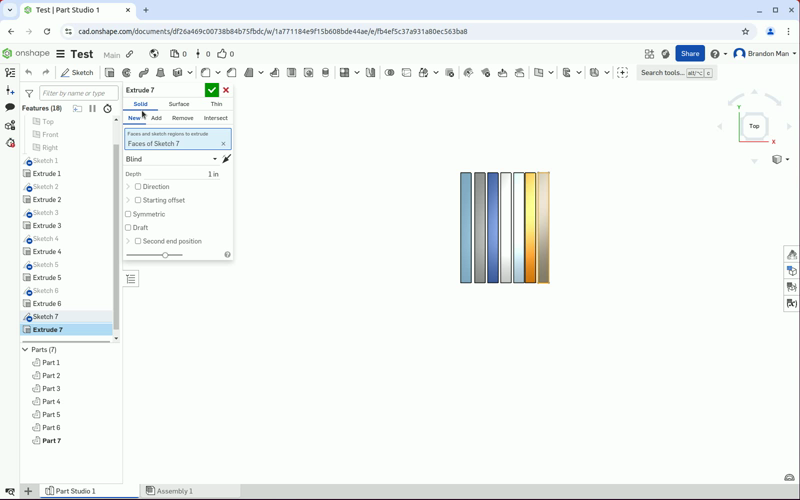
mouse_move(137, 120)
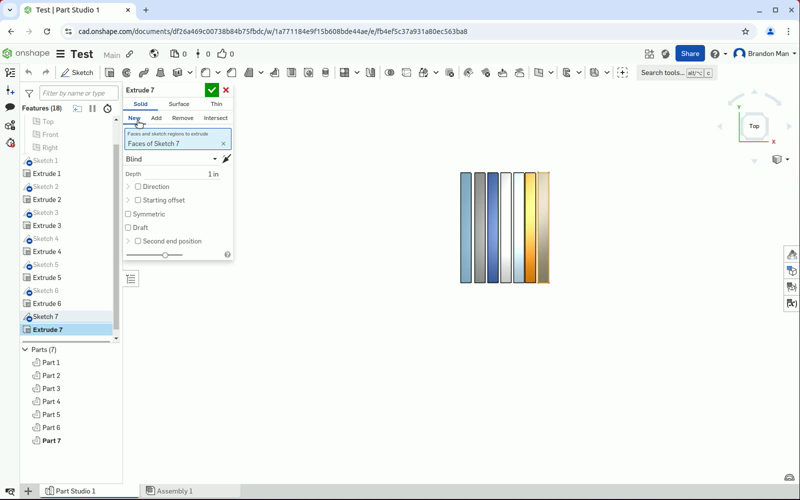
click(137, 120)
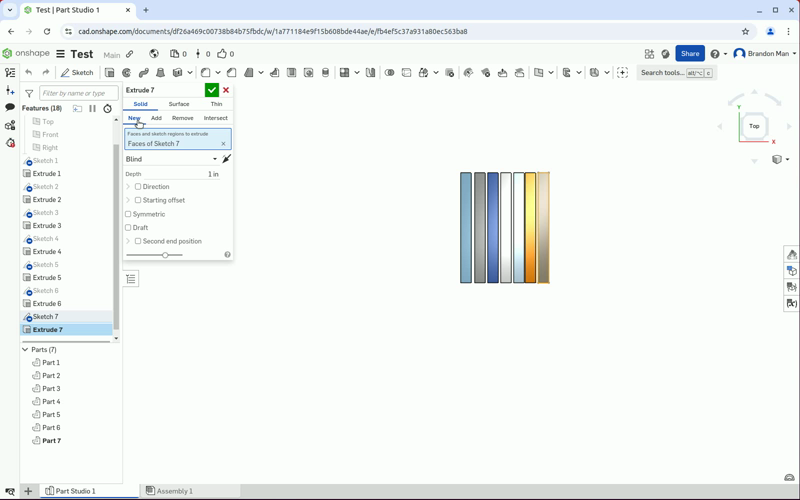
key(tab, 4)
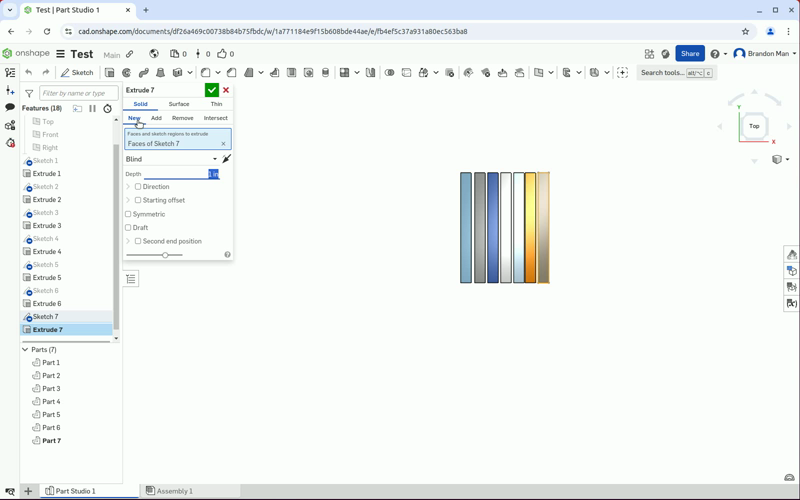
text(0.241)
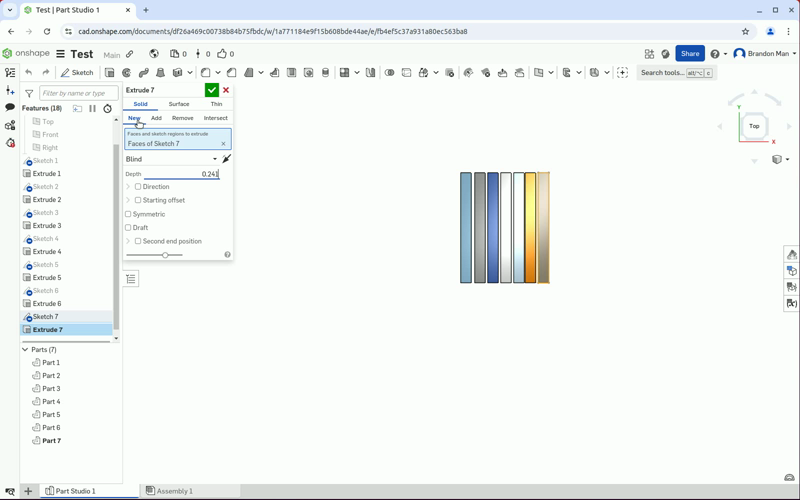
key(enter)
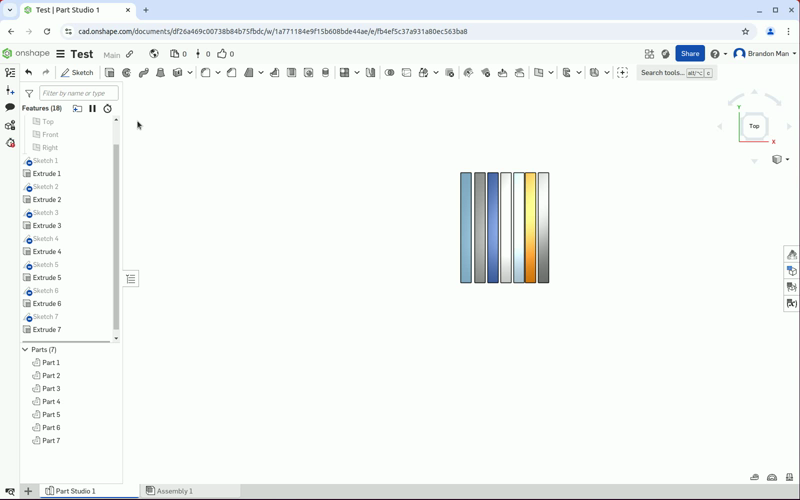
key(shift+h)
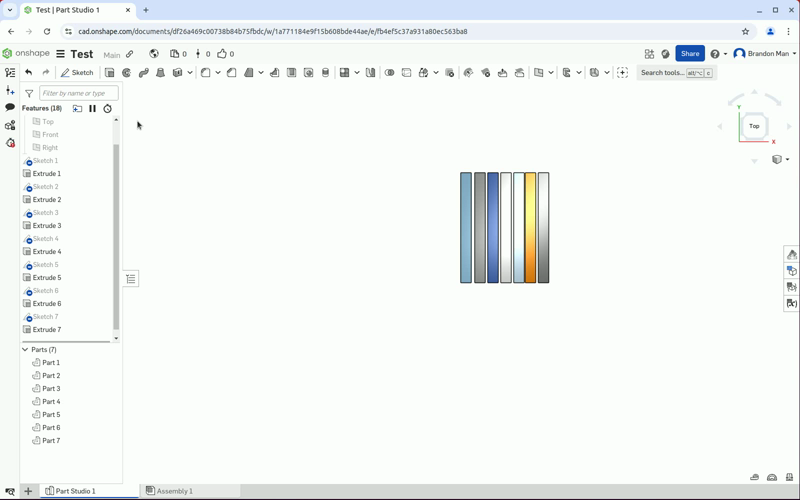
key(shift+h)
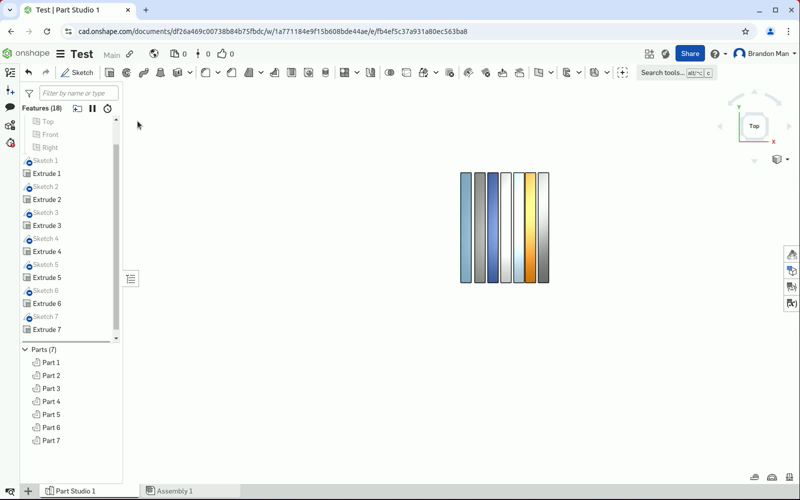
mouse_move(69, 163)
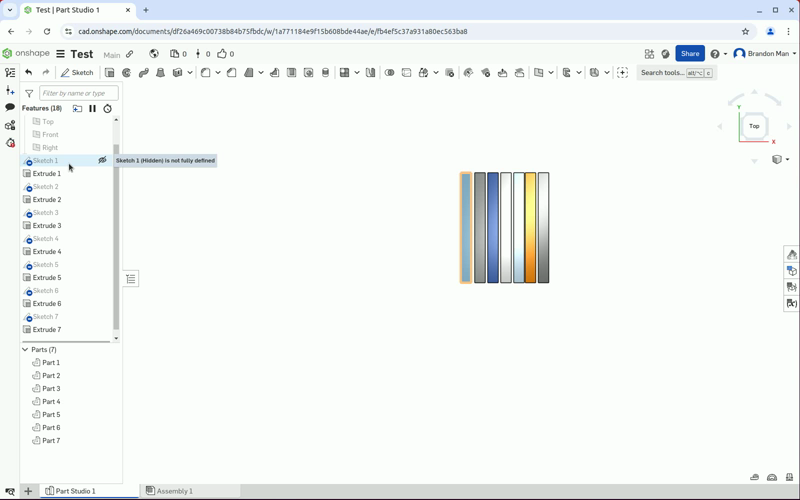
click(69, 163)
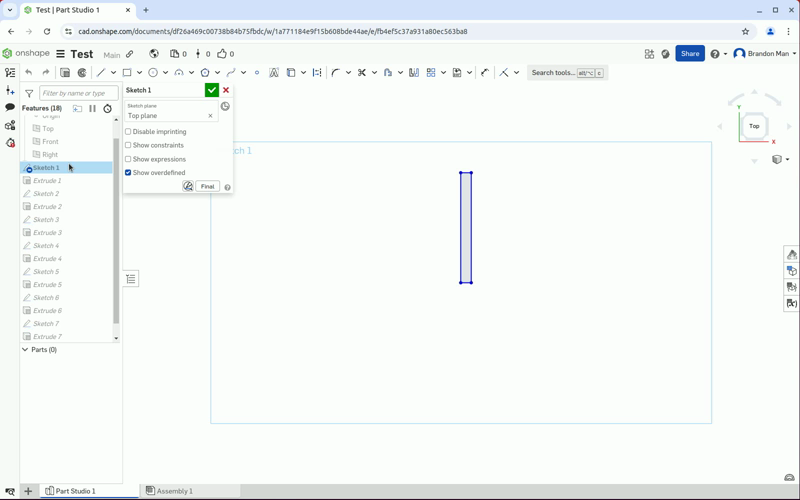
mouse_move(229, 92)
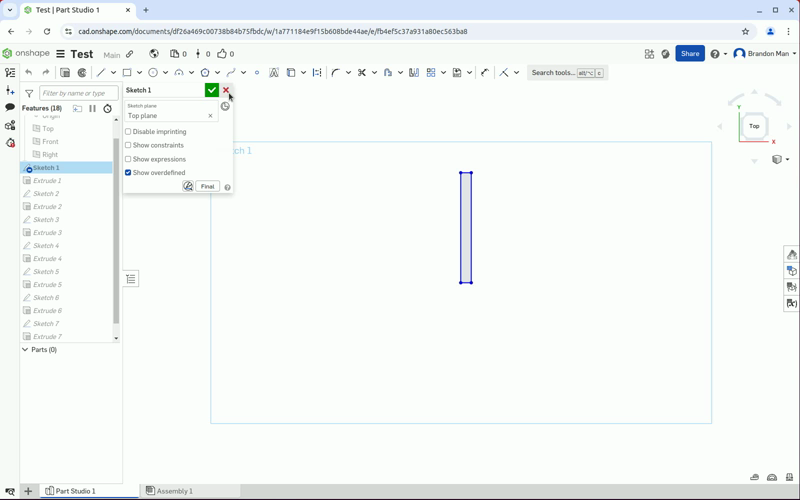
click(229, 92)
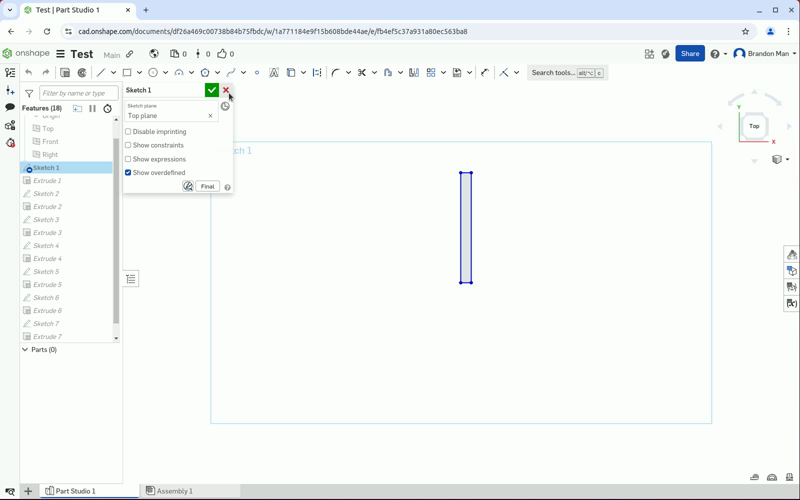
key(shift+s)
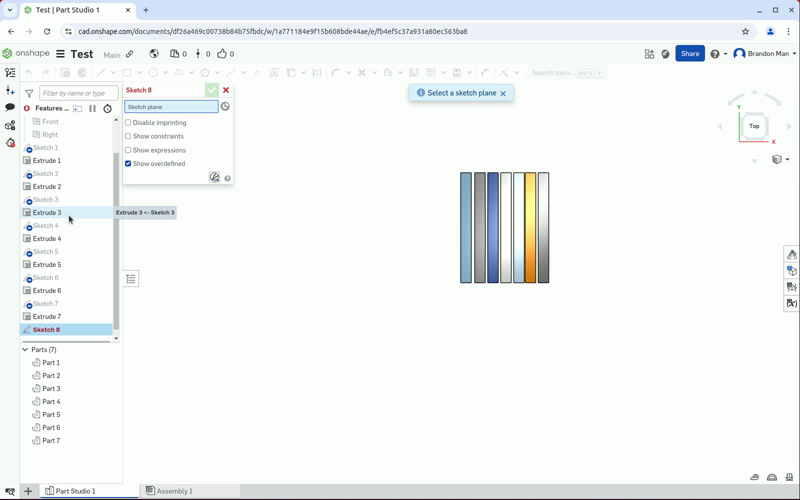
scroll(3)
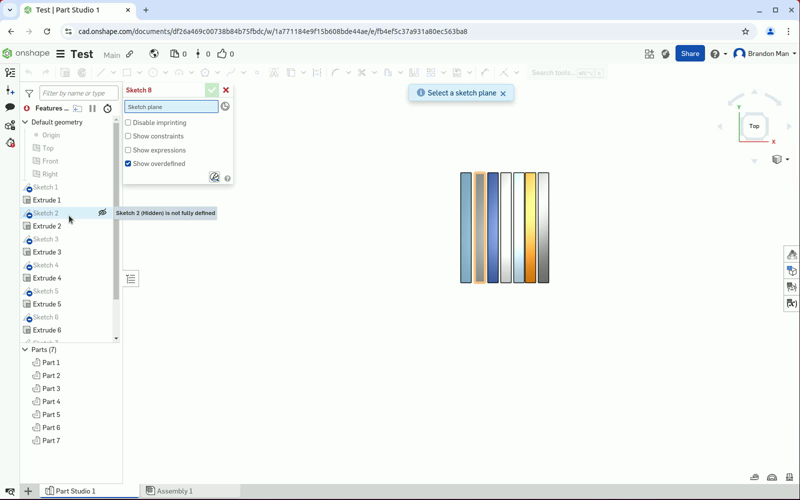
mouse_move(69, 150)
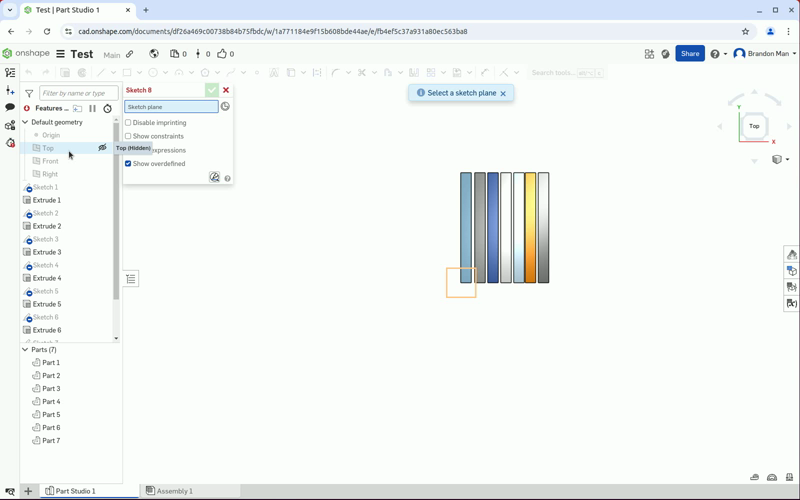
click(69, 150)
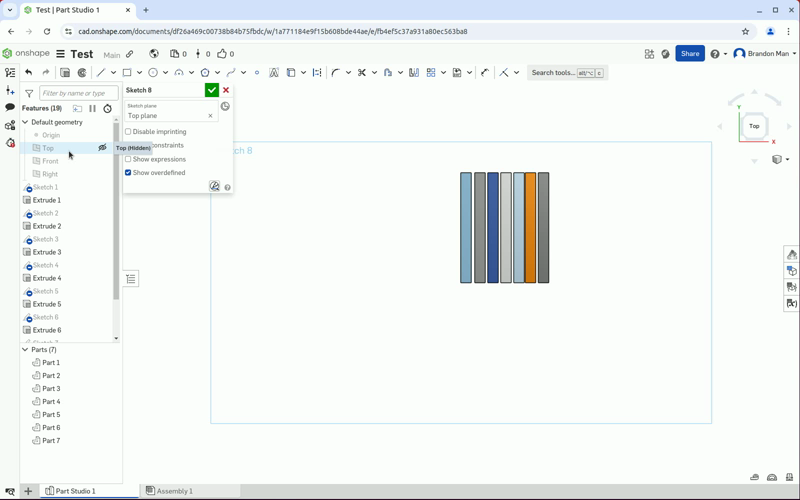
mouse_move(73, 352)
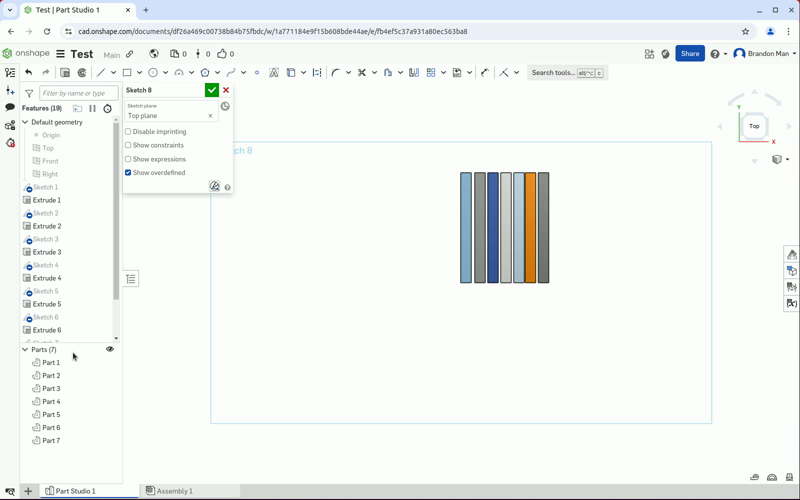
key(y)
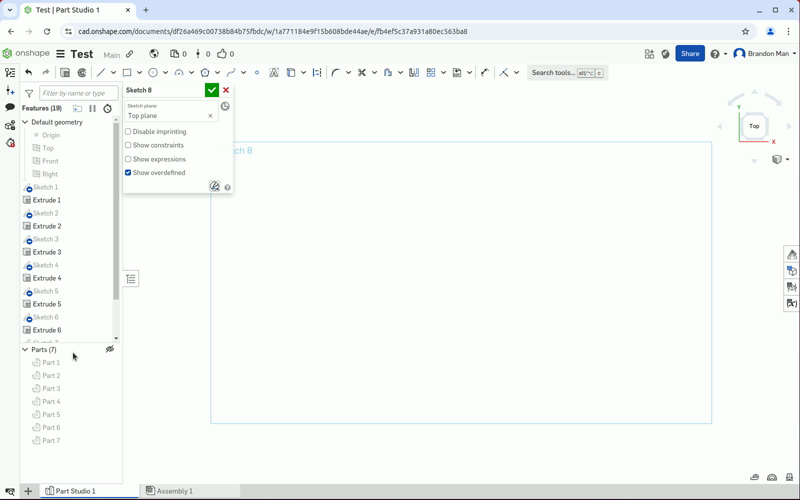
key(l)
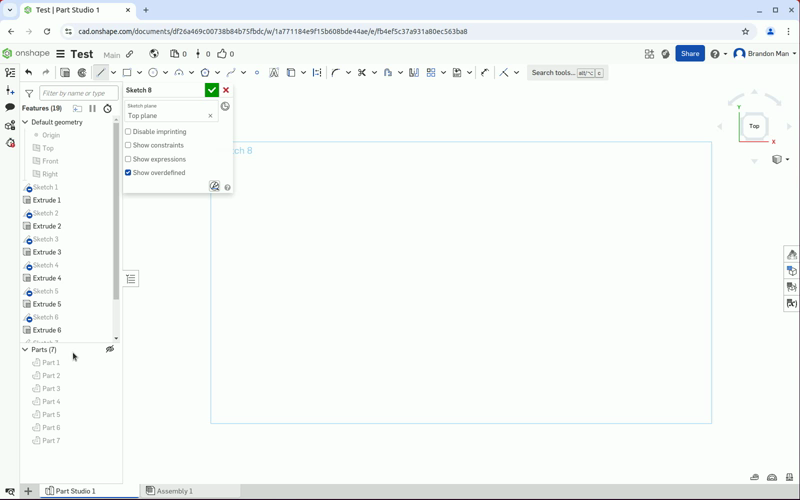
key_down(shift)
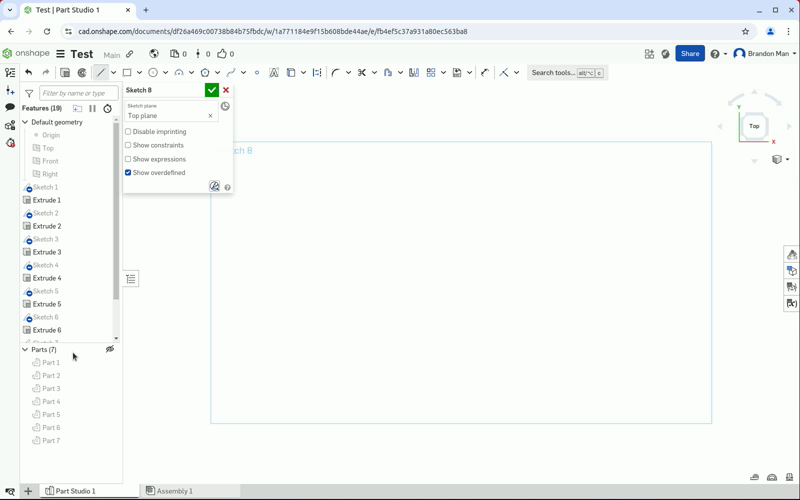
mouse_move(551, 282)
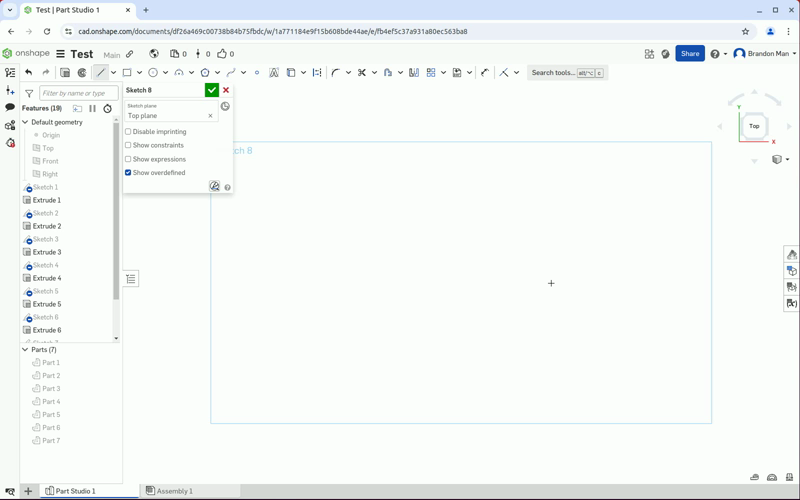
click(551, 282)
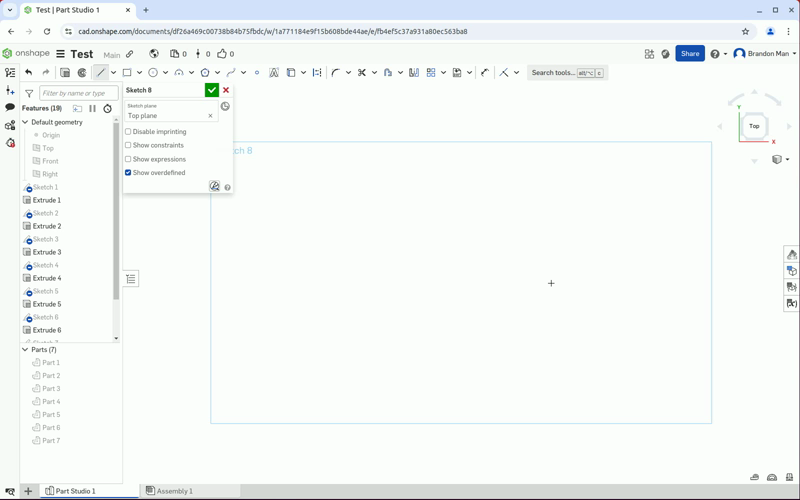
key_up(shift)
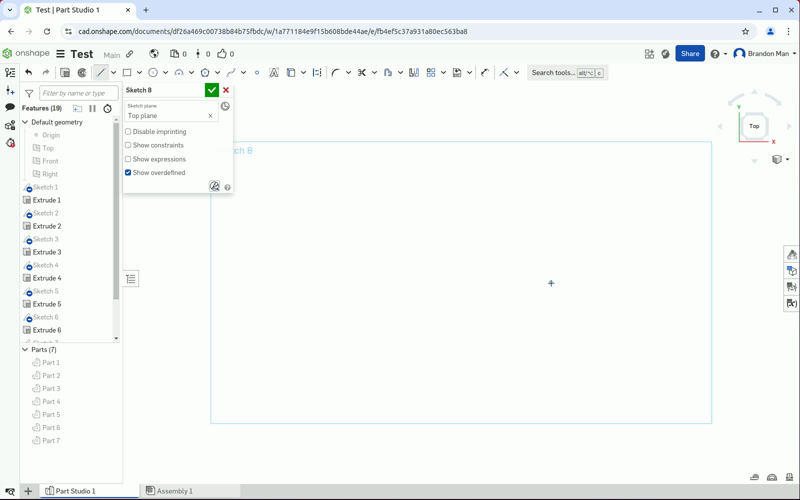
key_down(shift)
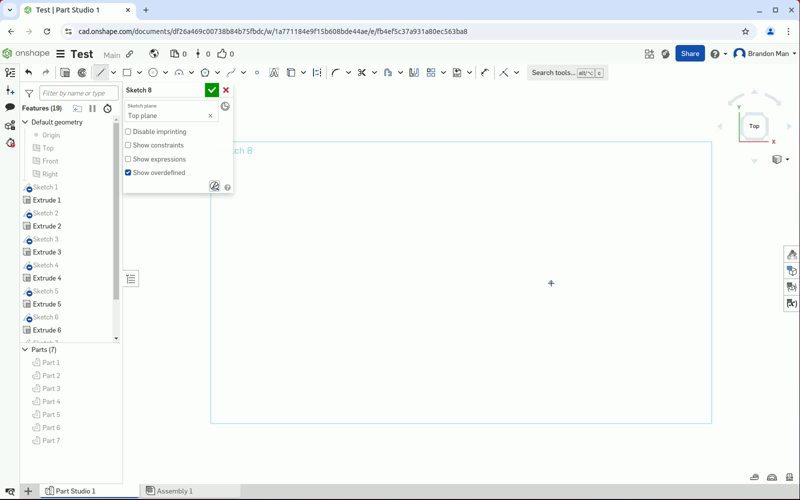
mouse_move(581, 282)
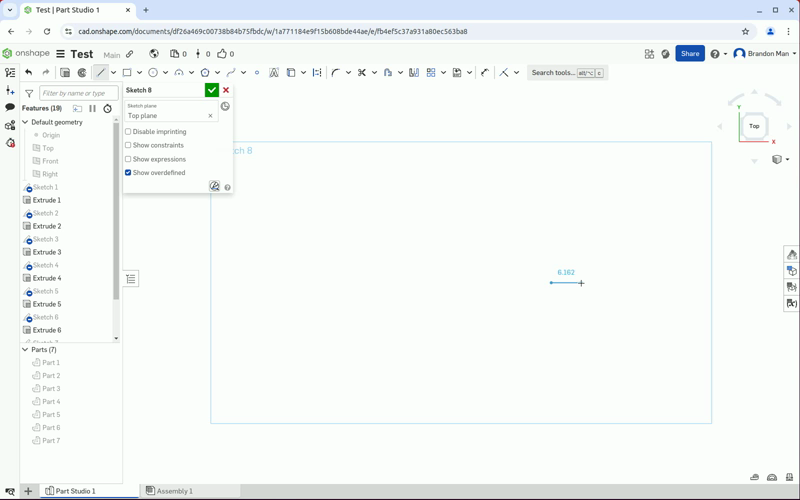
mouse_move(561, 282)
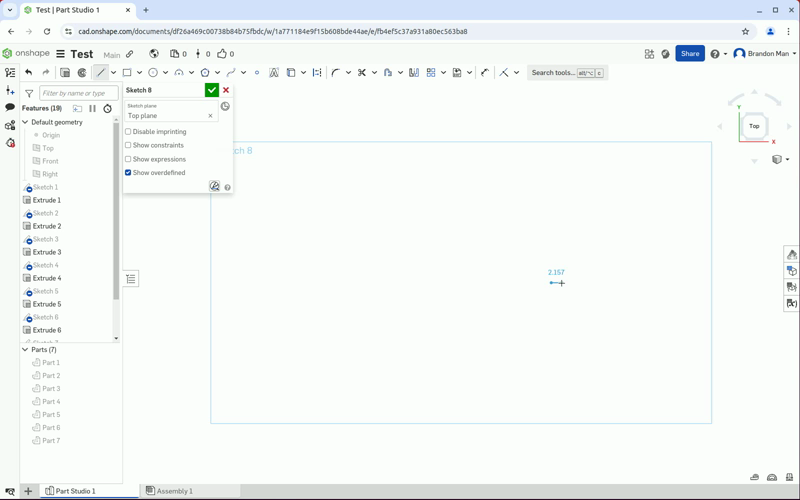
click(561, 282)
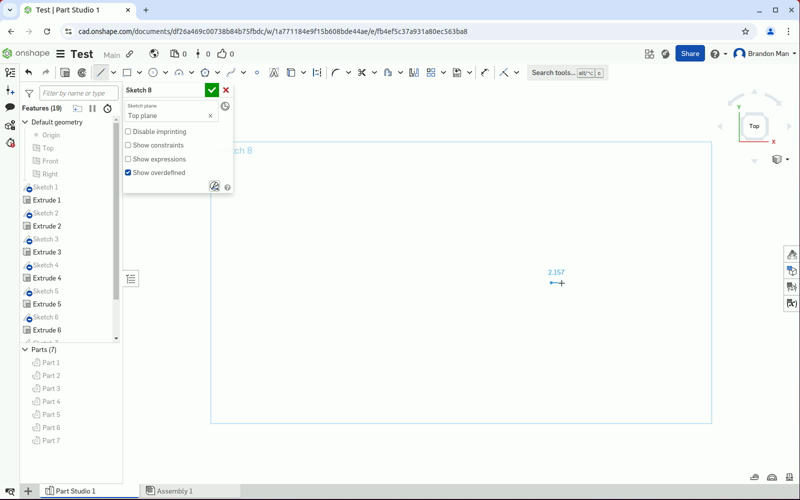
key_up(shift)
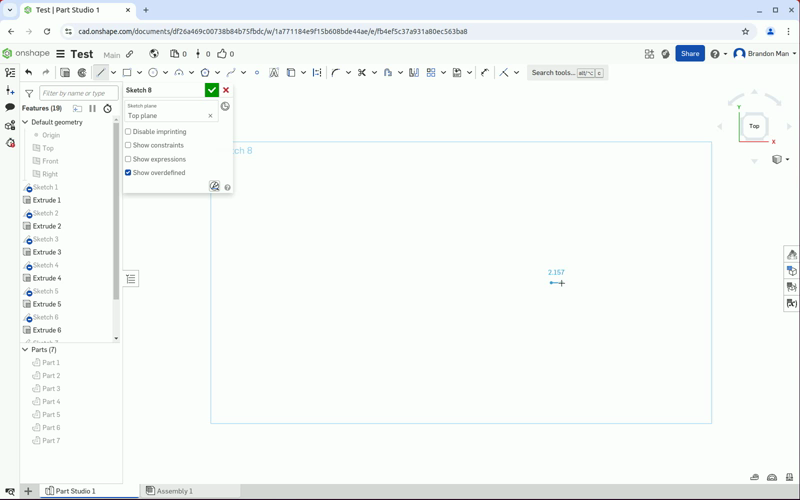
key_down(shift)
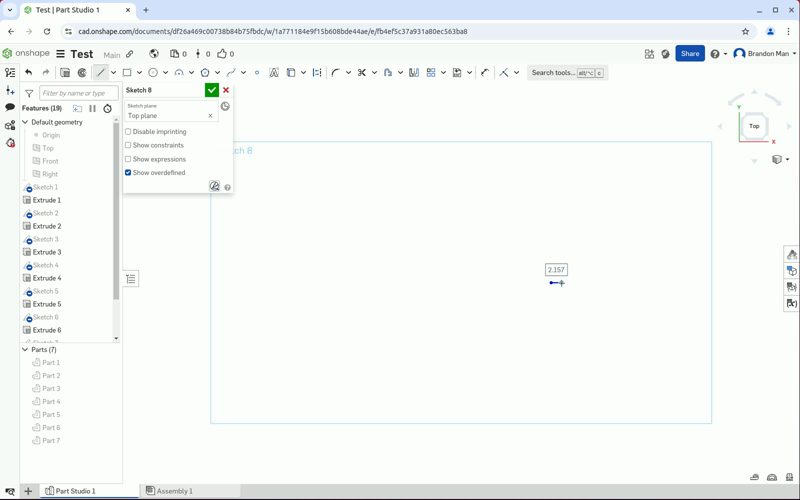
mouse_move(561, 172)
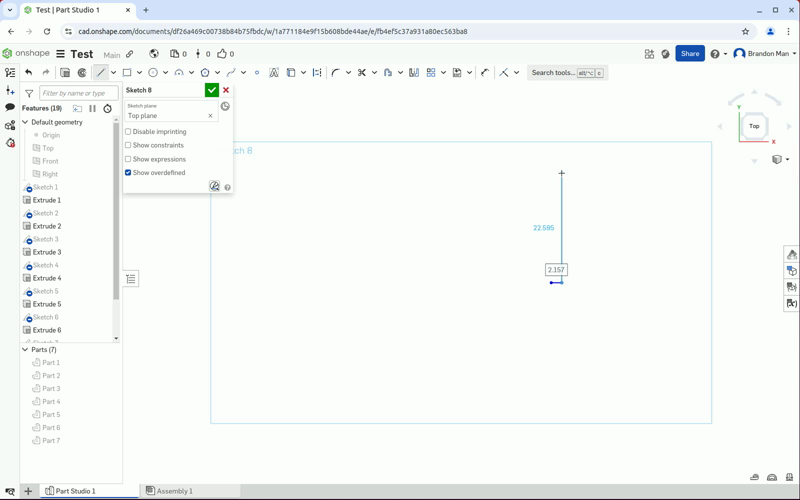
click(561, 172)
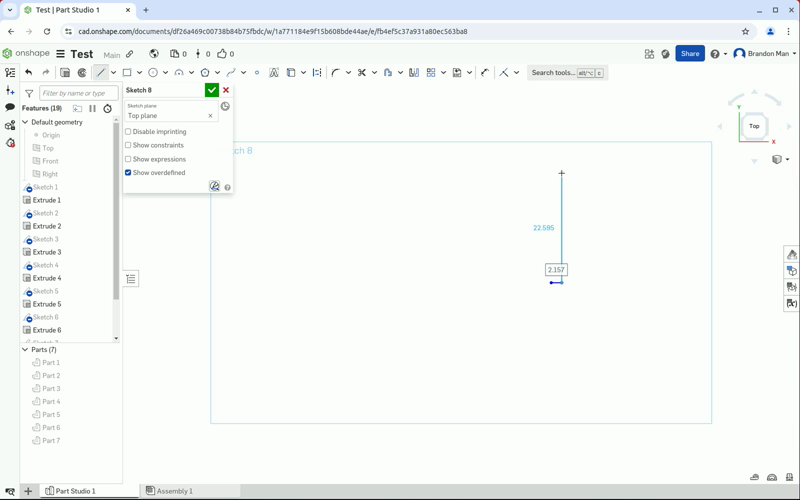
key_up(shift)
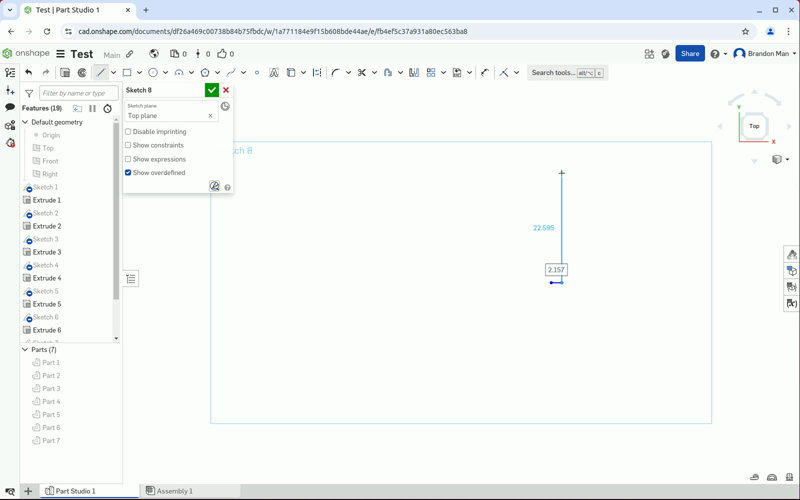
key_down(shift)
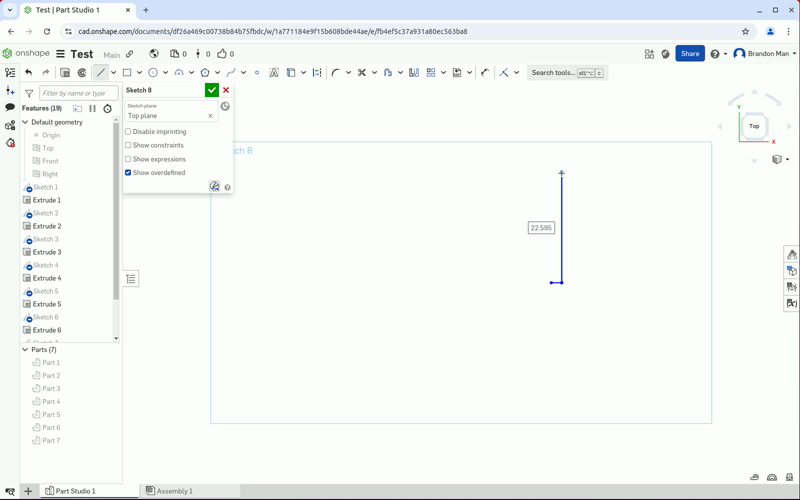
mouse_move(589, 172)
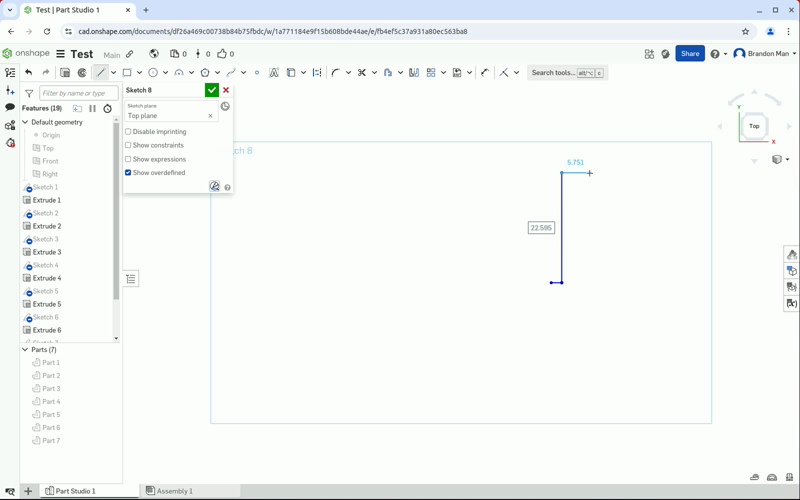
mouse_move(551, 172)
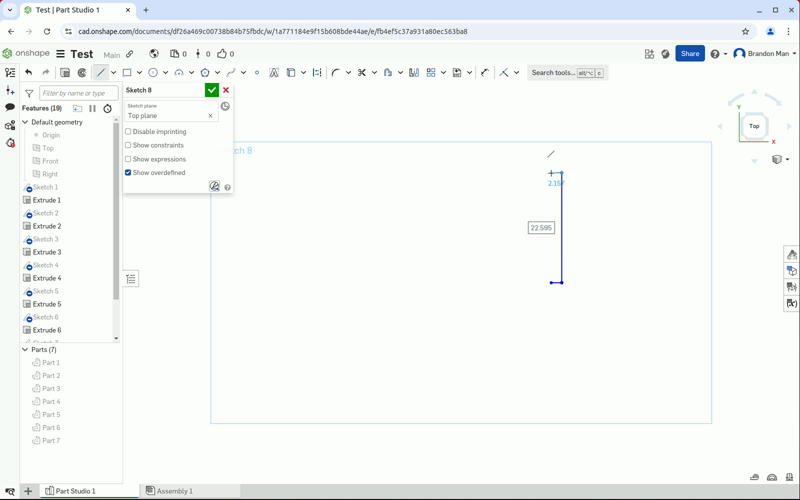
click(551, 172)
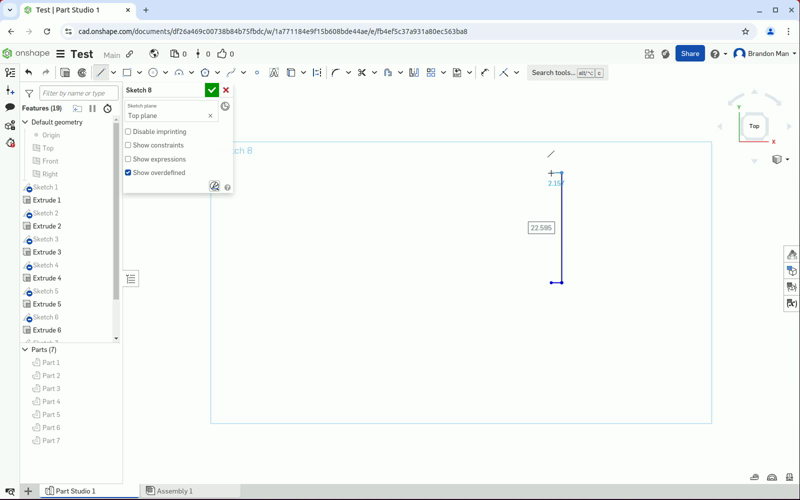
key_up(shift)
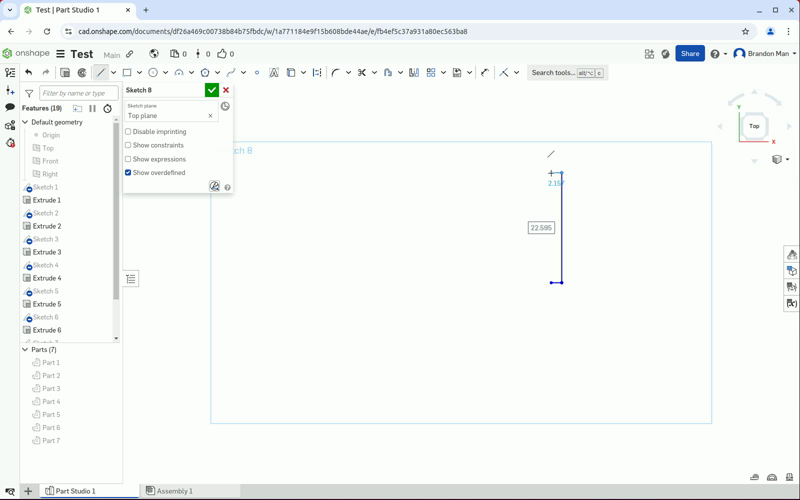
key_down(shift)
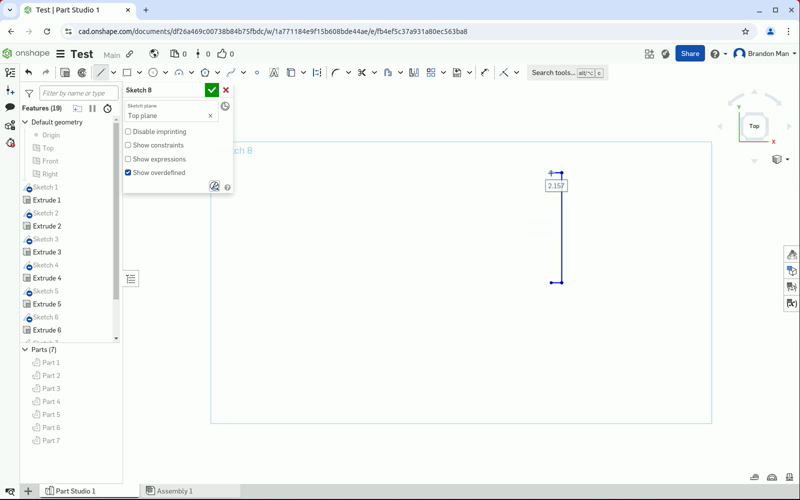
mouse_move(551, 282)
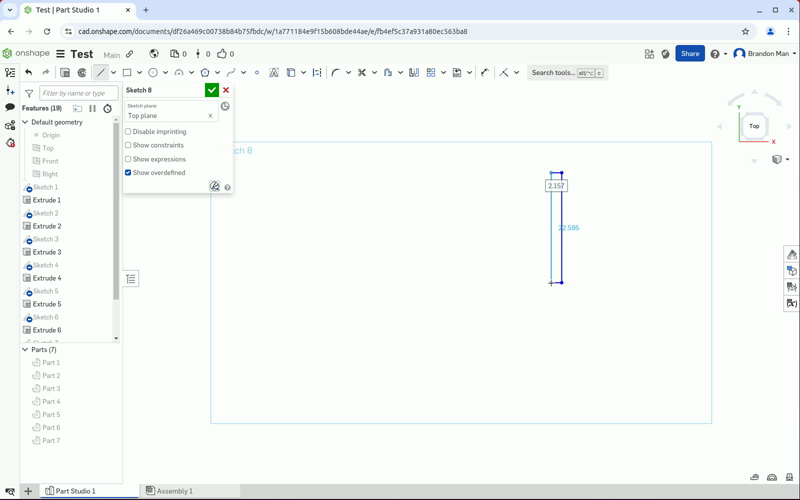
key_up(shift)
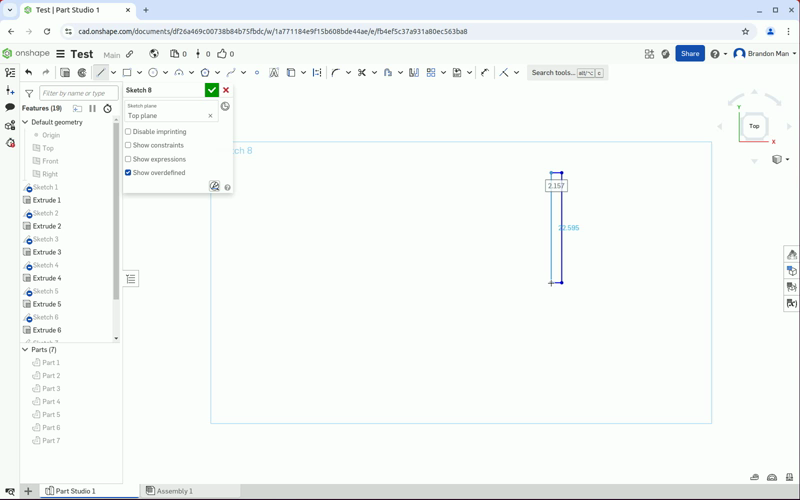
click(551, 282)
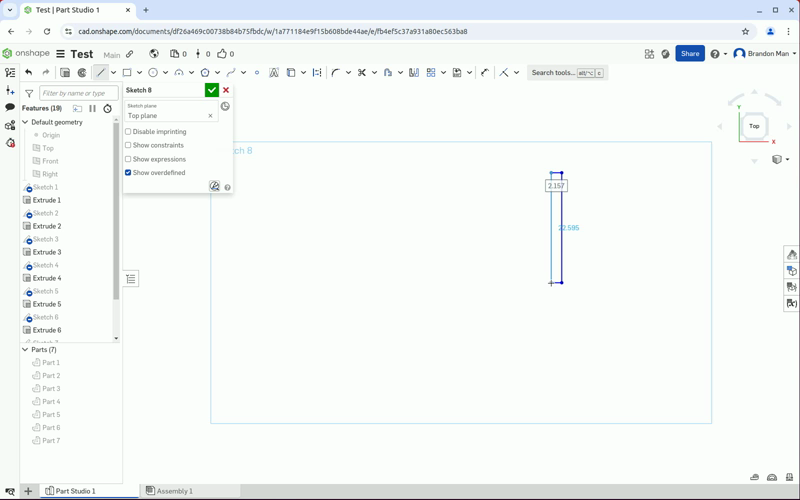
key(esc)
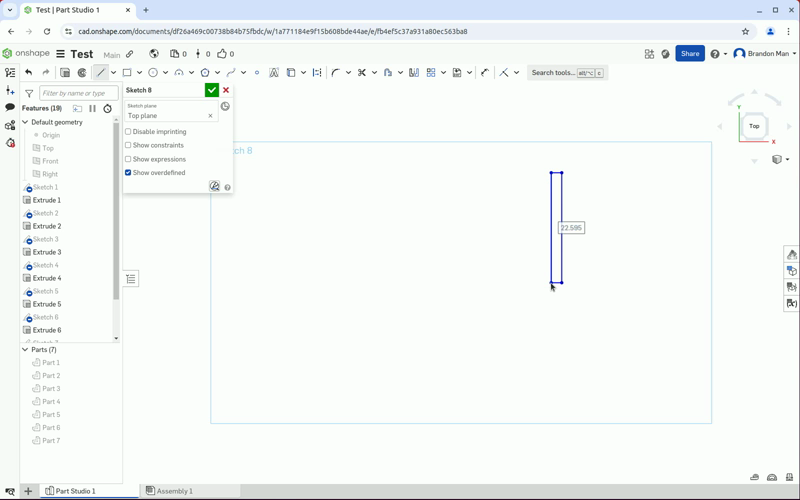
mouse_move(556, 201)
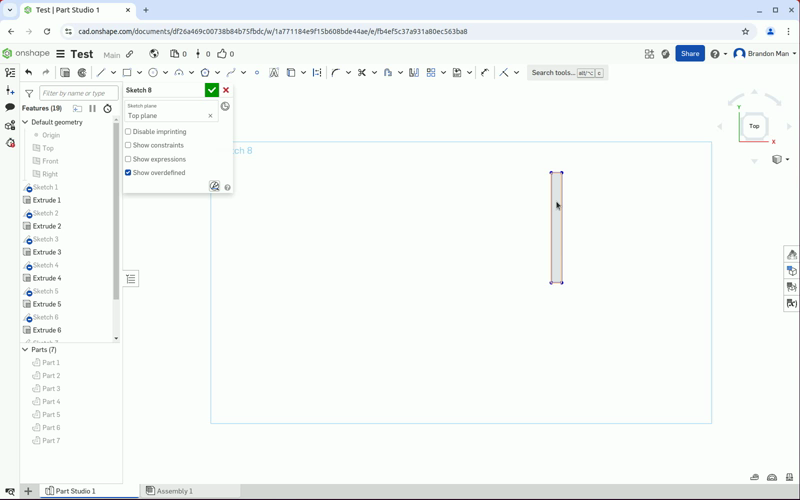
scroll(6)
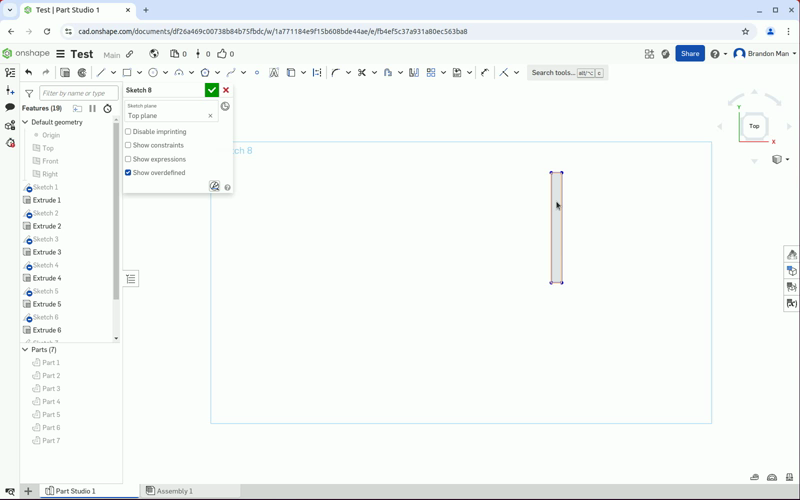
scroll(6)
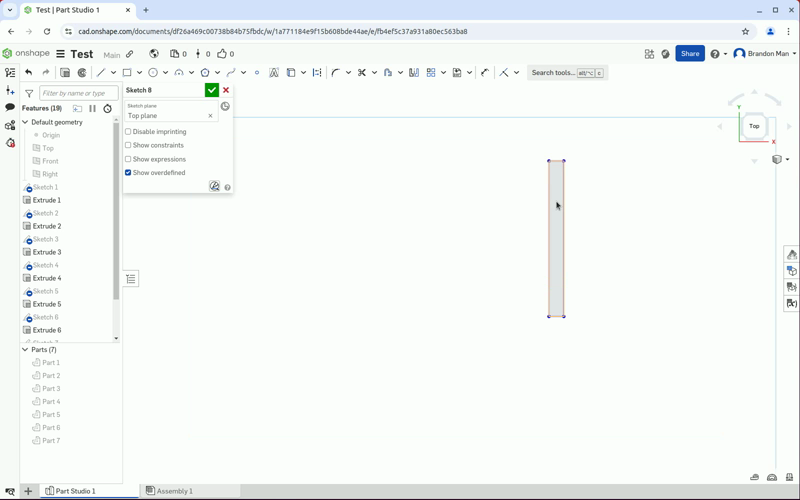
scroll(6)
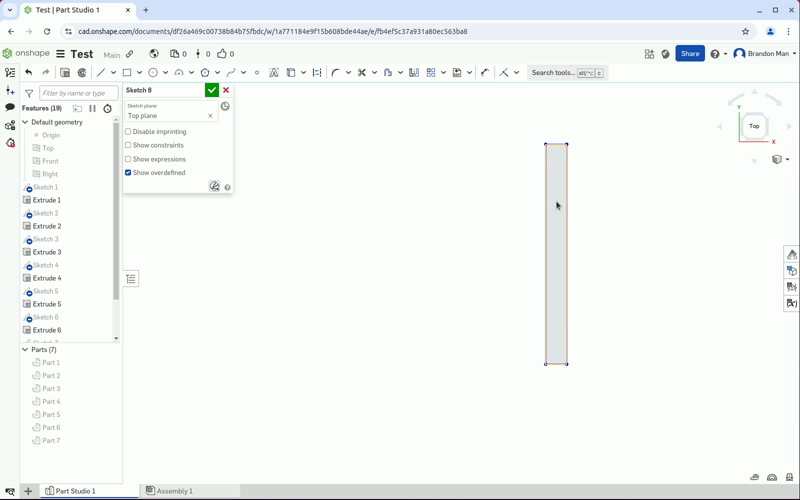
scroll(6)
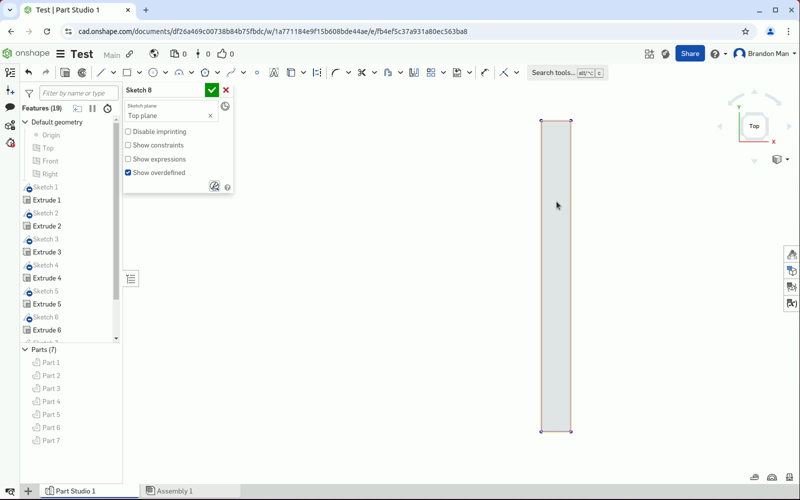
scroll(6)
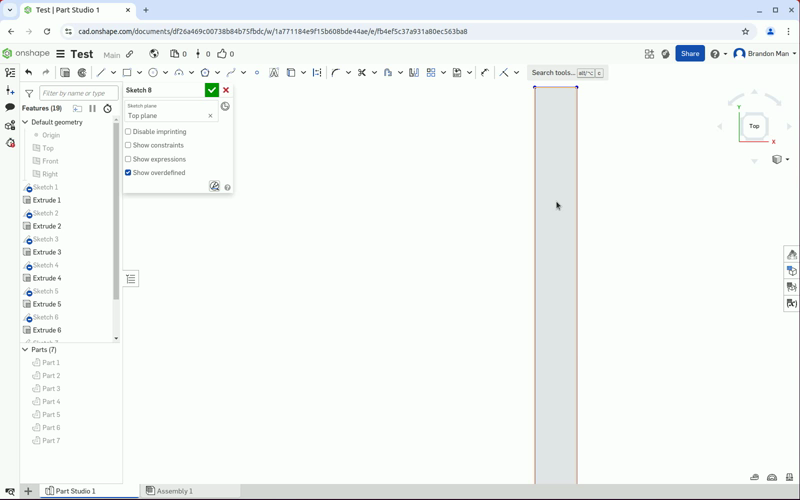
scroll(6)
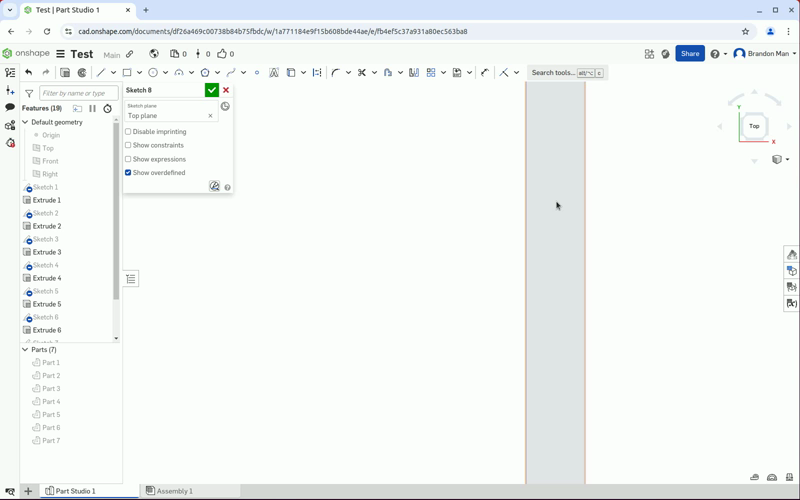
scroll(6)
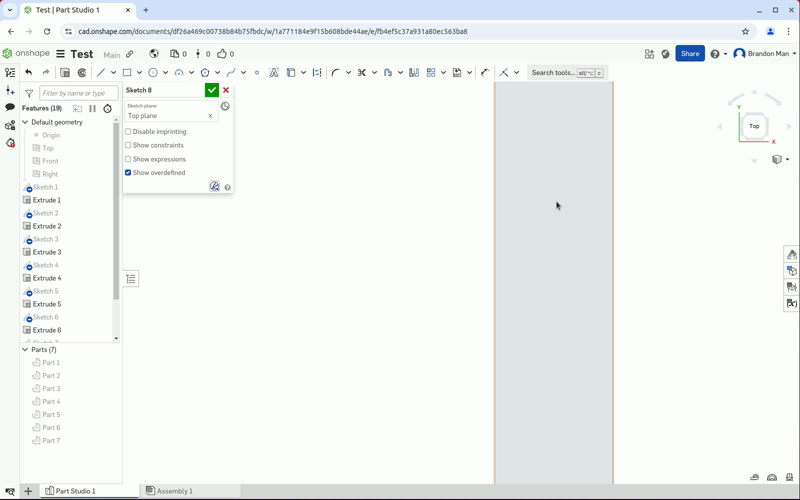
click(556, 201)
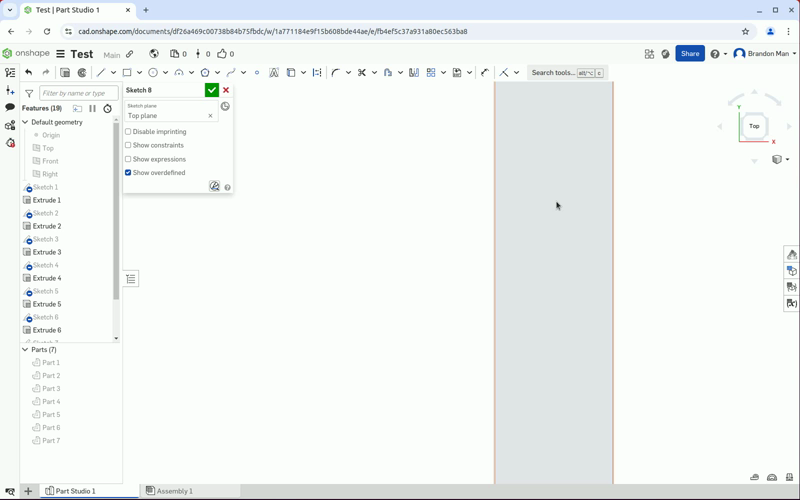
scroll(-6)
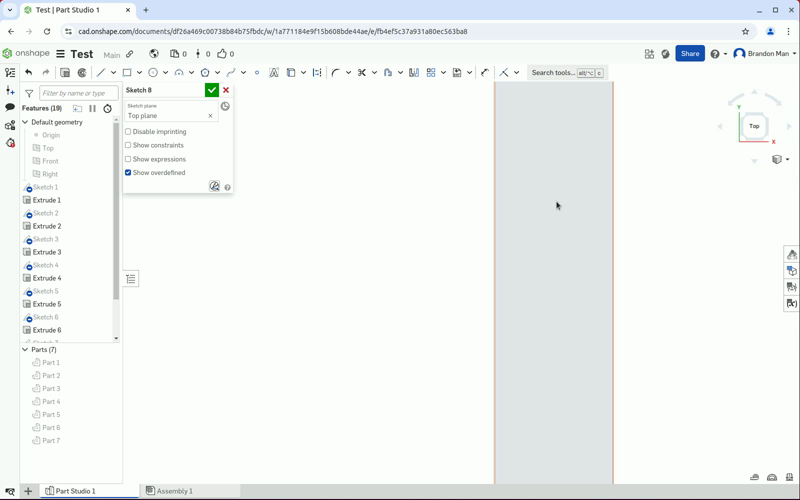
scroll(-6)
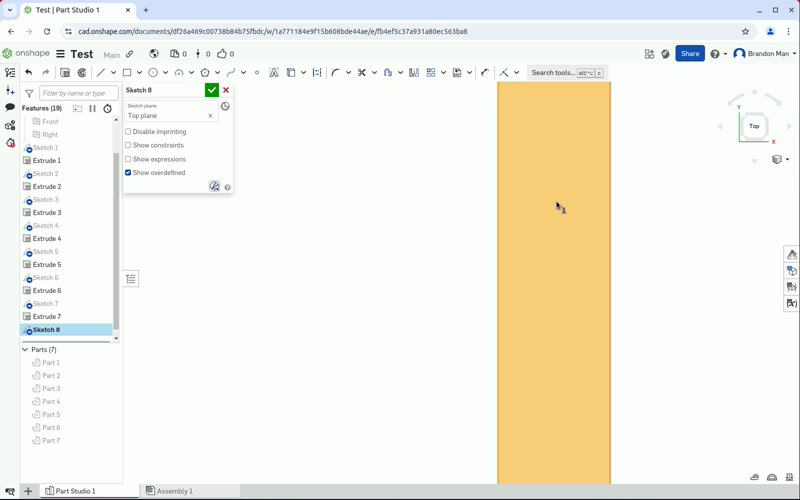
scroll(-6)
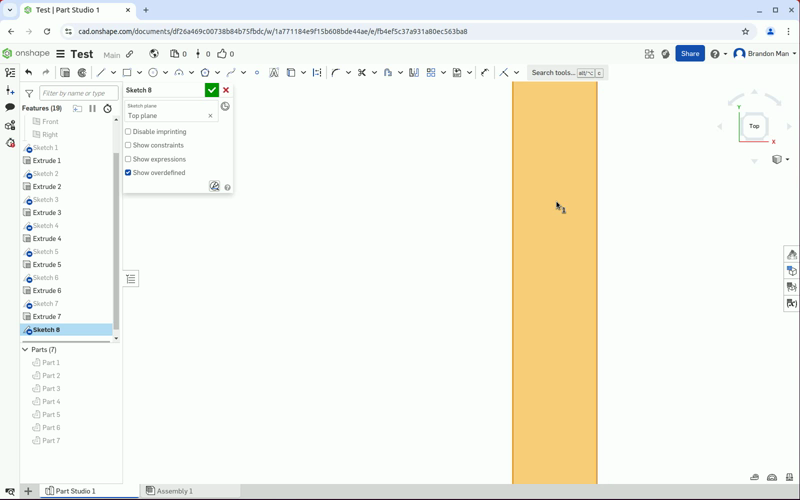
scroll(-6)
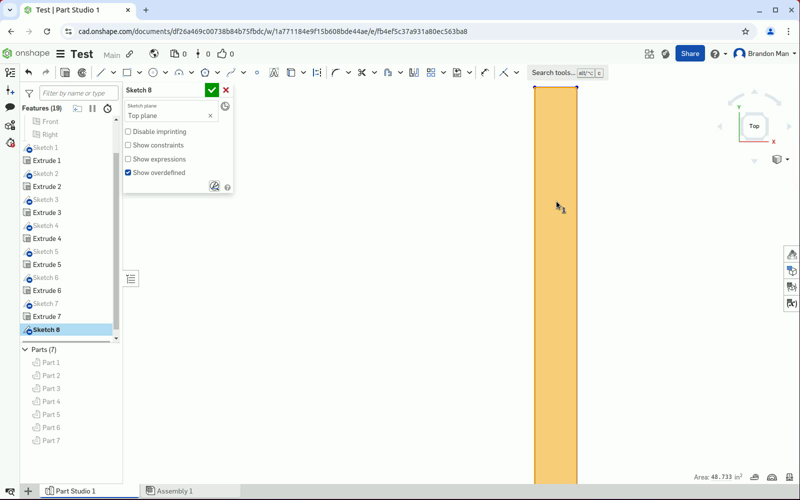
scroll(-6)
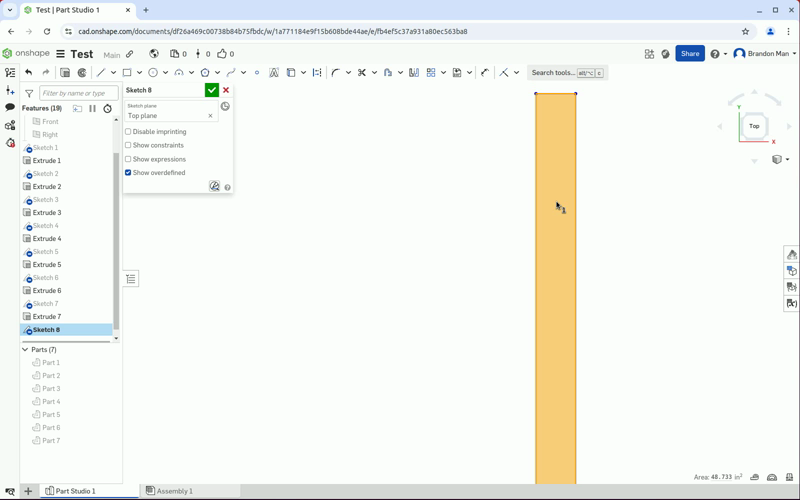
scroll(-6)
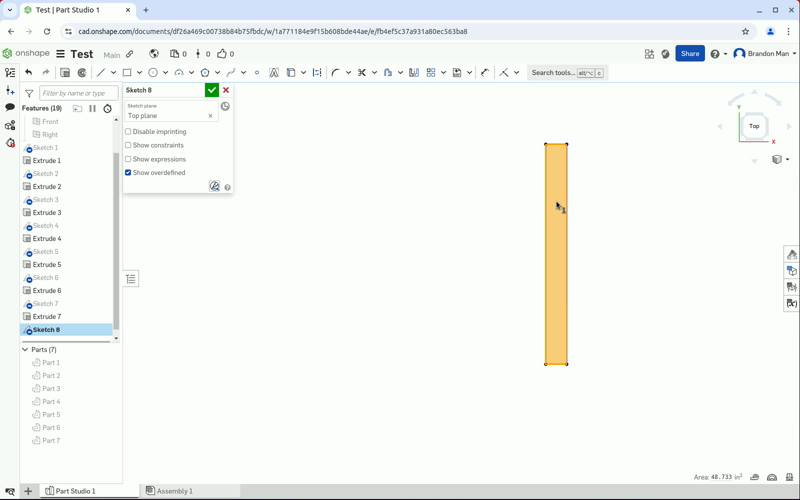
scroll(-6)
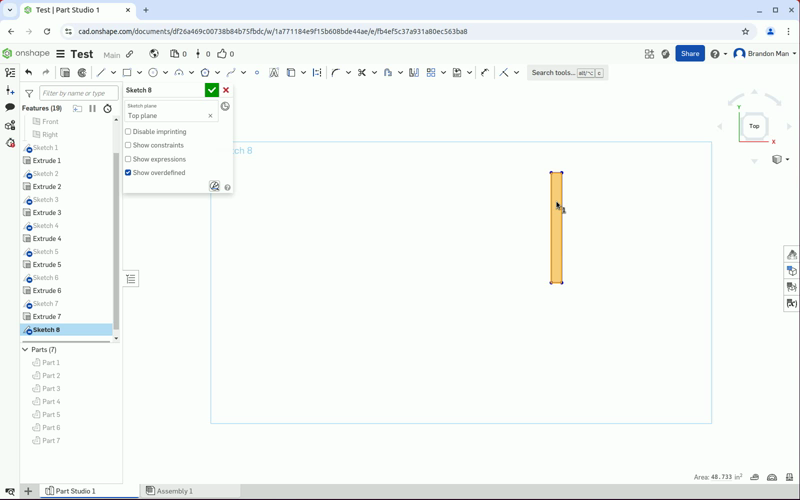
mouse_move(73, 352)
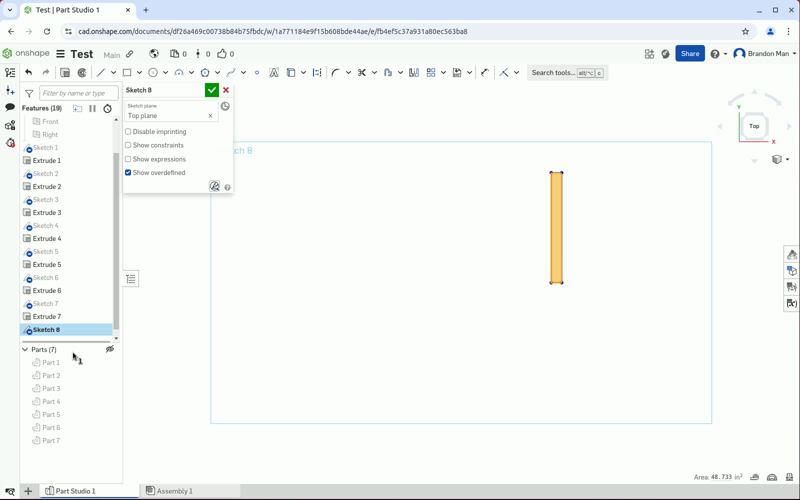
key(shift+y)
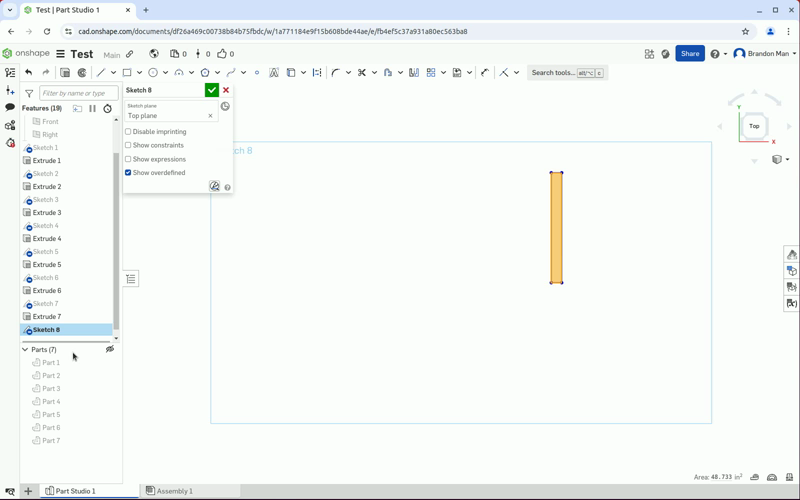
key(shift+e)
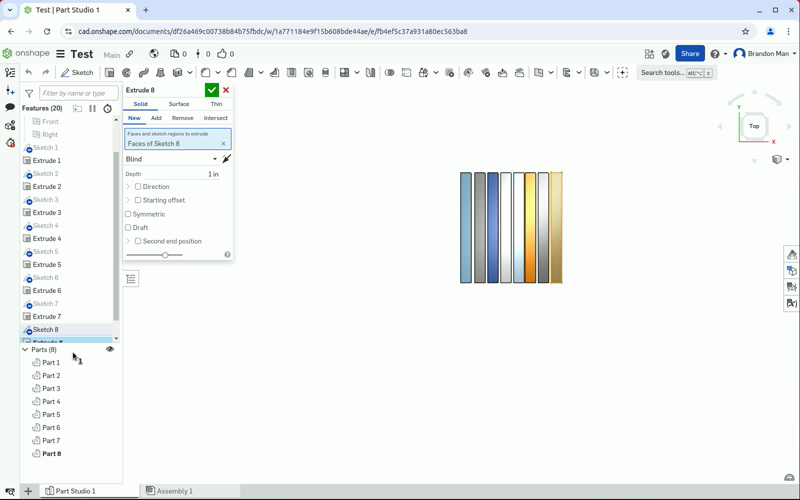
mouse_move(143, 106)
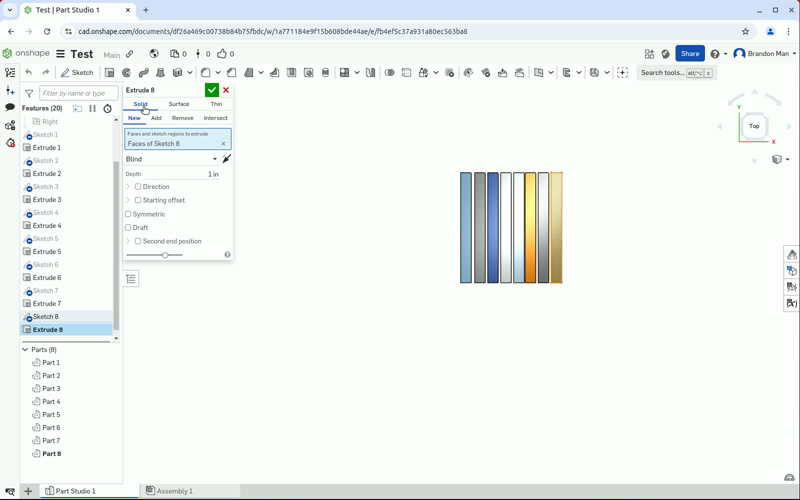
click(143, 106)
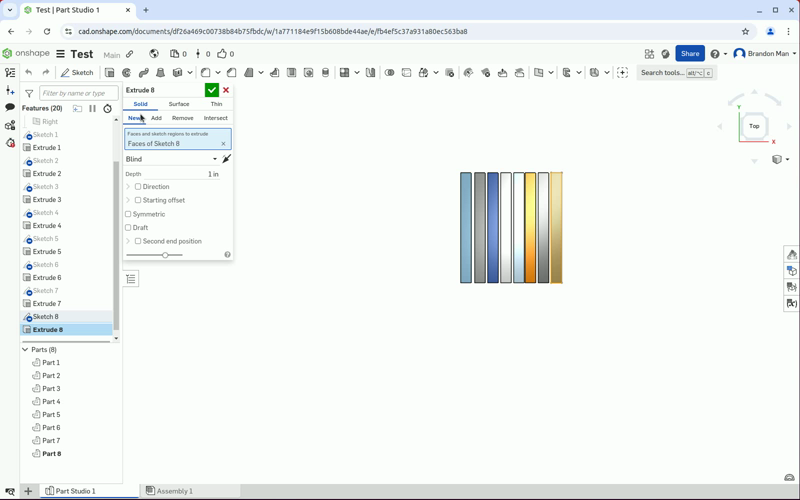
mouse_move(137, 120)
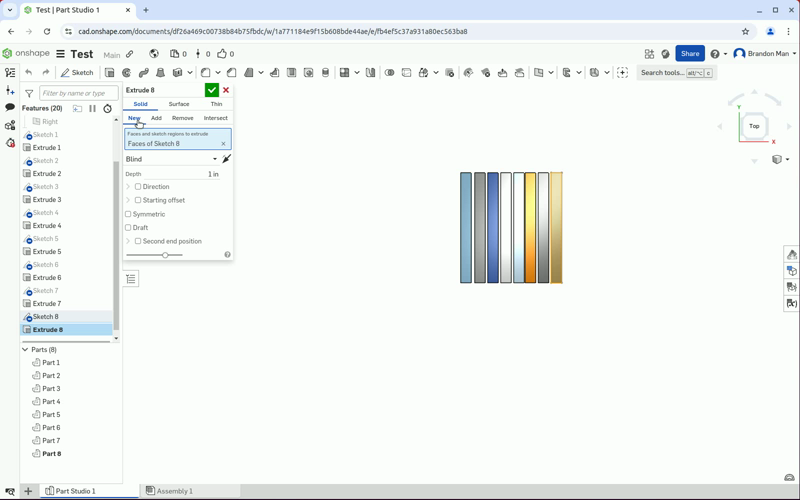
click(137, 120)
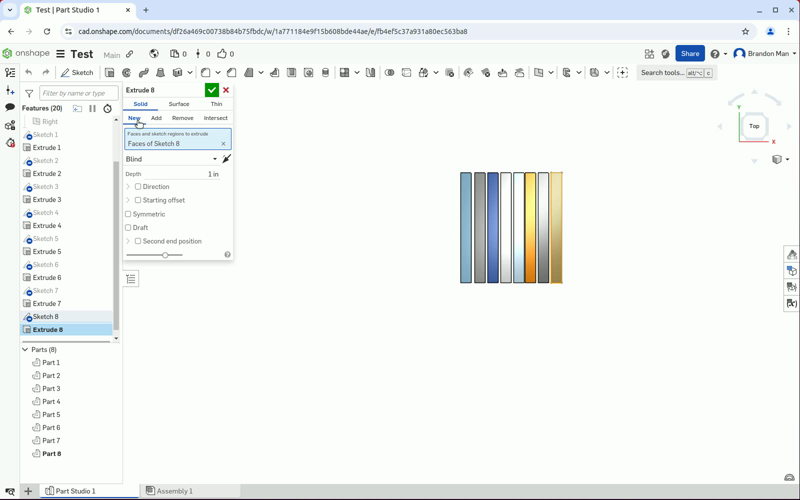
key(tab, 4)
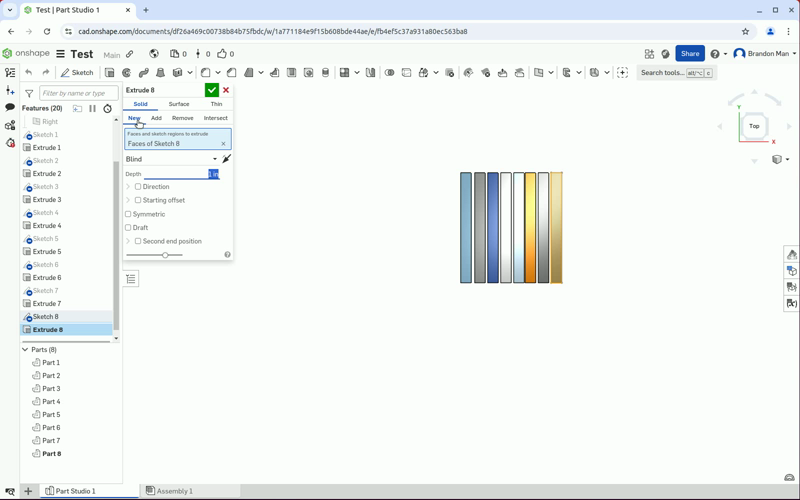
text(0.241)
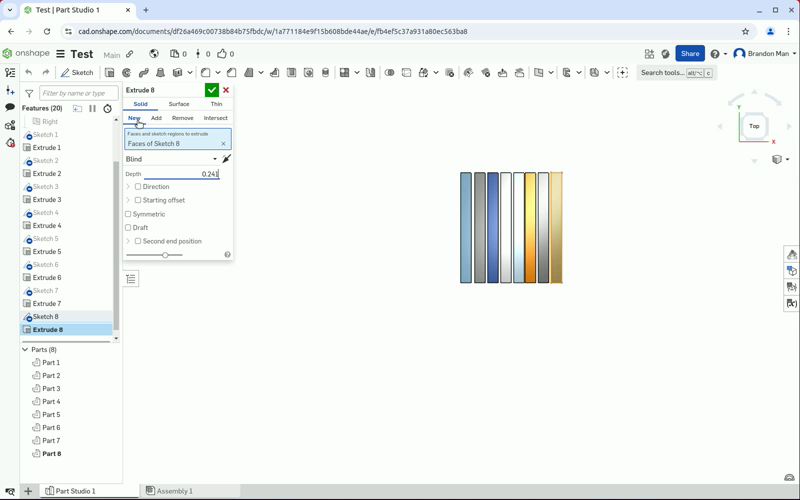
key(enter)
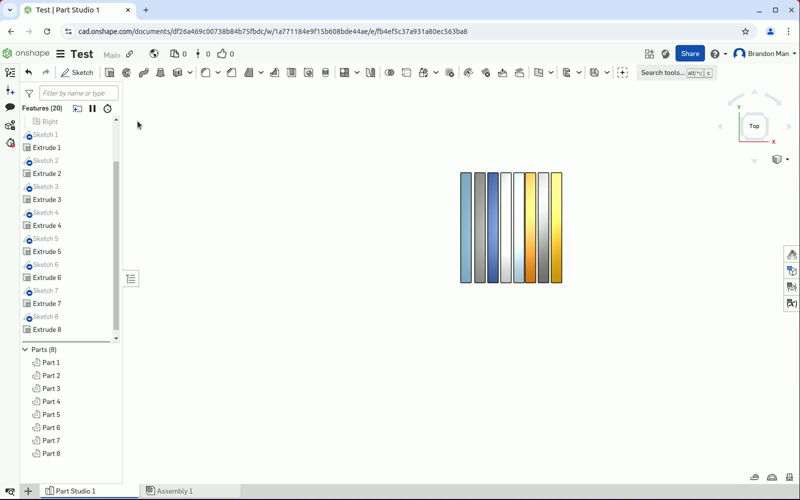
key(shift+h)
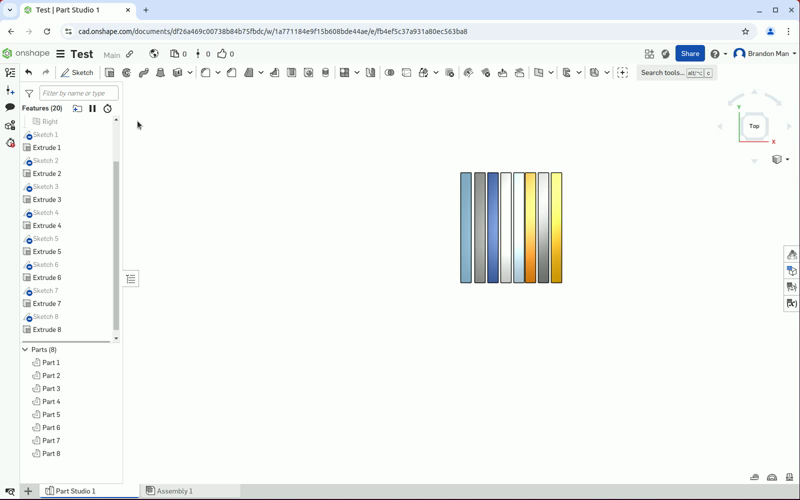
key(shift+h)
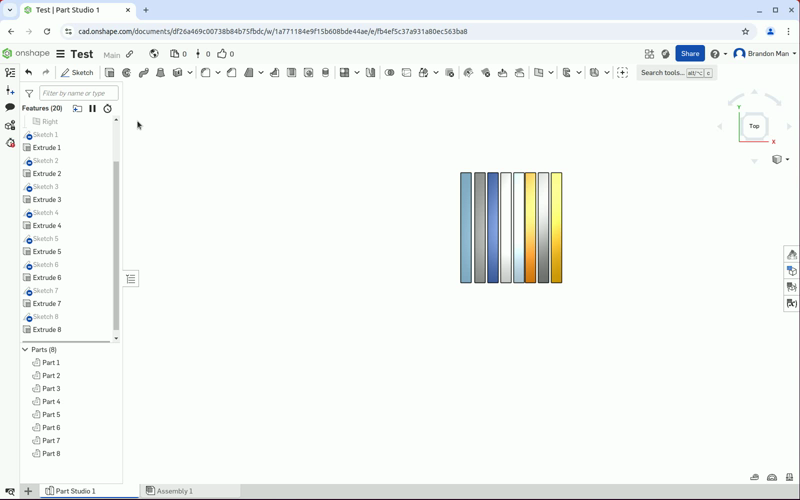
mouse_move(69, 137)
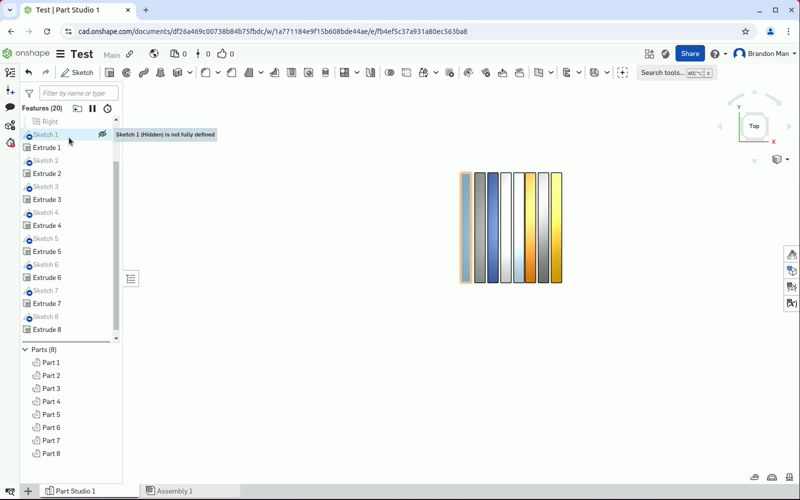
click(69, 137)
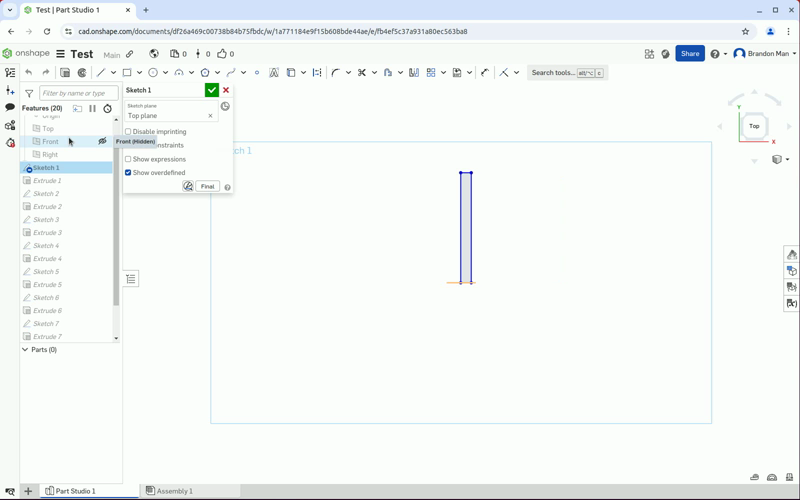
mouse_move(229, 92)
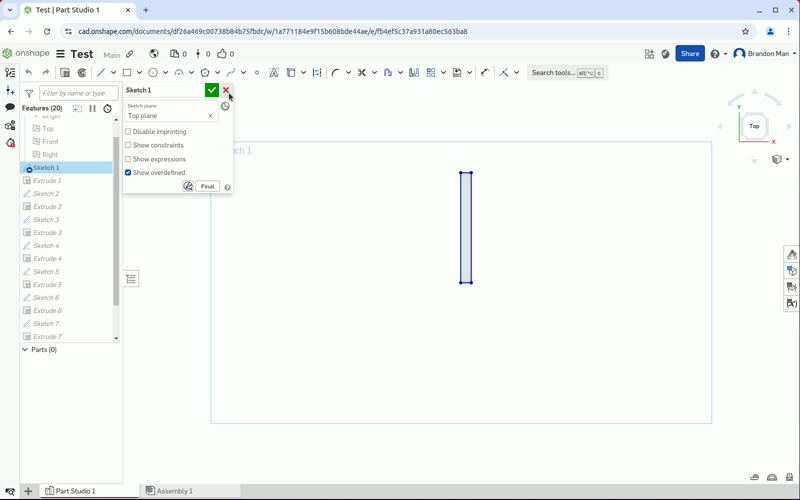
click(229, 92)
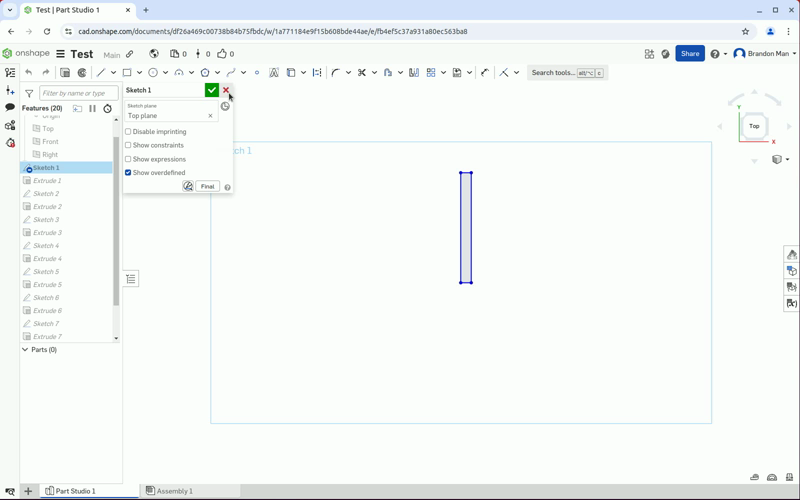
key(shift+s)
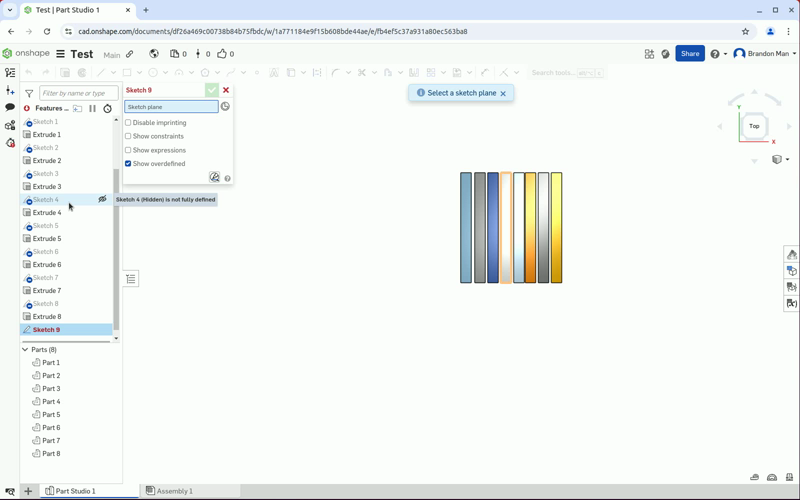
scroll(3)
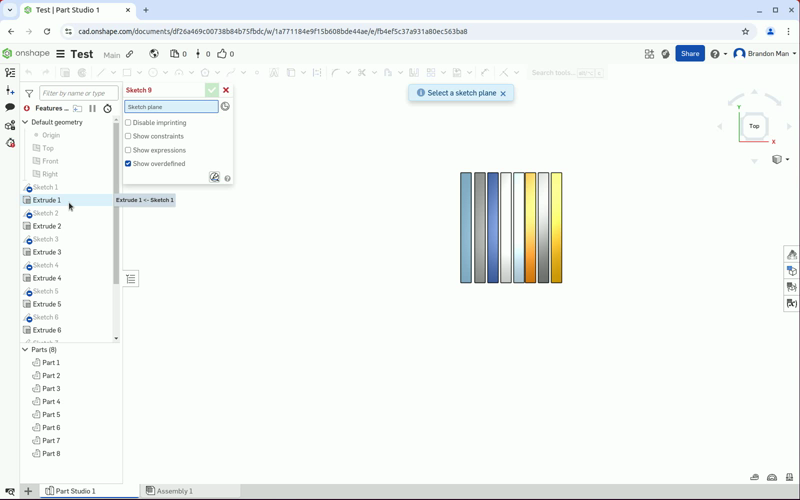
mouse_move(69, 150)
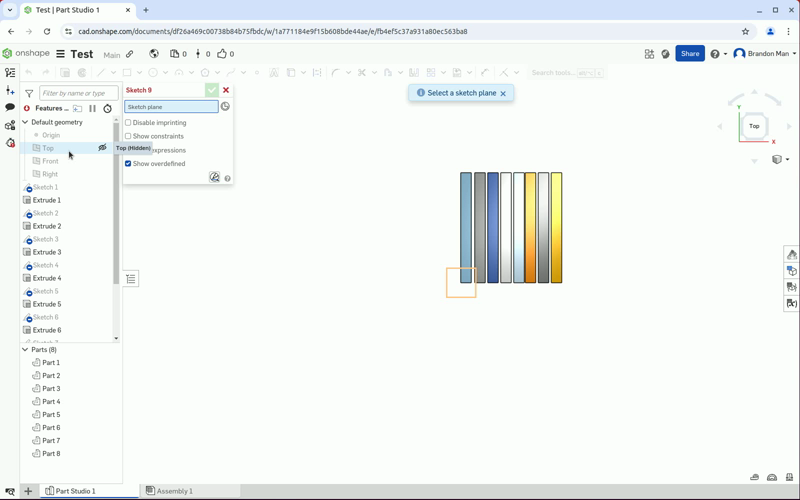
click(69, 150)
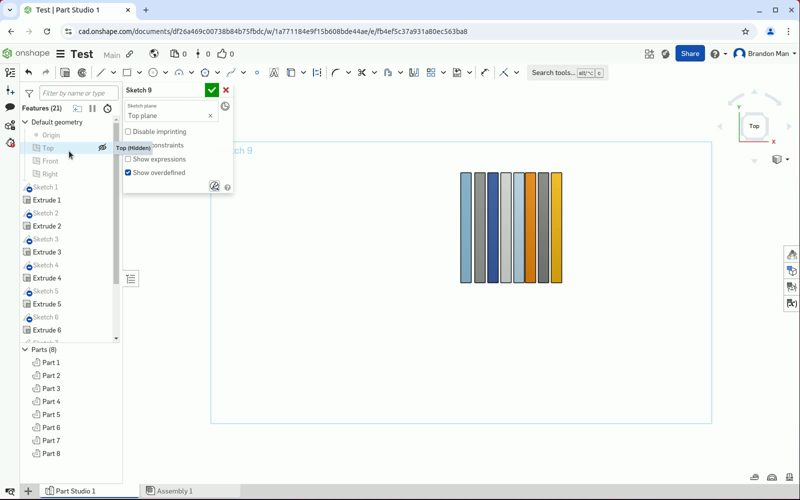
mouse_move(73, 352)
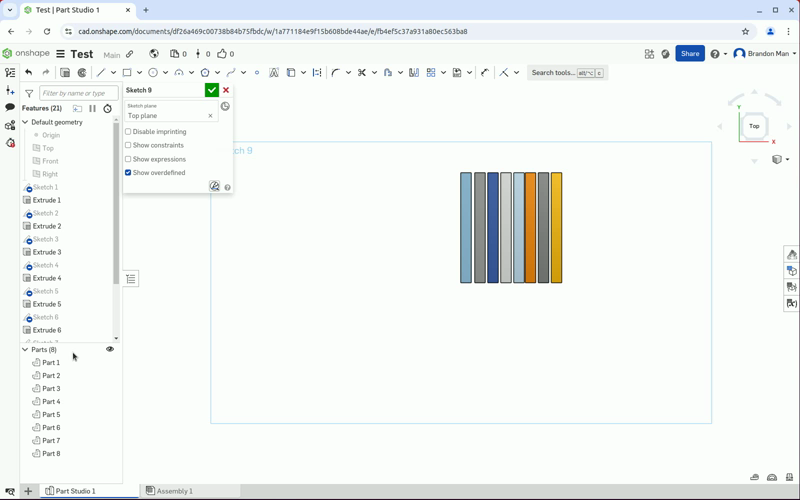
key(y)
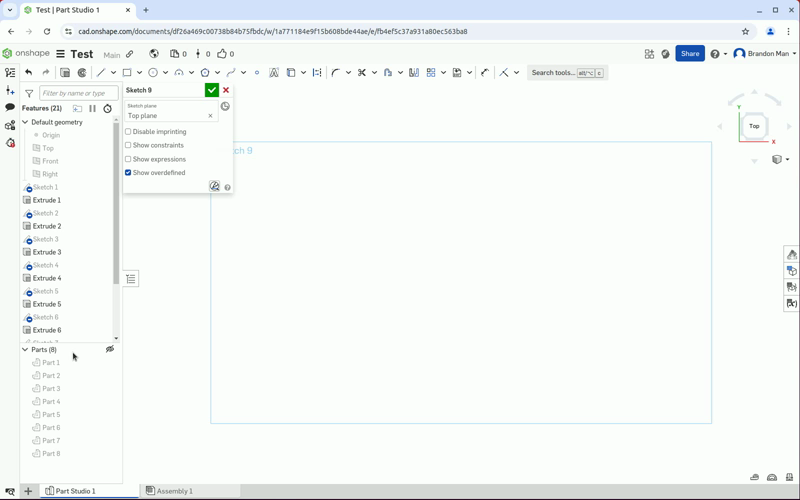
key(l)
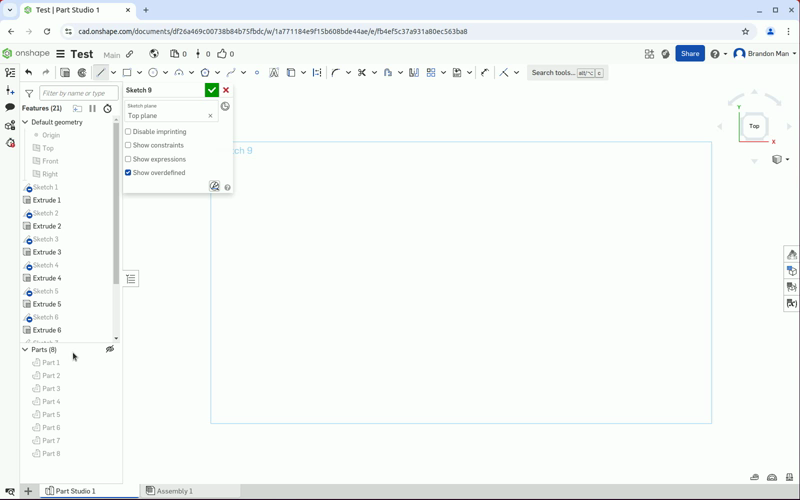
key_down(shift)
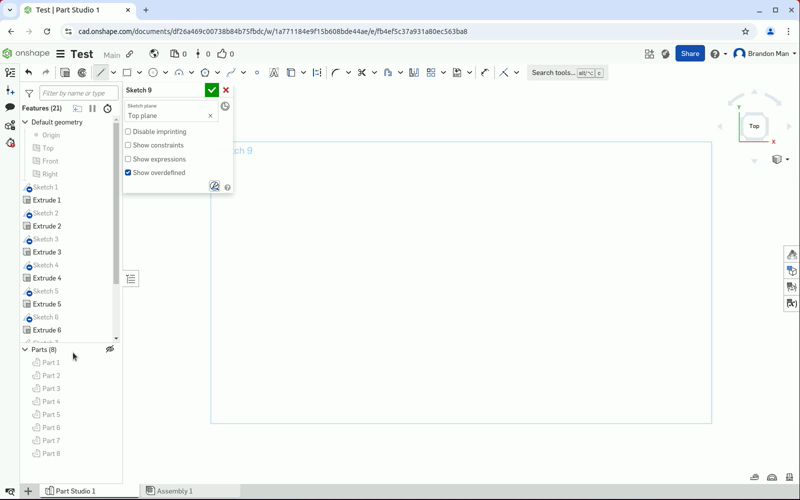
mouse_move(562, 282)
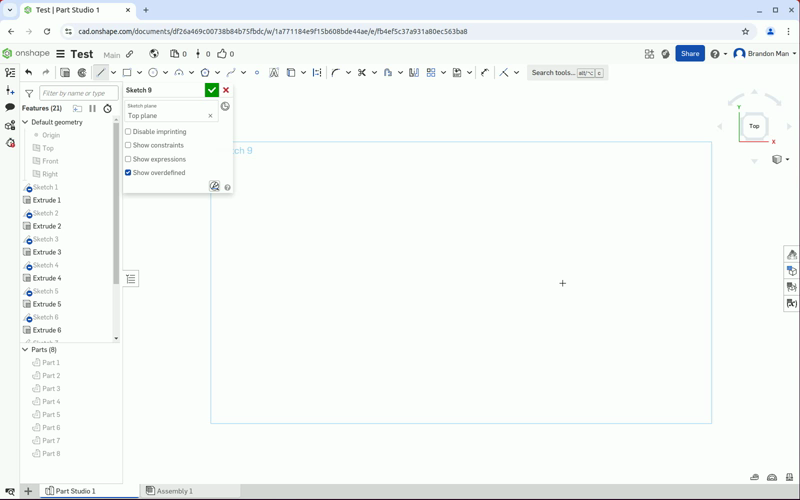
click(562, 282)
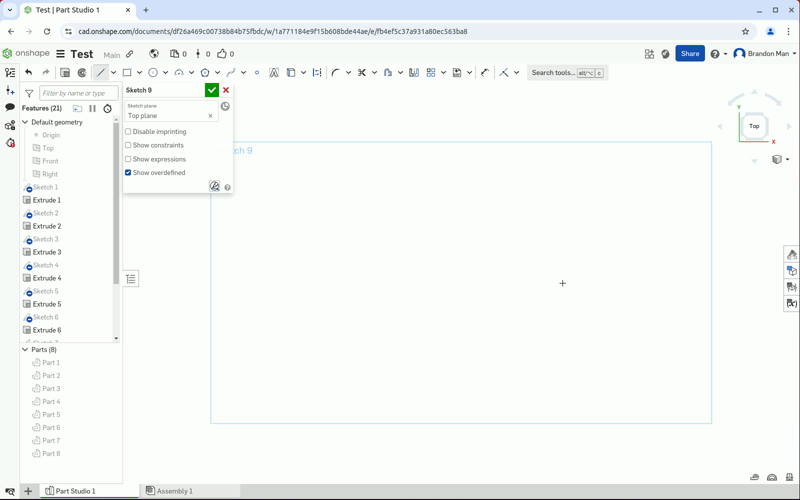
key_up(shift)
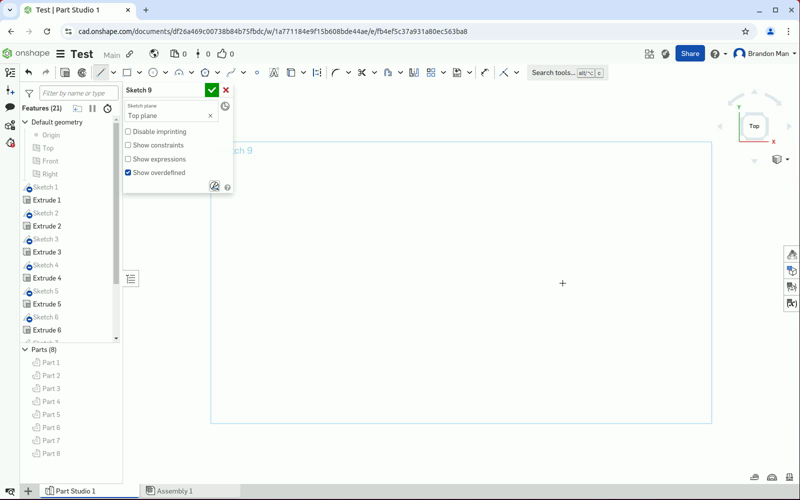
key_down(shift)
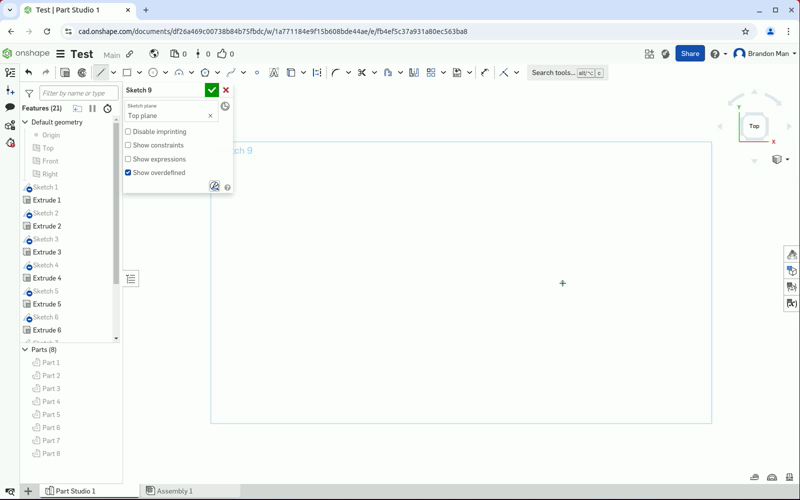
mouse_move(589, 282)
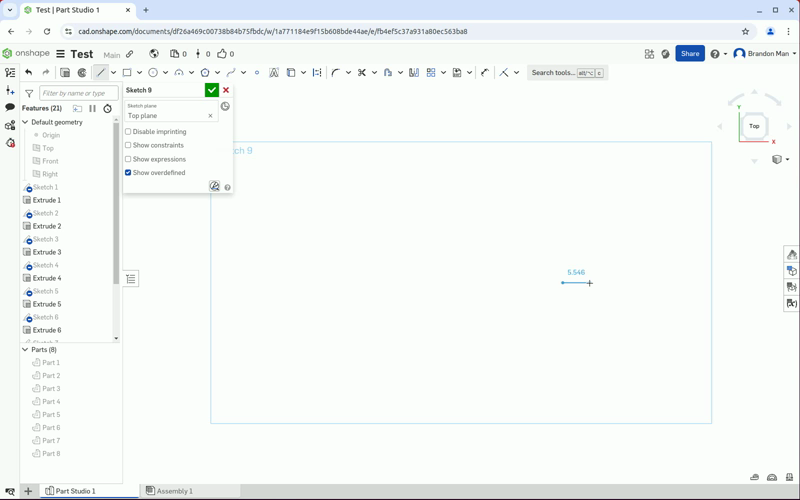
mouse_move(573, 282)
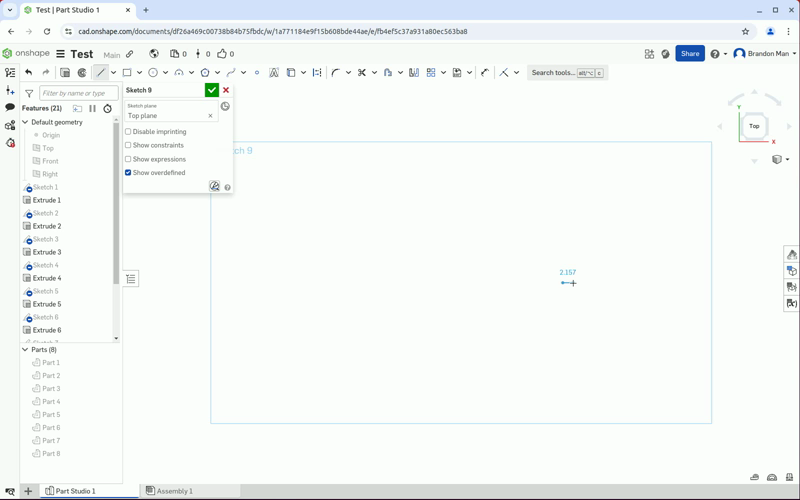
click(573, 282)
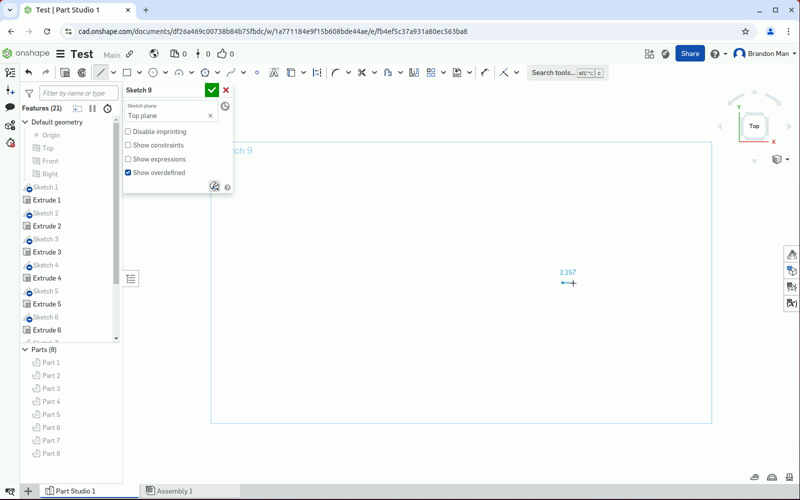
key_up(shift)
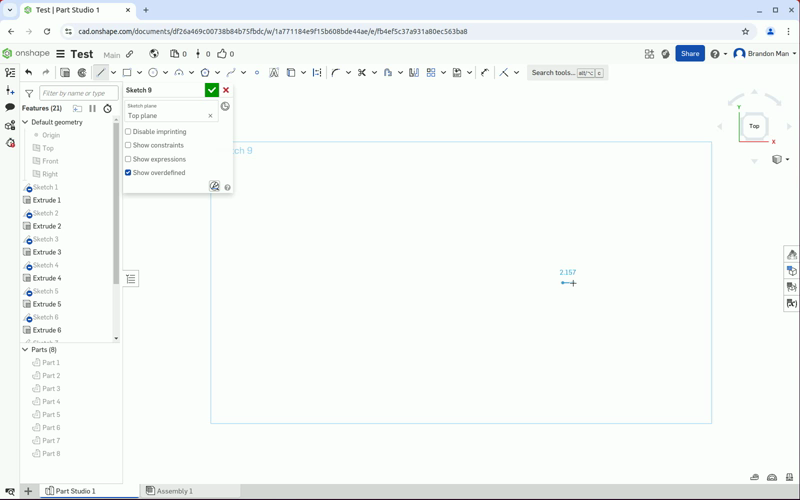
key_down(shift)
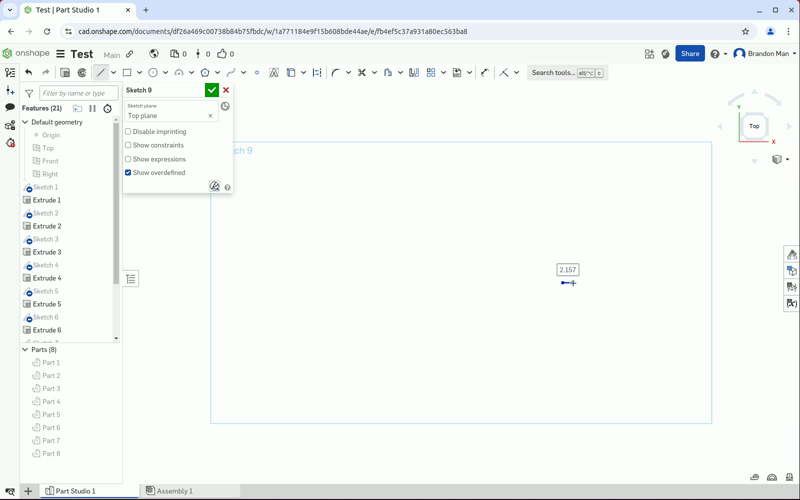
mouse_move(573, 172)
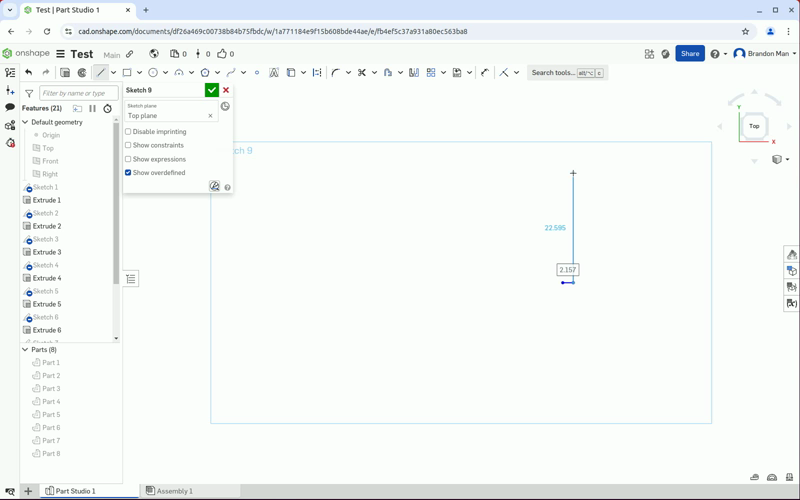
click(573, 172)
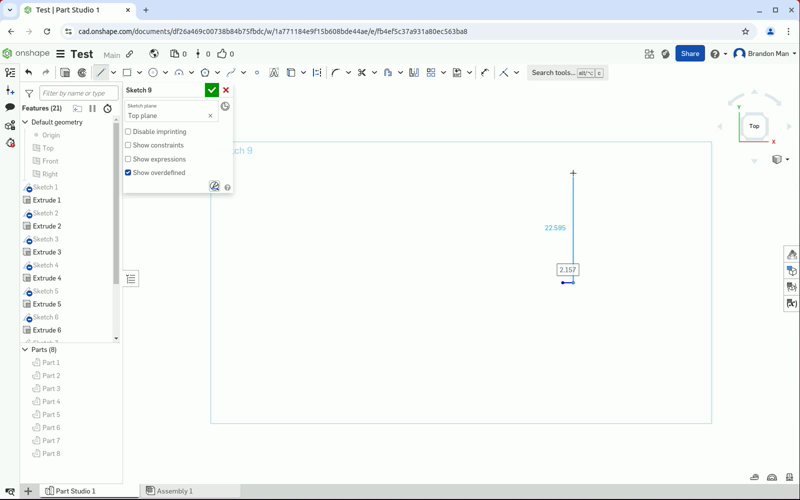
key_up(shift)
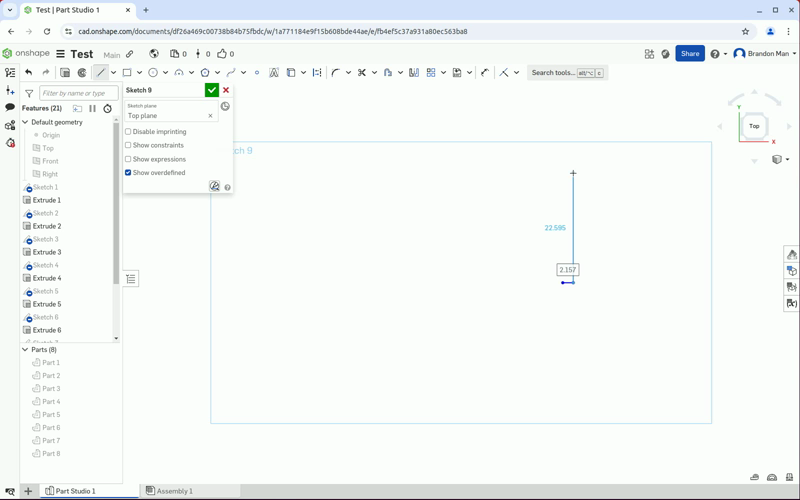
key_down(shift)
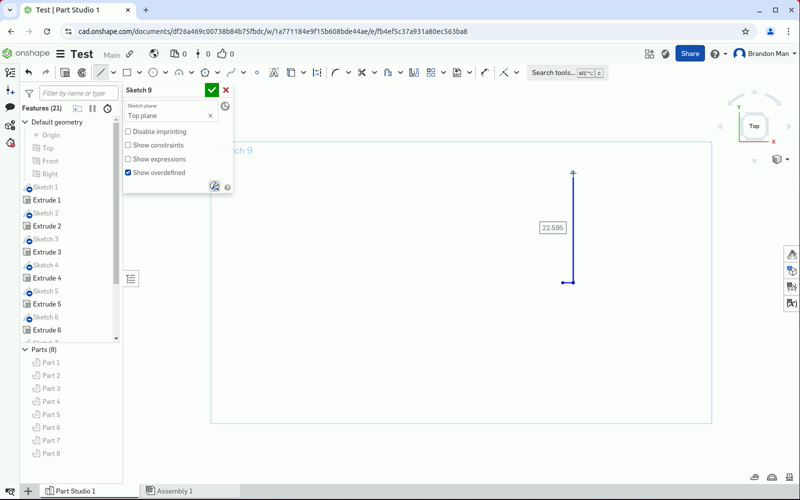
mouse_move(589, 172)
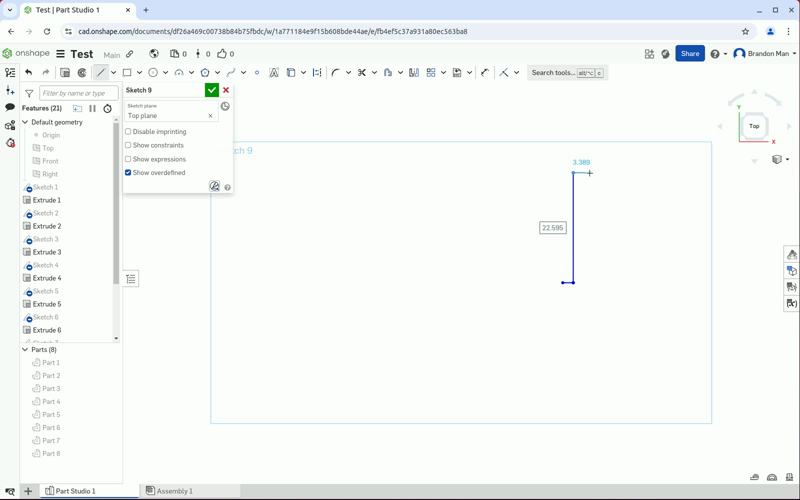
mouse_move(562, 172)
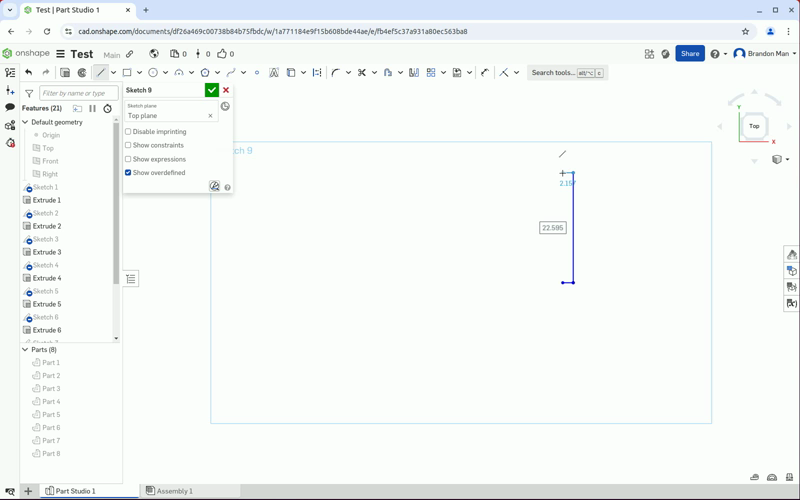
click(562, 172)
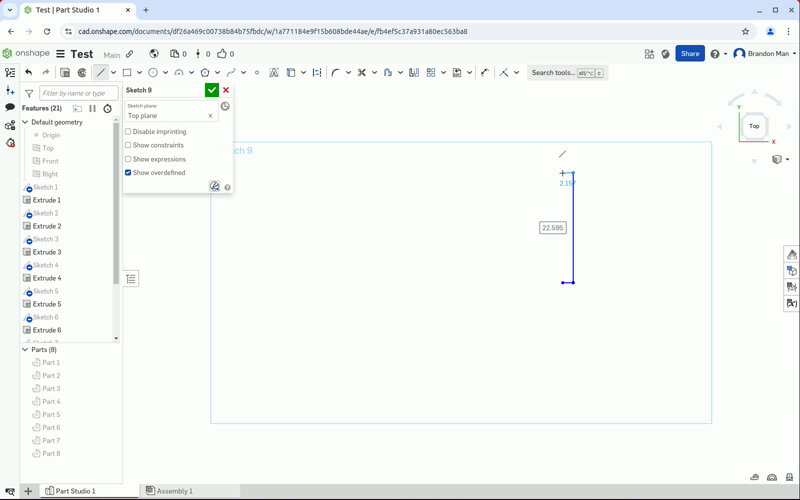
key_up(shift)
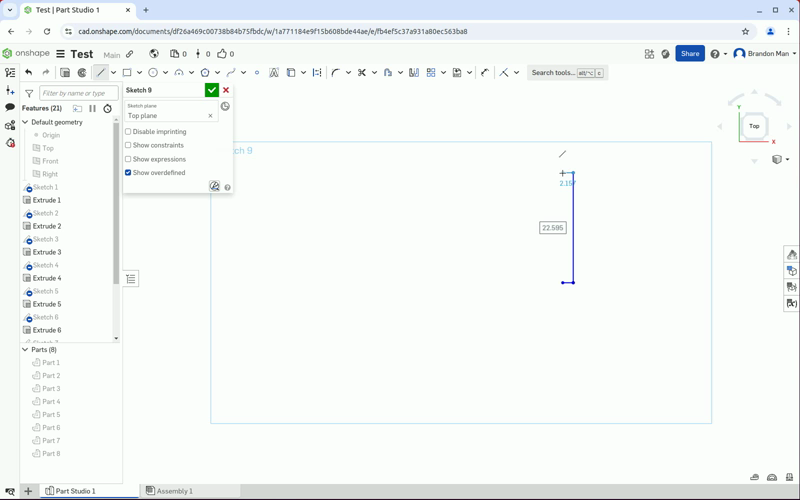
key_down(shift)
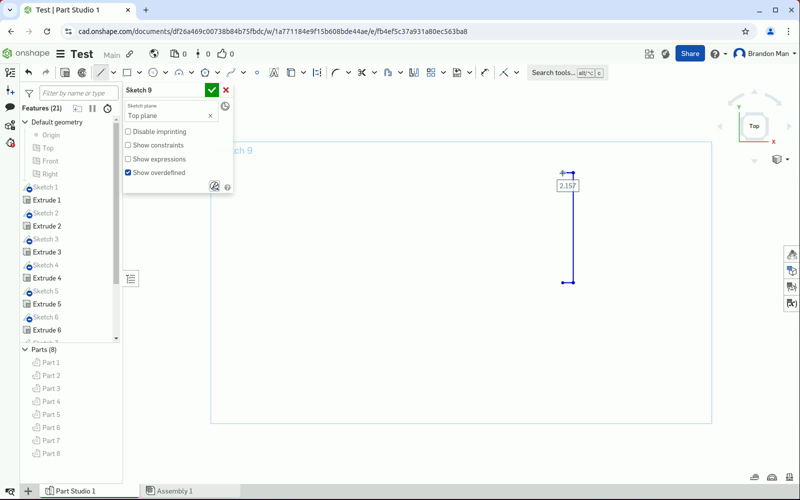
mouse_move(562, 282)
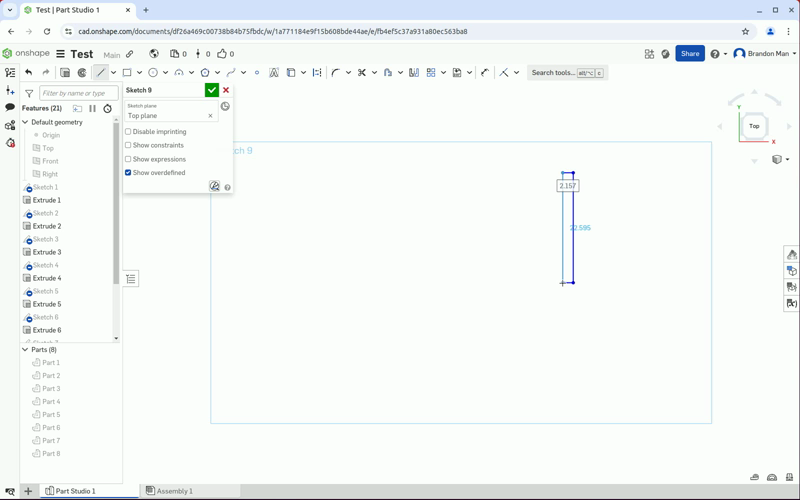
key_up(shift)
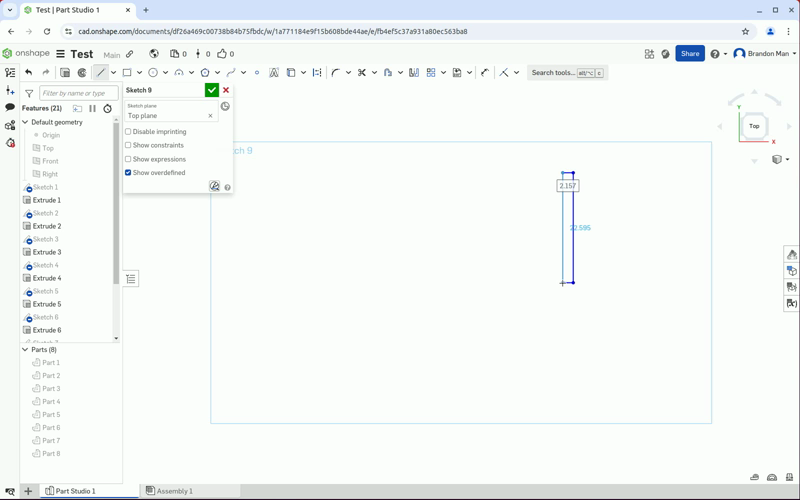
click(562, 282)
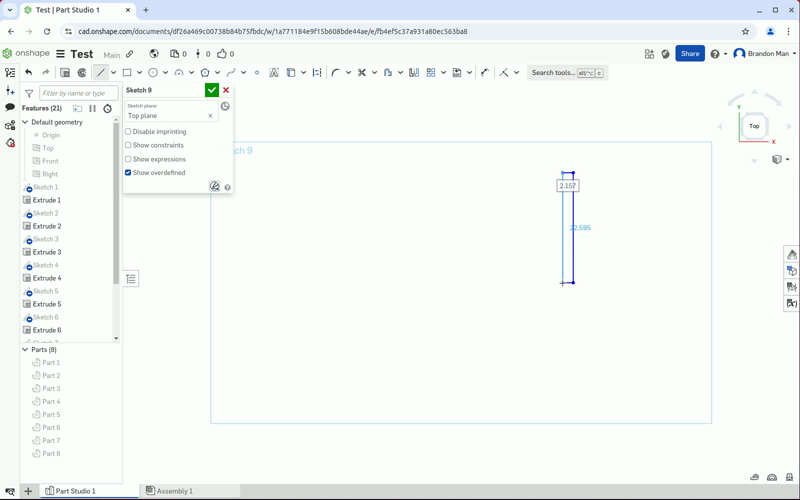
key(esc)
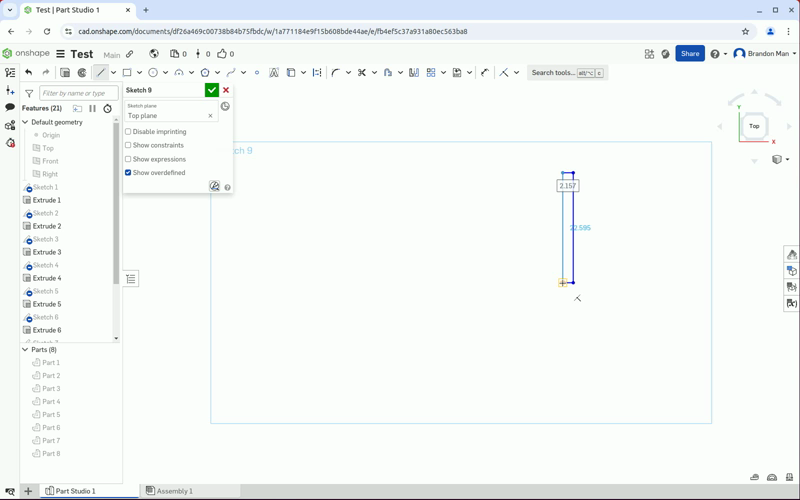
mouse_move(570, 192)
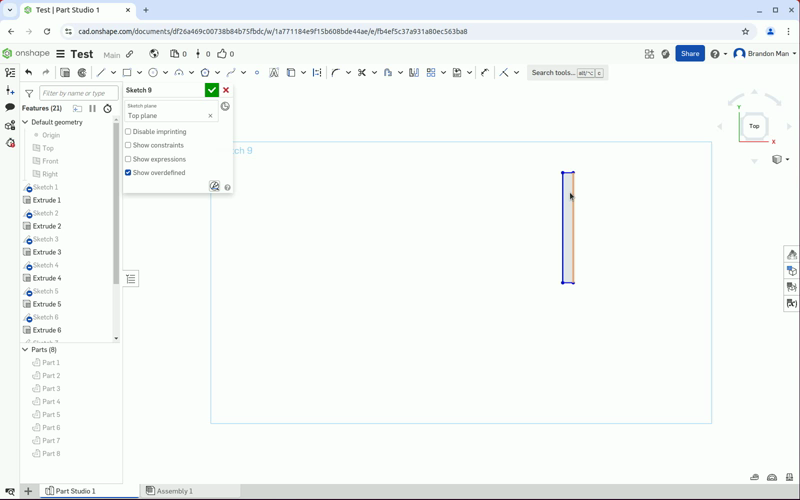
scroll(6)
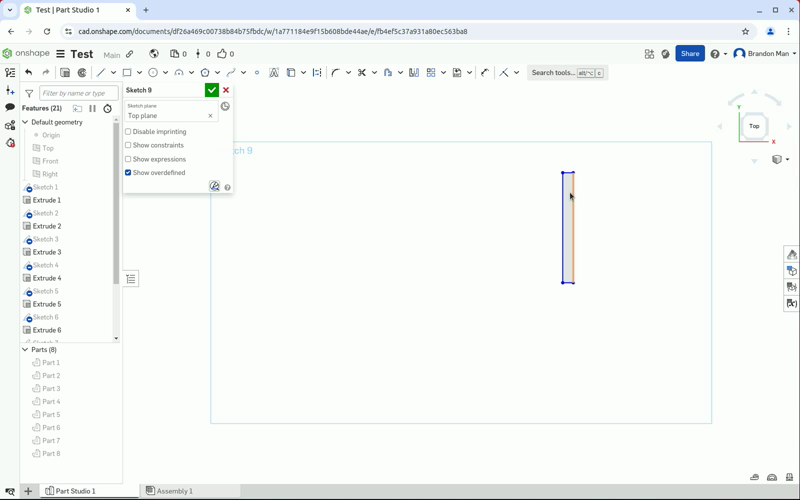
scroll(6)
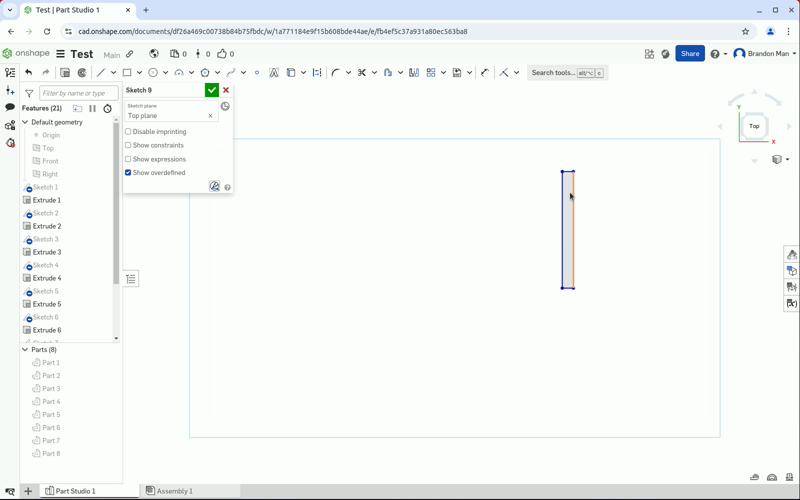
scroll(6)
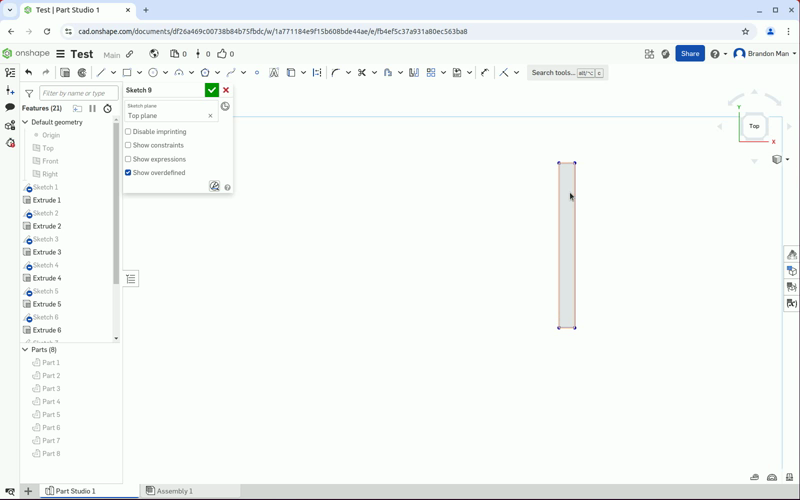
scroll(6)
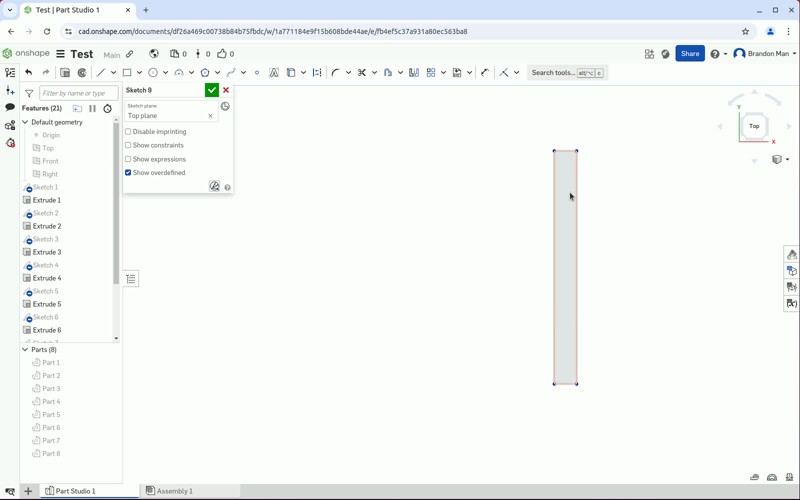
scroll(6)
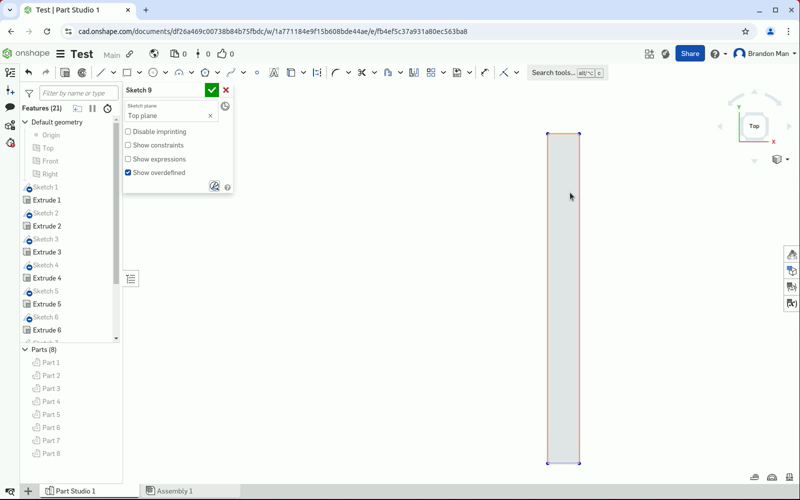
scroll(6)
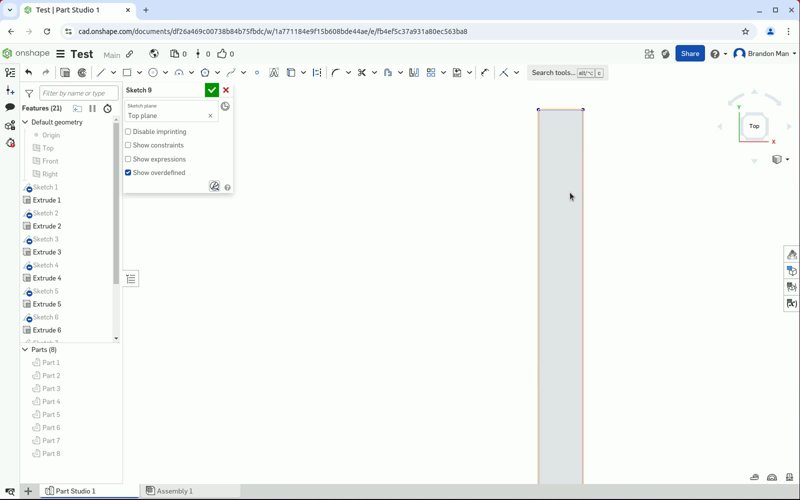
scroll(6)
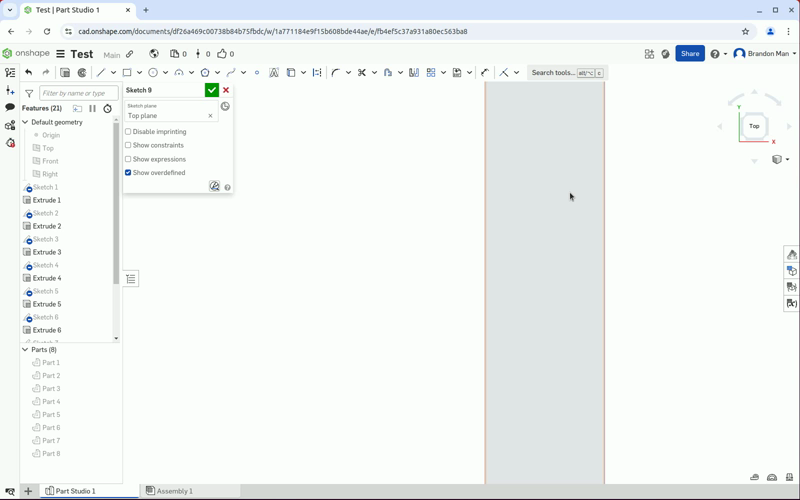
click(570, 192)
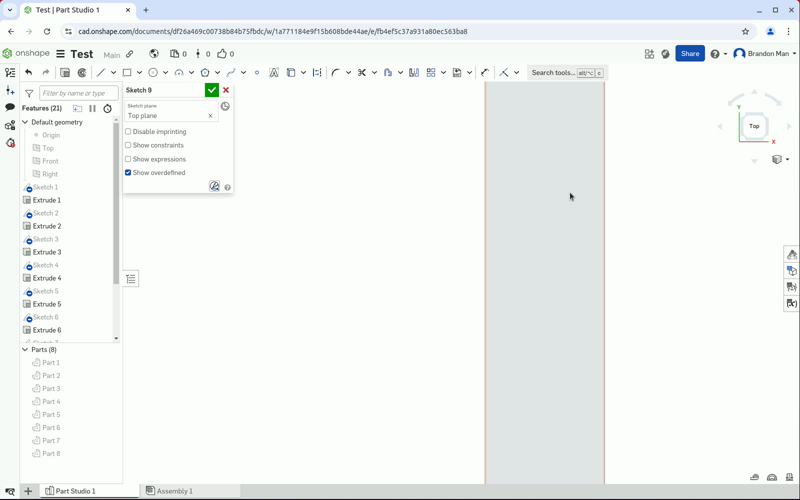
scroll(-6)
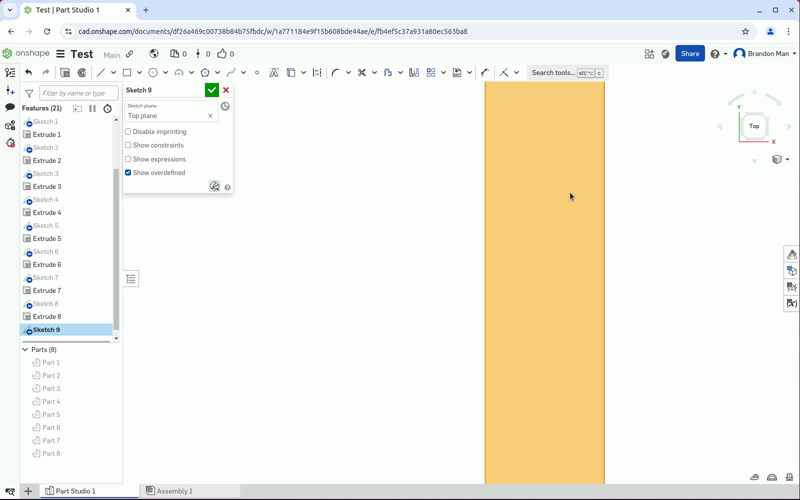
scroll(-6)
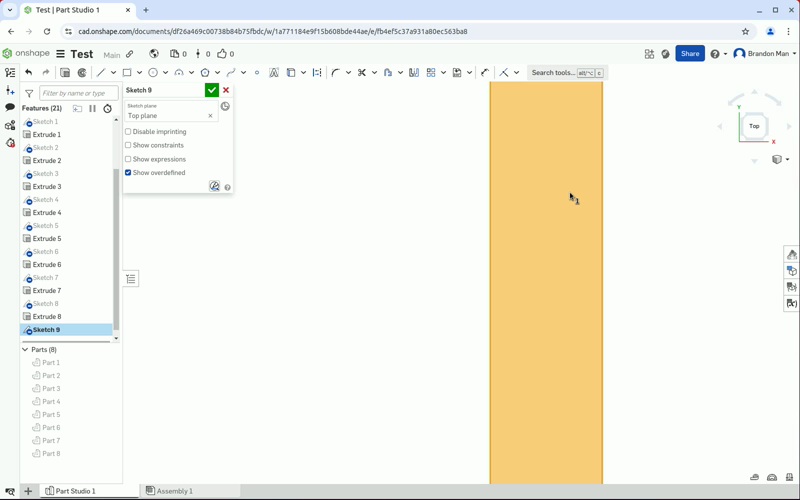
scroll(-6)
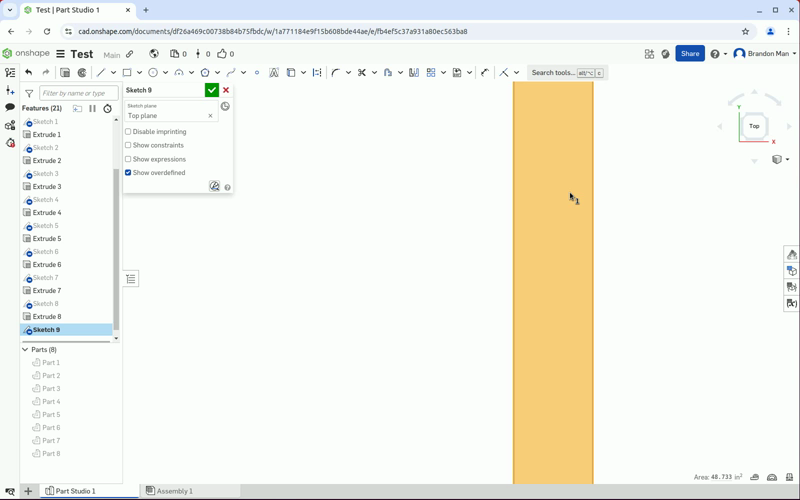
scroll(-6)
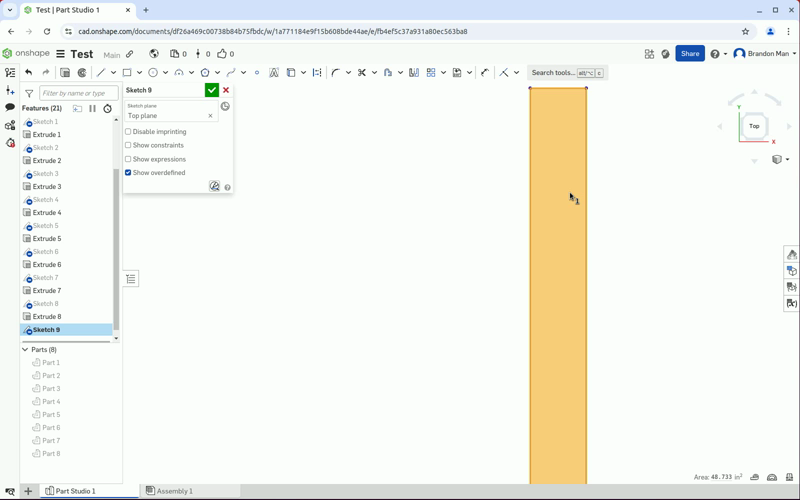
scroll(-6)
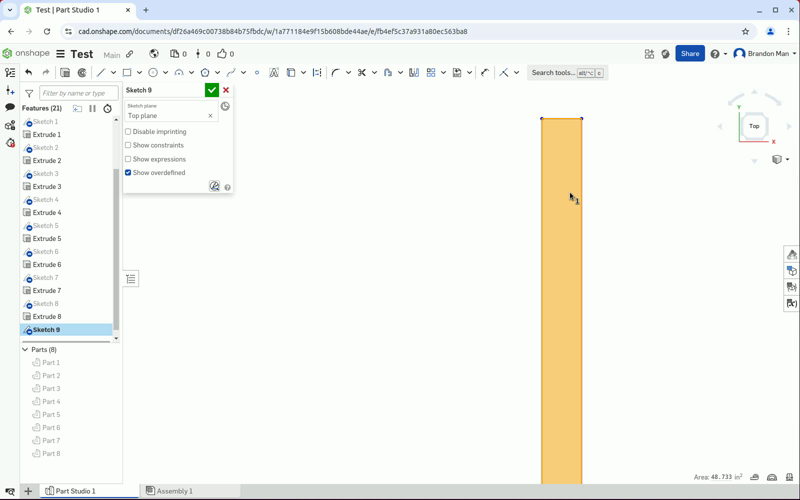
scroll(-6)
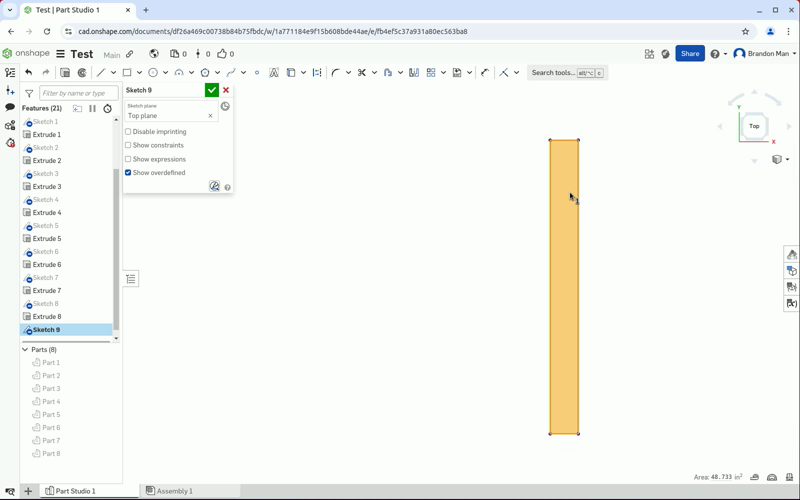
scroll(-6)
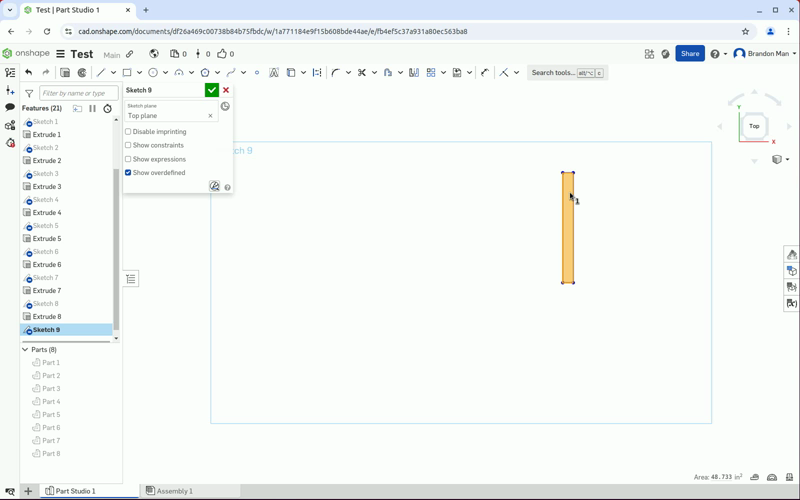
mouse_move(73, 352)
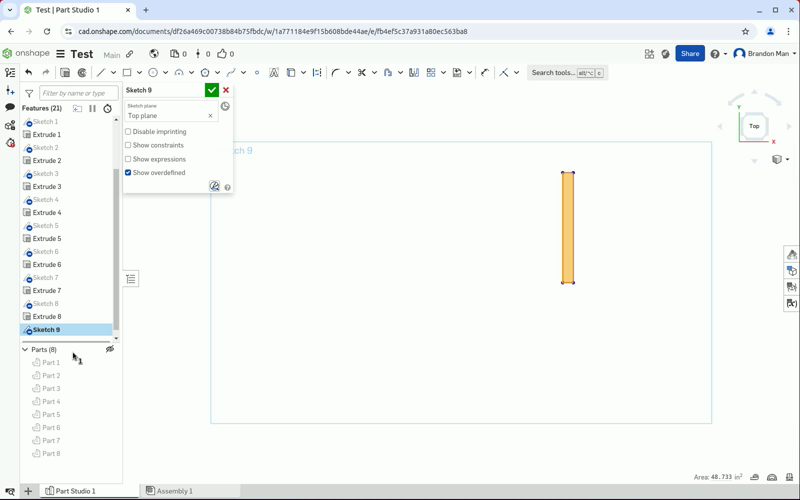
key(shift+y)
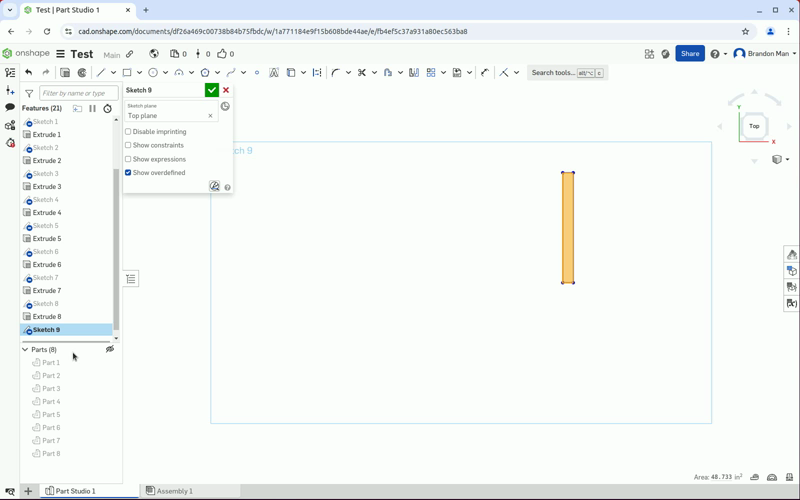
key(shift+e)
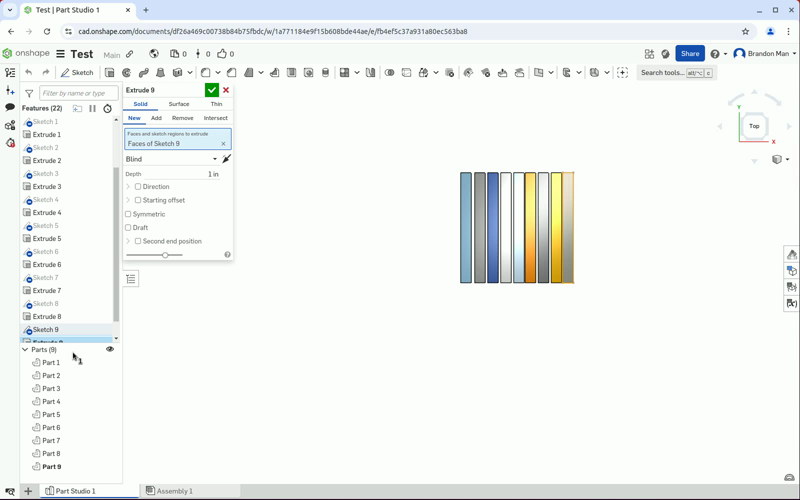
mouse_move(143, 106)
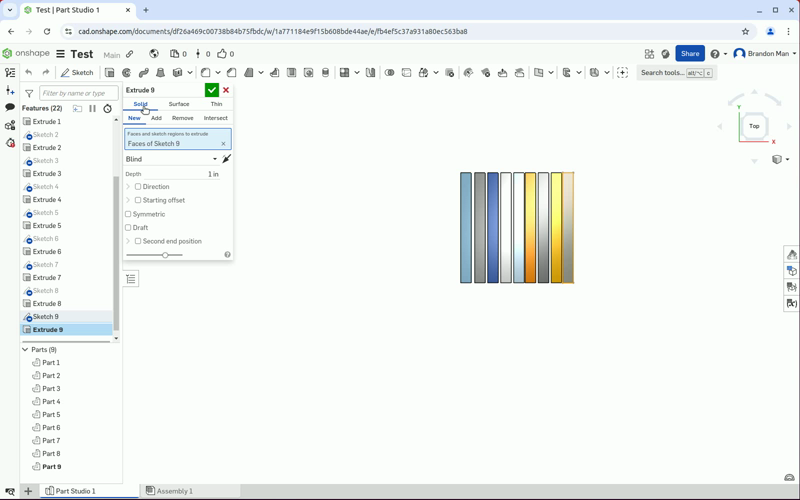
click(143, 106)
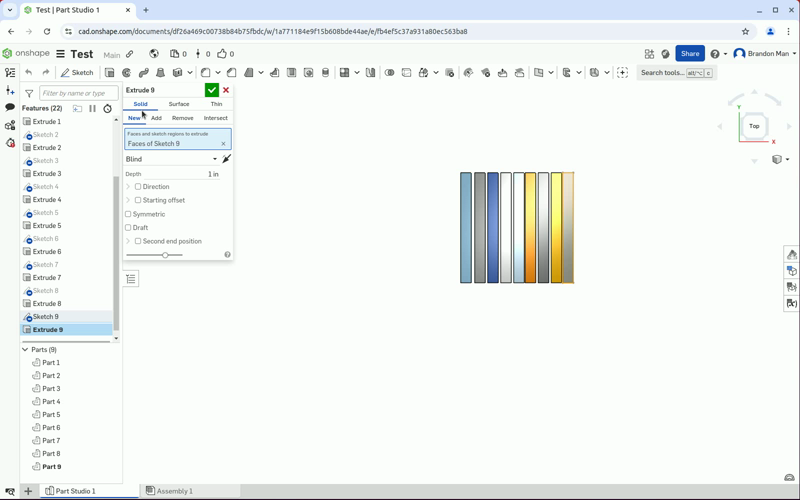
mouse_move(137, 120)
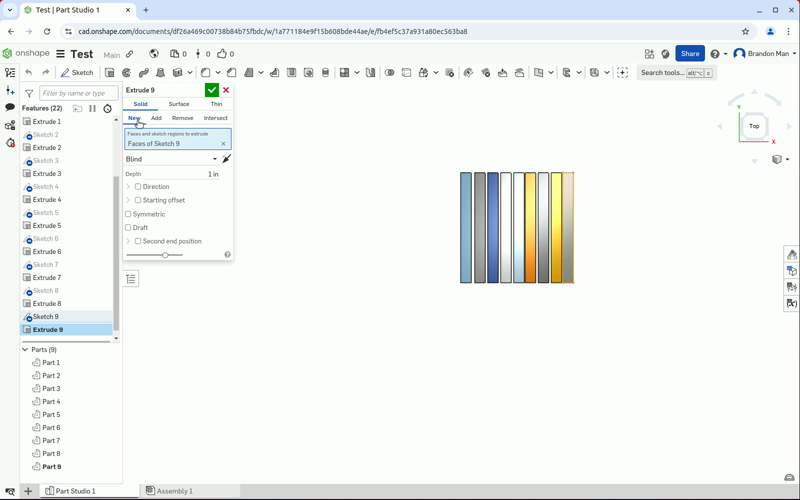
click(137, 120)
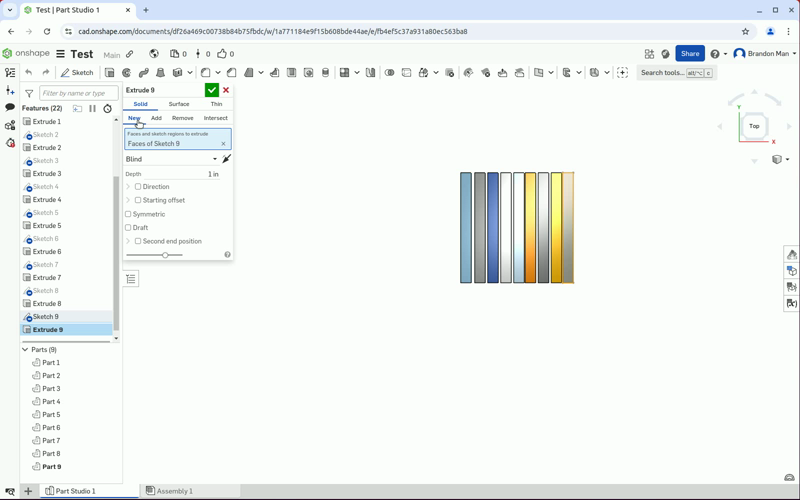
key(tab, 4)
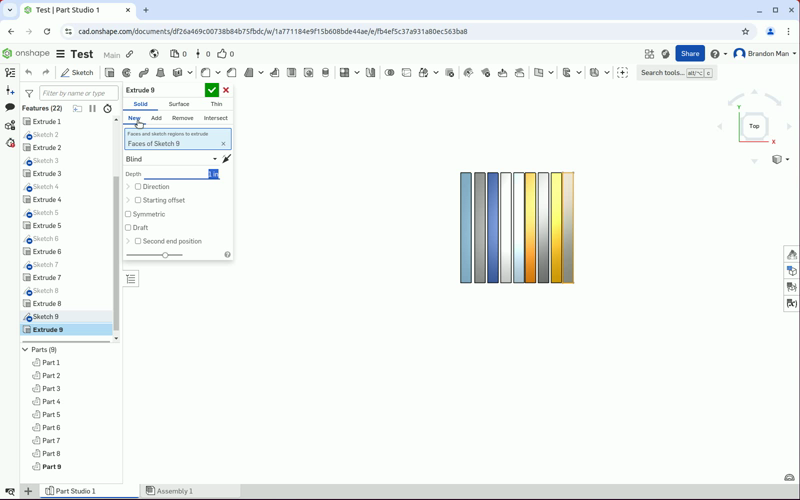
text(0.241)
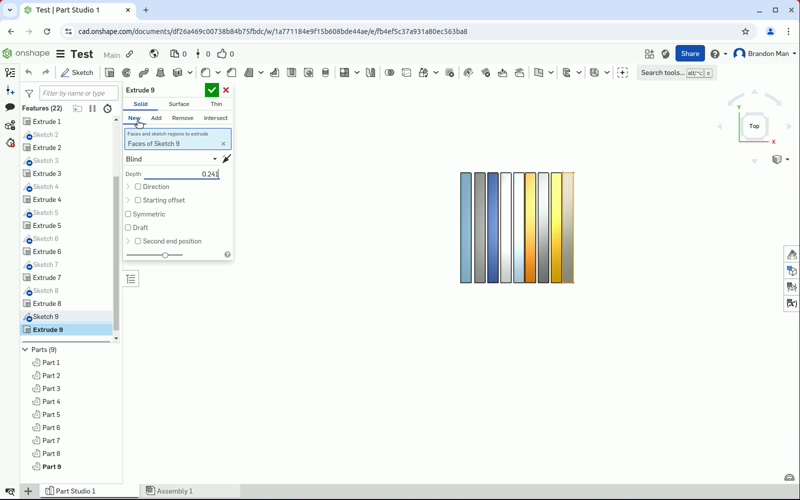
key(enter)
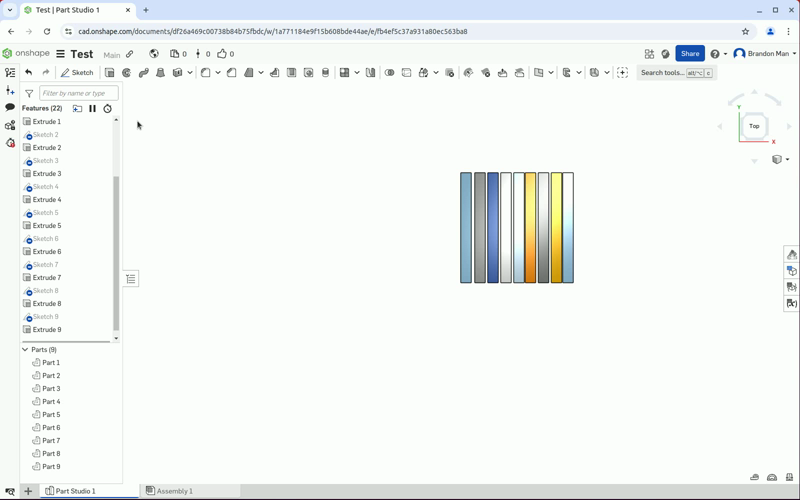
key(shift+h)
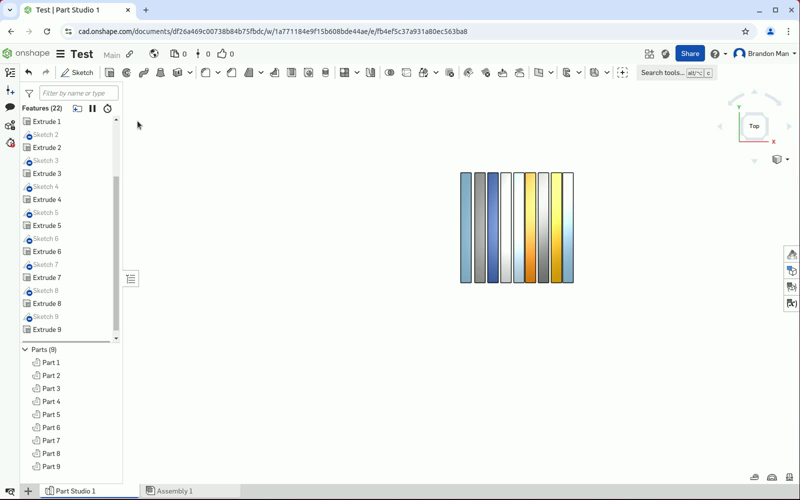
key(shift+h)
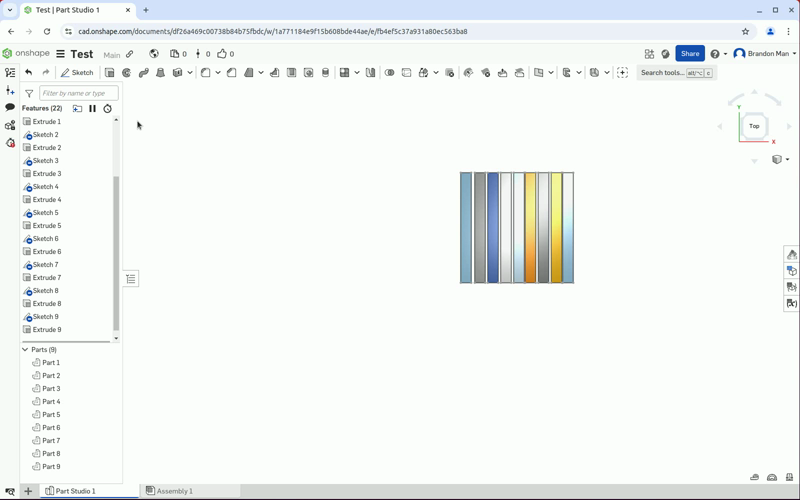
key(shift+7)
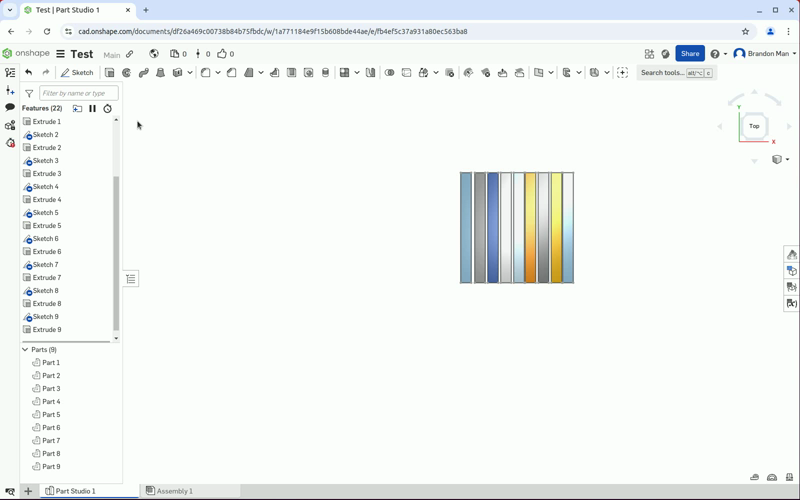
key(up, 3)
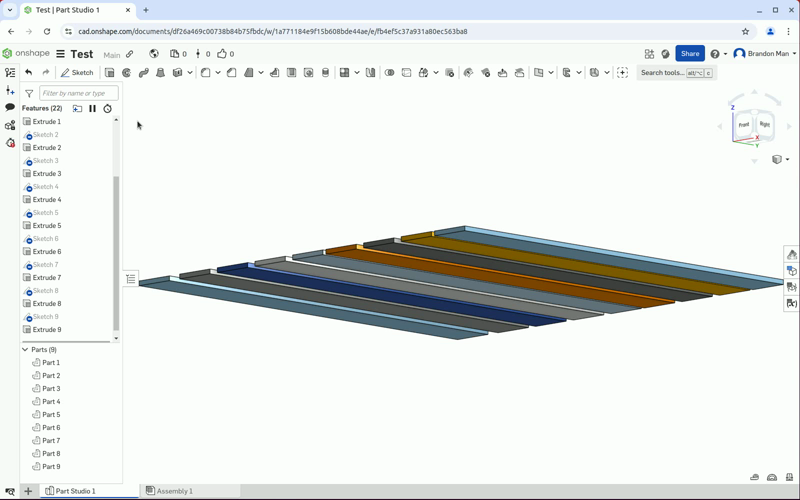
key(left, 3)
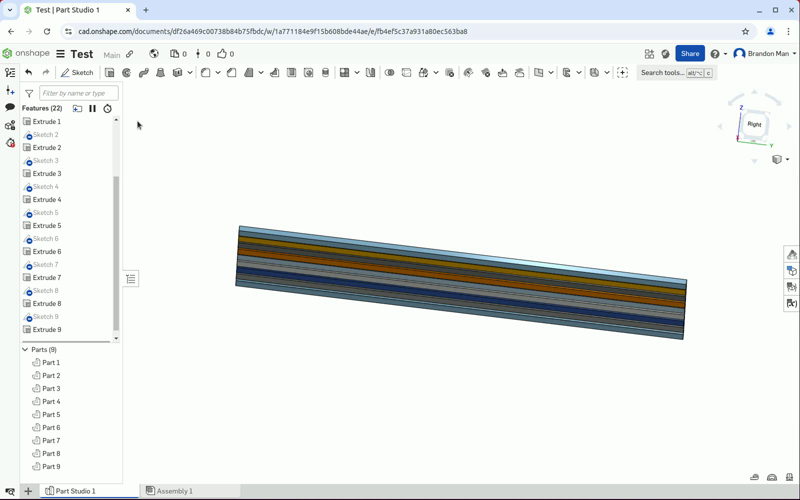
key(right, 3)
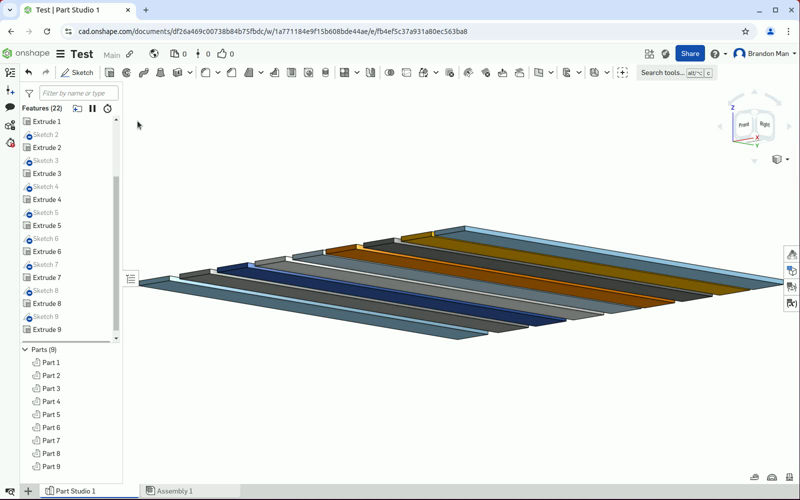
key(down, 3)
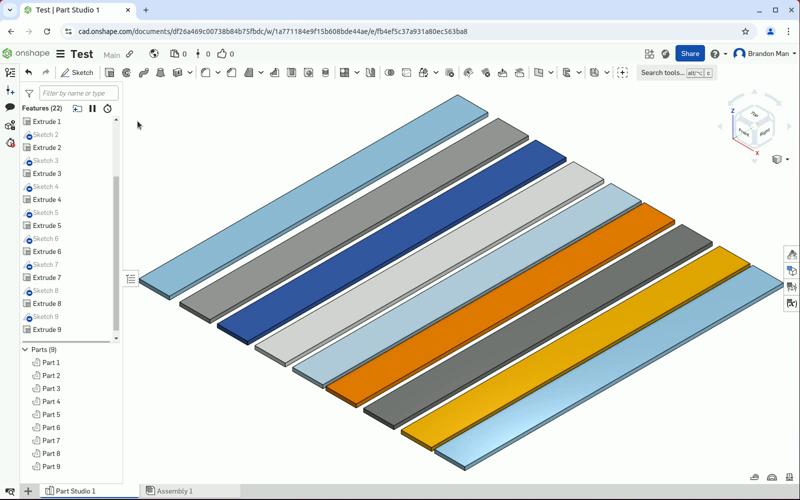
mouse_move(69, 111)
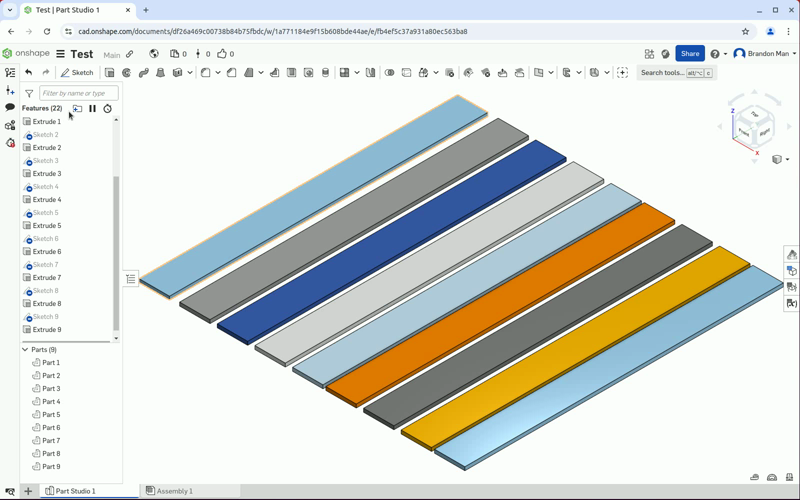
click(69, 111)